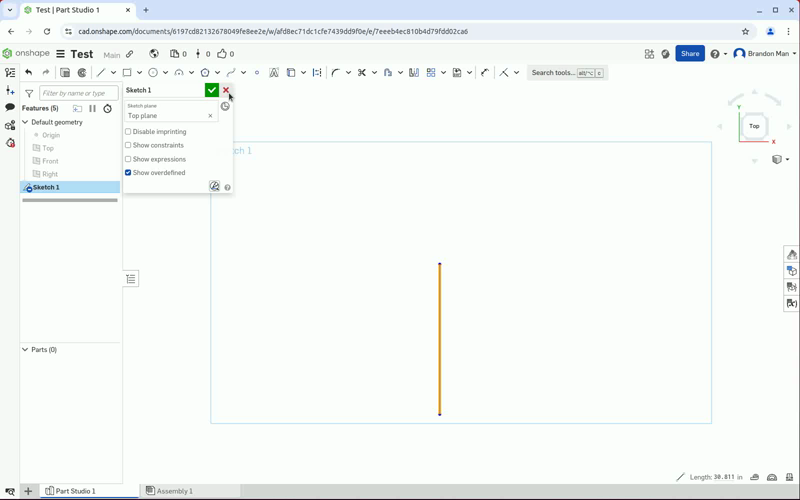
key(shift+h)
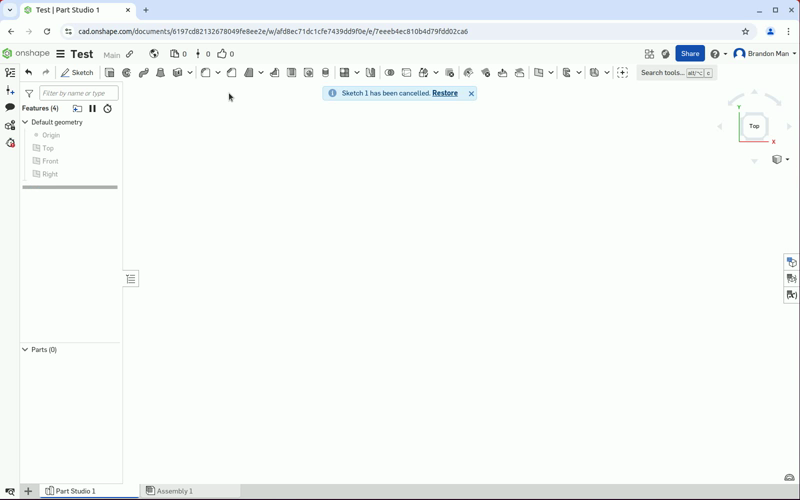
mouse_move(73, 352)
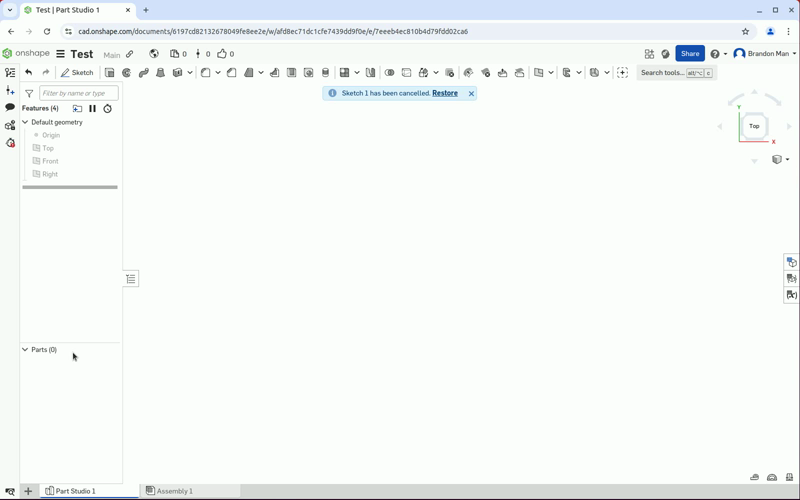
key(y)
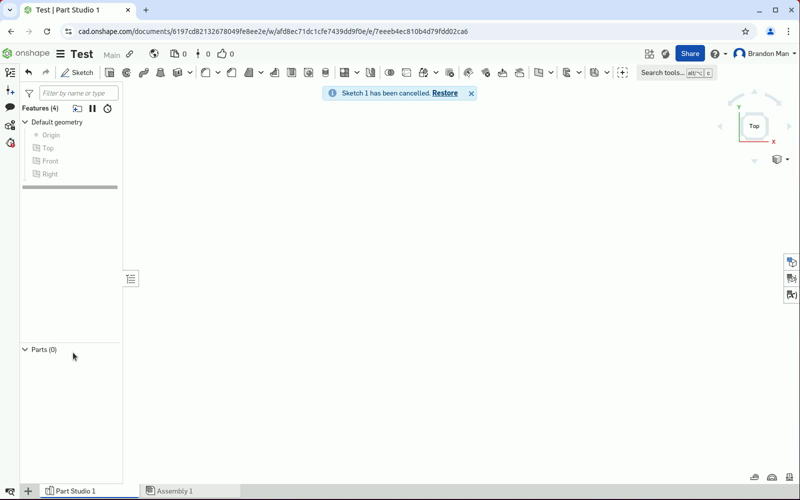
key(shift+p)
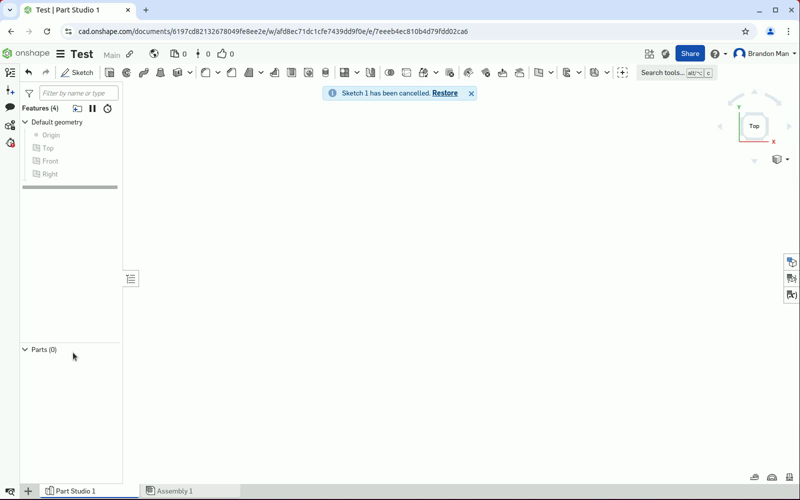
key(space)
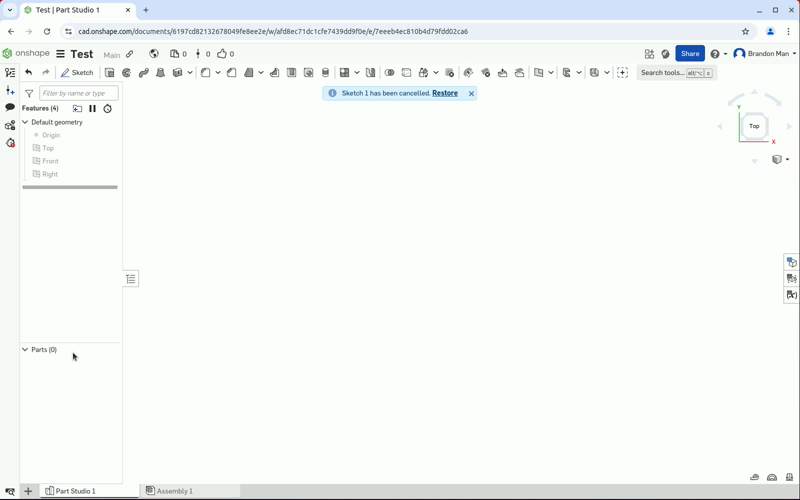
key_down(shift)
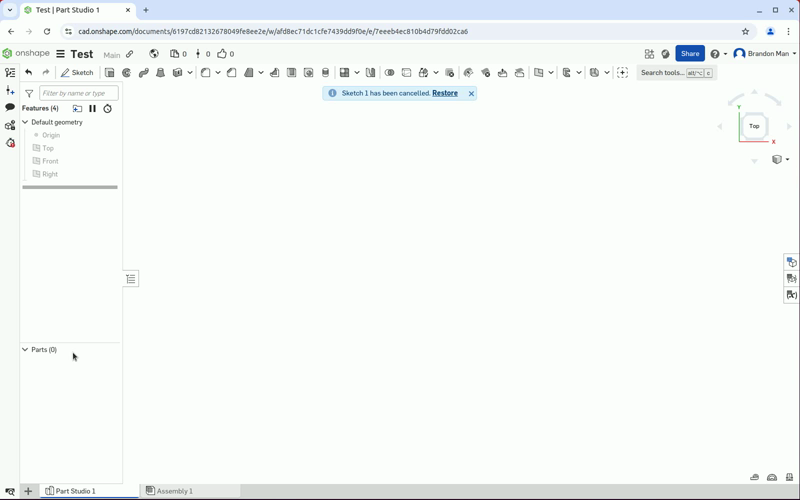
key(up)
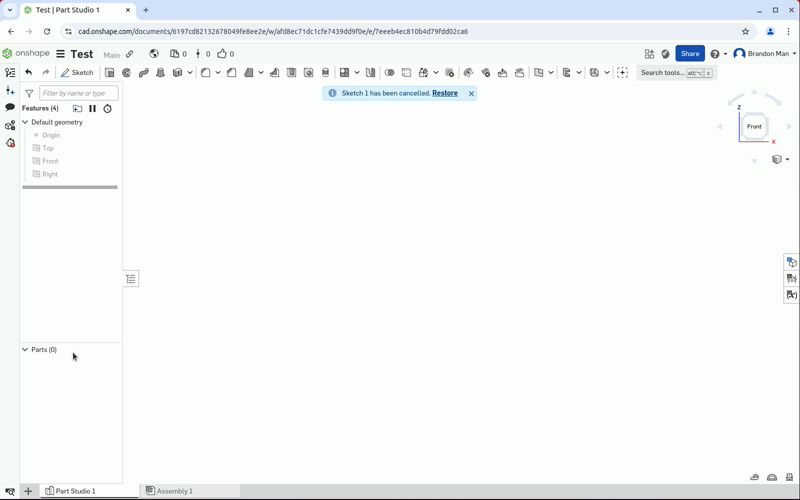
key_up(shift)
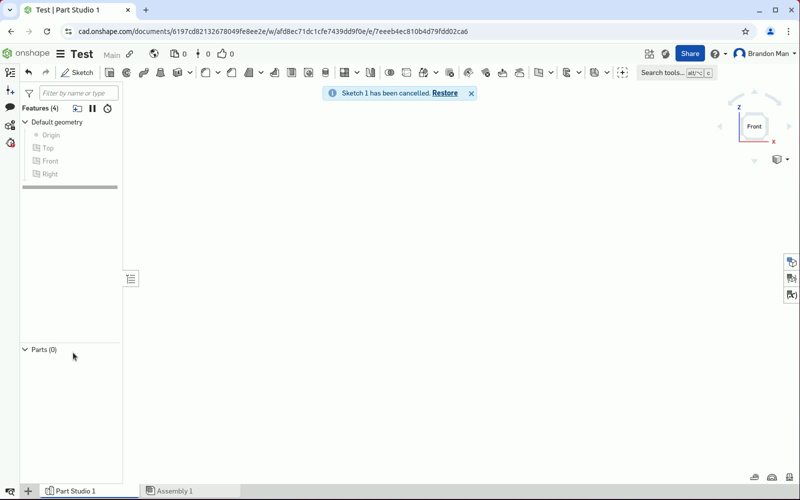
mouse_move(73, 352)
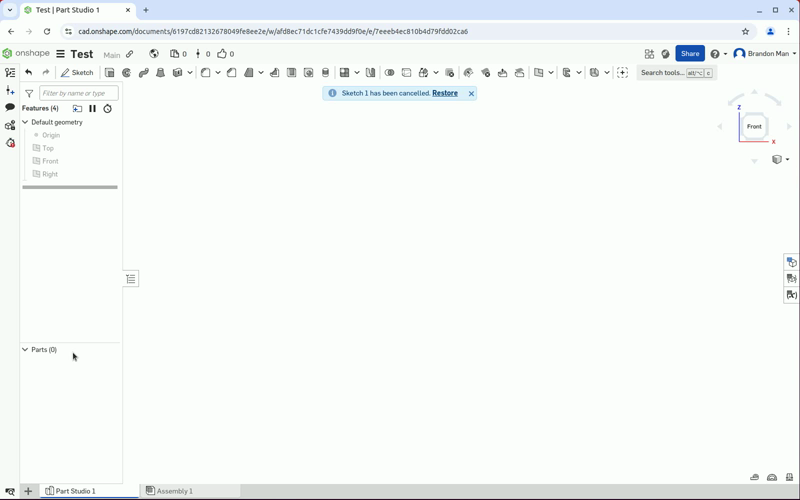
key(shift+y)
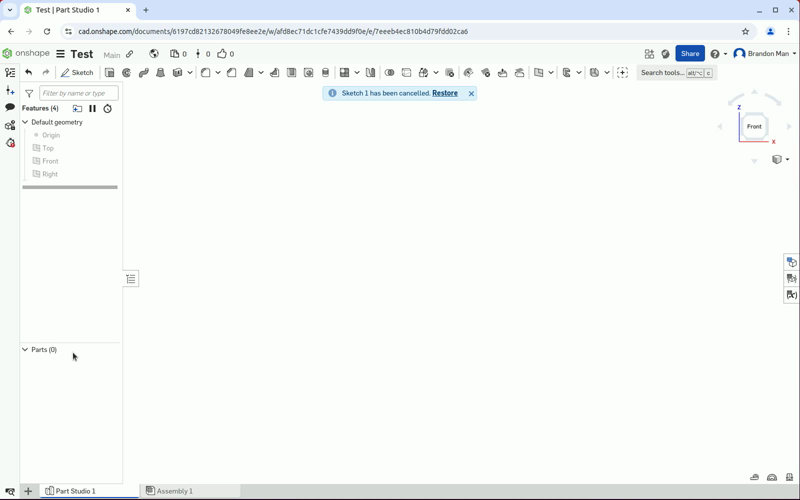
key(shift+s)
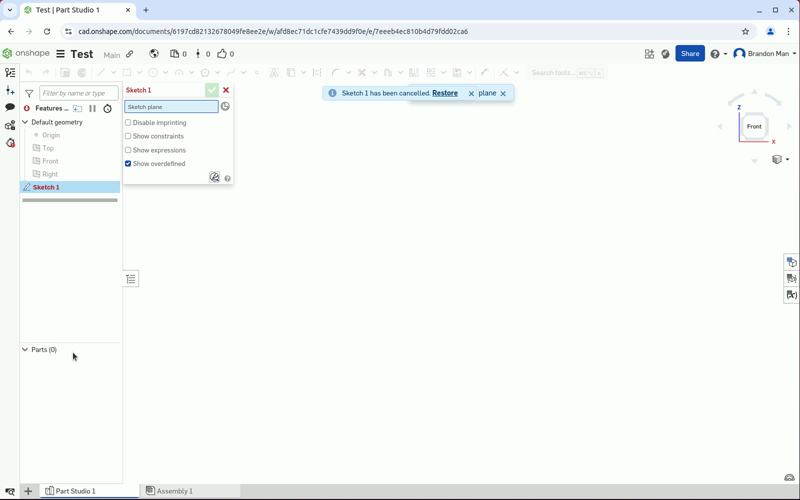
mouse_move(73, 163)
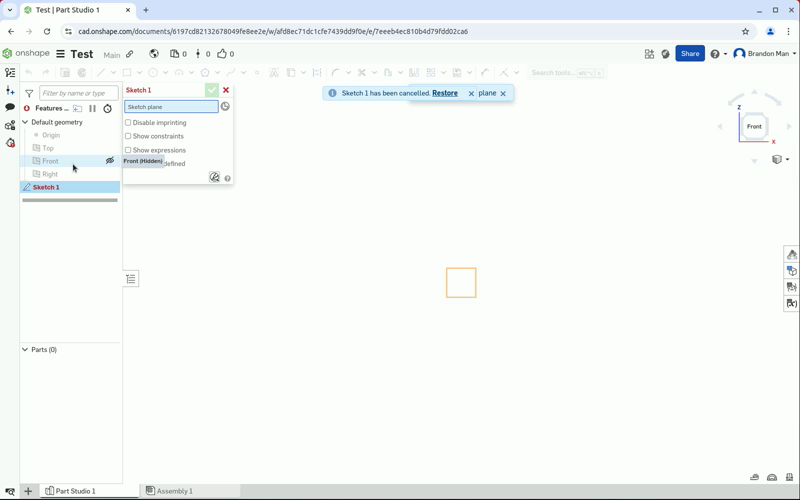
click(73, 163)
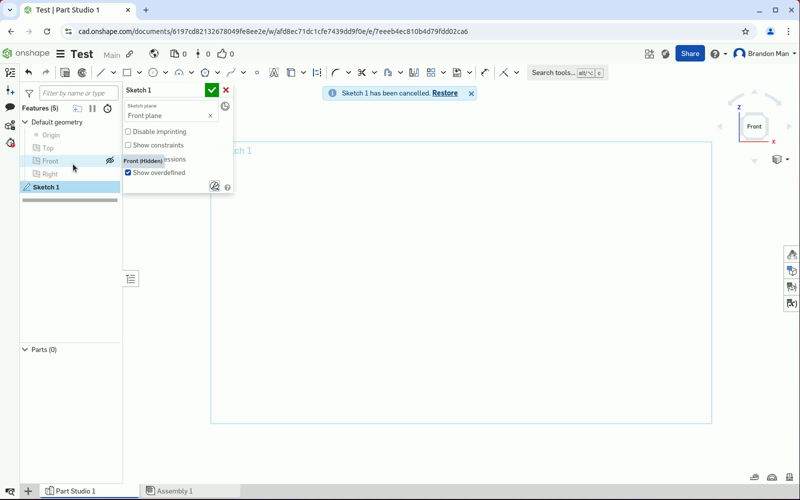
mouse_move(73, 352)
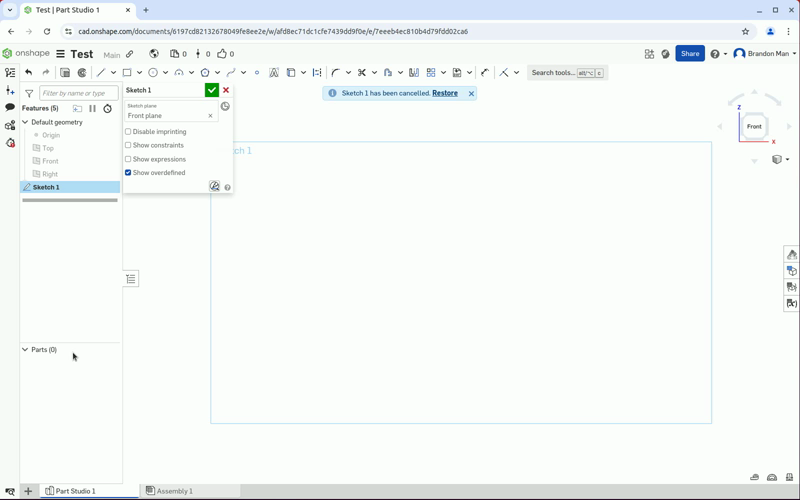
key(y)
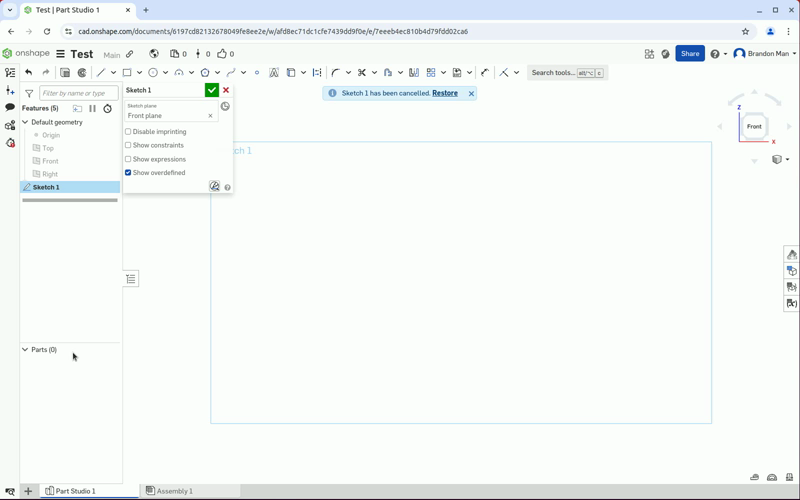
key(l)
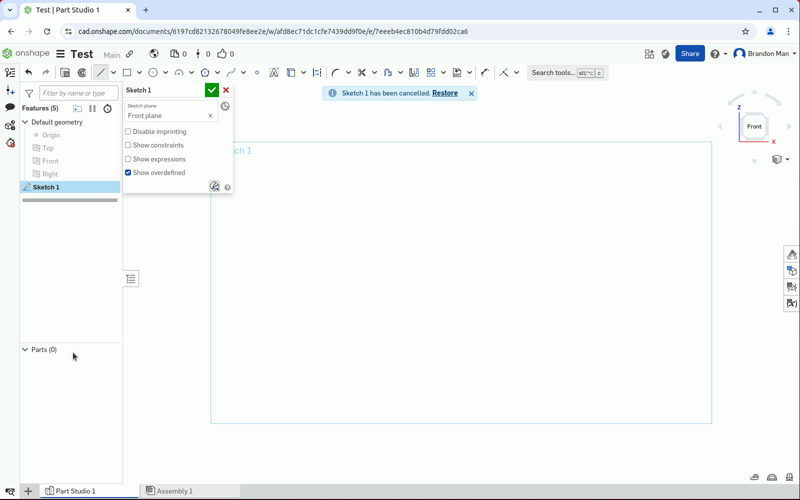
key_down(shift)
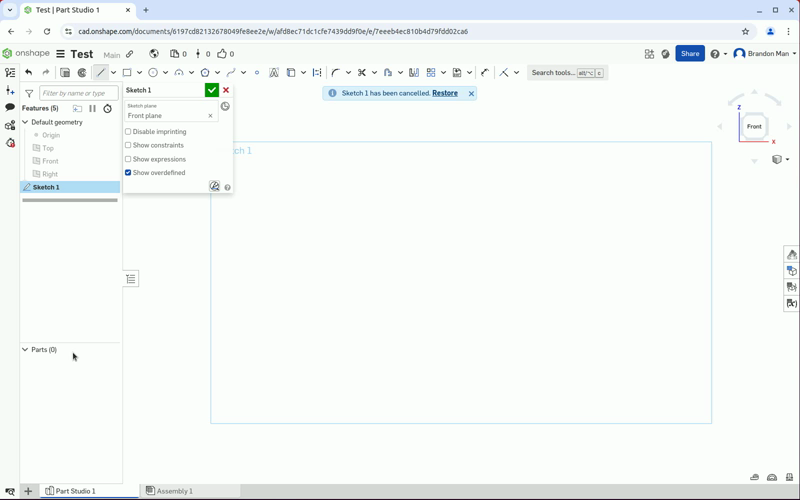
mouse_move(388, 285)
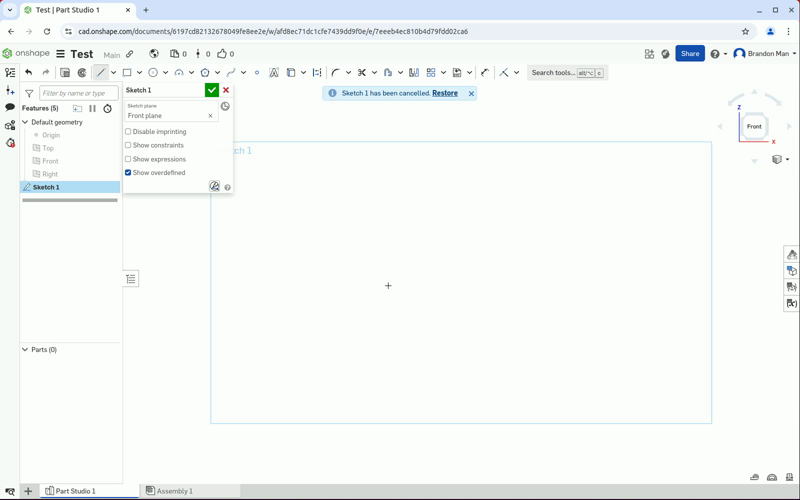
click(388, 285)
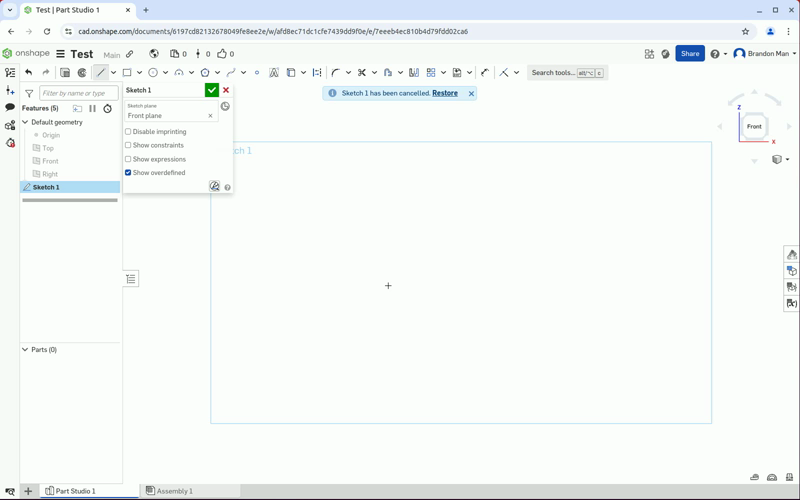
key_up(shift)
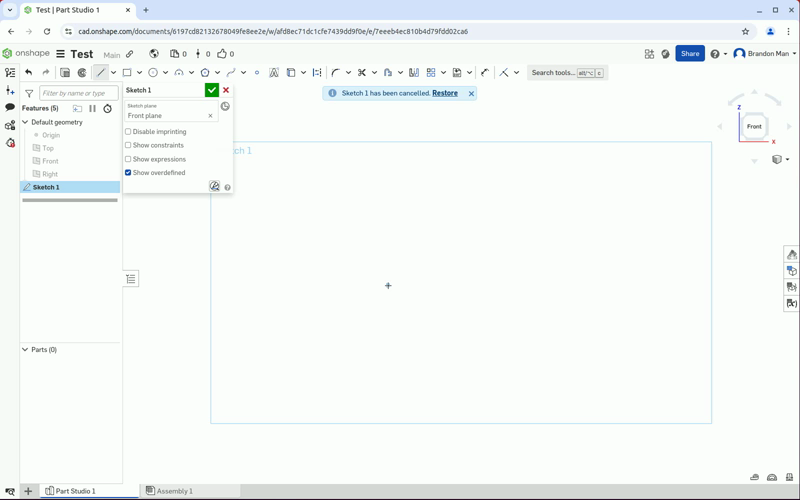
key_down(shift)
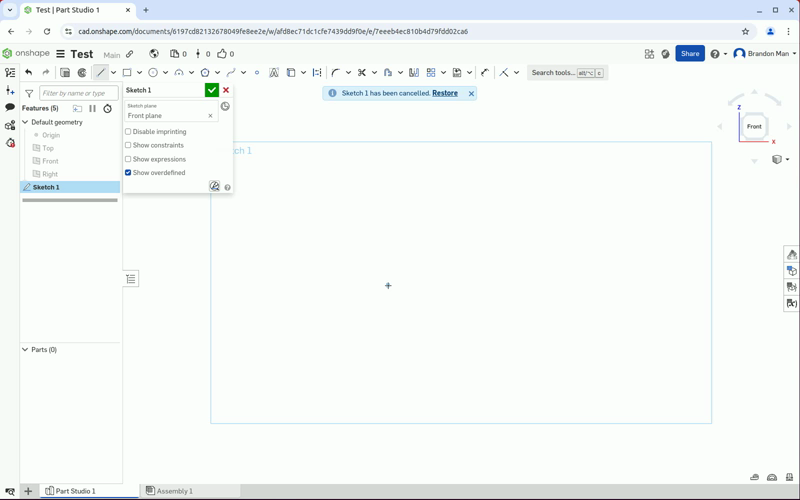
mouse_move(418, 285)
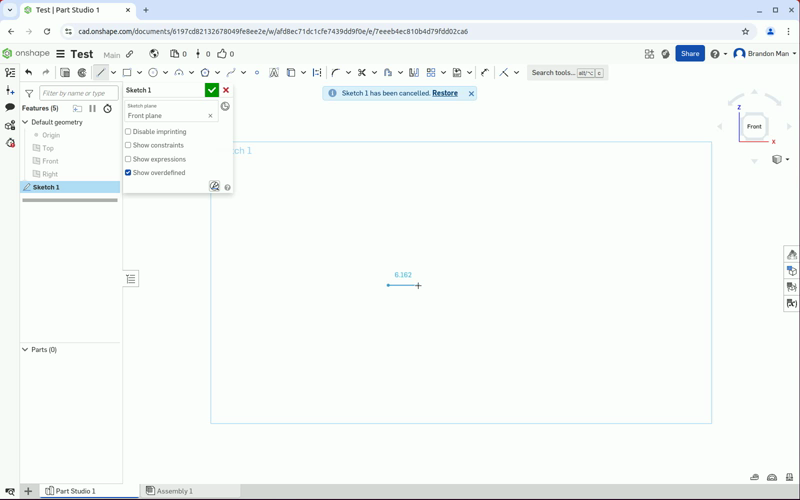
mouse_move(404, 285)
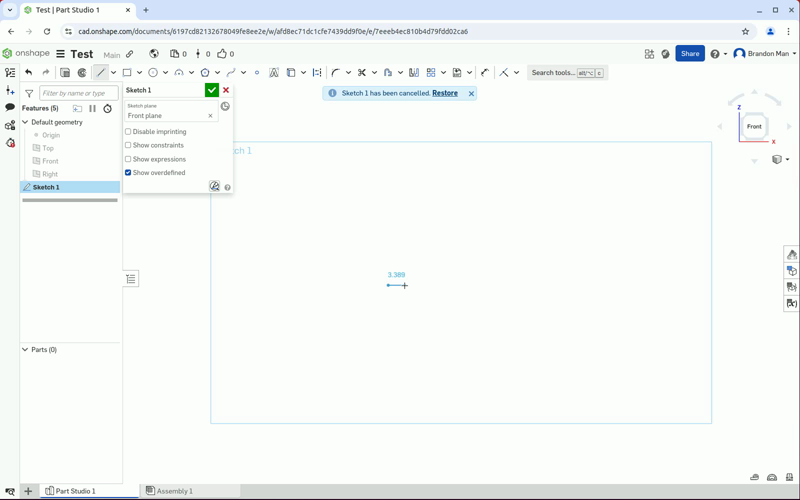
click(404, 285)
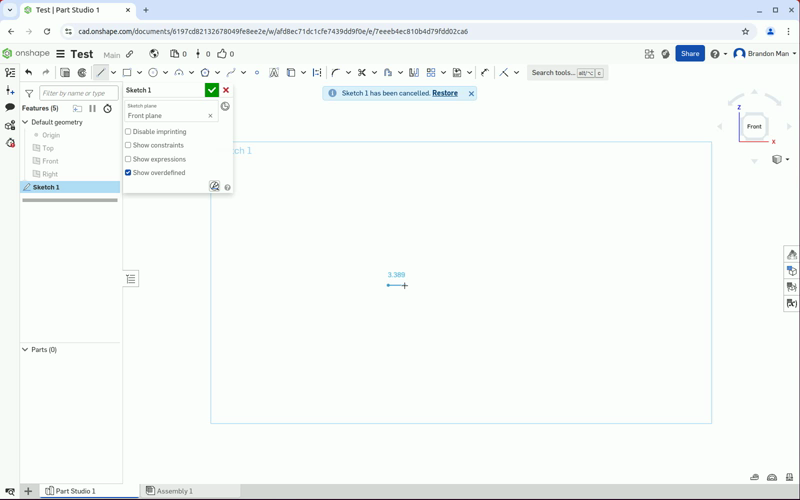
key_up(shift)
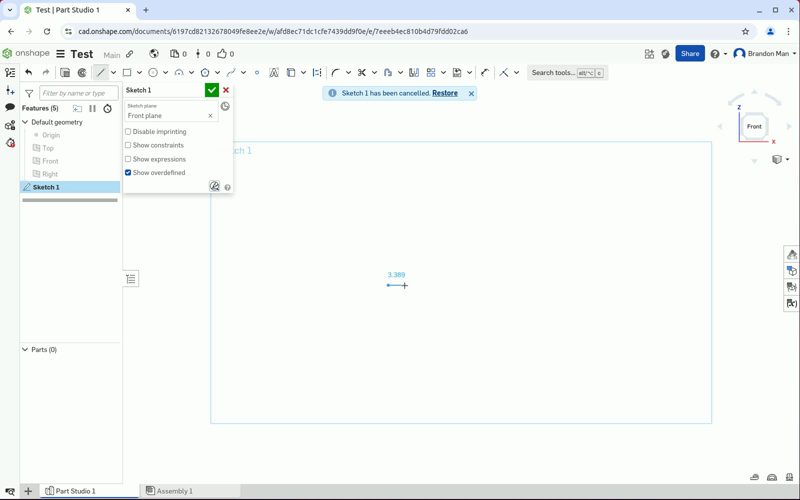
key_down(shift)
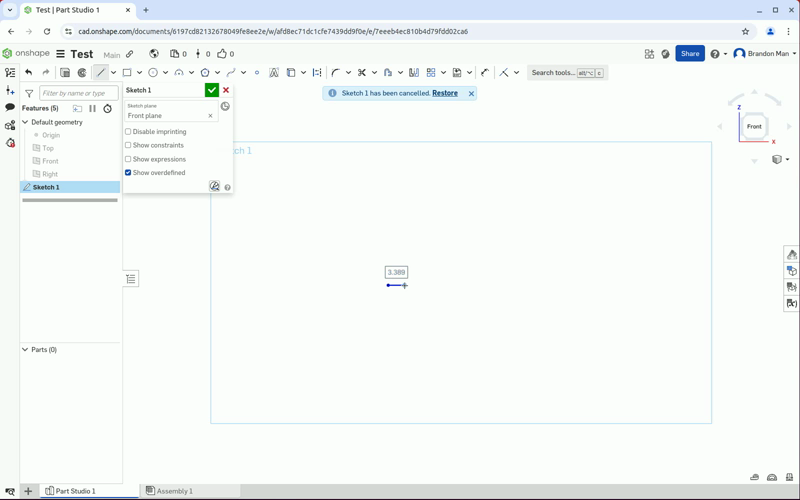
mouse_move(422, 394)
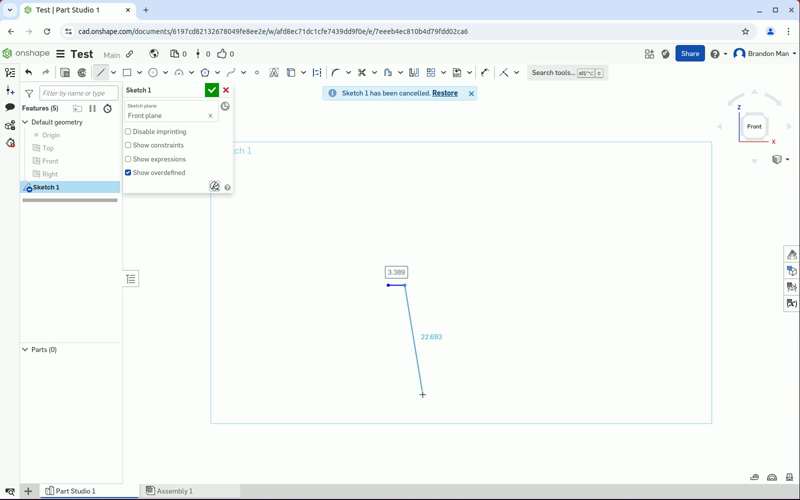
click(422, 394)
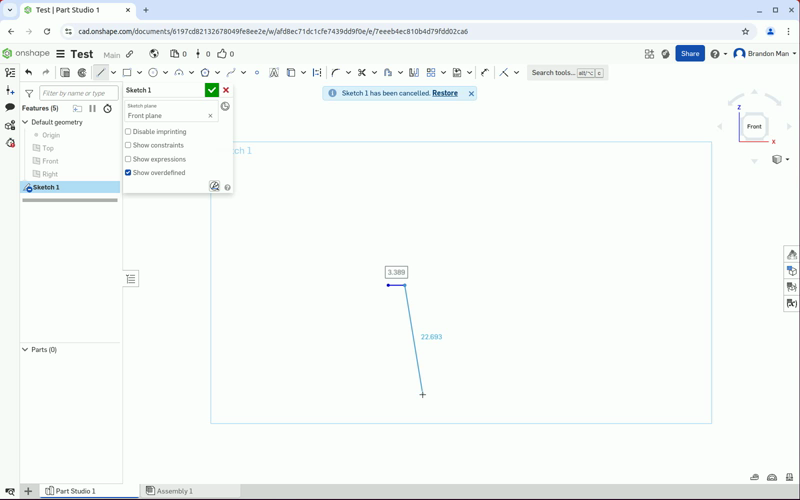
key_up(shift)
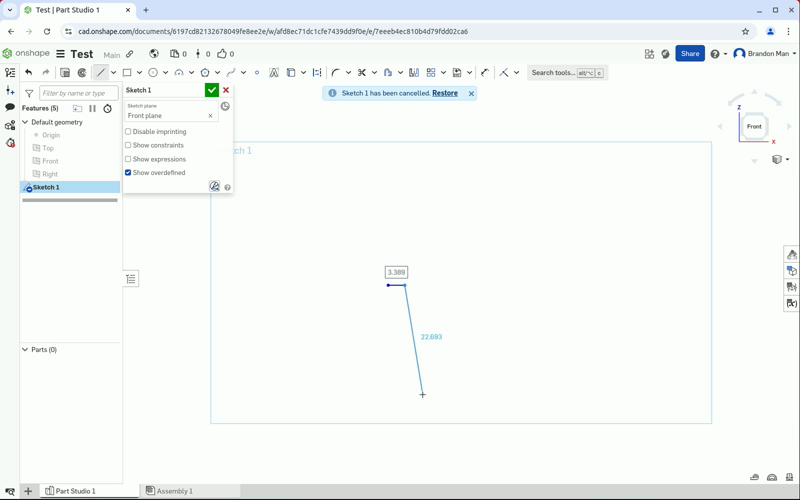
key_down(shift)
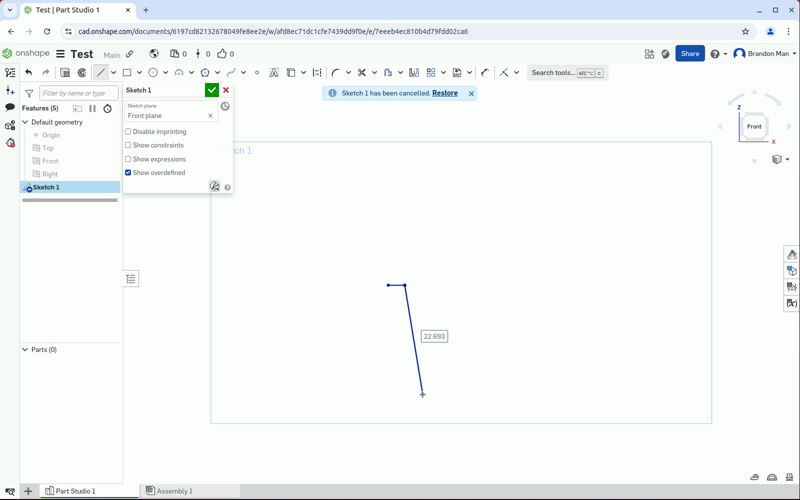
mouse_move(497, 394)
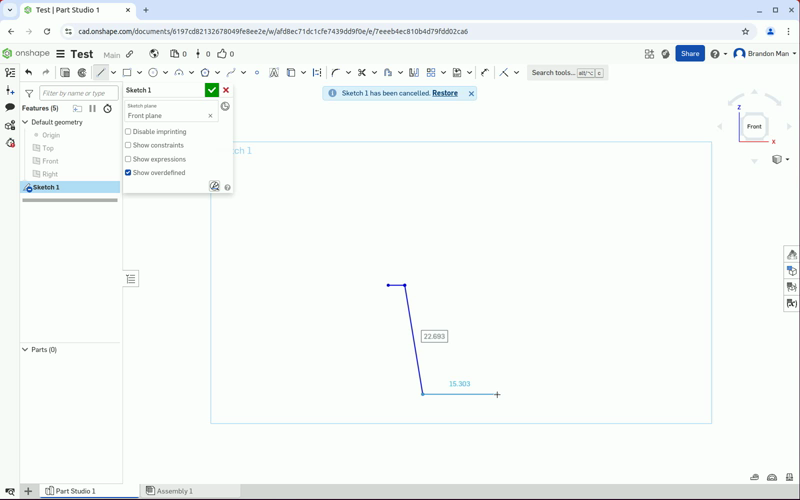
click(497, 394)
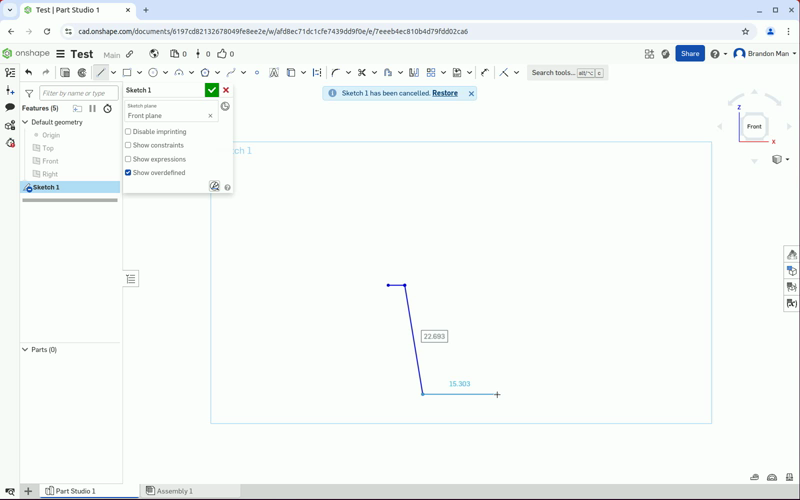
key_up(shift)
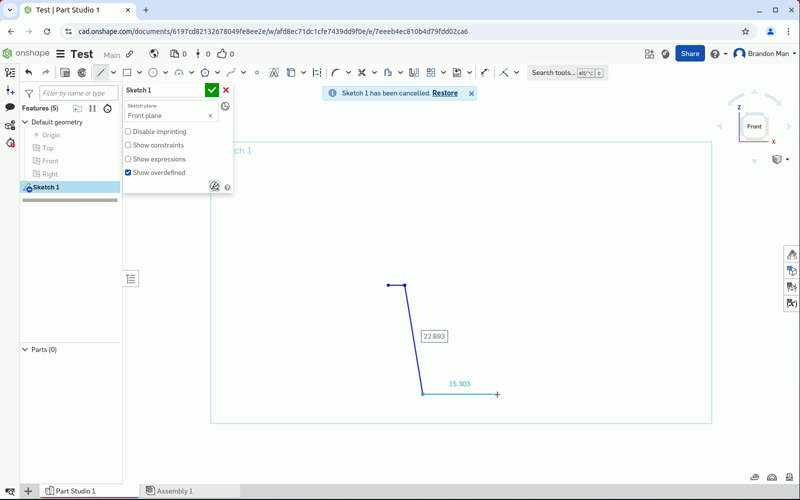
key_down(shift)
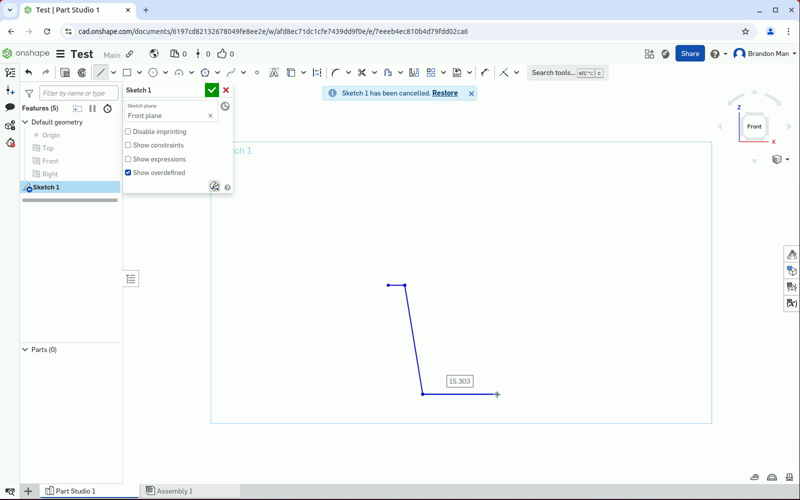
mouse_move(515, 285)
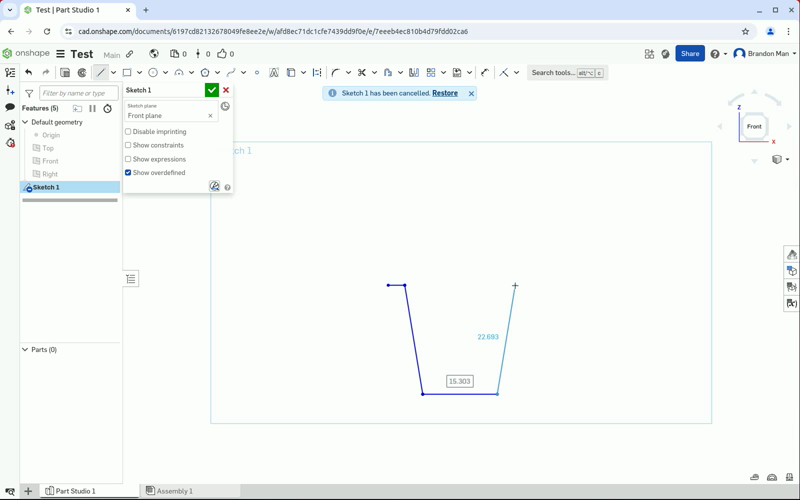
click(515, 285)
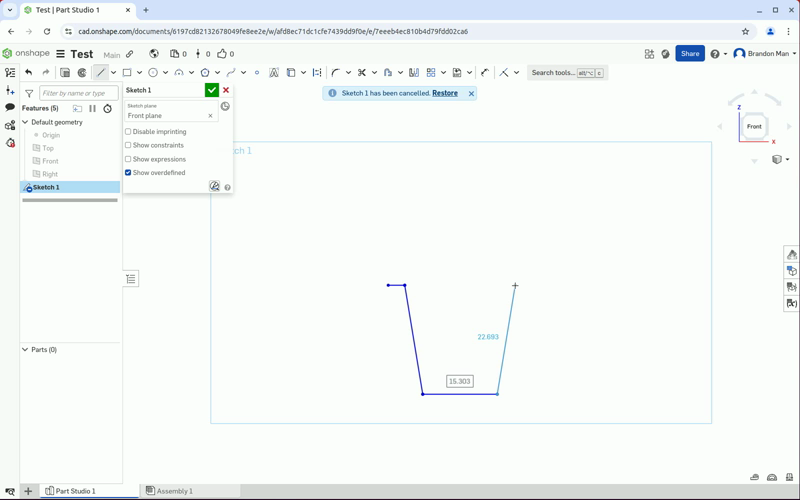
key_up(shift)
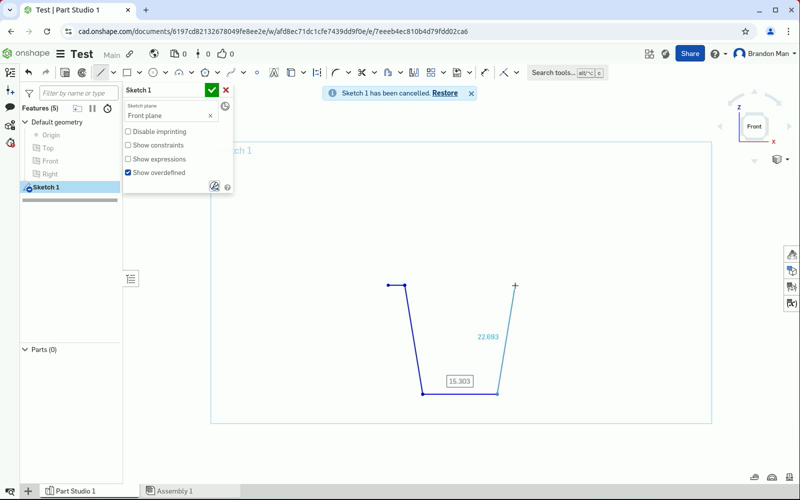
key_down(shift)
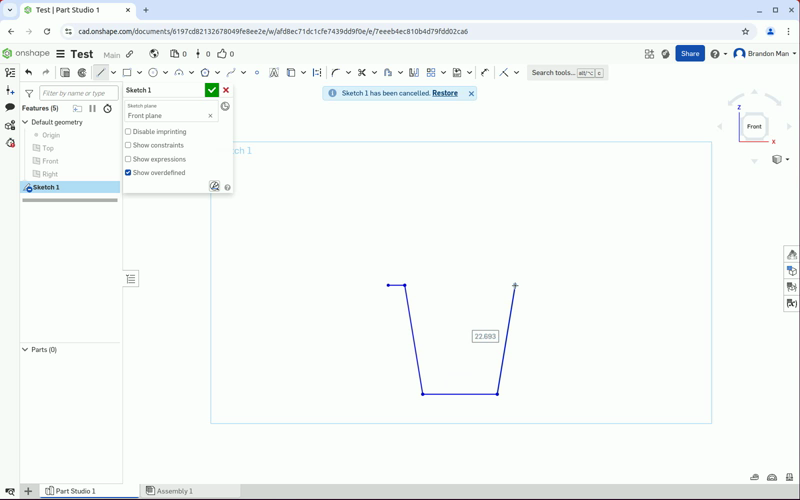
mouse_move(545, 285)
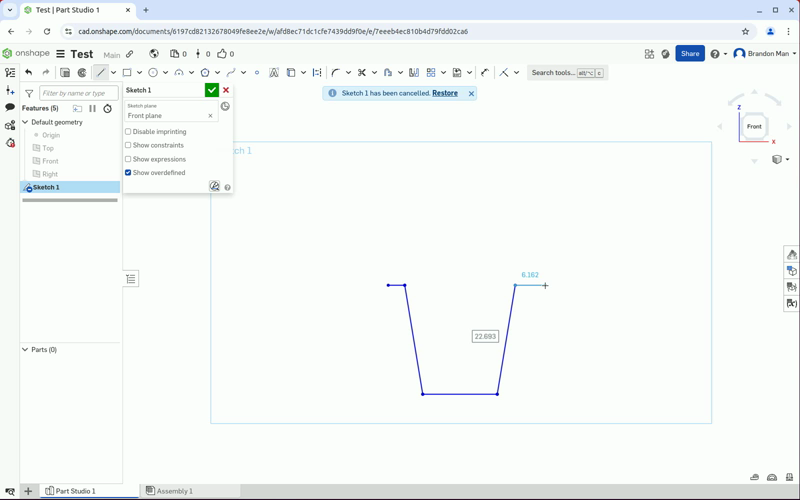
mouse_move(531, 285)
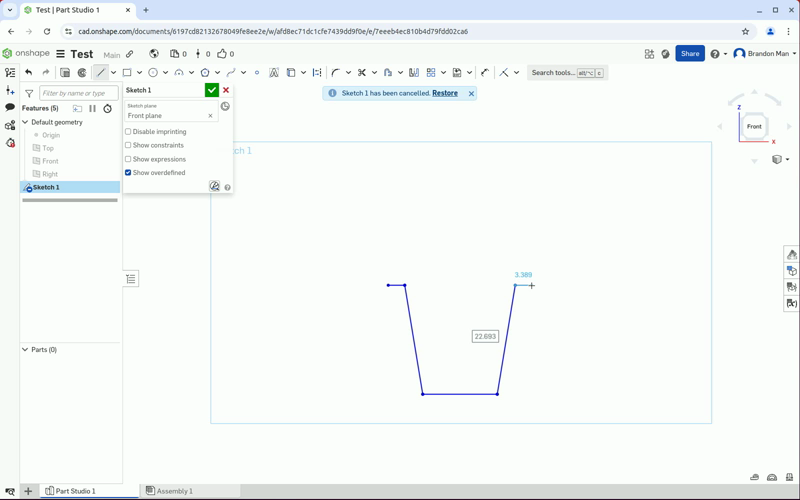
click(531, 285)
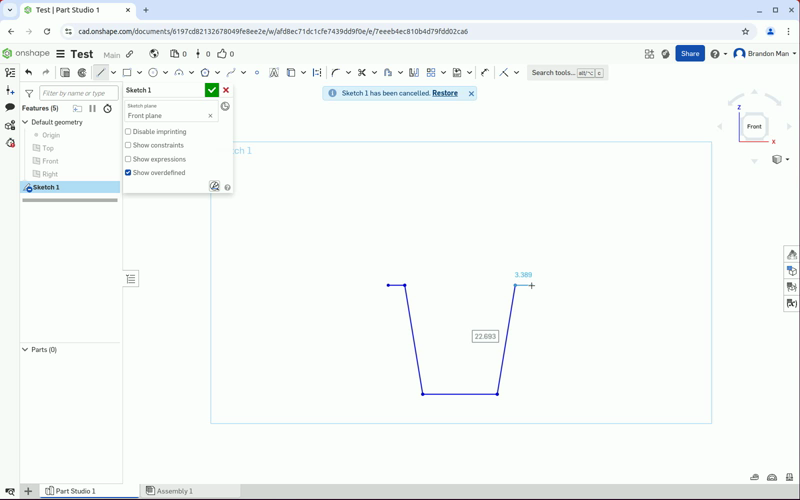
key_up(shift)
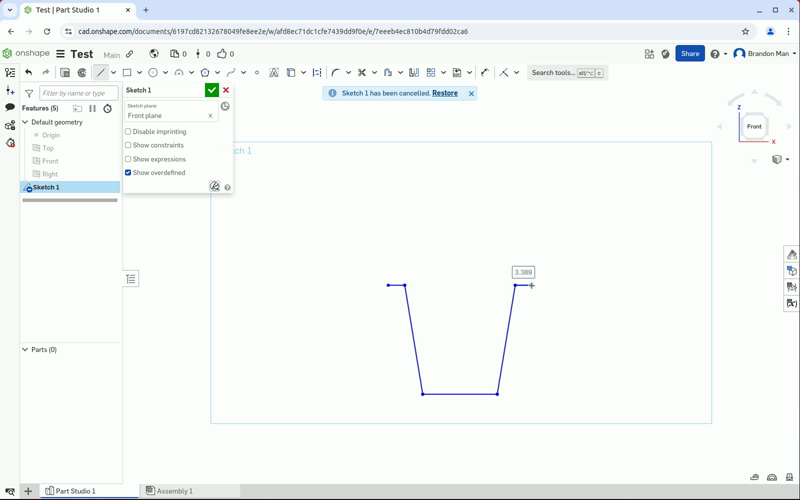
key_down(shift)
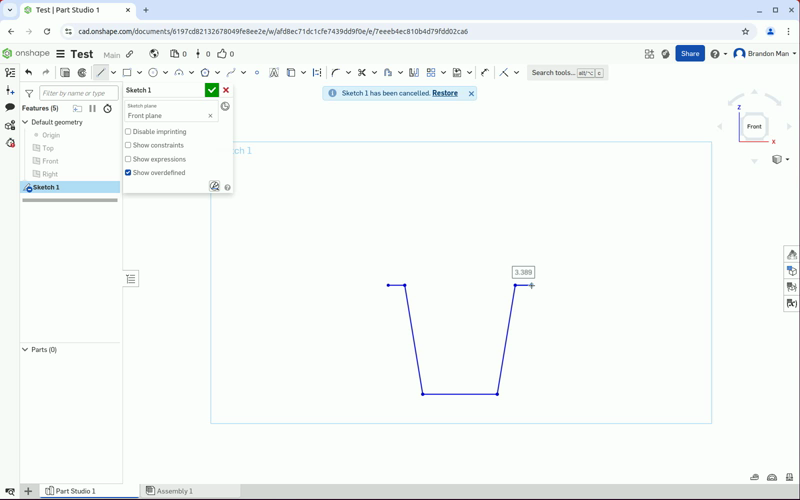
mouse_move(561, 285)
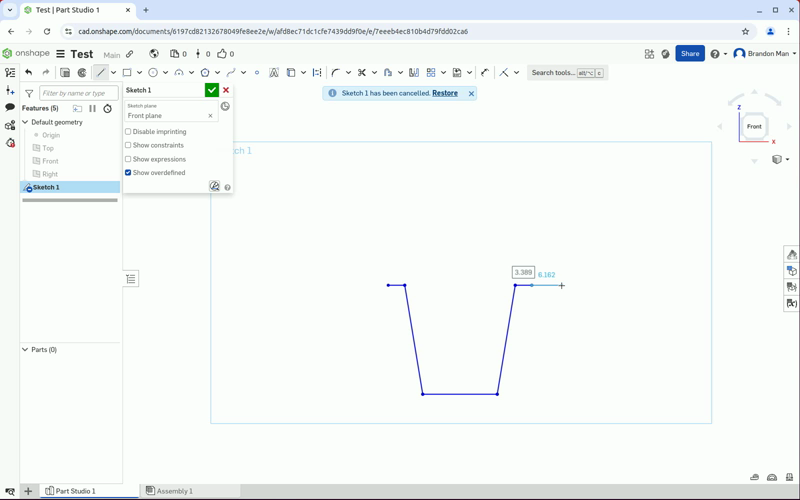
mouse_move(531, 282)
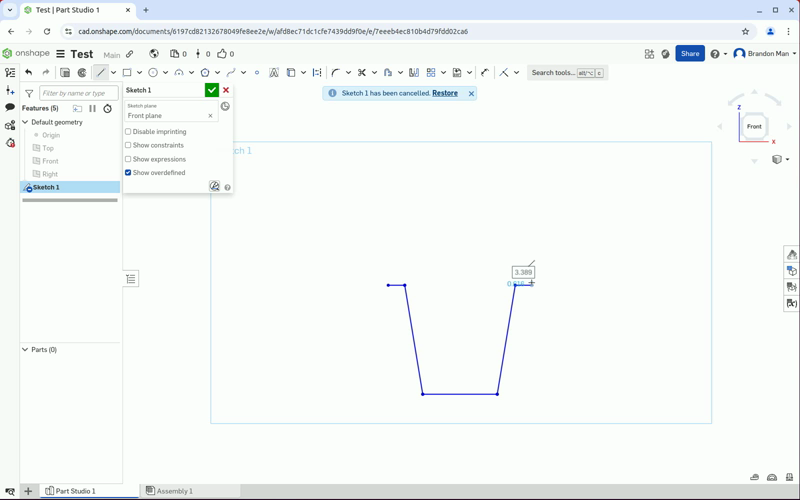
scroll(6)
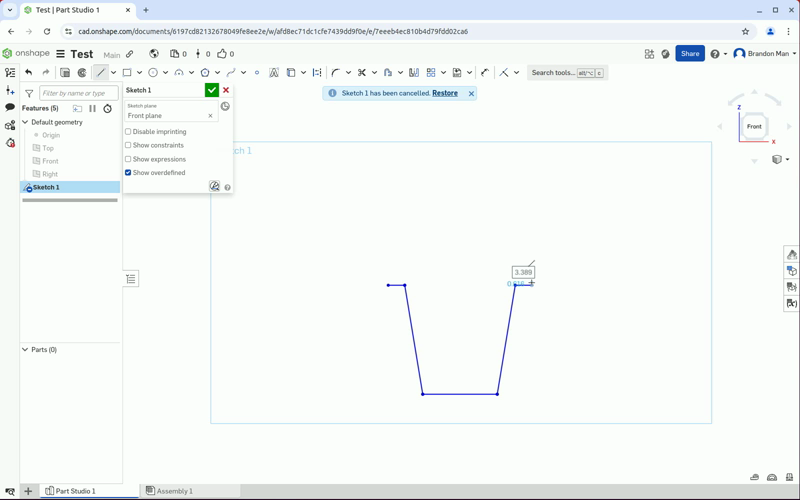
scroll(6)
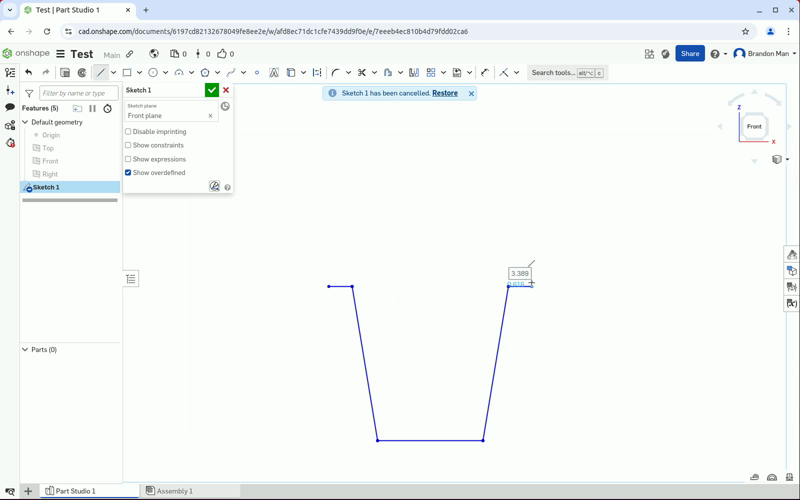
scroll(6)
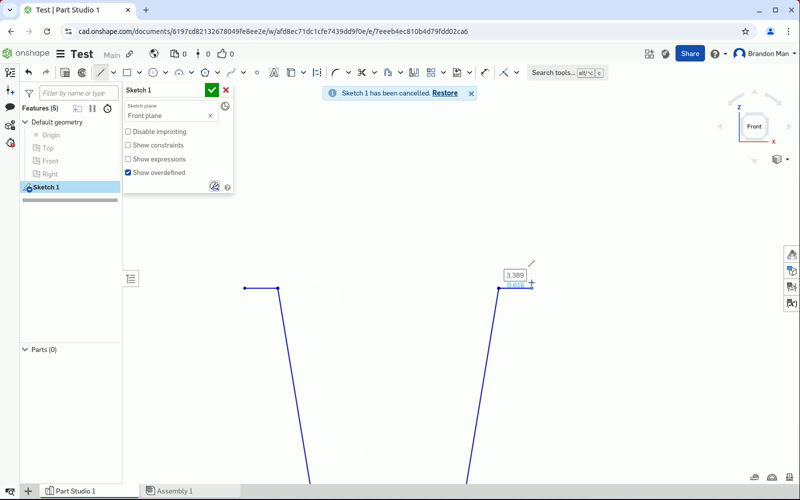
scroll(6)
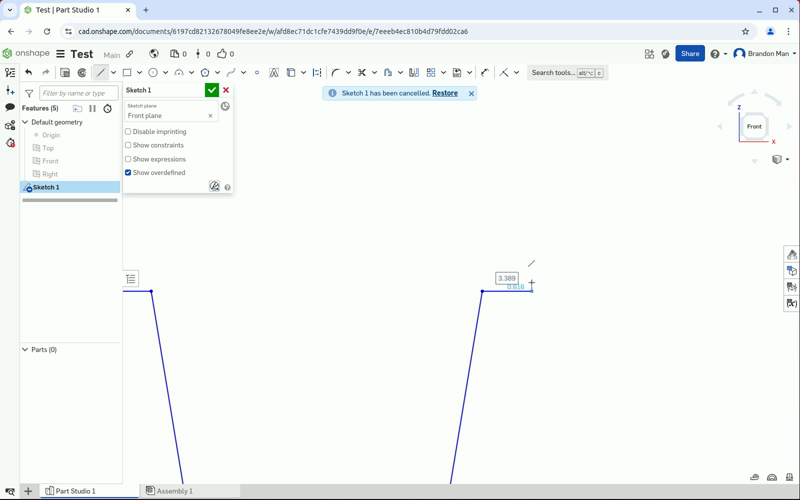
scroll(6)
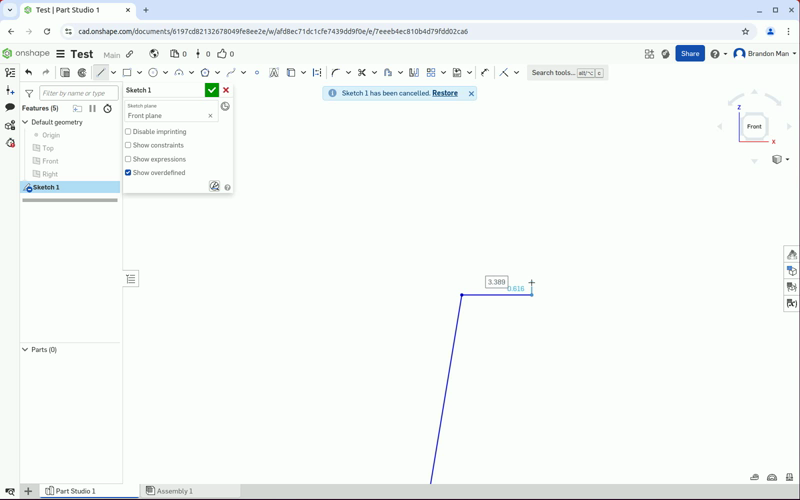
scroll(6)
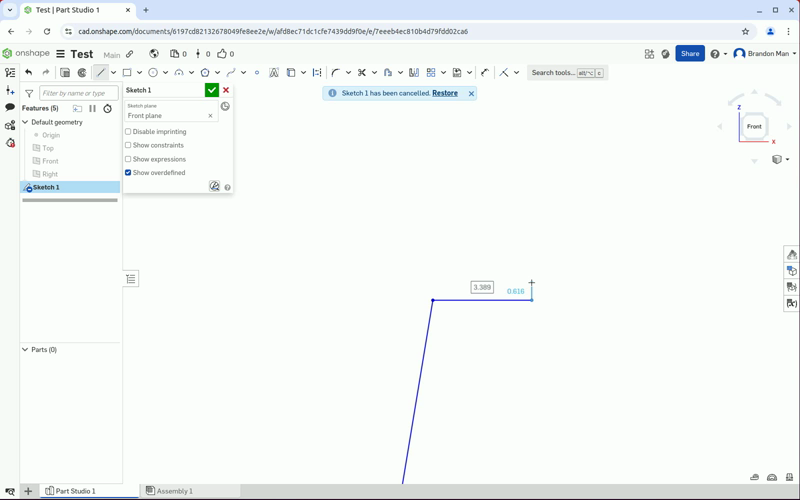
scroll(6)
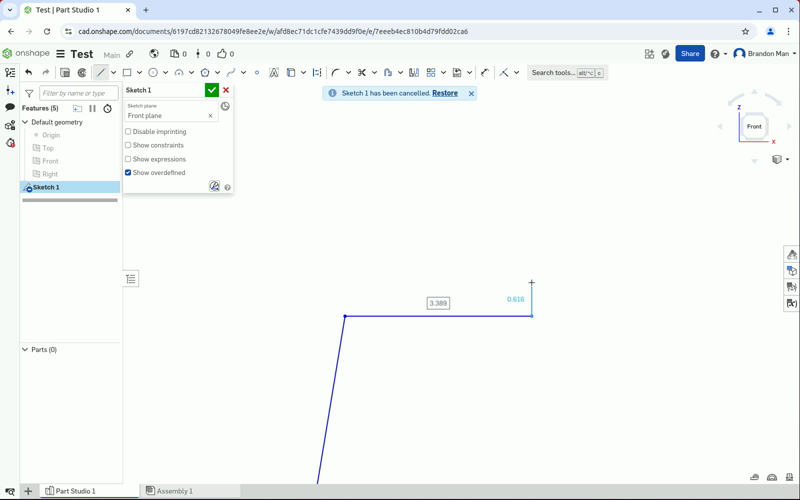
click(531, 282)
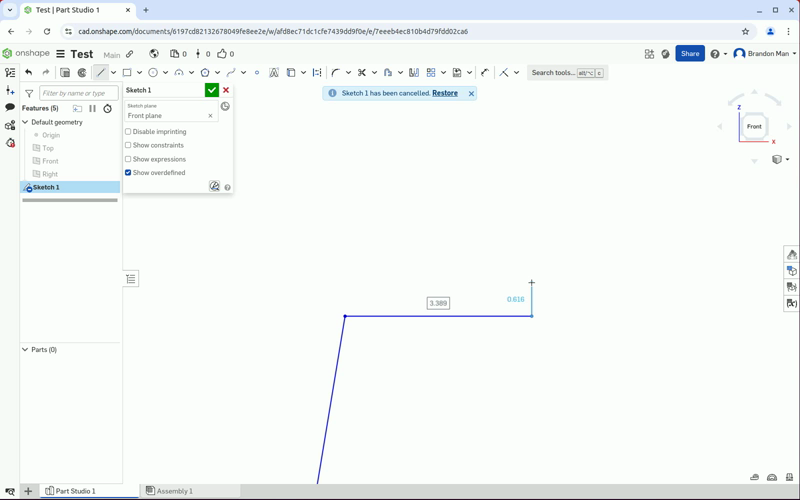
scroll(-6)
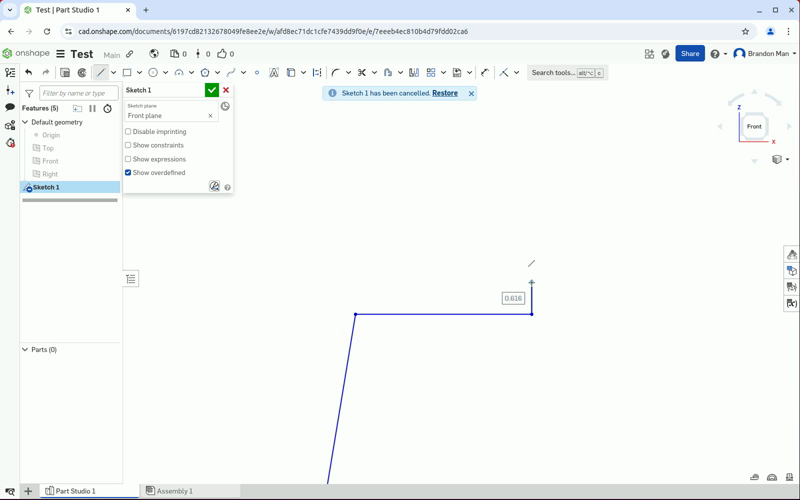
scroll(-6)
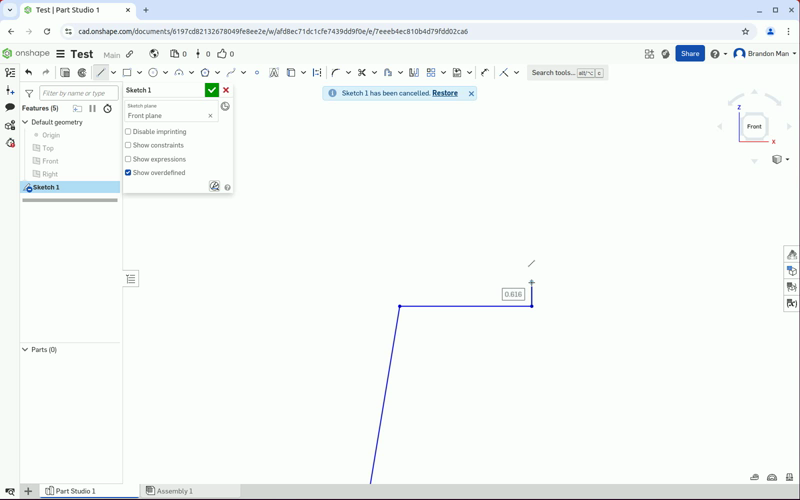
scroll(-6)
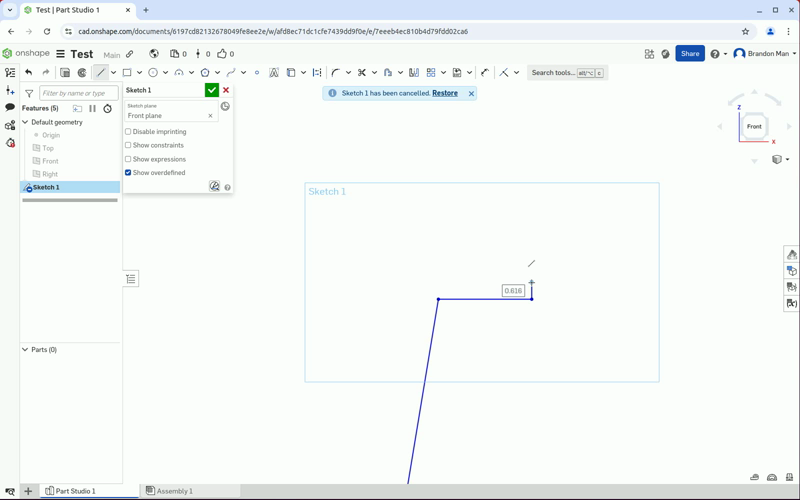
scroll(-6)
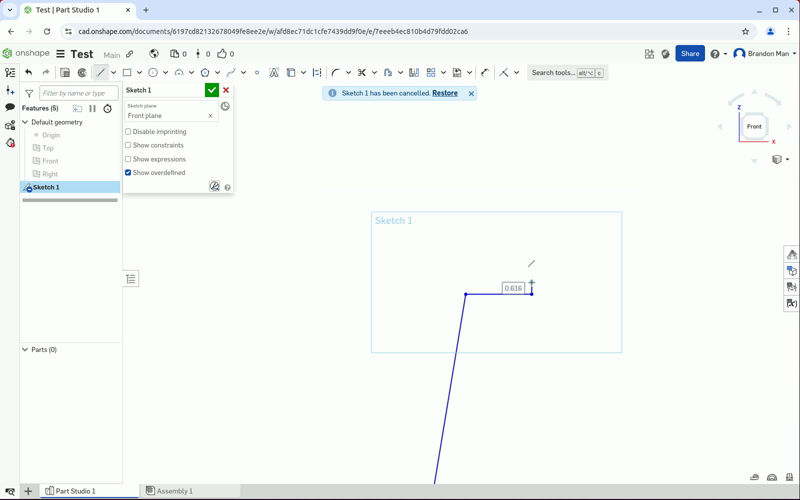
scroll(-6)
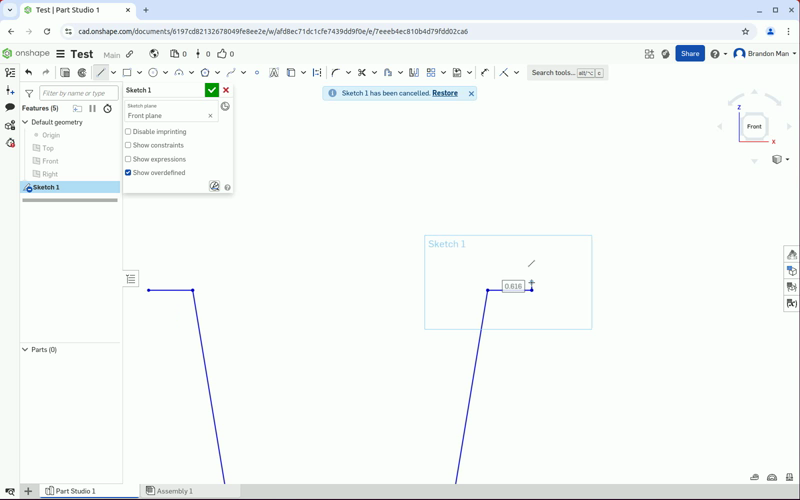
scroll(-6)
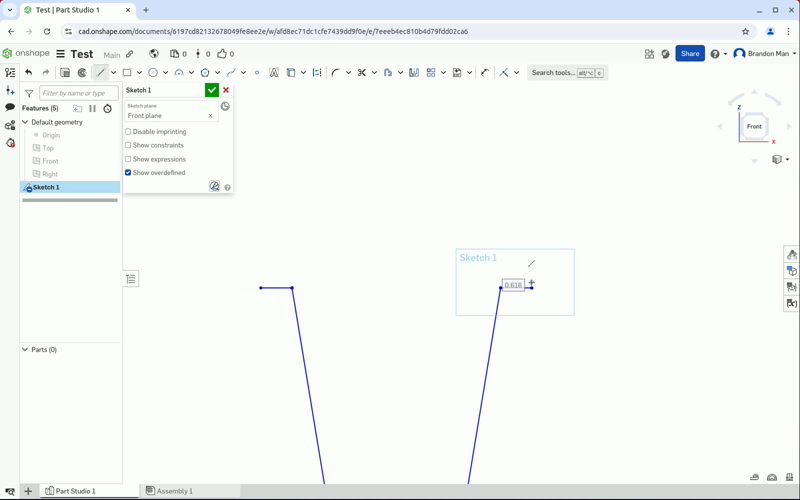
scroll(-6)
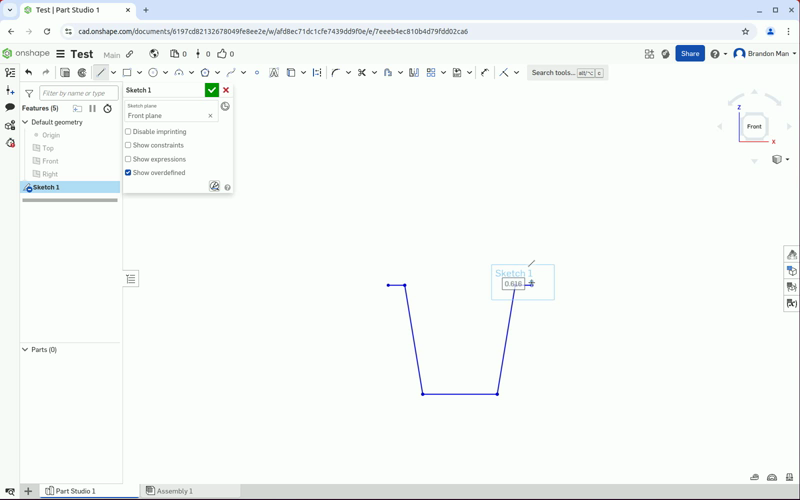
key_up(shift)
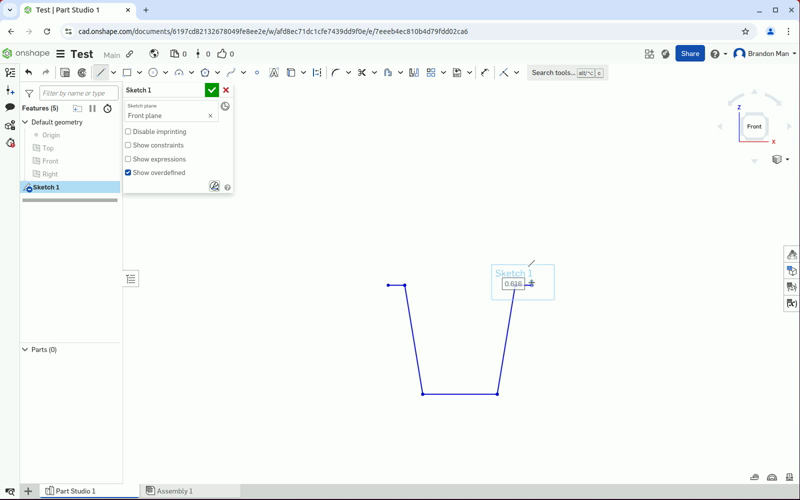
key_down(shift)
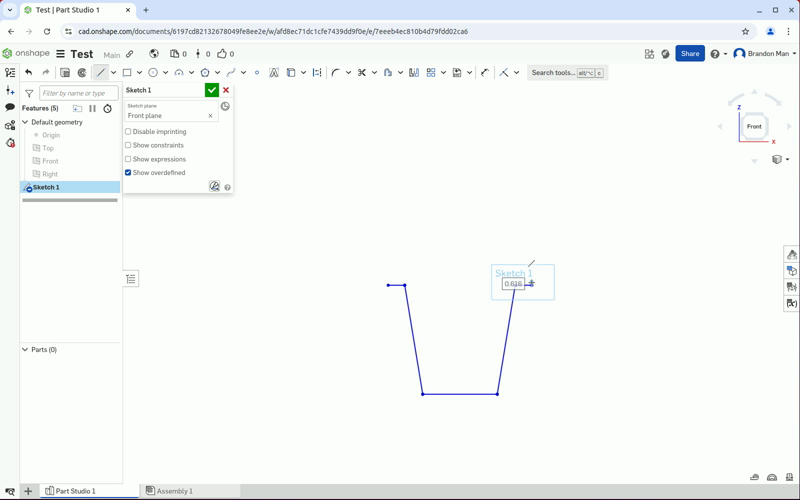
mouse_move(388, 282)
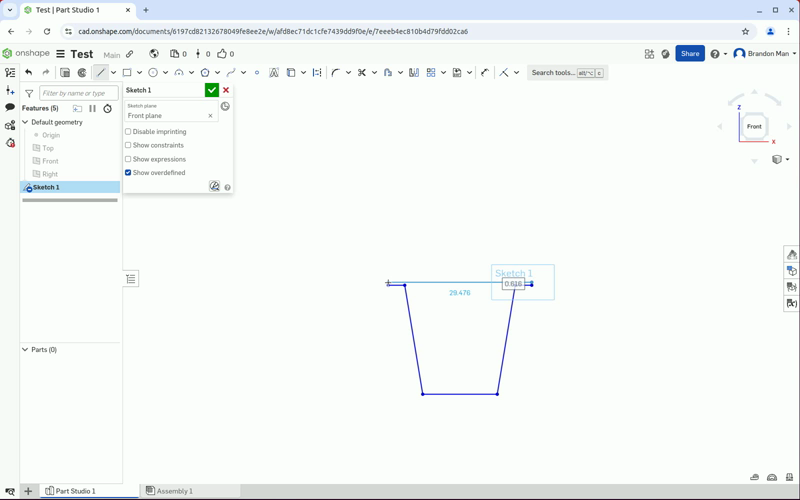
scroll(6)
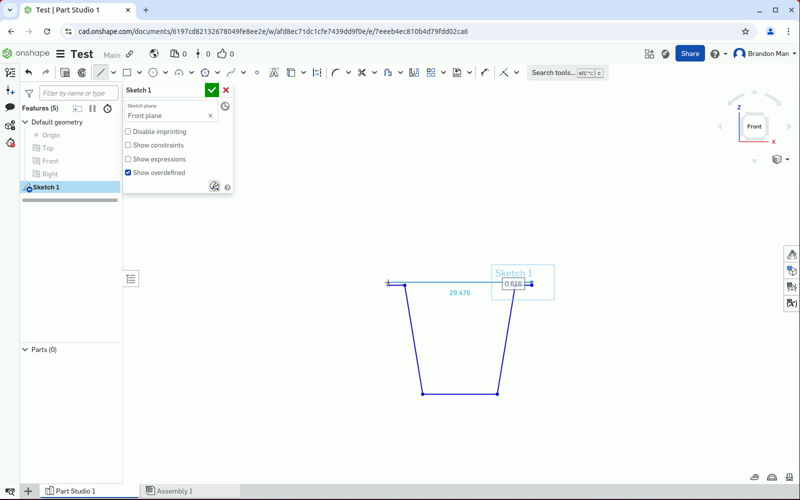
scroll(6)
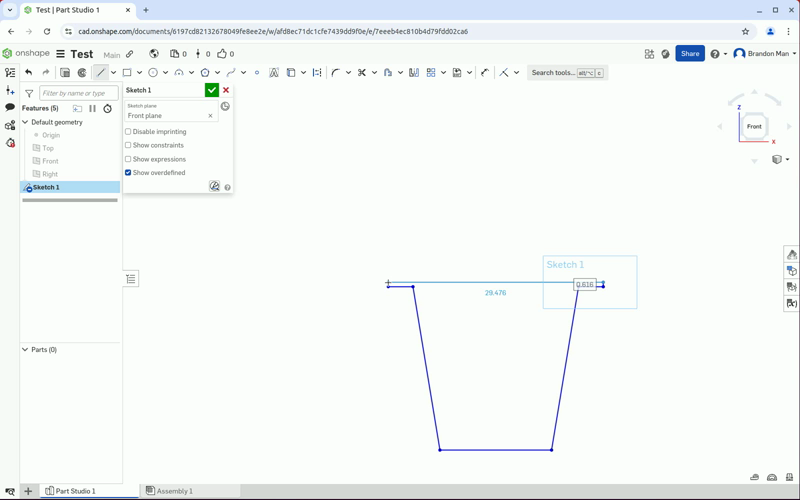
scroll(6)
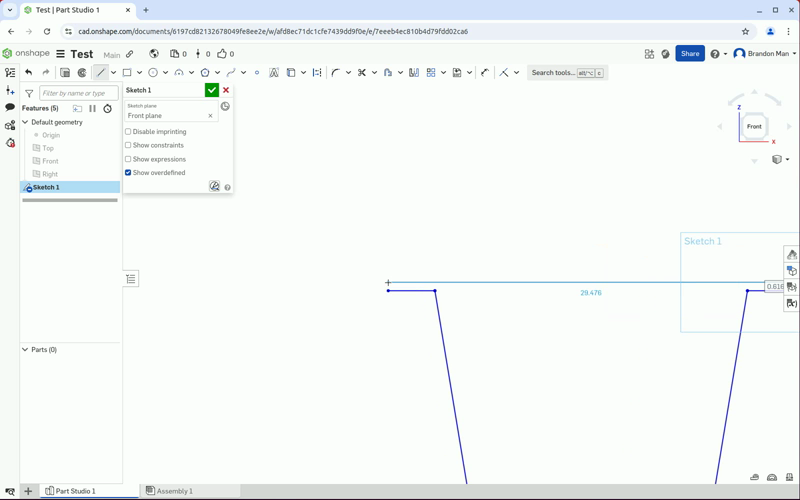
scroll(6)
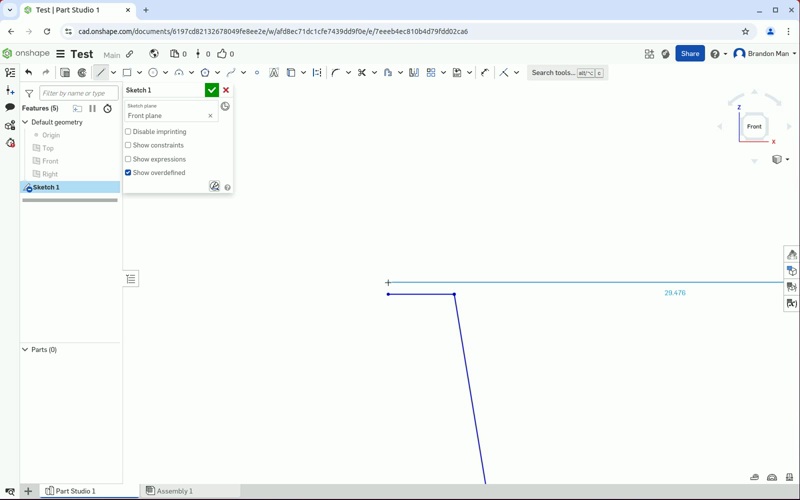
scroll(6)
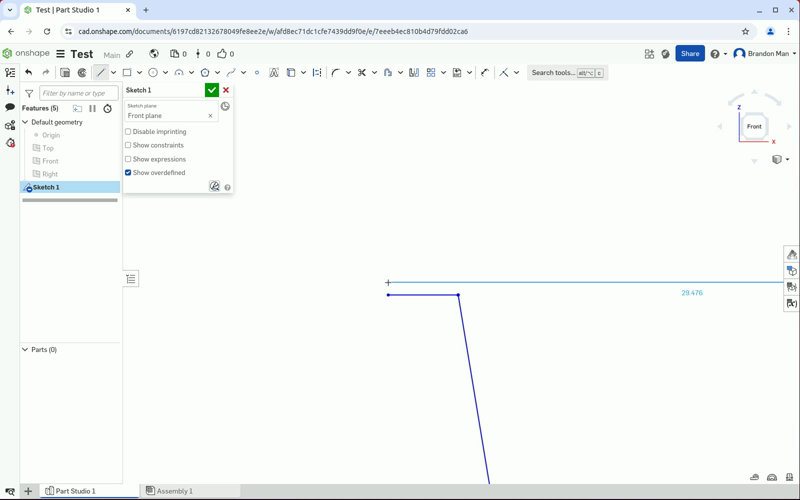
scroll(6)
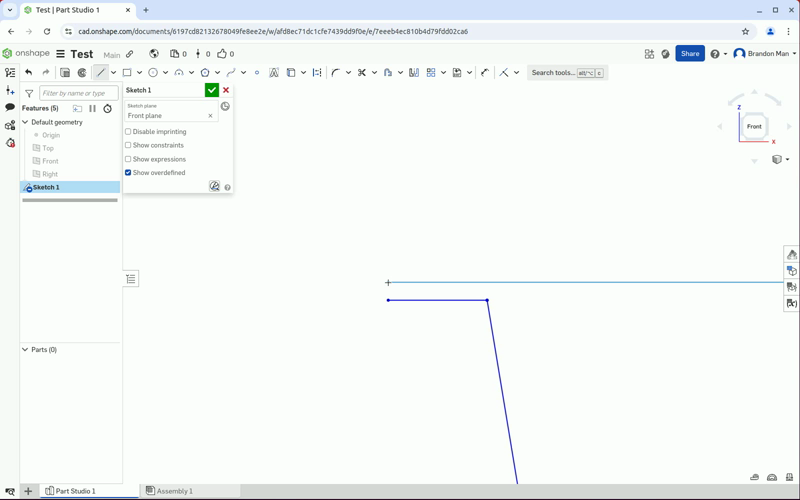
scroll(6)
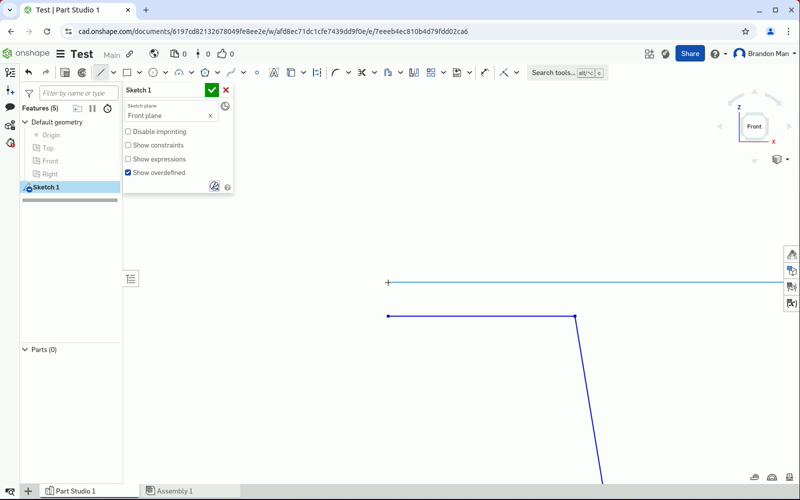
click(388, 282)
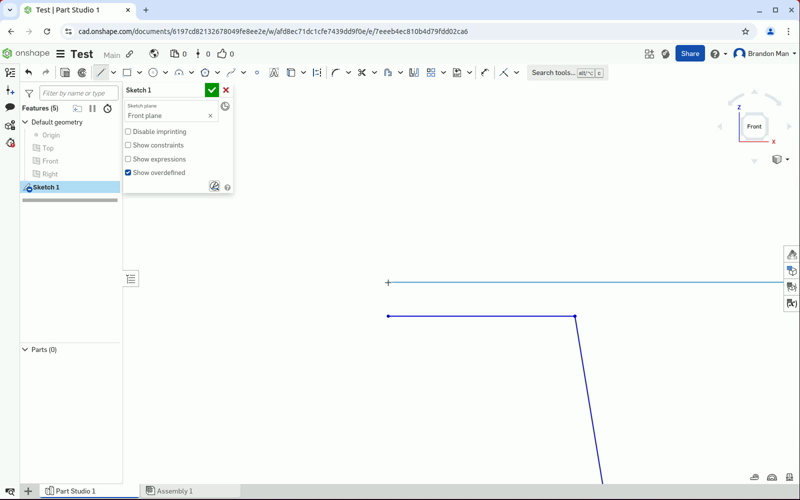
scroll(-6)
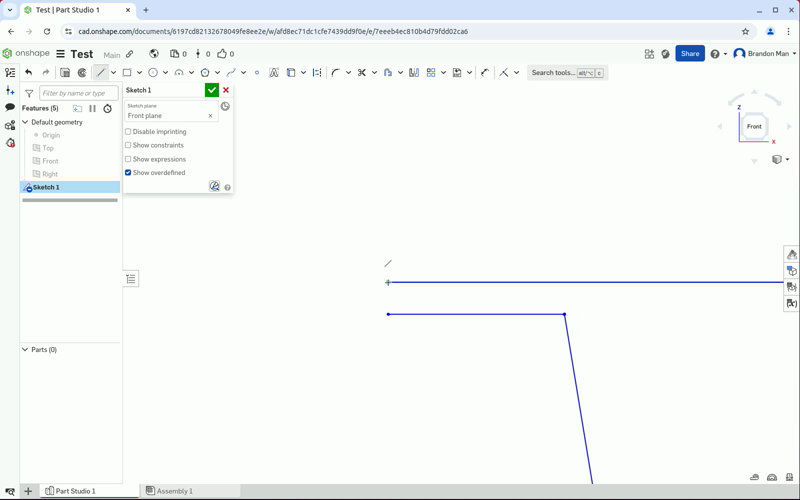
scroll(-6)
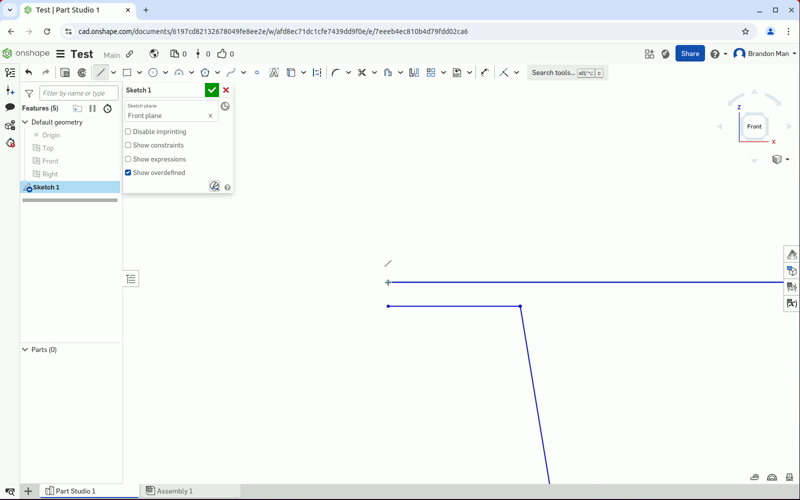
scroll(-6)
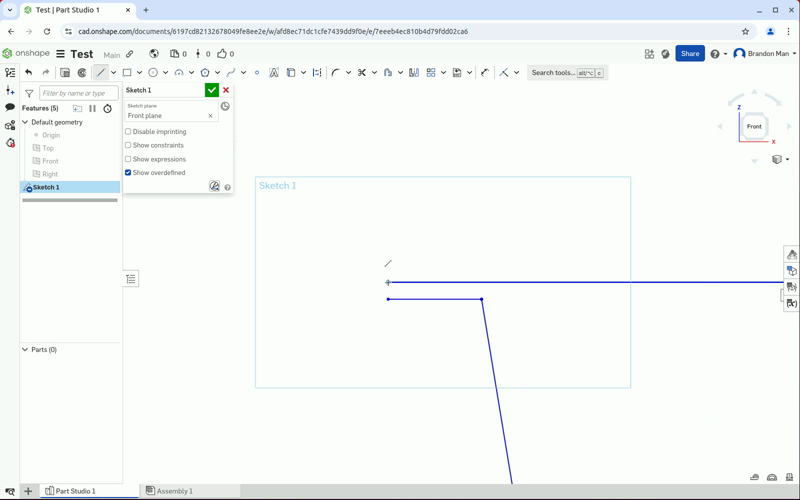
scroll(-6)
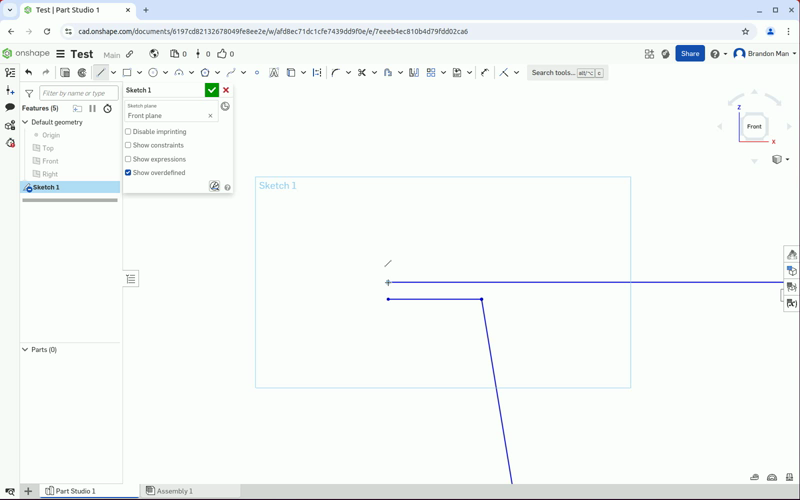
scroll(-6)
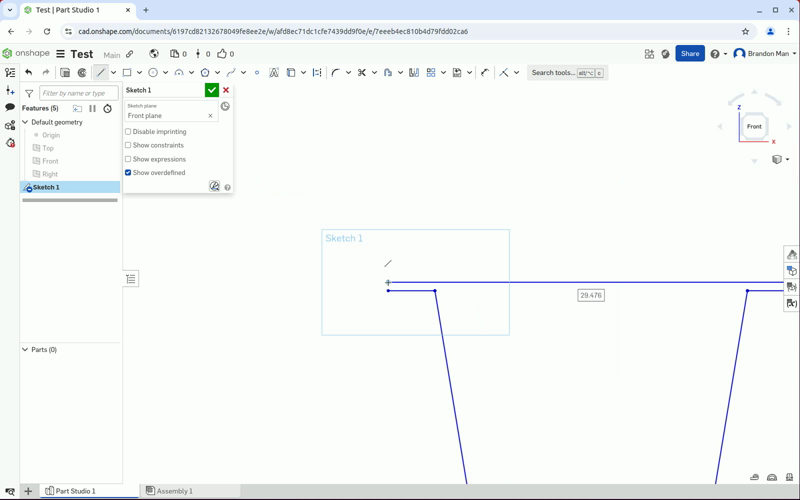
scroll(-6)
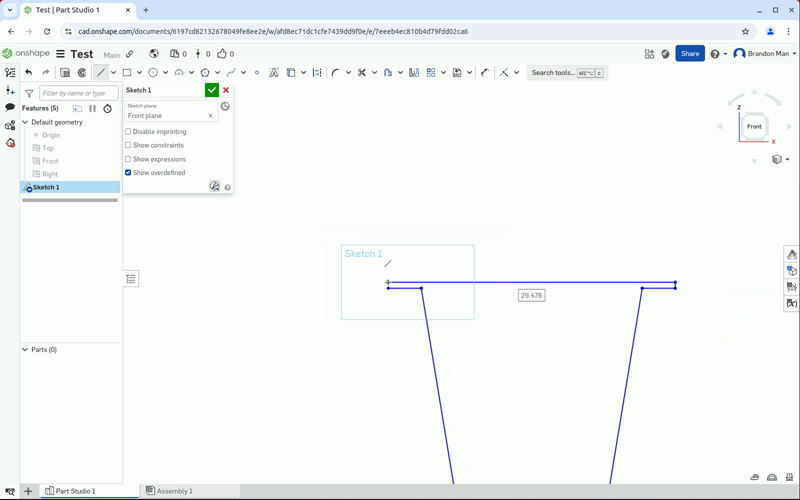
scroll(-6)
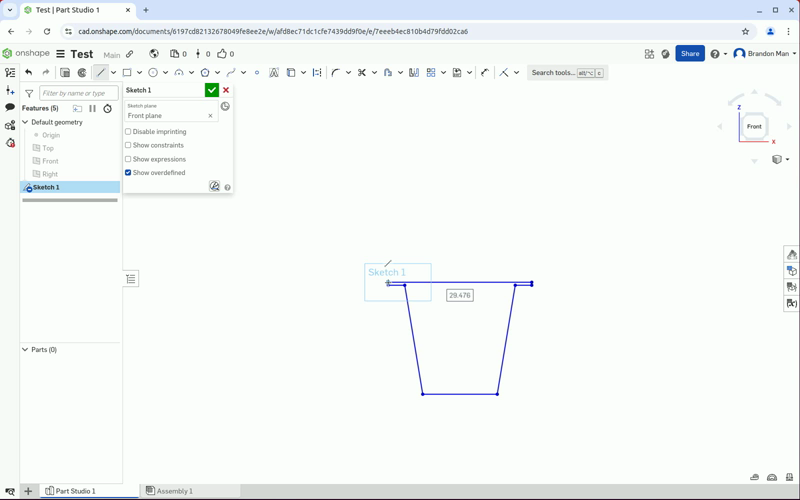
key_up(shift)
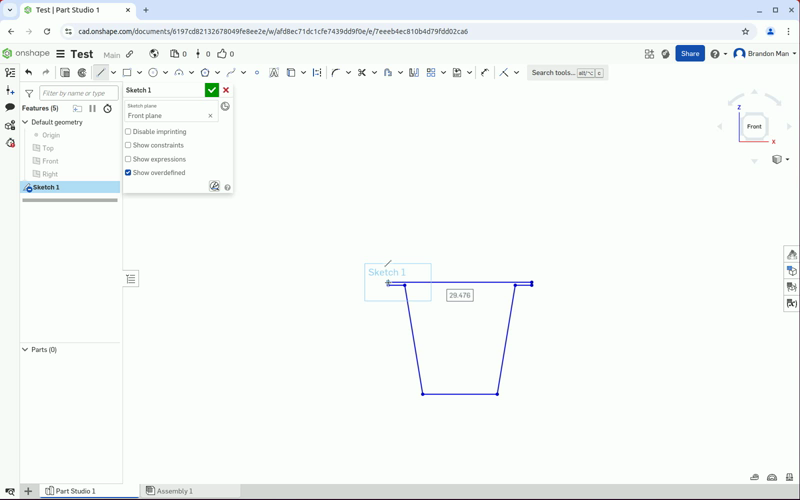
mouse_move(418, 282)
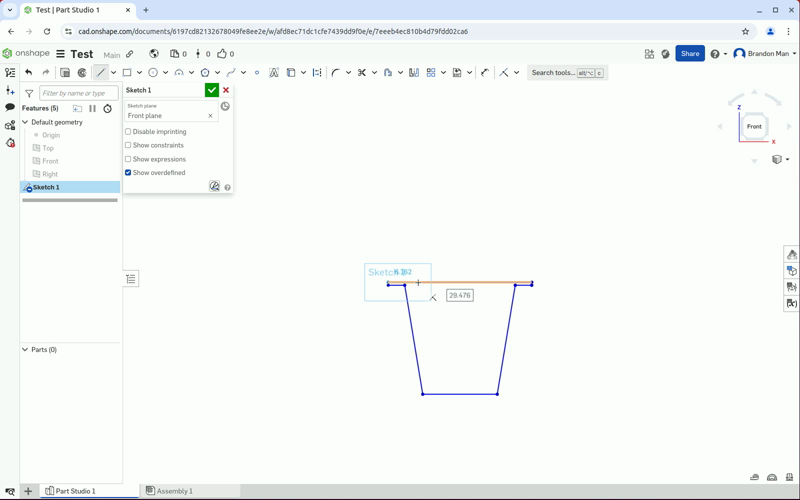
key_down(shift)
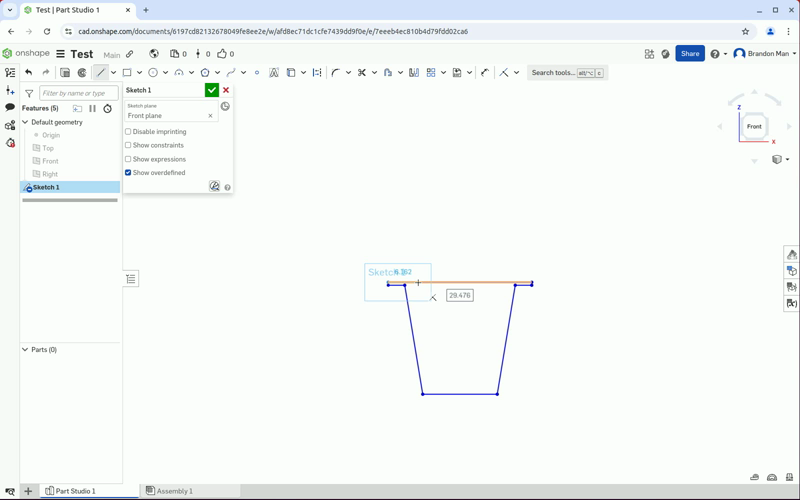
mouse_move(388, 285)
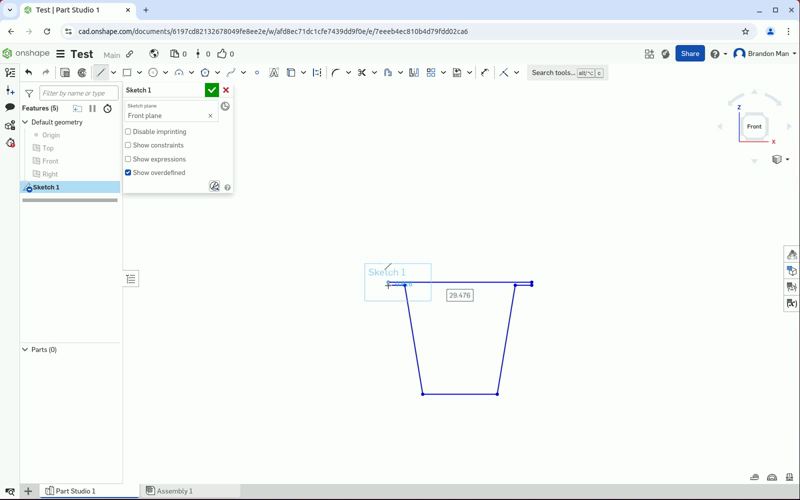
scroll(6)
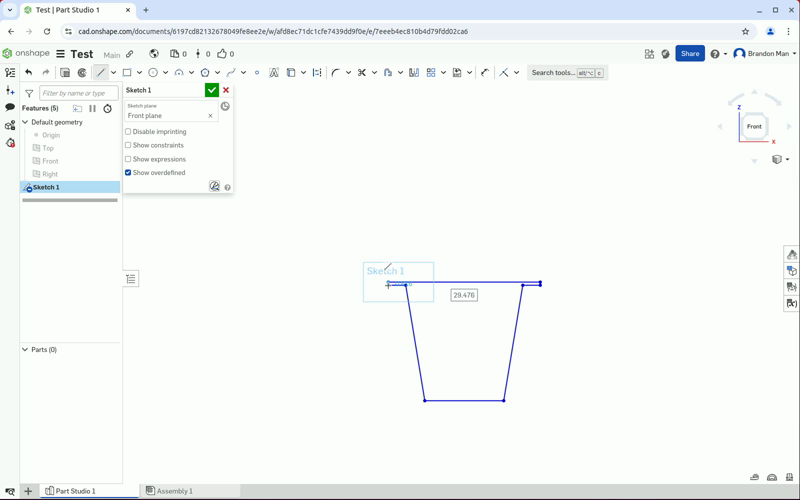
scroll(6)
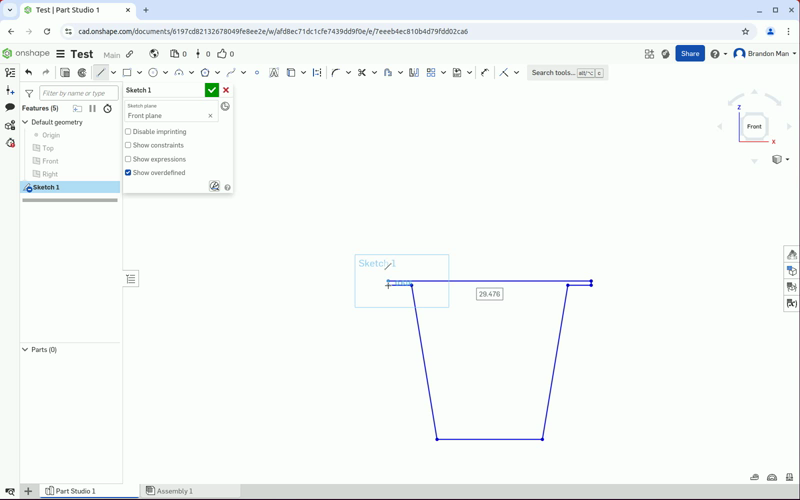
scroll(6)
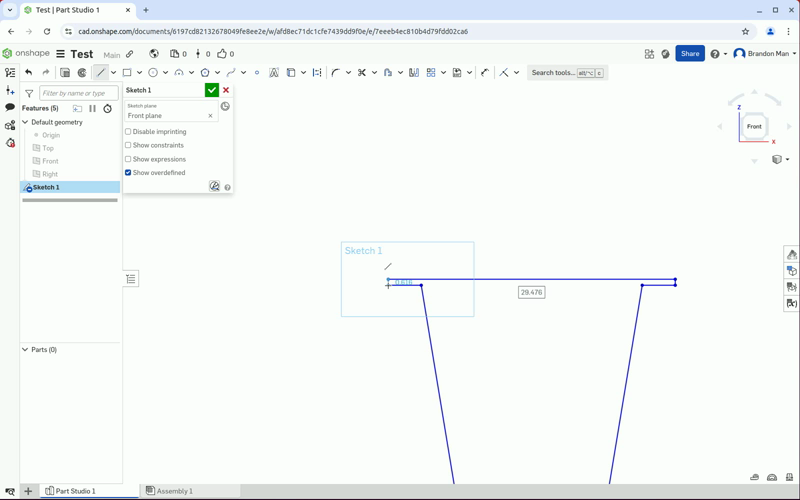
scroll(6)
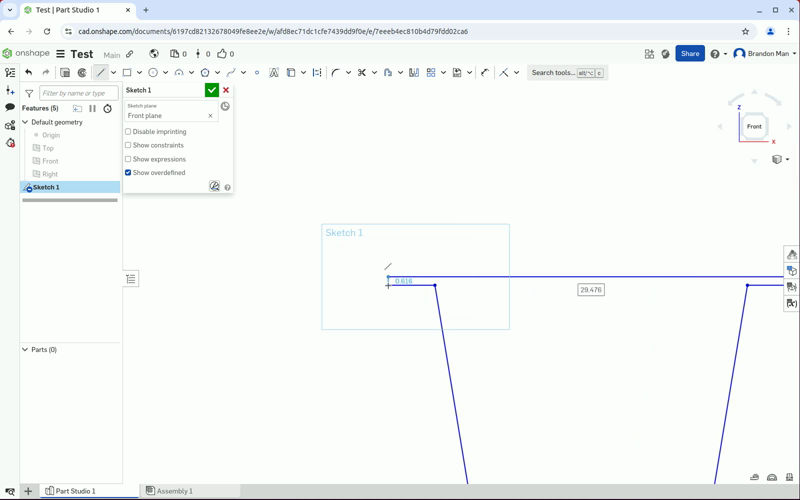
scroll(6)
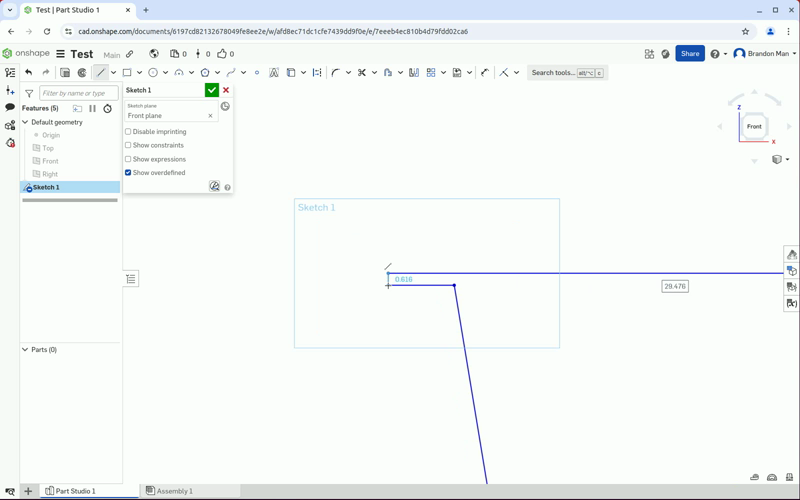
scroll(6)
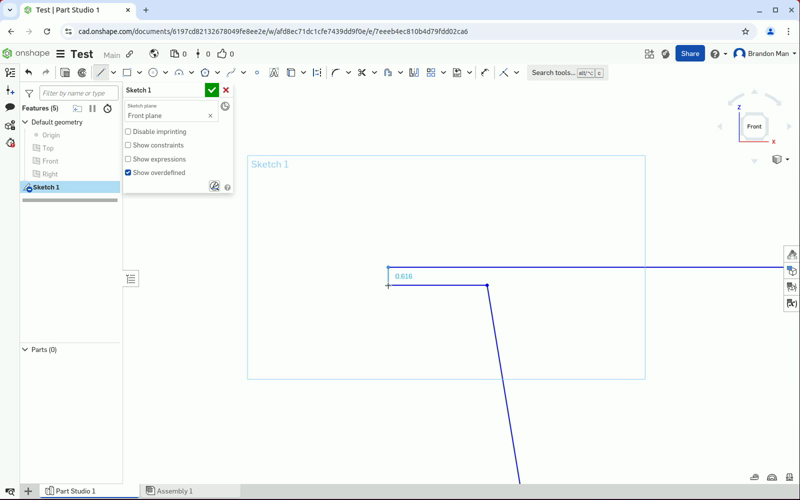
scroll(6)
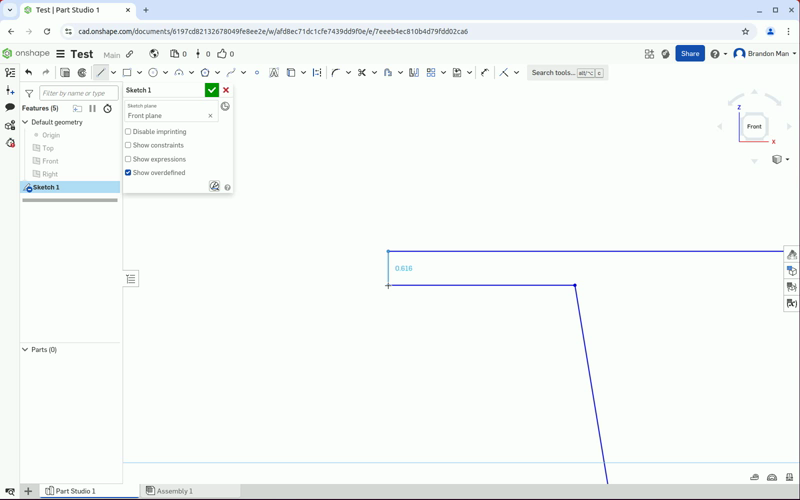
key_up(shift)
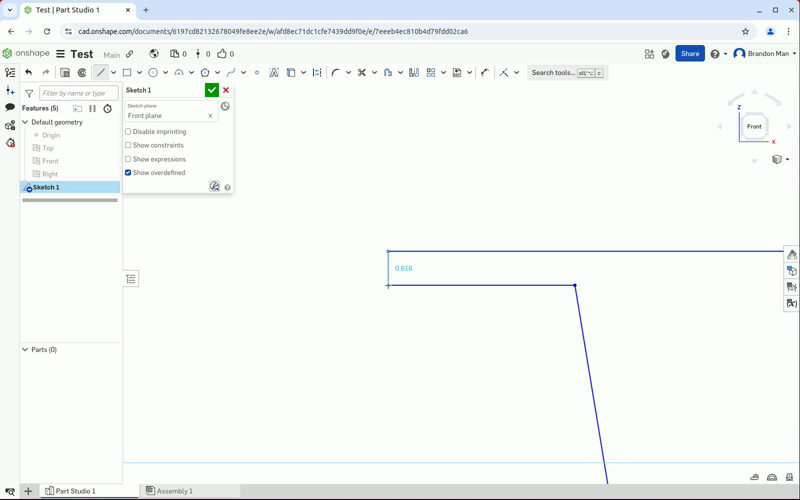
click(388, 285)
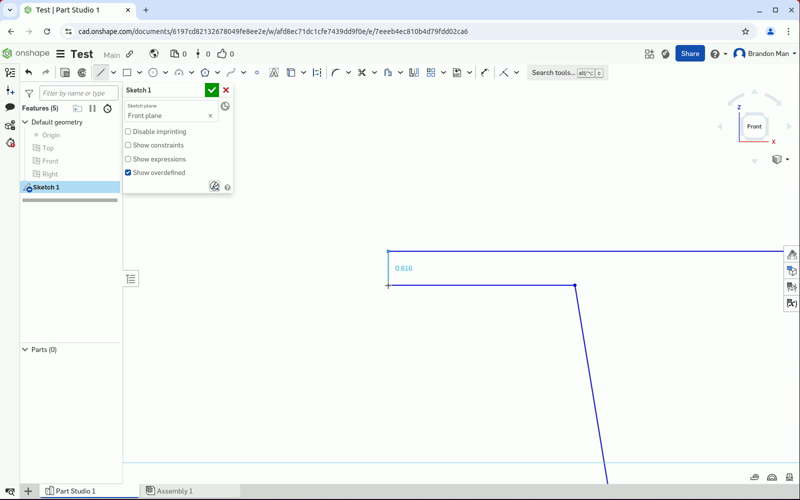
scroll(-6)
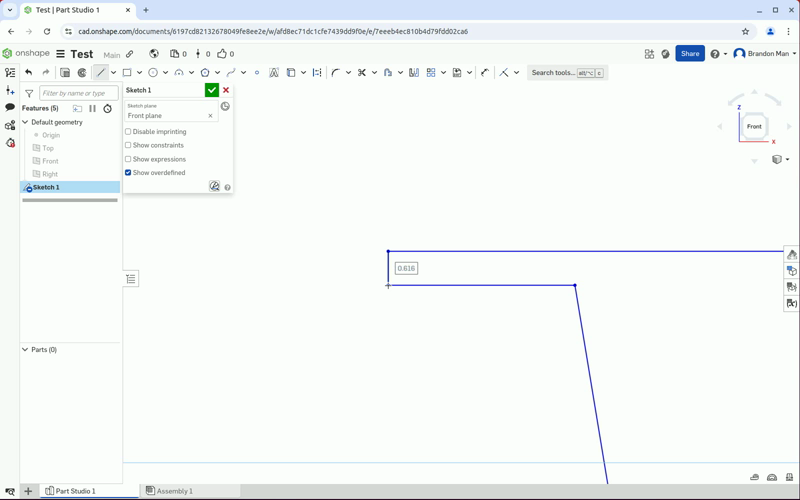
scroll(-6)
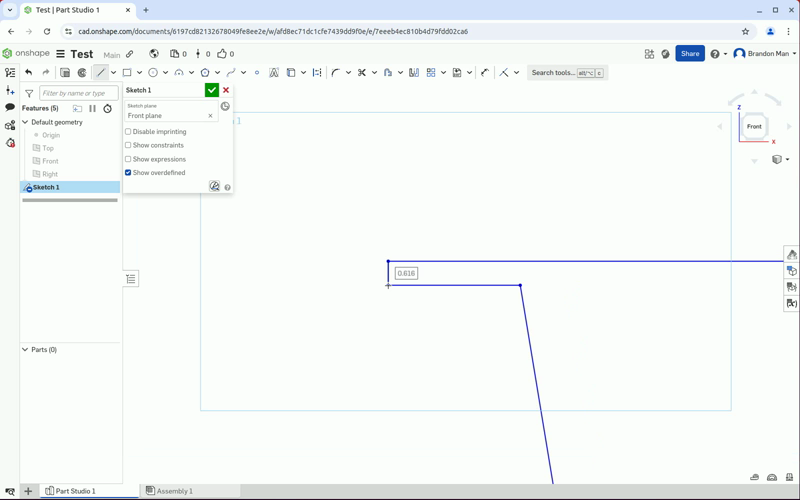
scroll(-6)
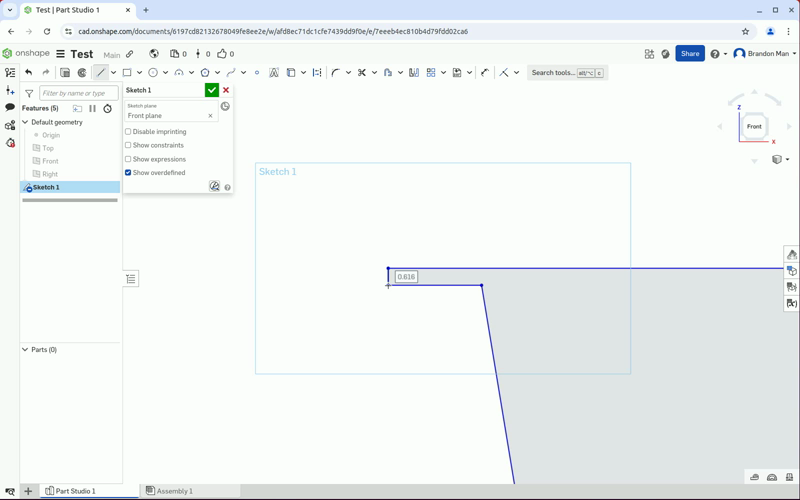
scroll(-6)
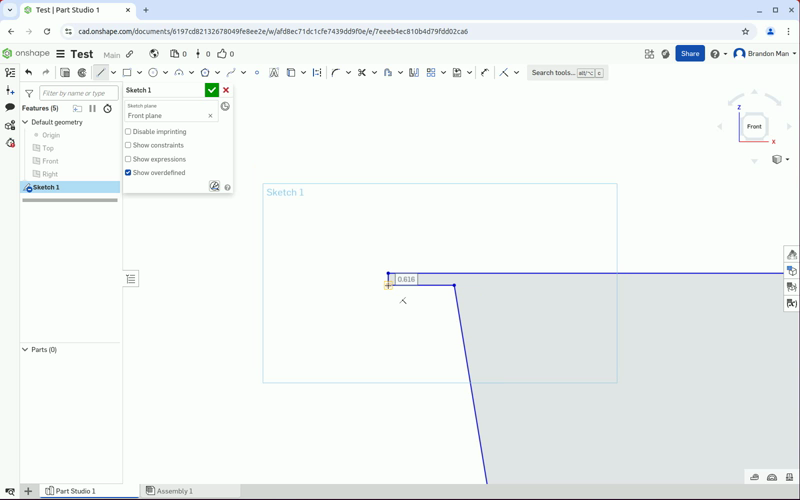
scroll(-6)
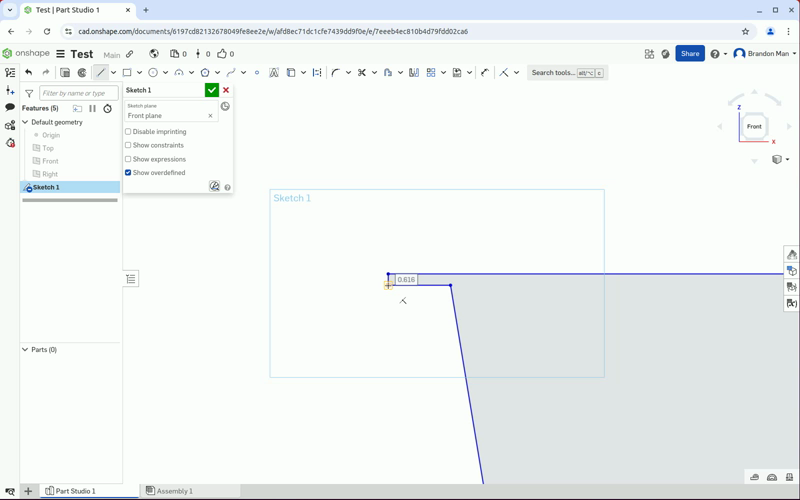
scroll(-6)
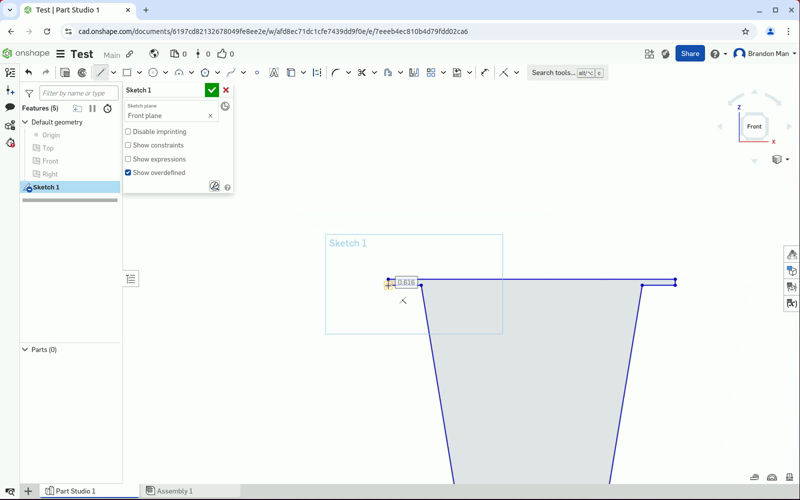
scroll(-6)
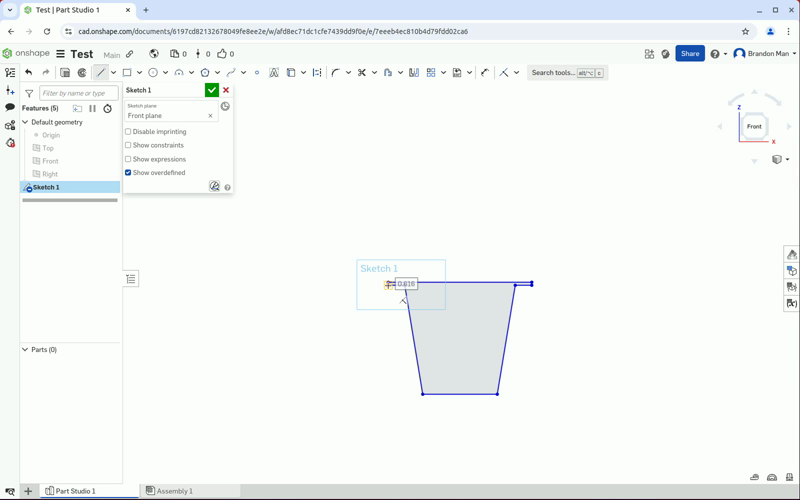
key(esc)
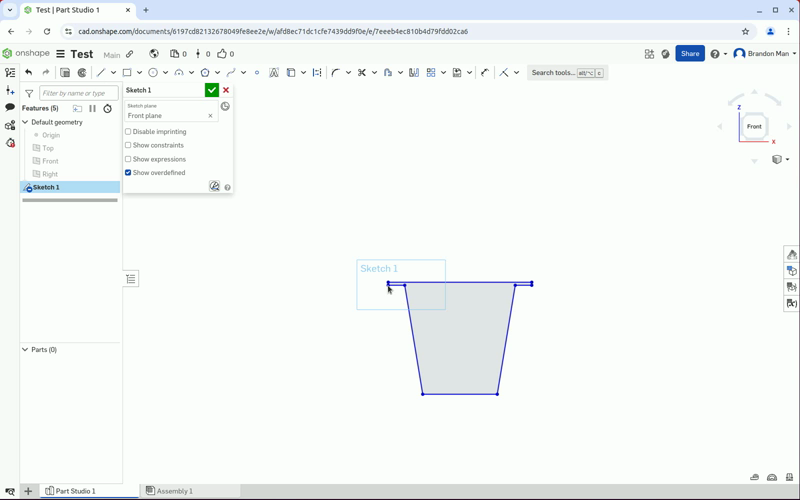
key(l)
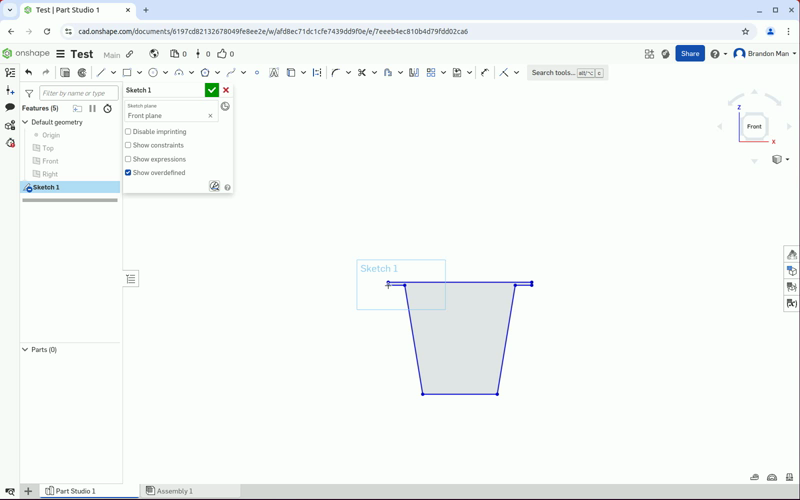
key_down(shift)
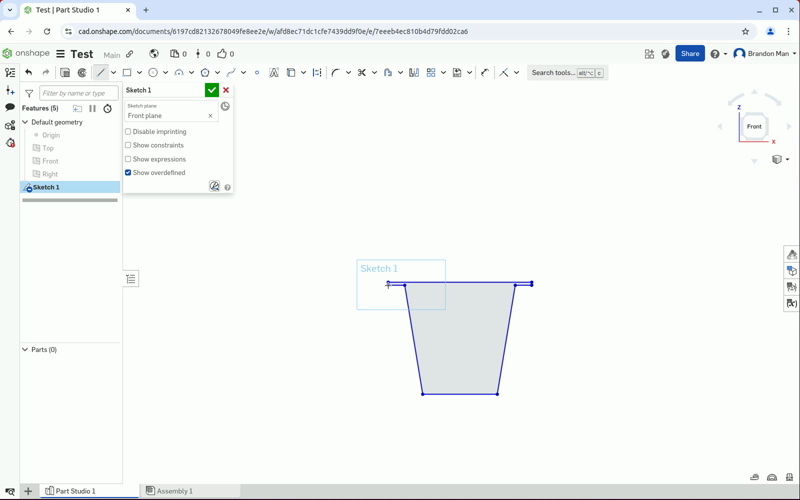
mouse_move(406, 286)
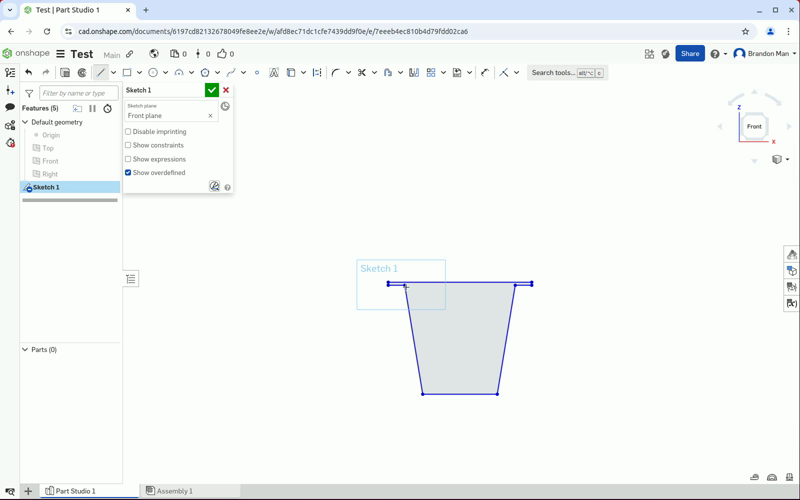
scroll(6)
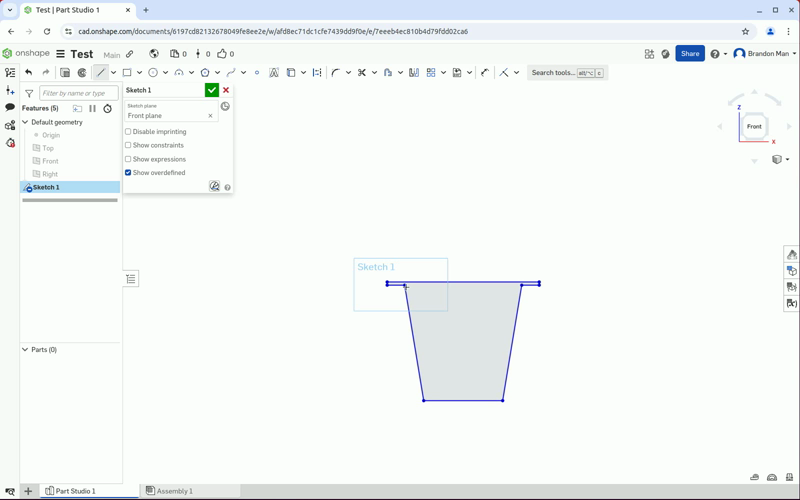
scroll(6)
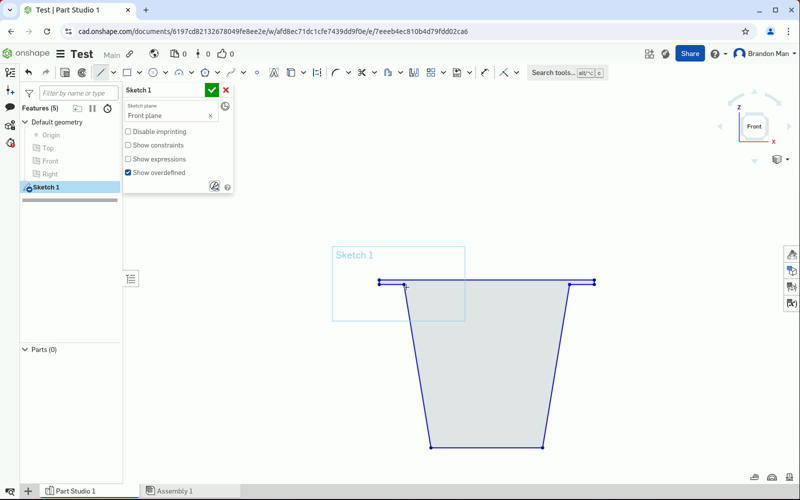
scroll(6)
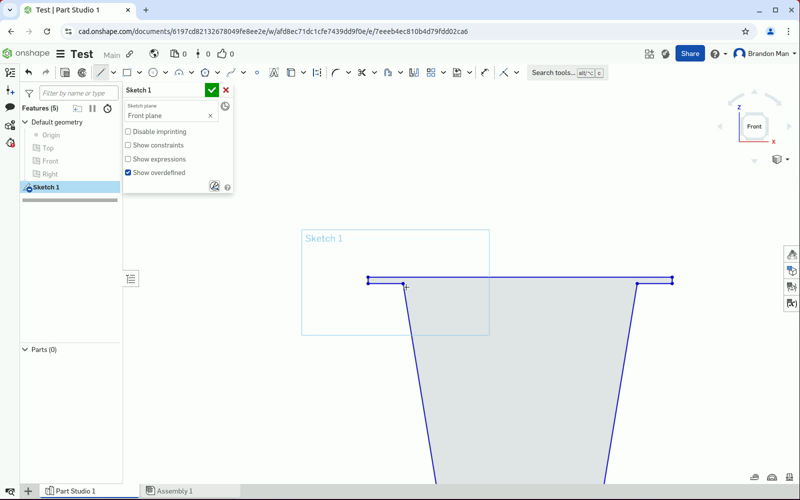
scroll(6)
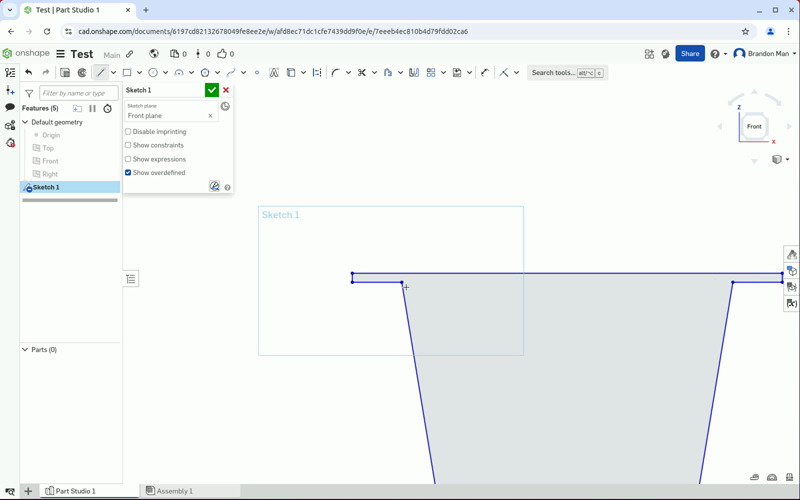
scroll(6)
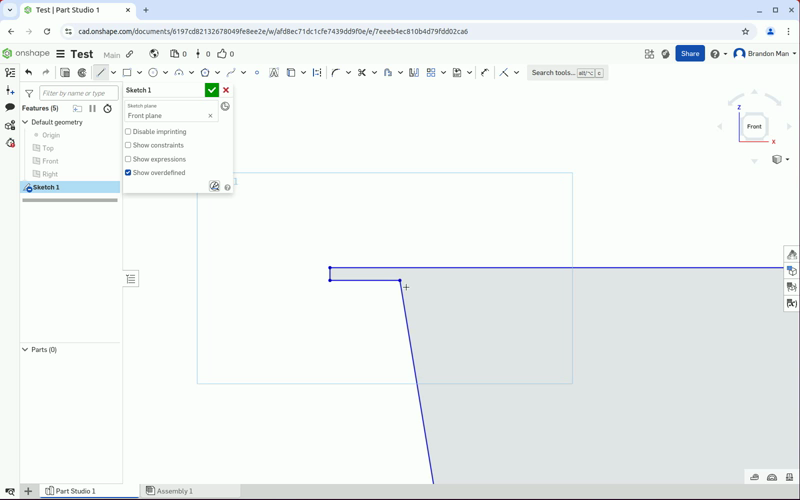
scroll(6)
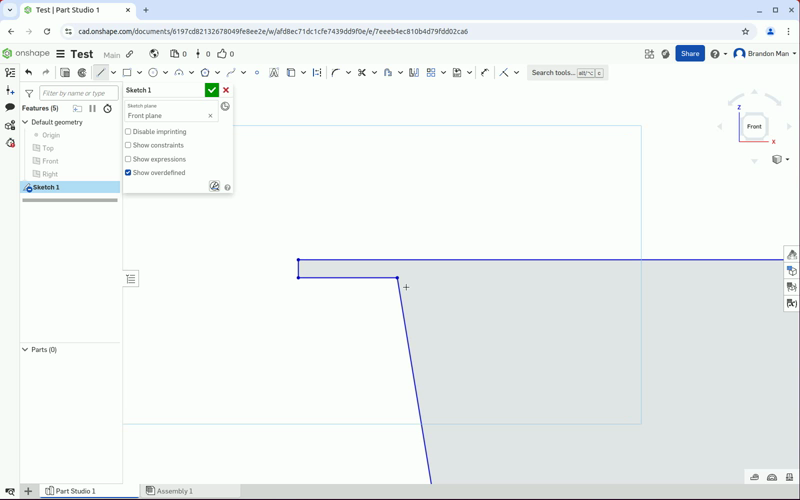
scroll(6)
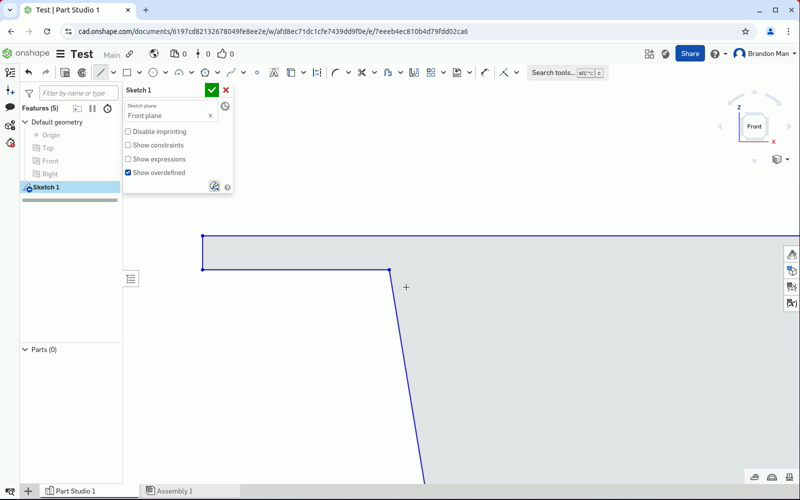
click(406, 286)
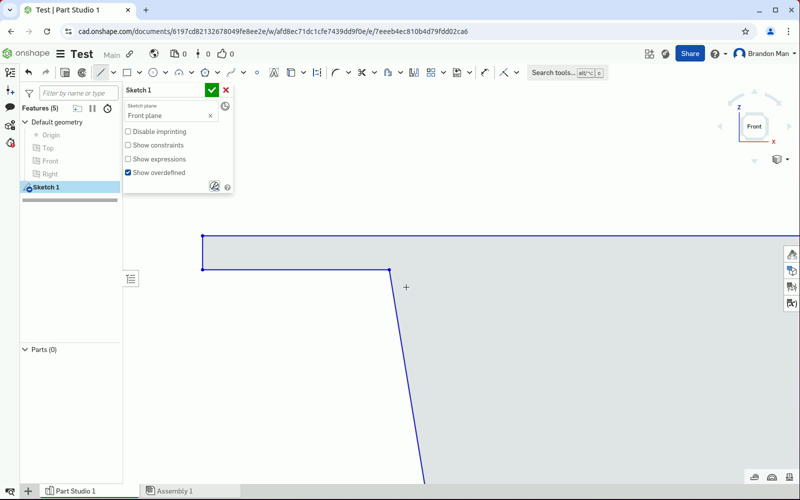
scroll(-6)
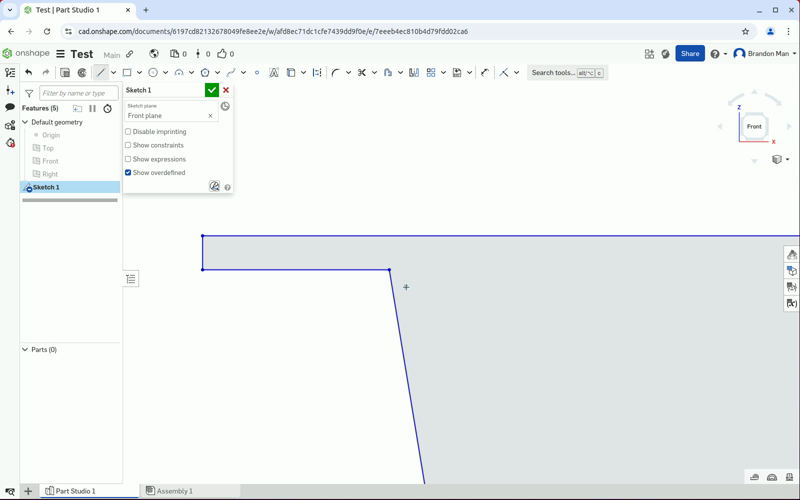
scroll(-6)
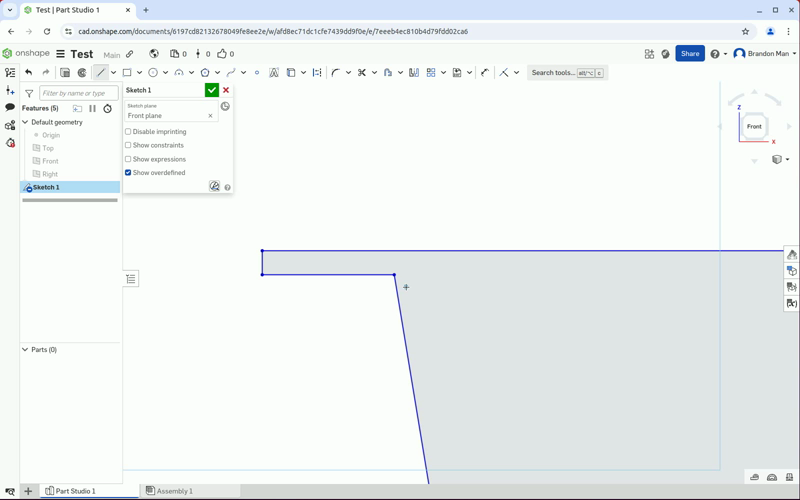
scroll(-6)
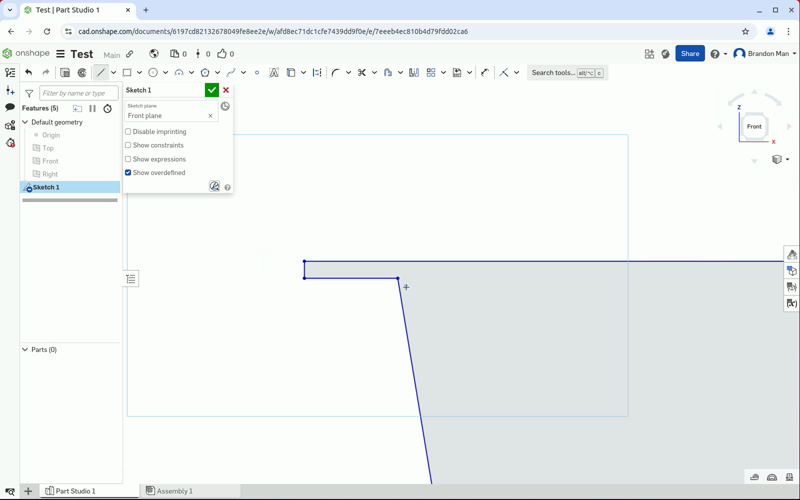
scroll(-6)
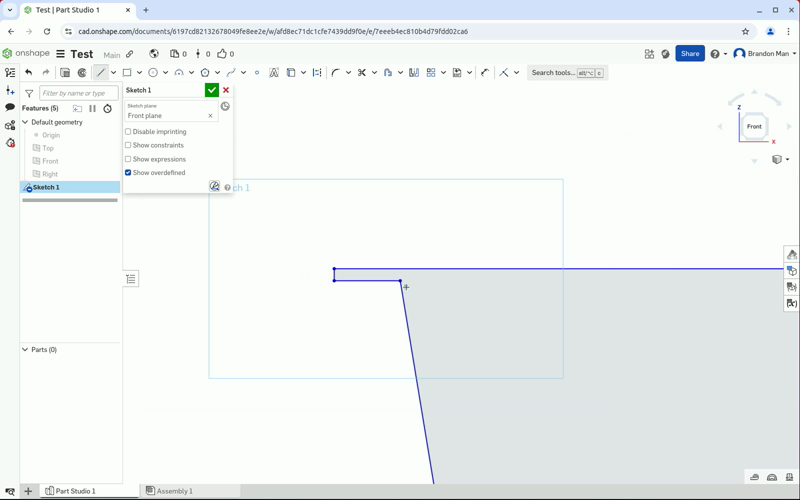
scroll(-6)
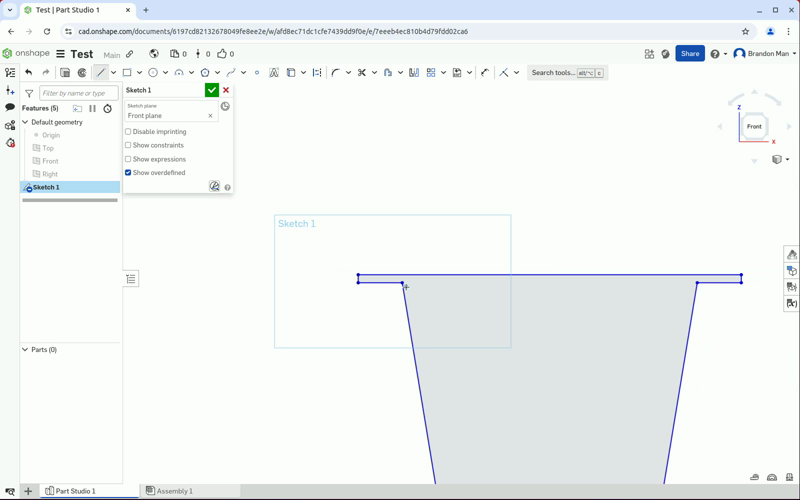
scroll(-6)
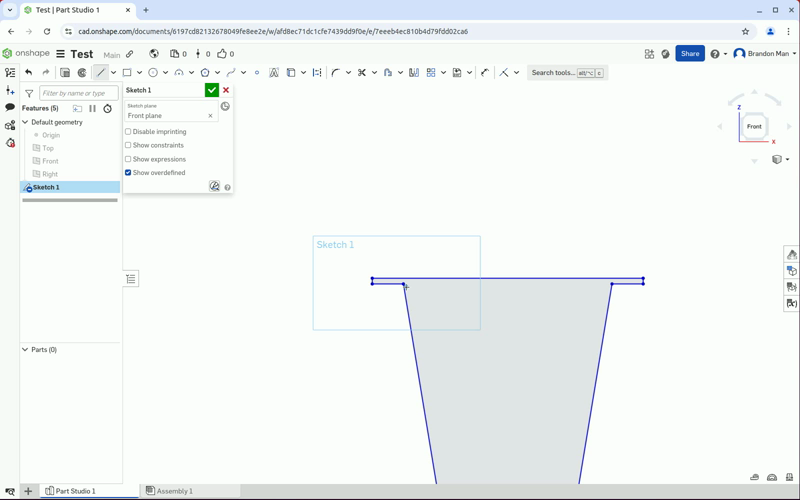
scroll(-6)
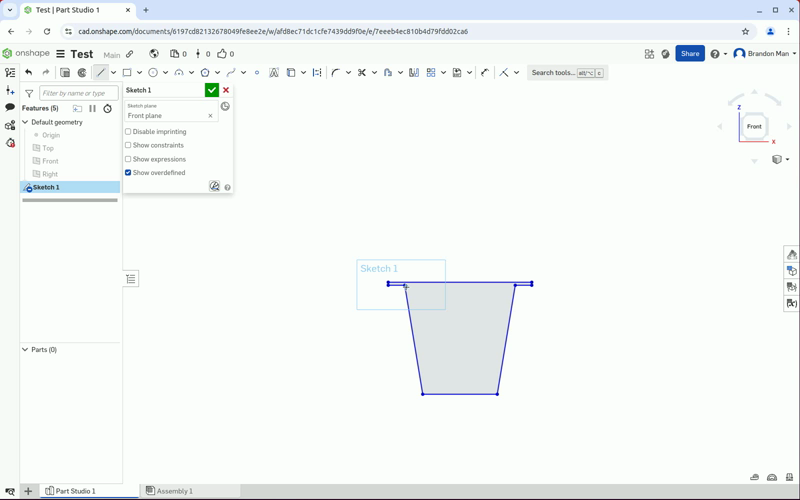
key_up(shift)
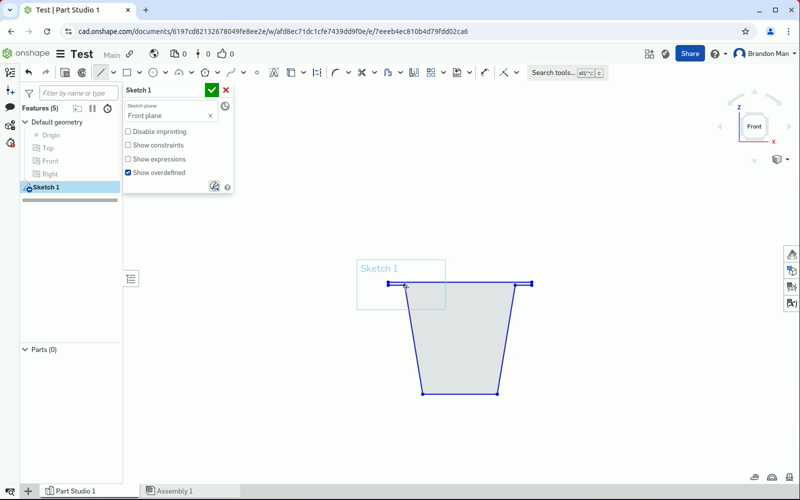
key_down(shift)
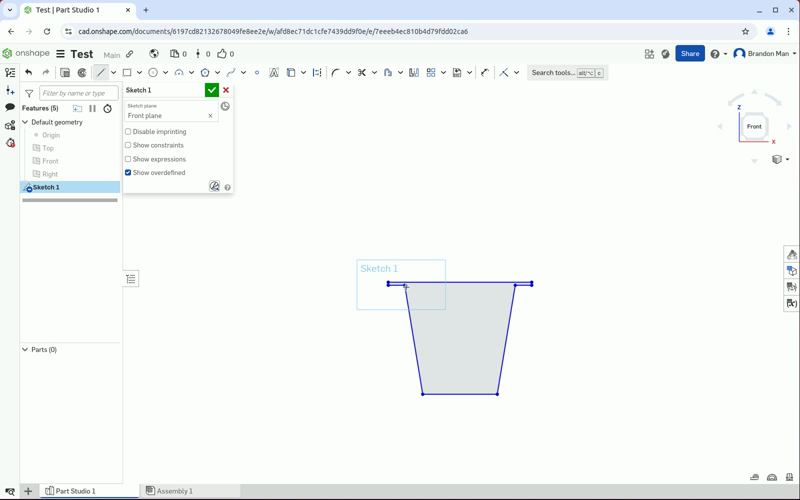
mouse_move(426, 392)
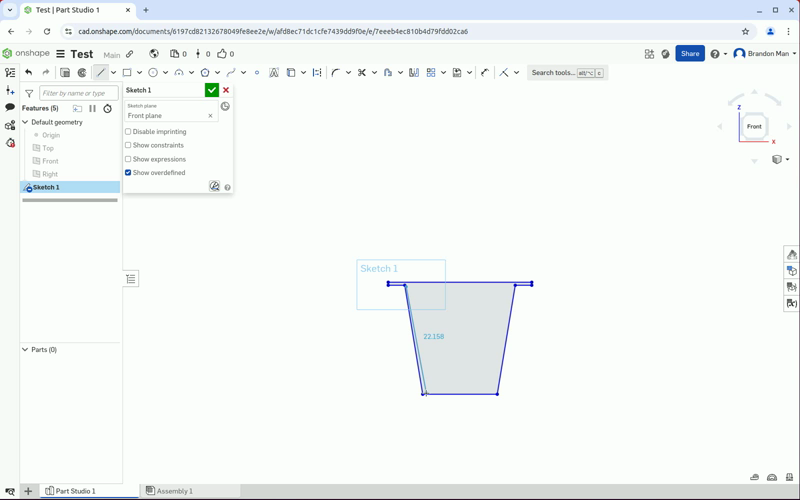
scroll(6)
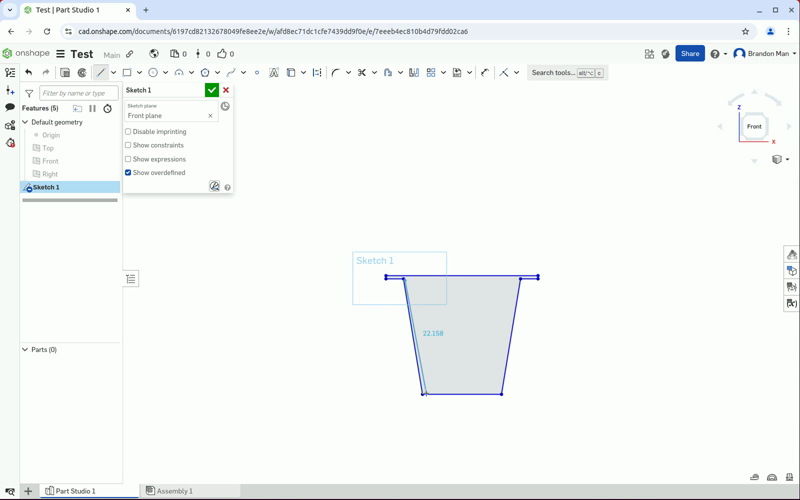
scroll(6)
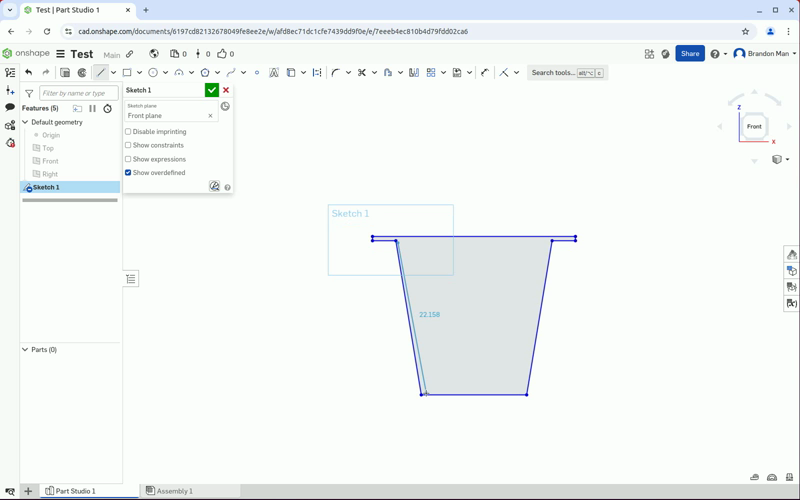
scroll(6)
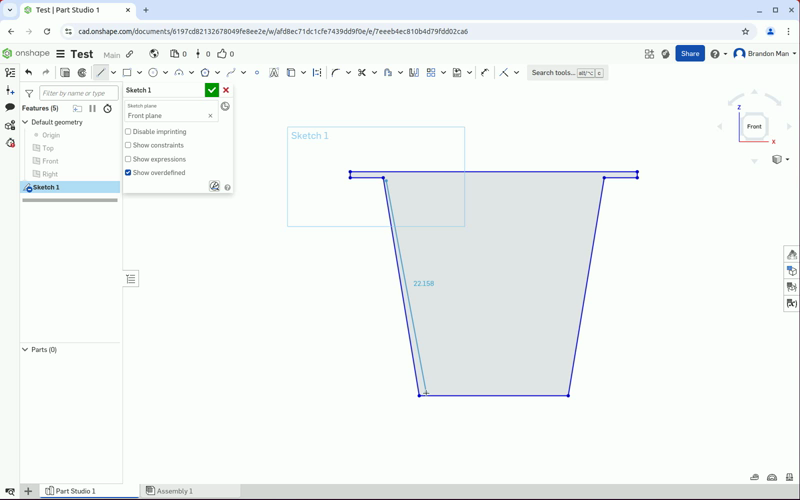
scroll(6)
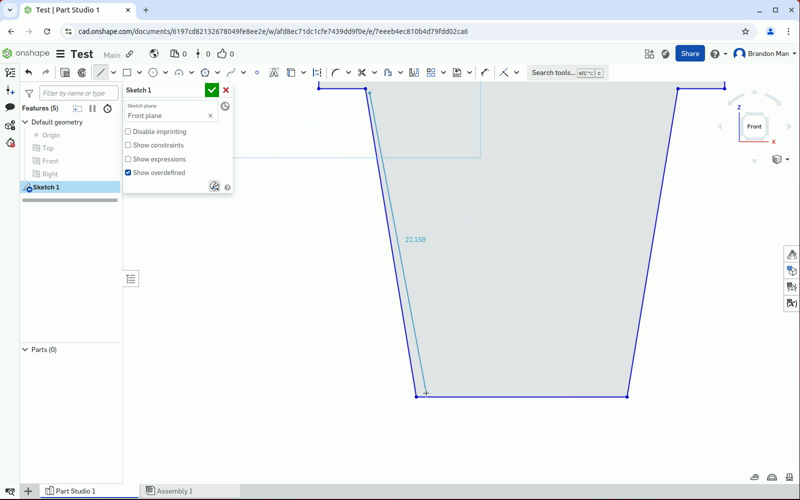
scroll(6)
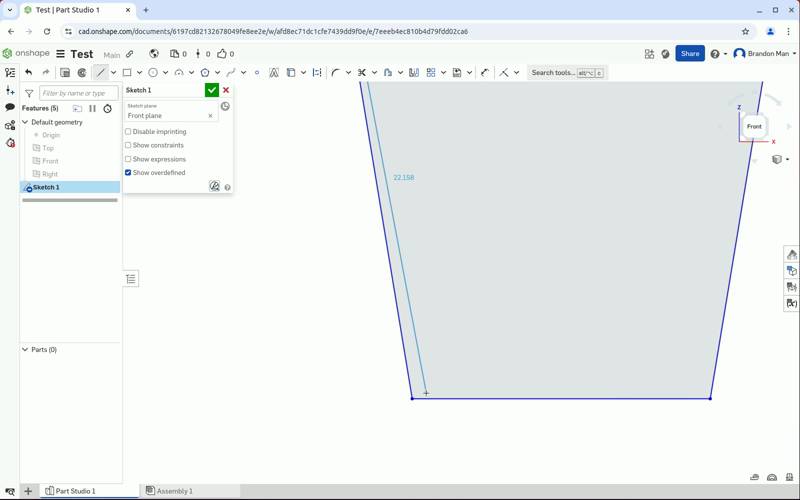
scroll(6)
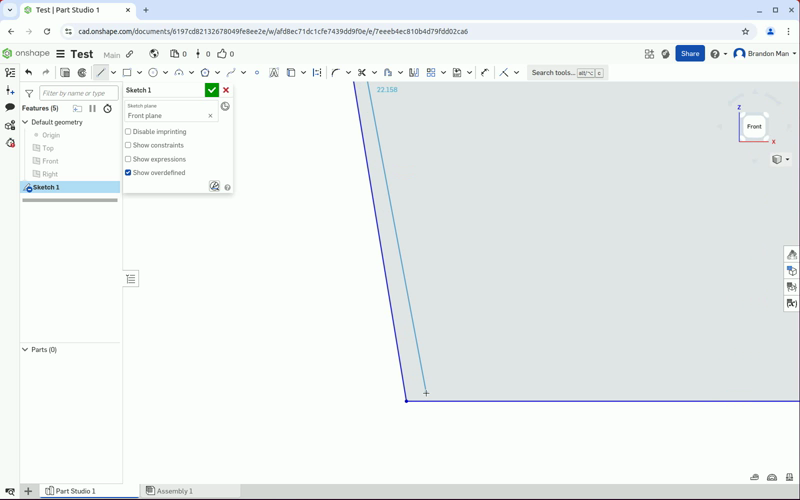
scroll(6)
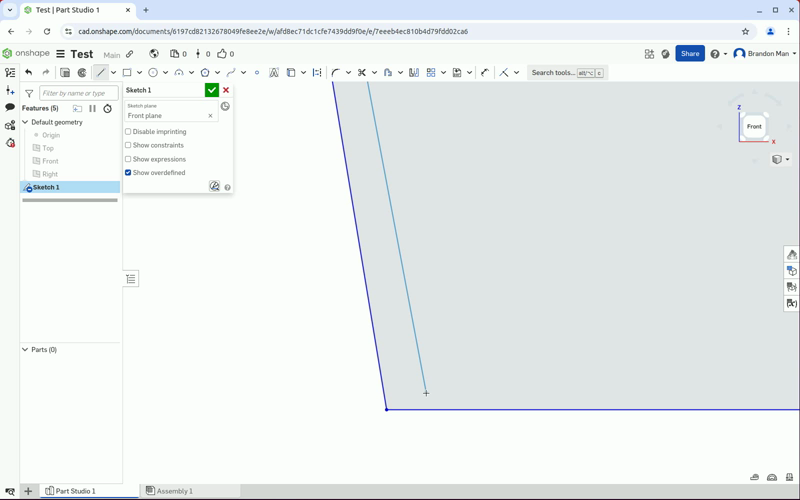
click(426, 392)
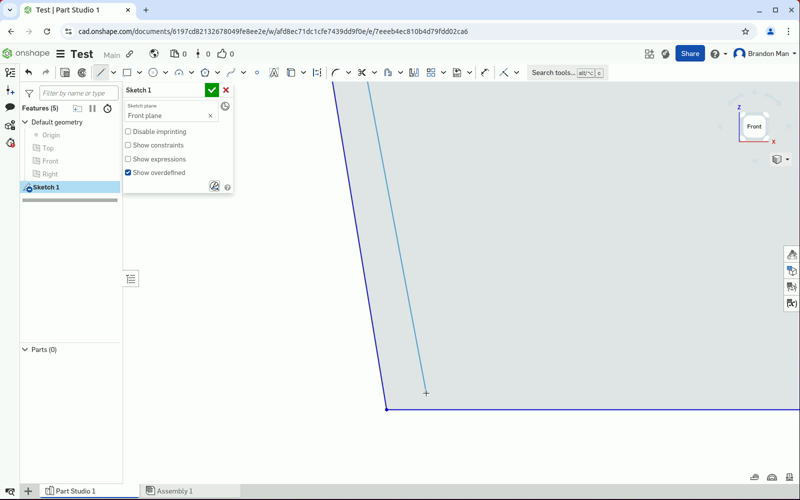
scroll(-6)
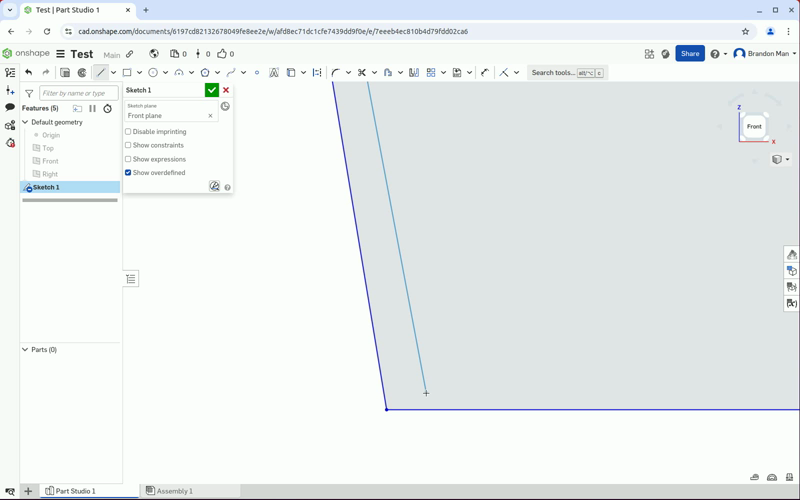
scroll(-6)
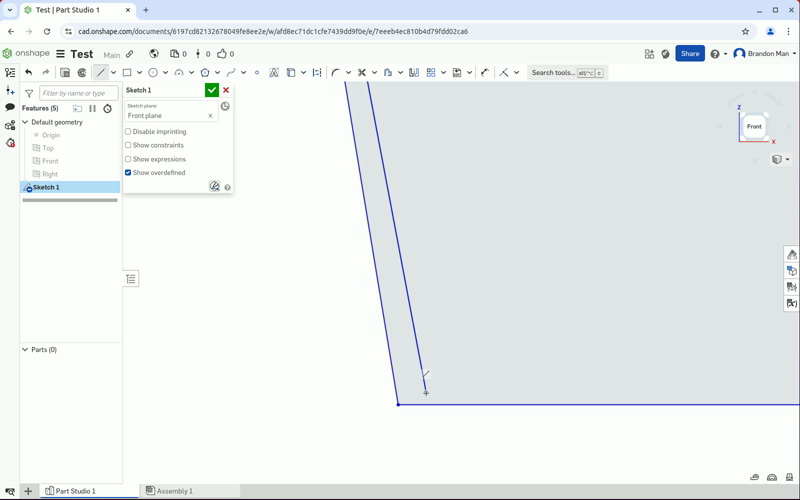
scroll(-6)
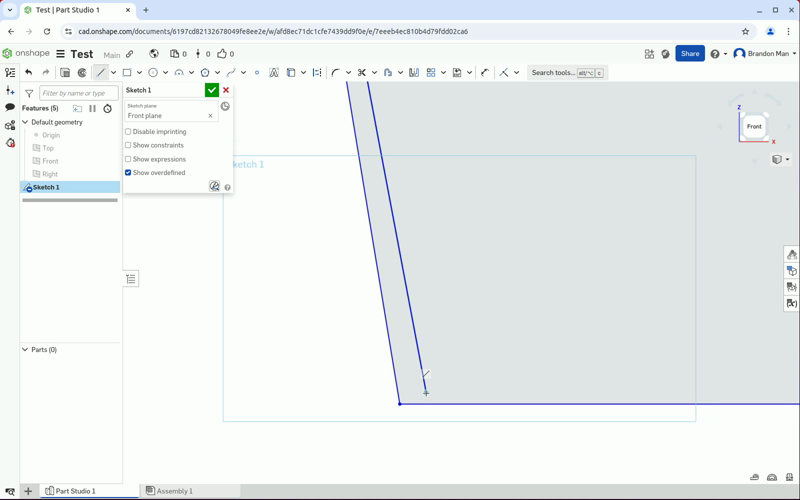
scroll(-6)
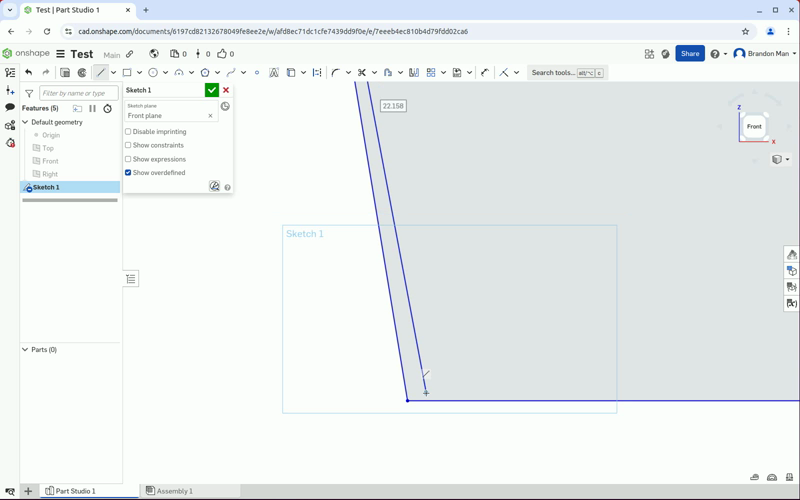
scroll(-6)
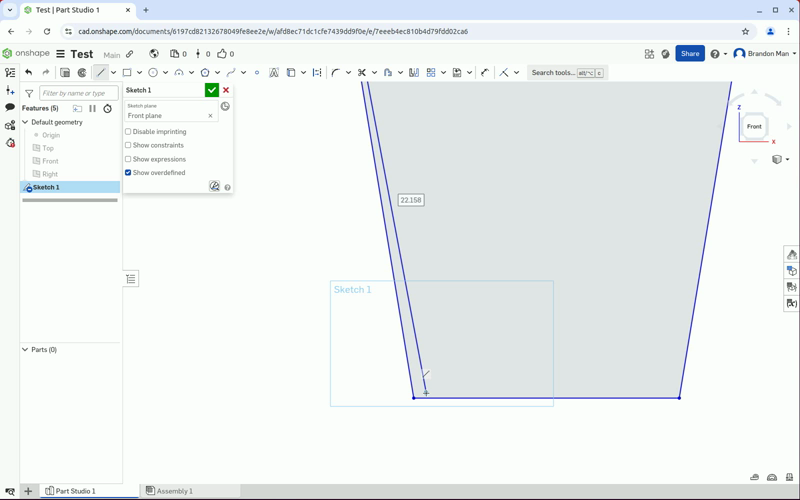
scroll(-6)
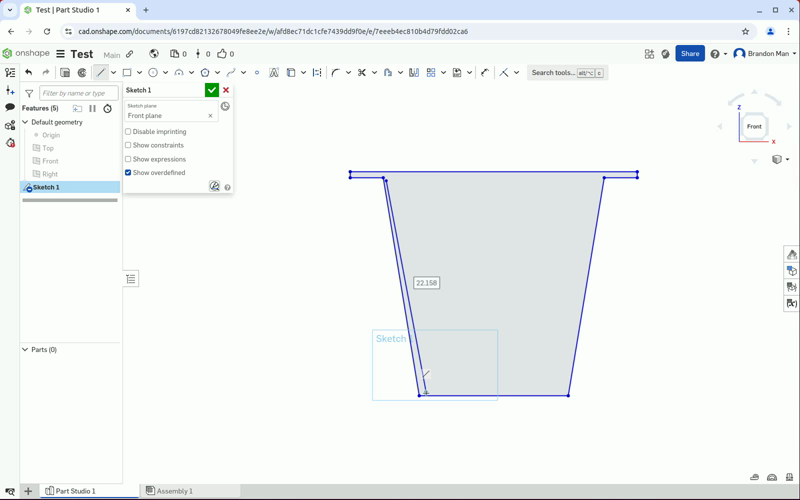
scroll(-6)
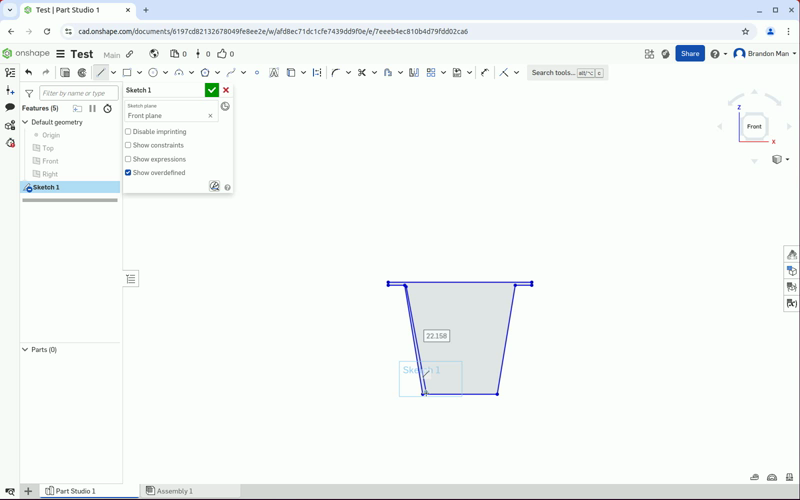
key_up(shift)
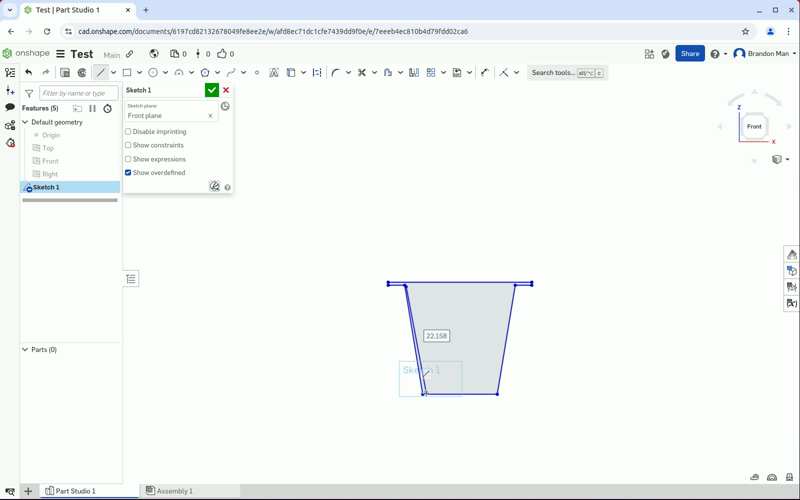
key_down(shift)
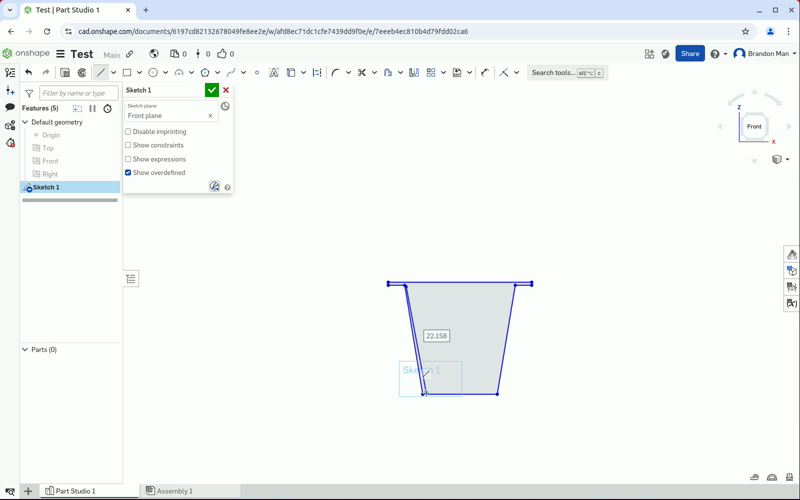
mouse_move(494, 392)
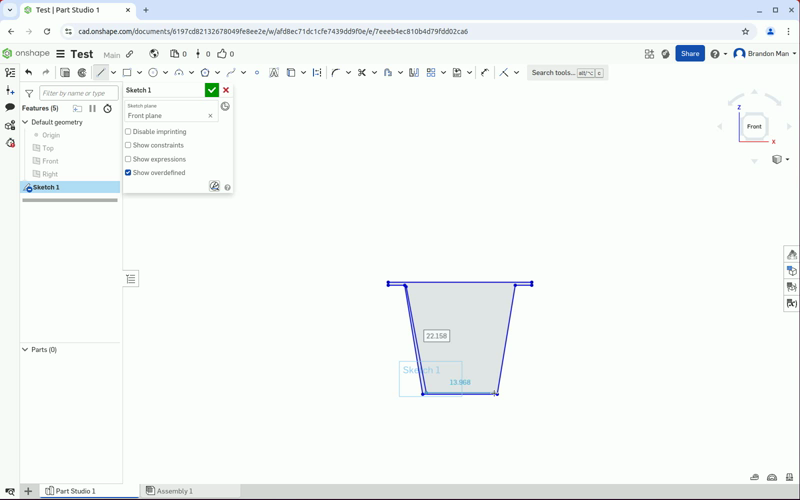
scroll(6)
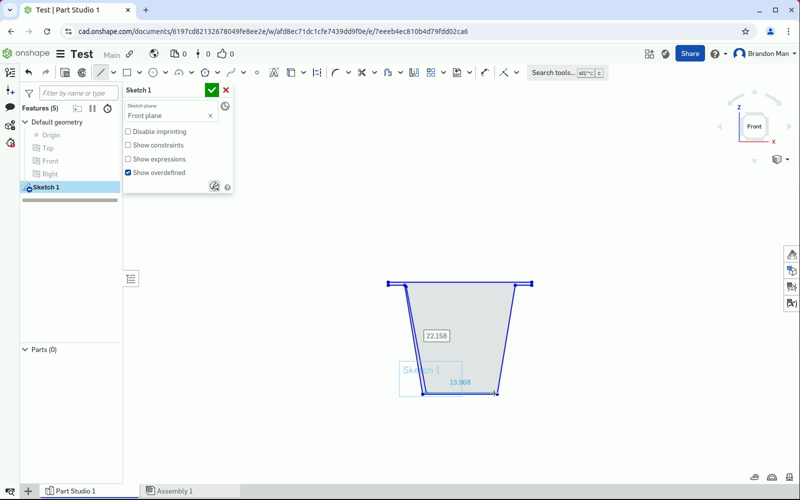
scroll(6)
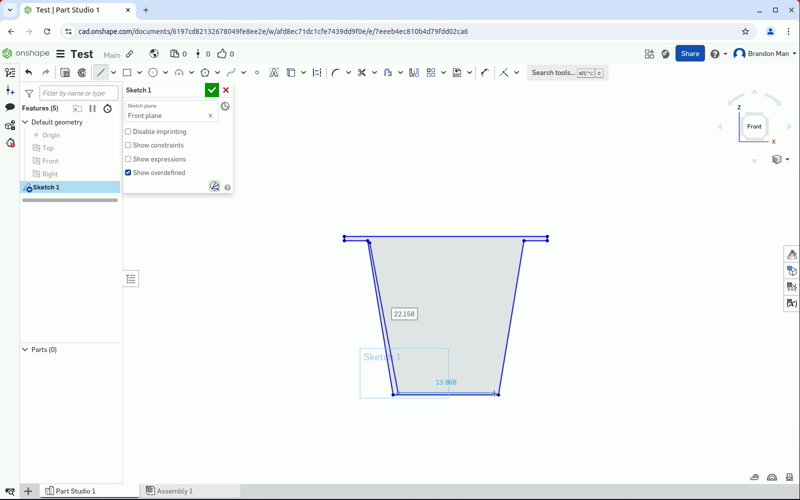
scroll(6)
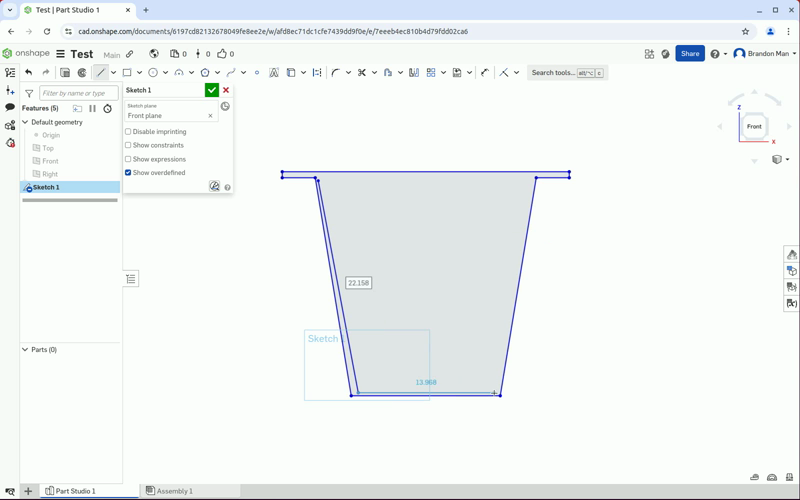
scroll(6)
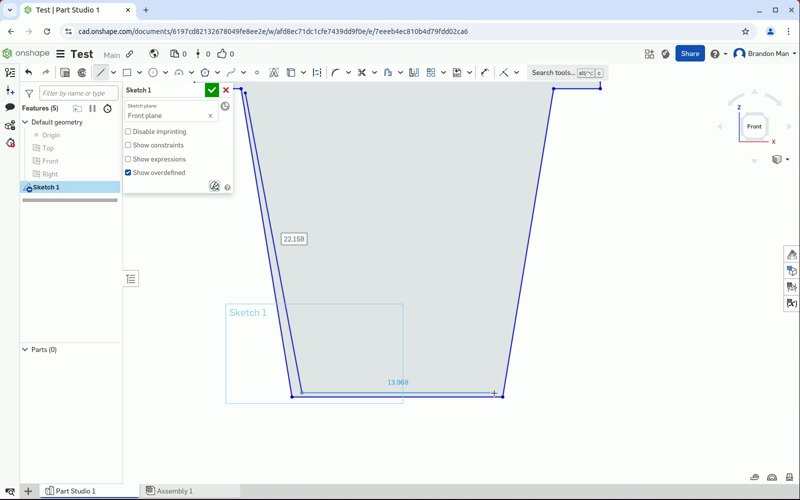
scroll(6)
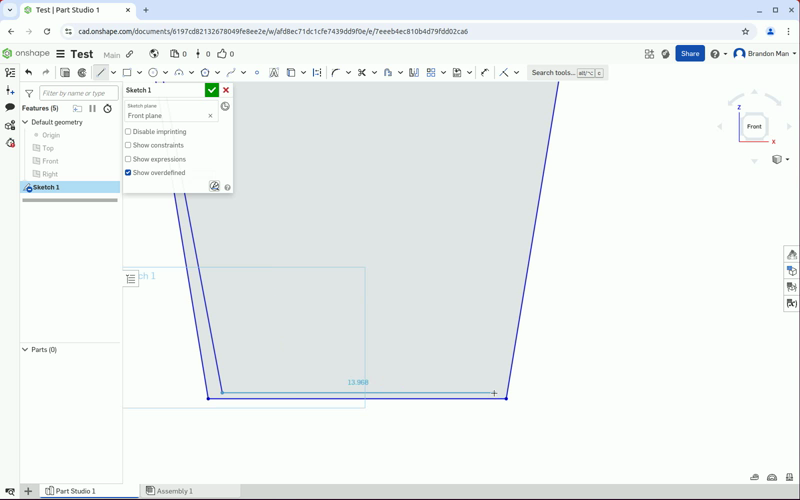
scroll(6)
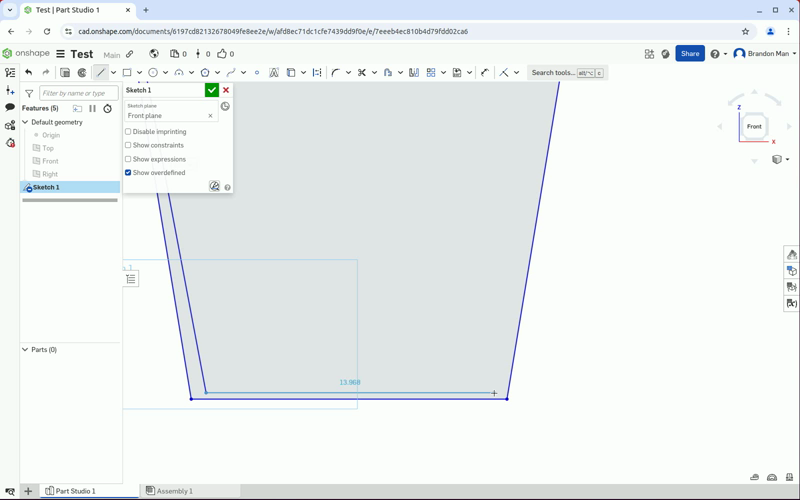
scroll(6)
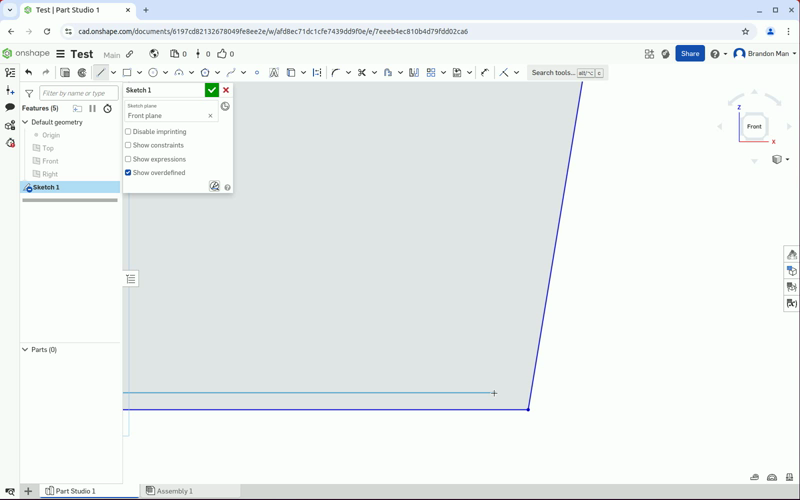
click(494, 392)
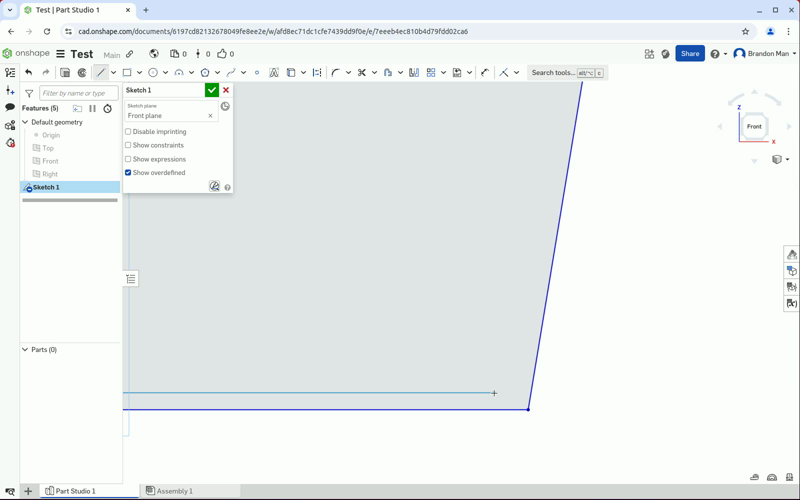
scroll(-6)
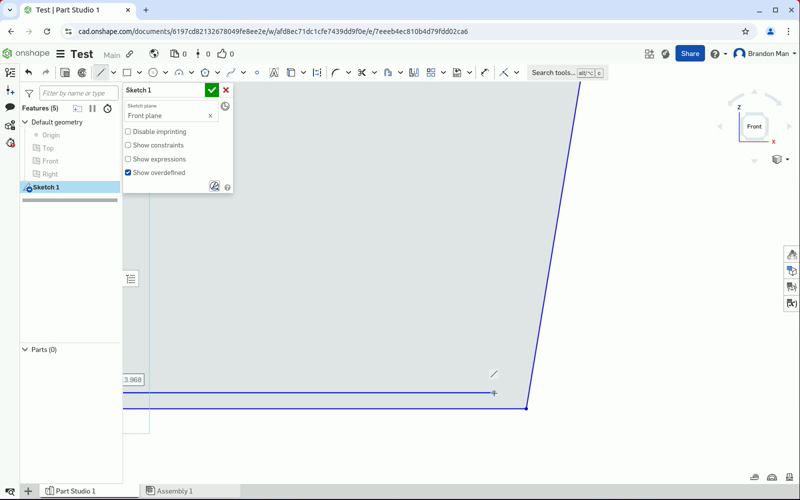
scroll(-6)
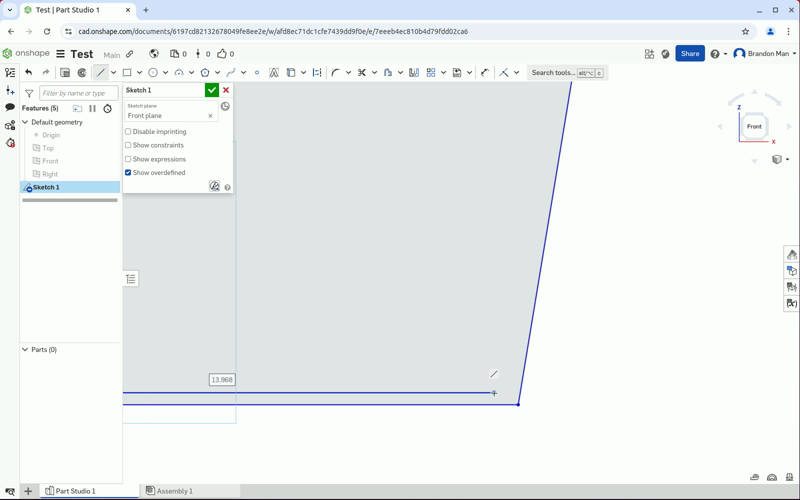
scroll(-6)
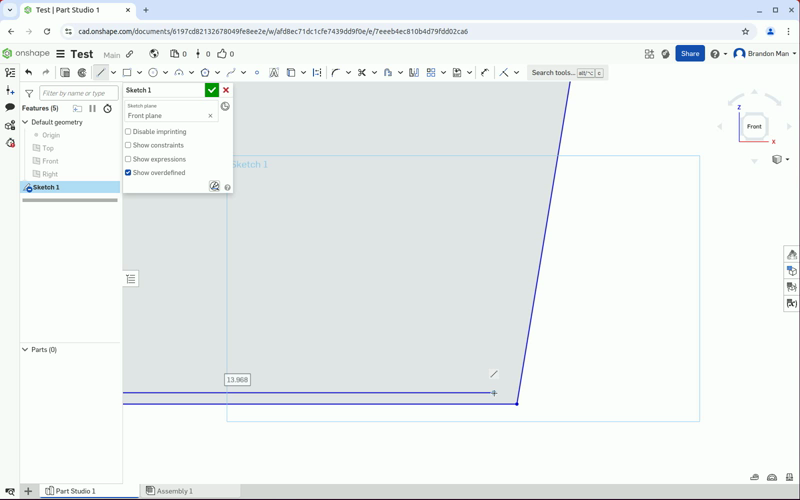
scroll(-6)
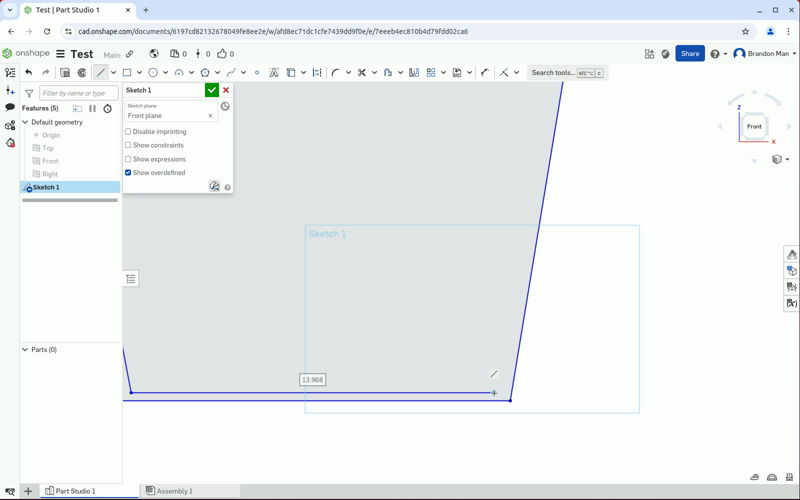
scroll(-6)
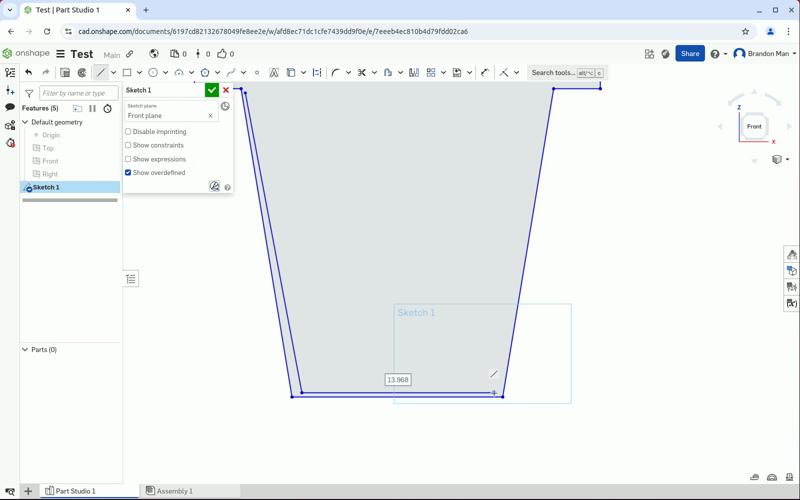
scroll(-6)
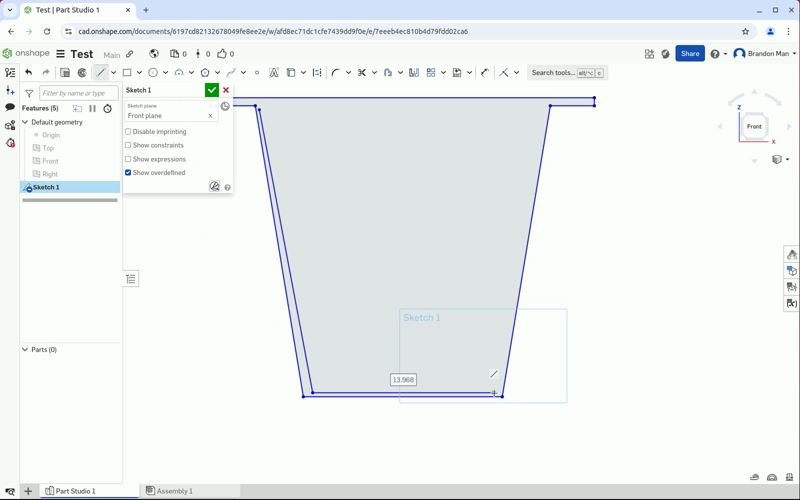
scroll(-6)
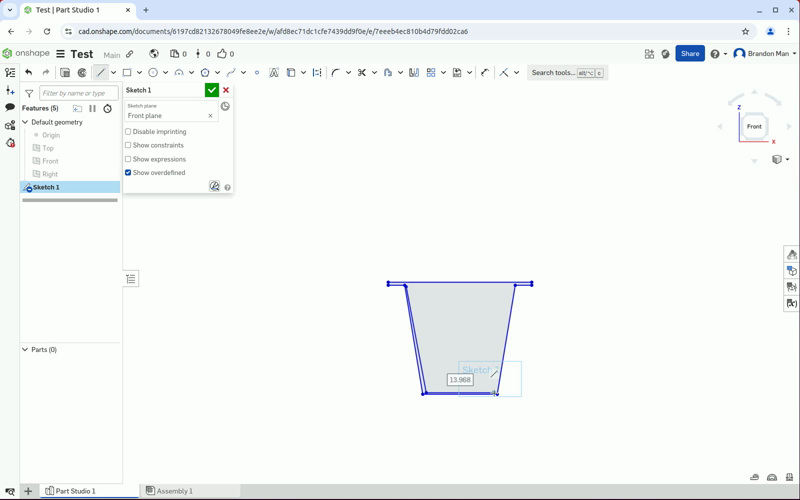
key_up(shift)
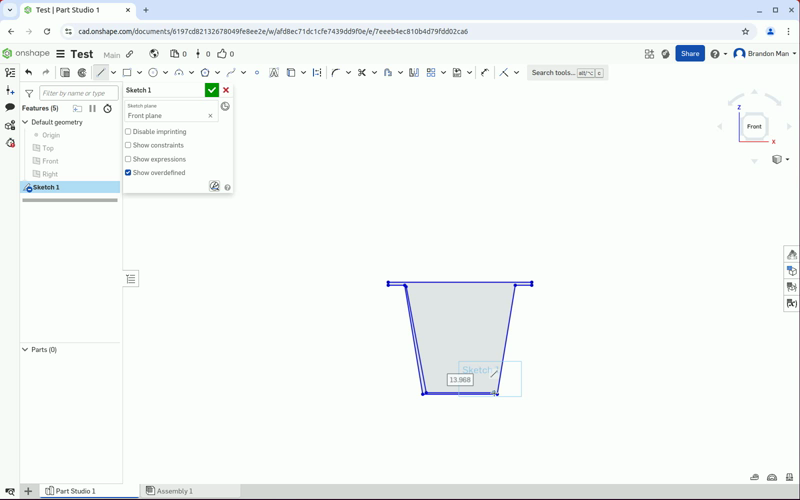
key_down(shift)
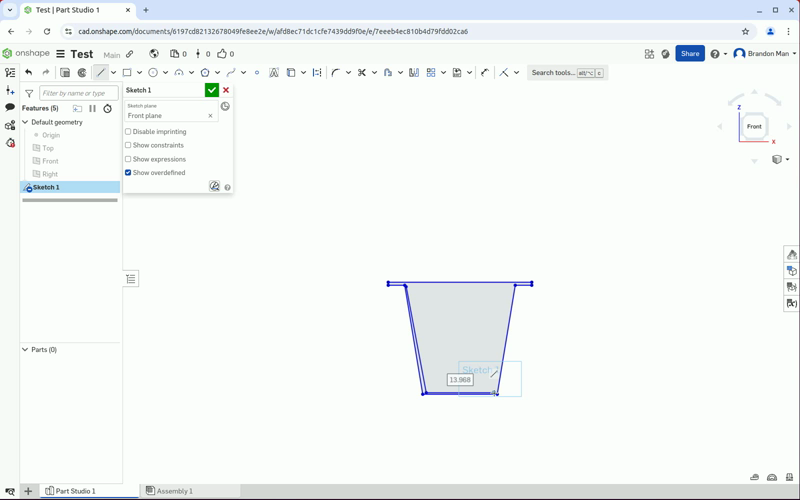
mouse_move(524, 392)
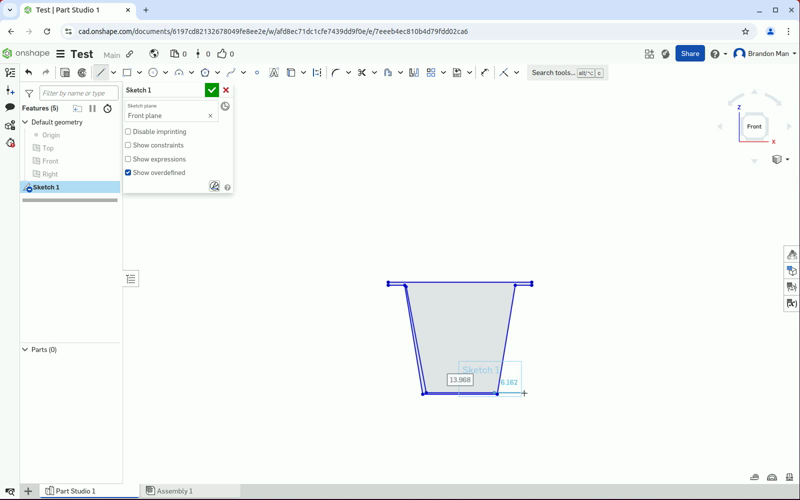
mouse_move(495, 391)
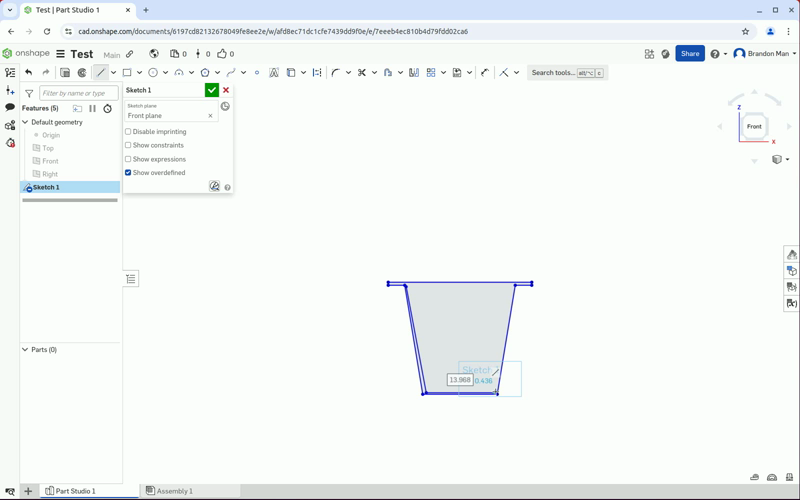
scroll(6)
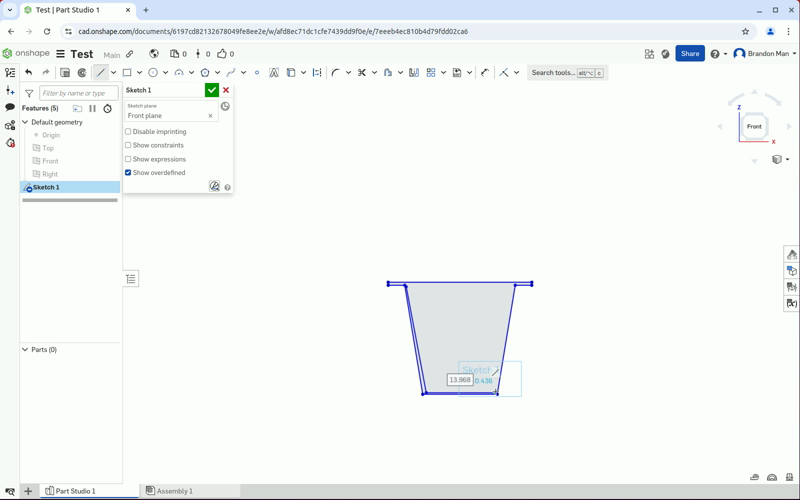
scroll(6)
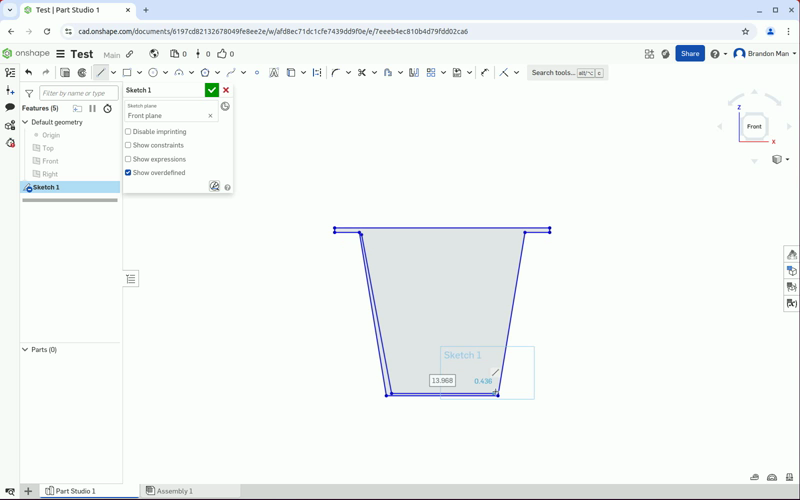
scroll(6)
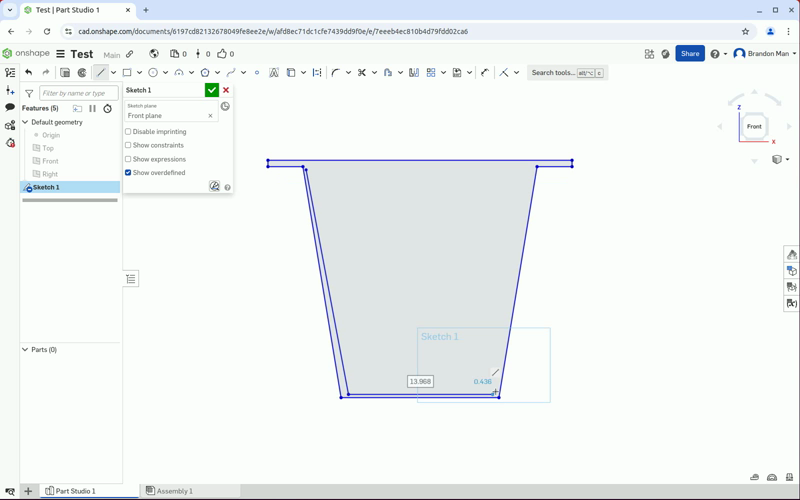
scroll(6)
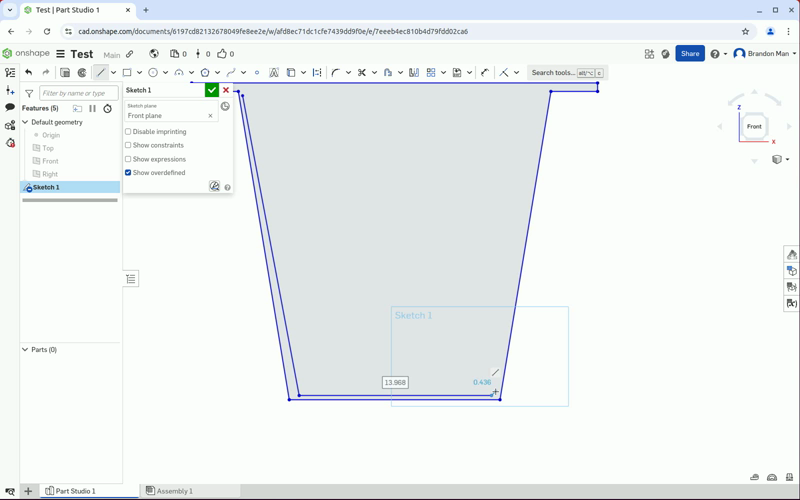
scroll(6)
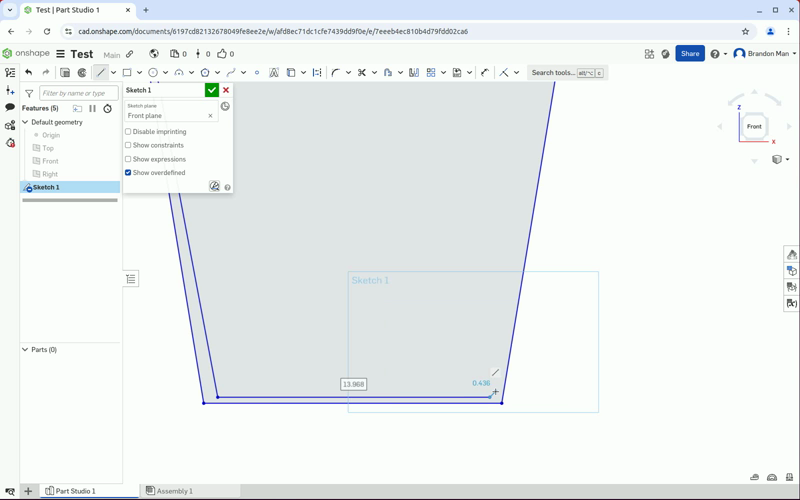
scroll(6)
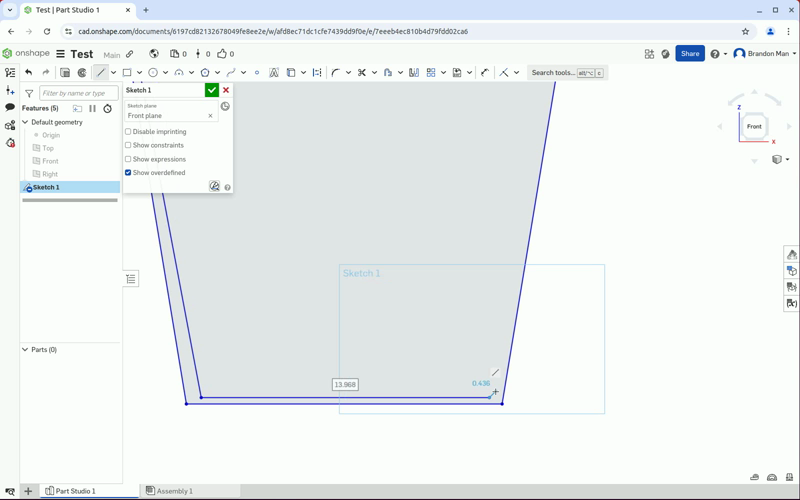
scroll(6)
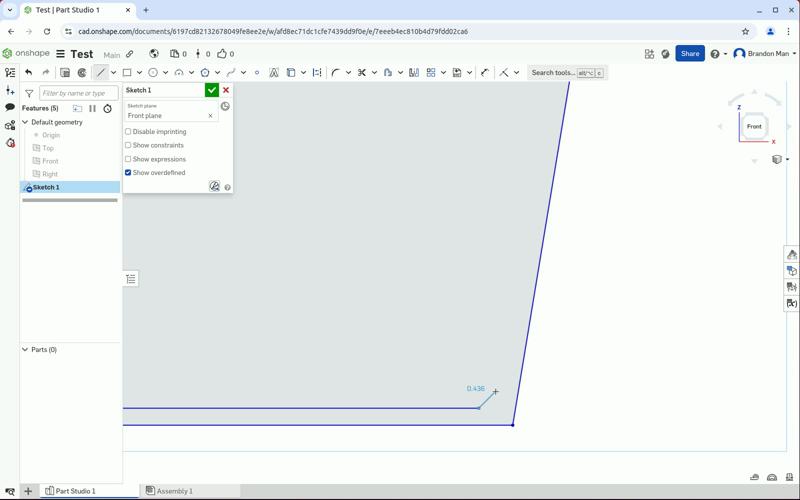
click(495, 391)
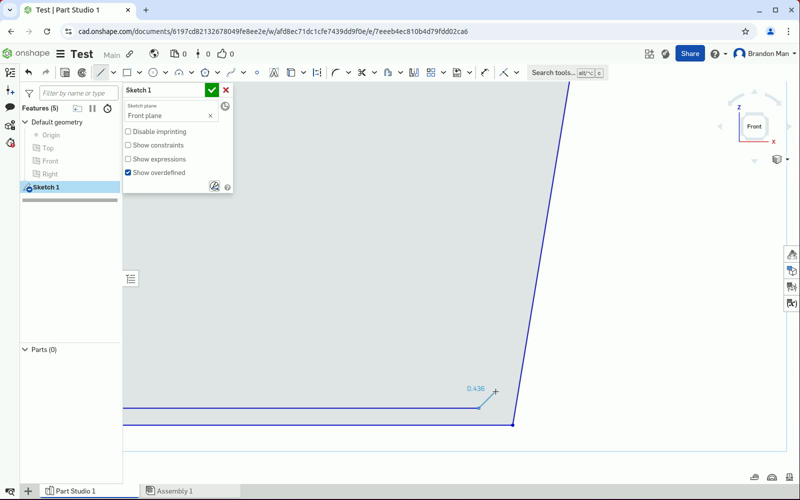
scroll(-6)
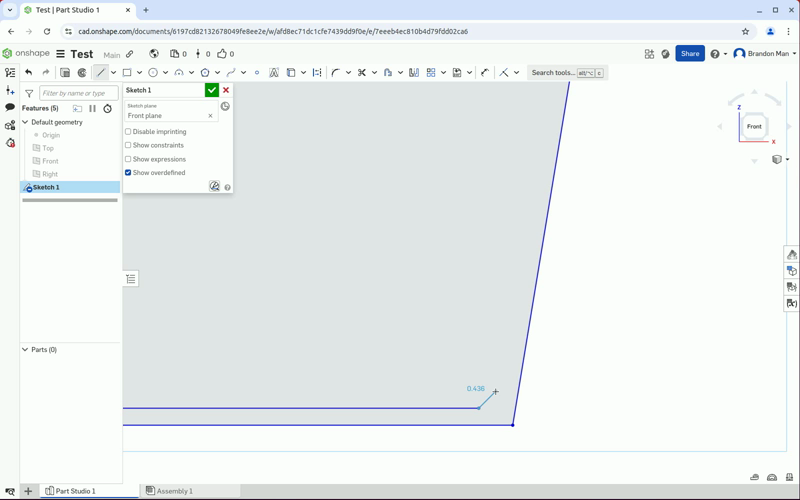
scroll(-6)
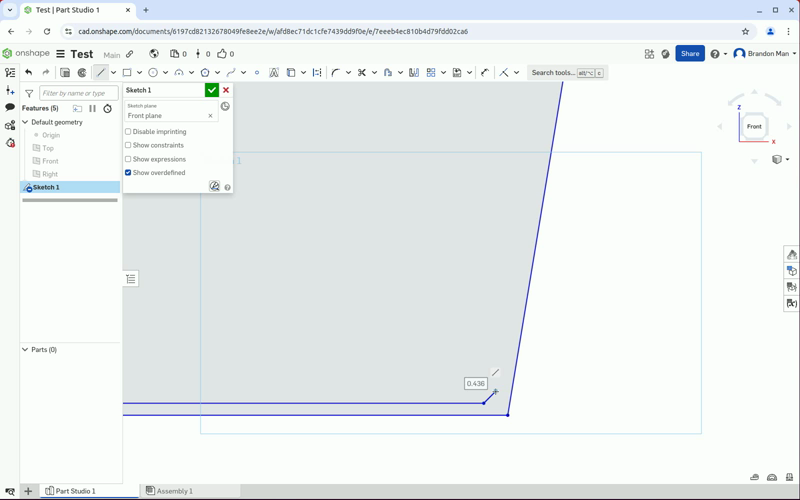
scroll(-6)
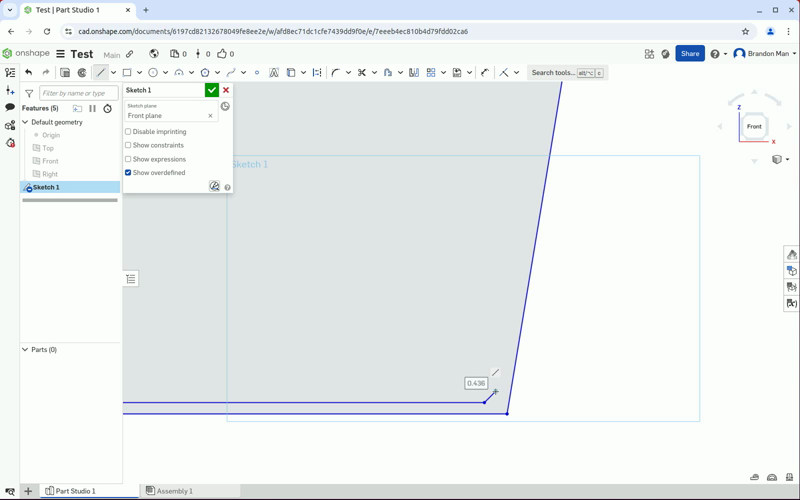
scroll(-6)
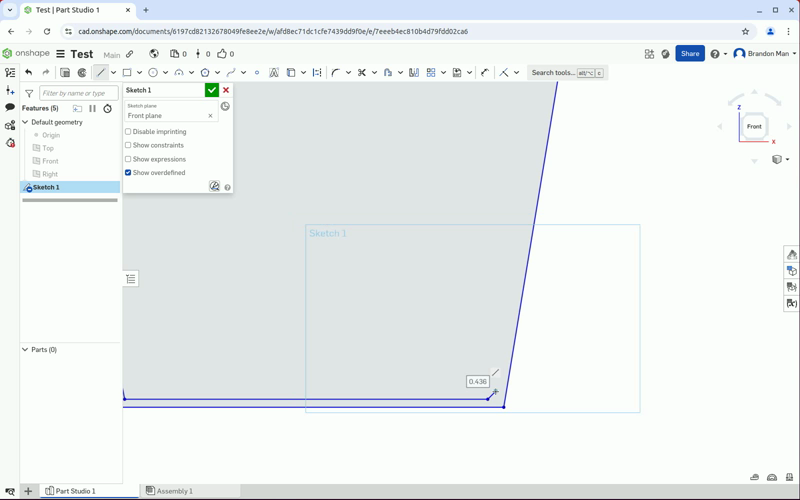
scroll(-6)
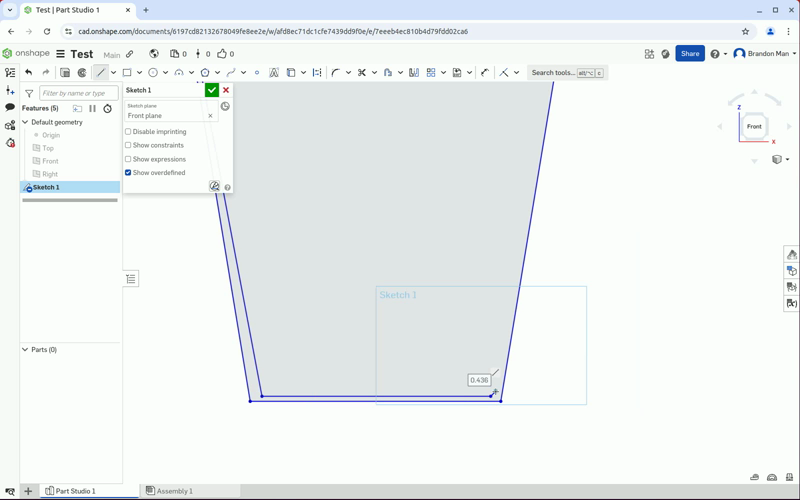
scroll(-6)
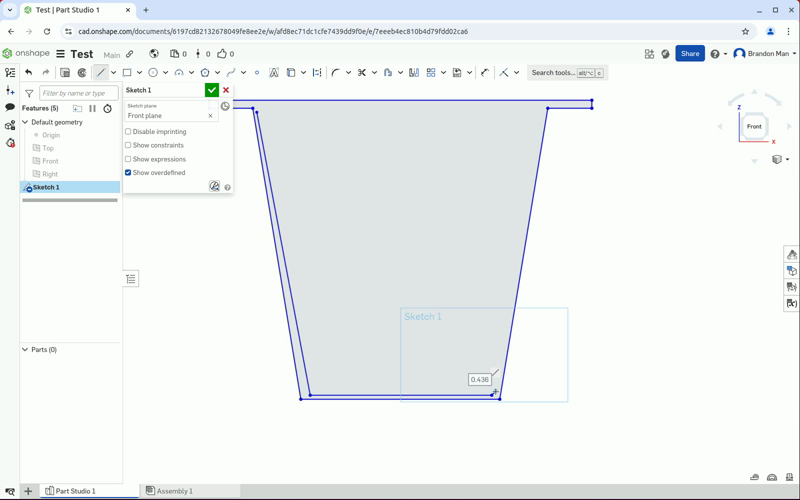
scroll(-6)
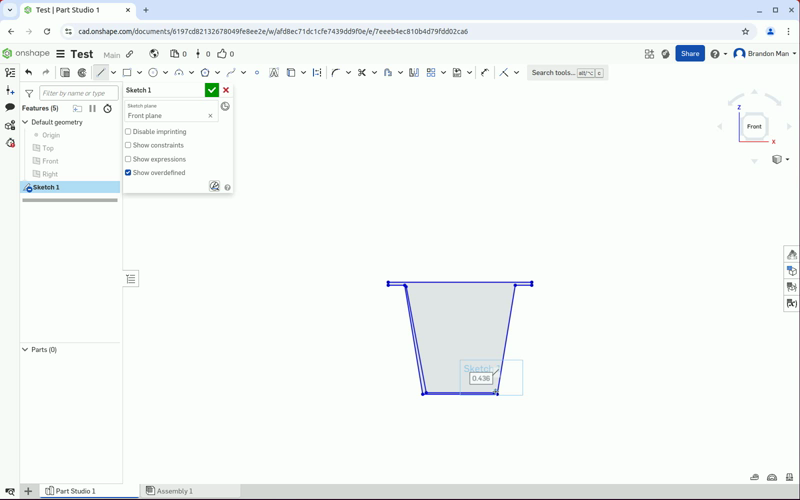
key_up(shift)
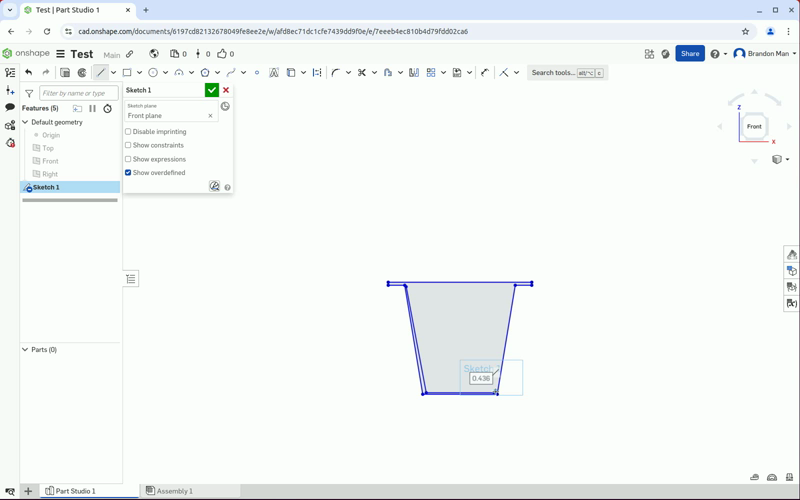
key_down(shift)
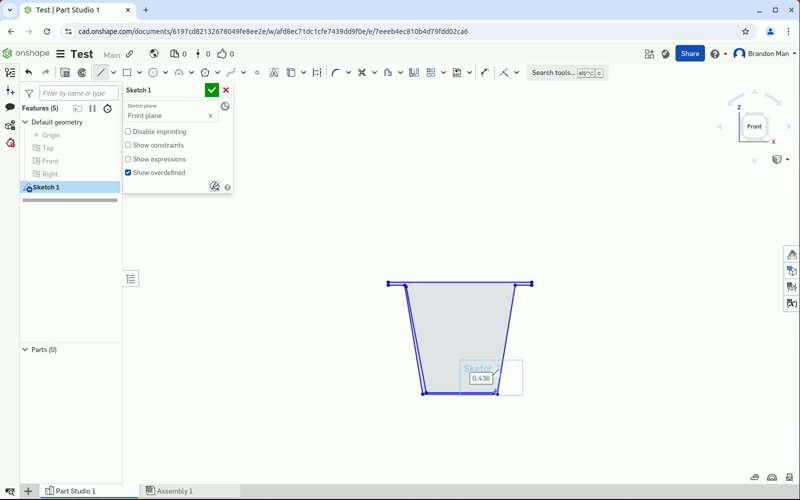
mouse_move(513, 285)
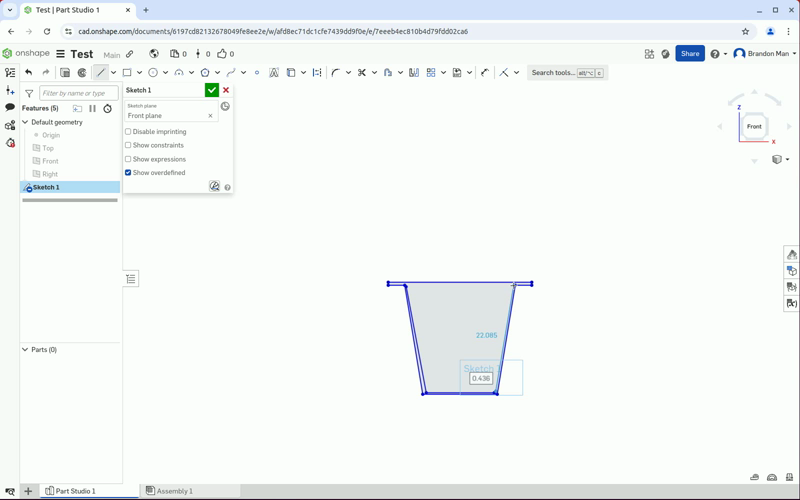
scroll(6)
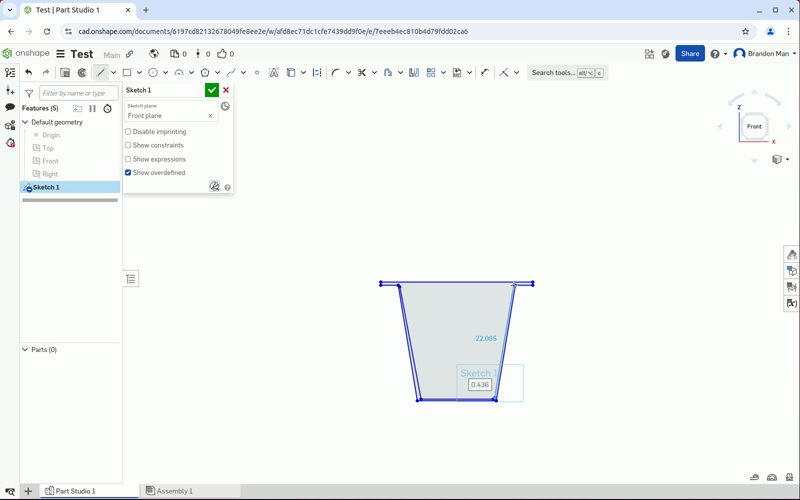
scroll(6)
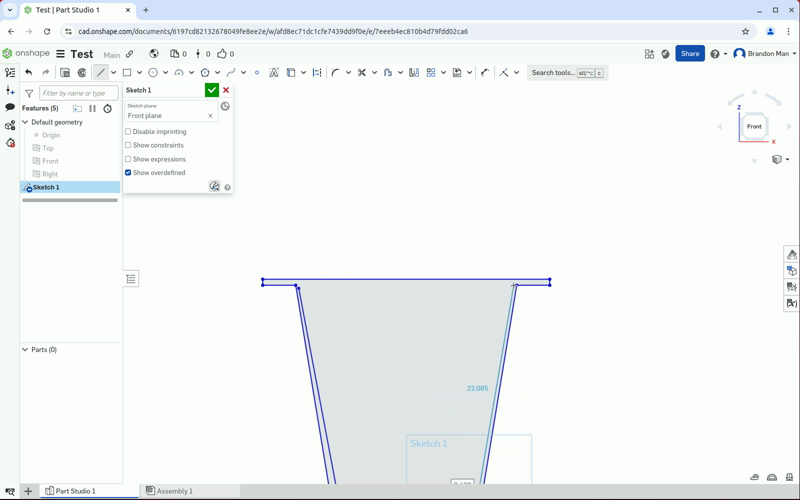
scroll(6)
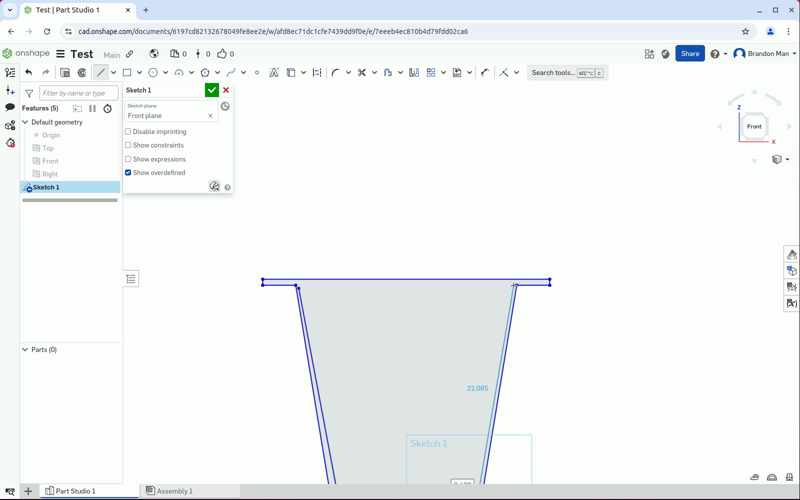
scroll(6)
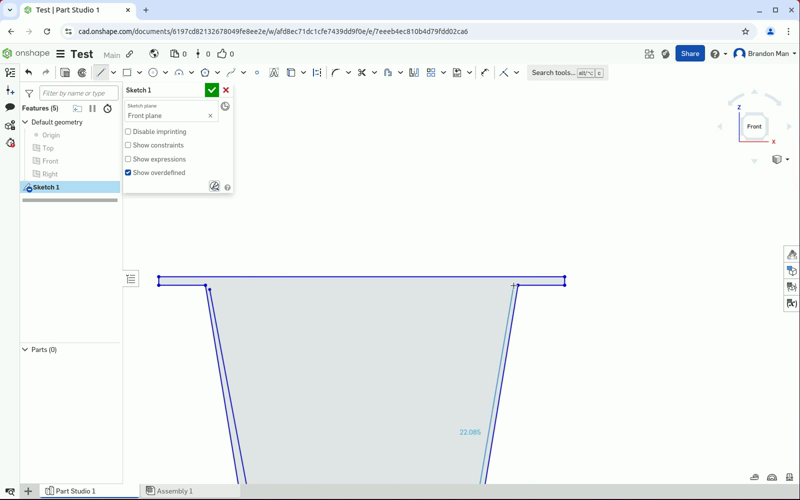
scroll(6)
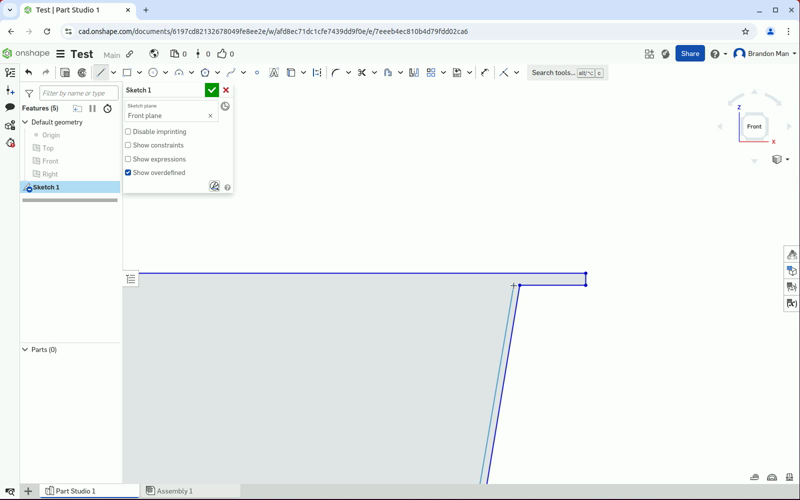
scroll(6)
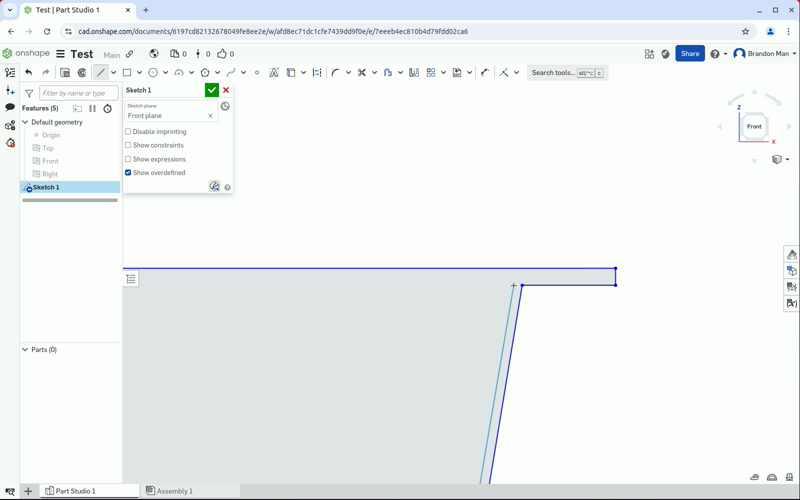
scroll(6)
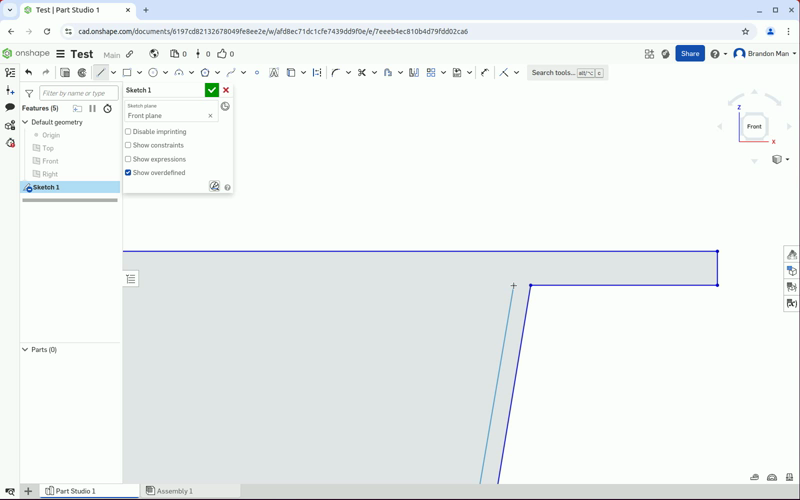
click(513, 285)
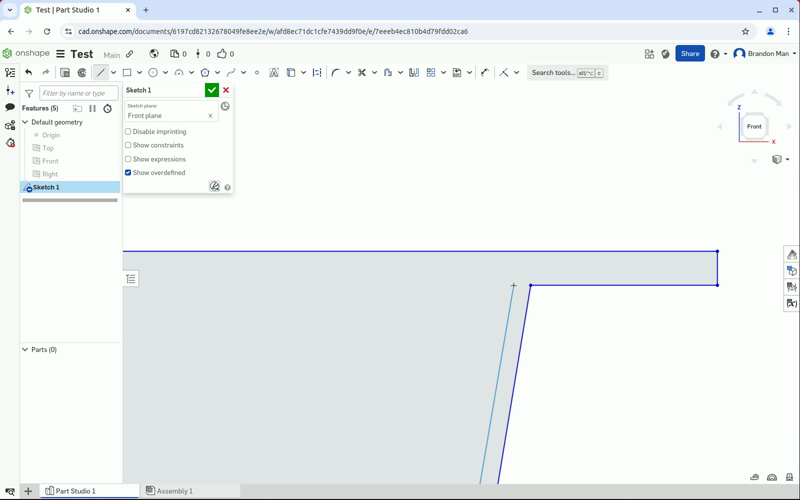
scroll(-6)
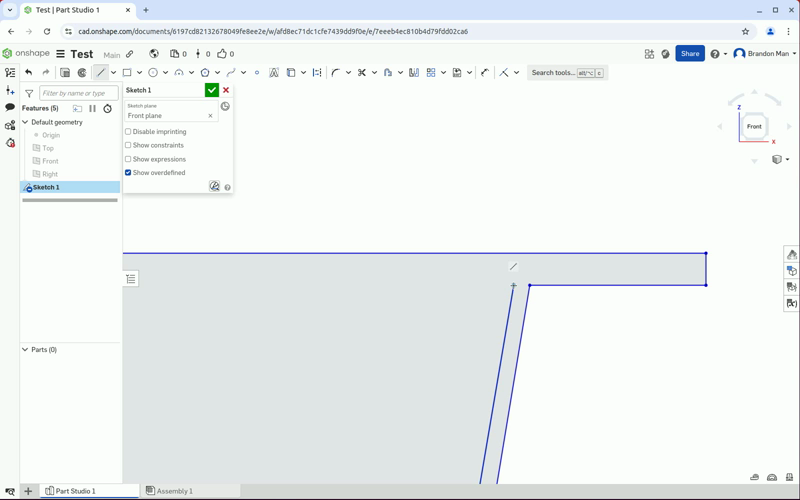
scroll(-6)
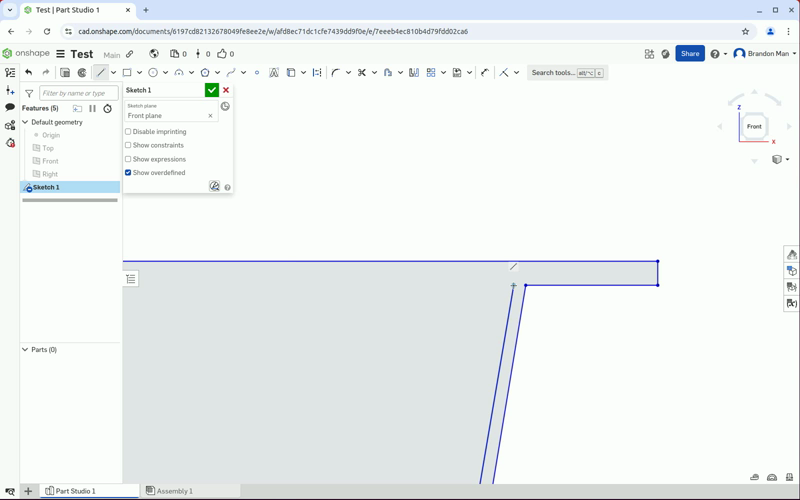
scroll(-6)
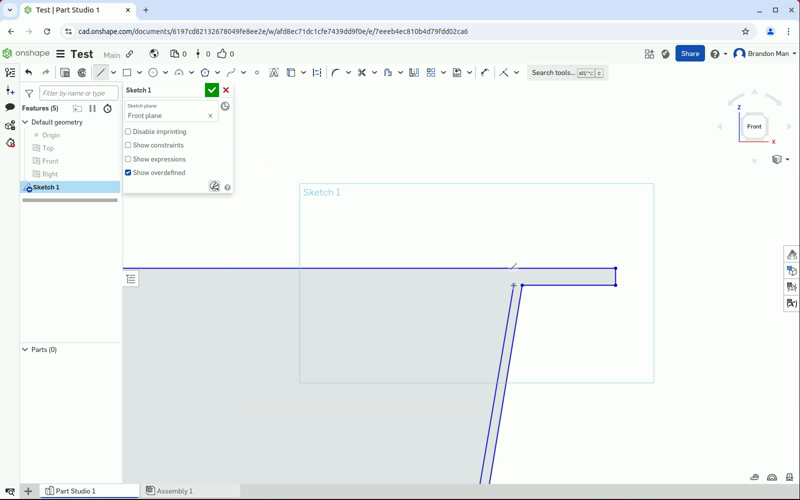
scroll(-6)
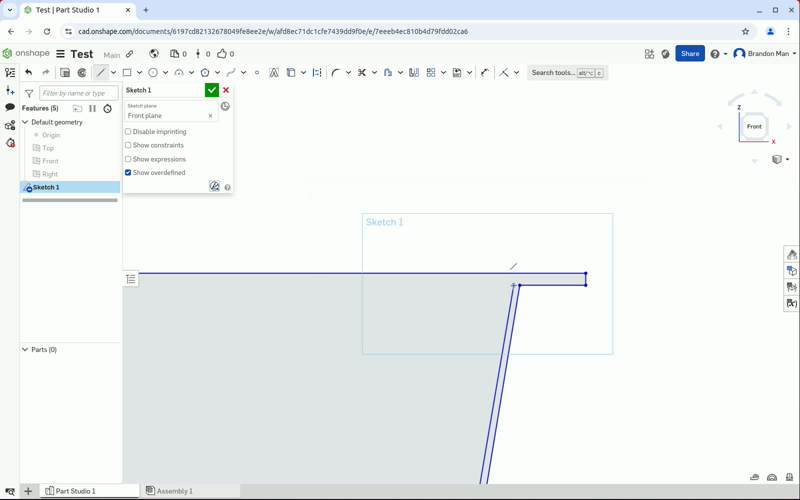
scroll(-6)
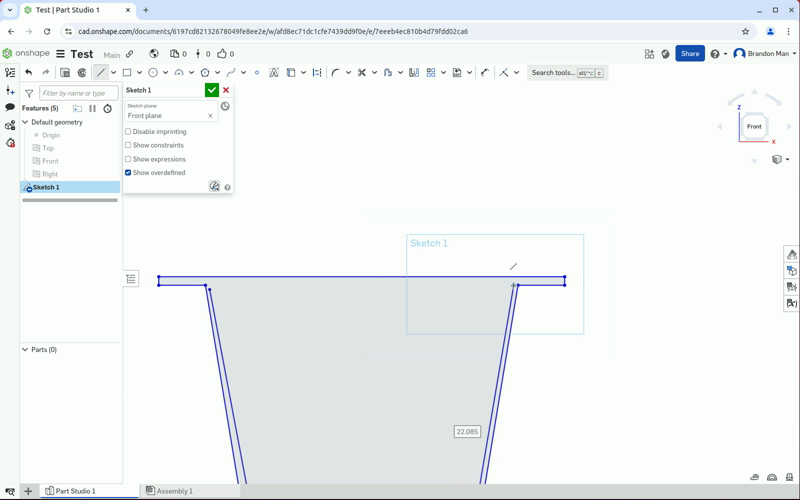
scroll(-6)
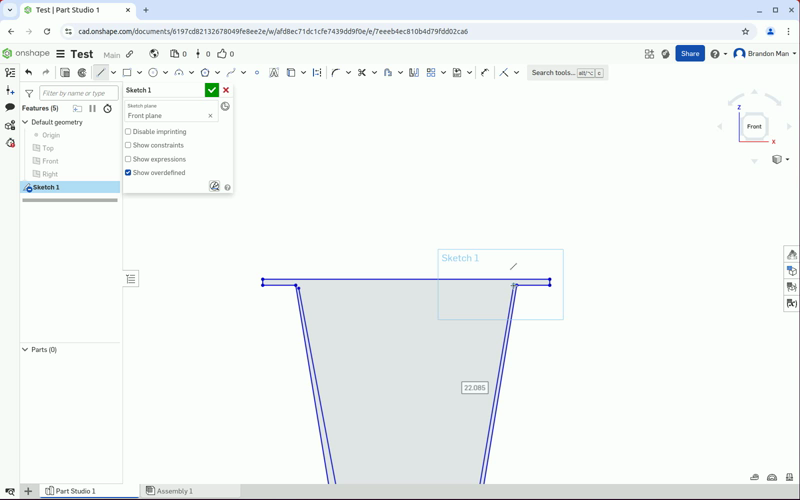
scroll(-6)
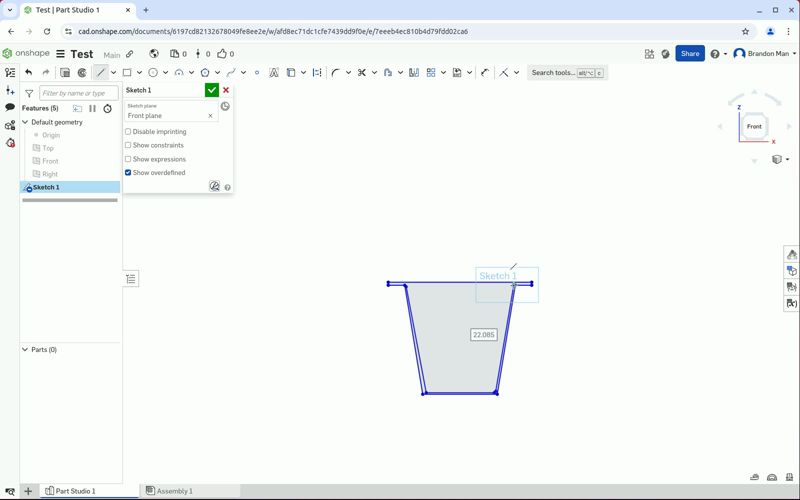
key_up(shift)
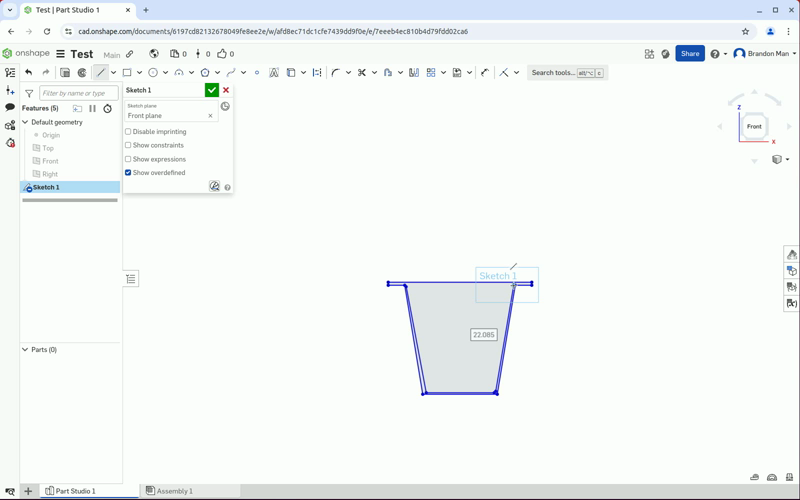
key_down(shift)
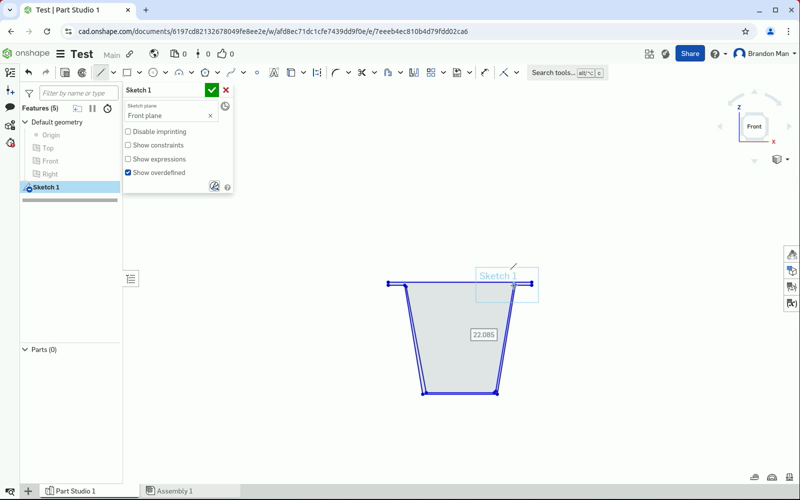
mouse_move(407, 285)
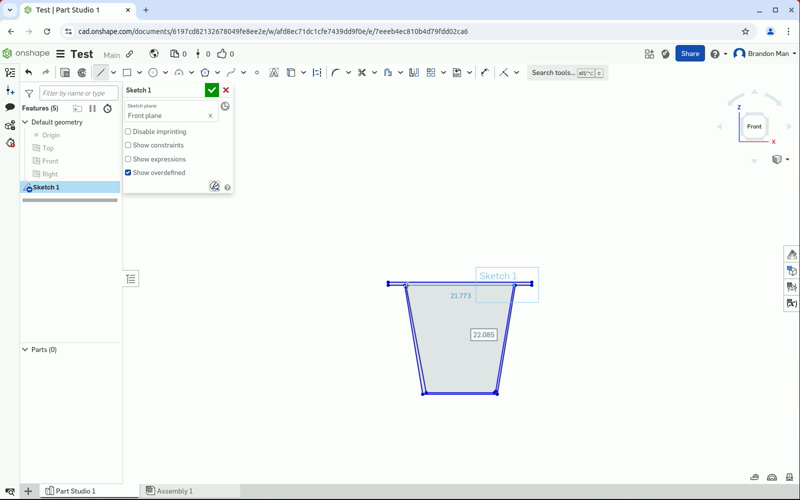
scroll(6)
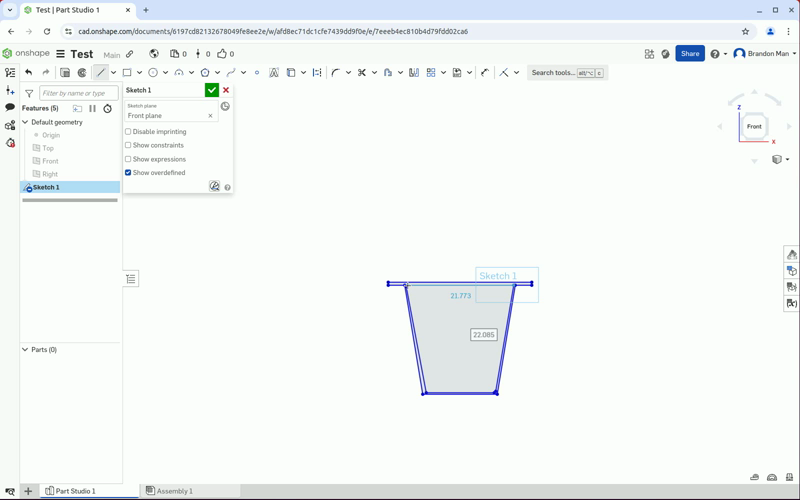
scroll(6)
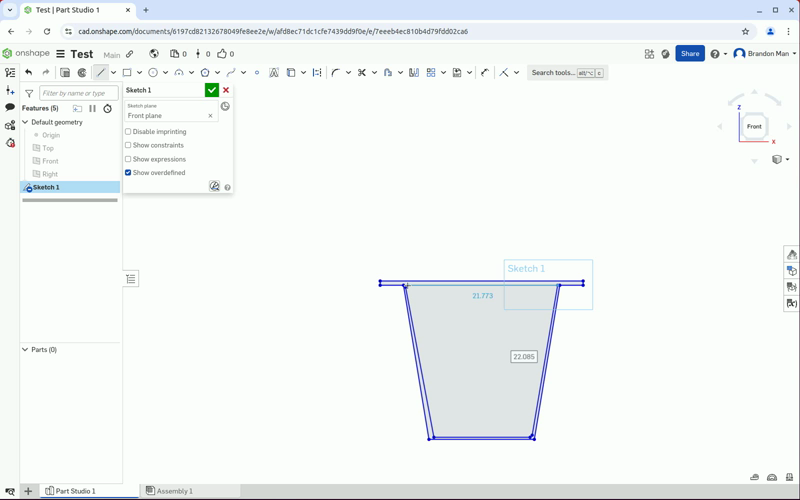
scroll(6)
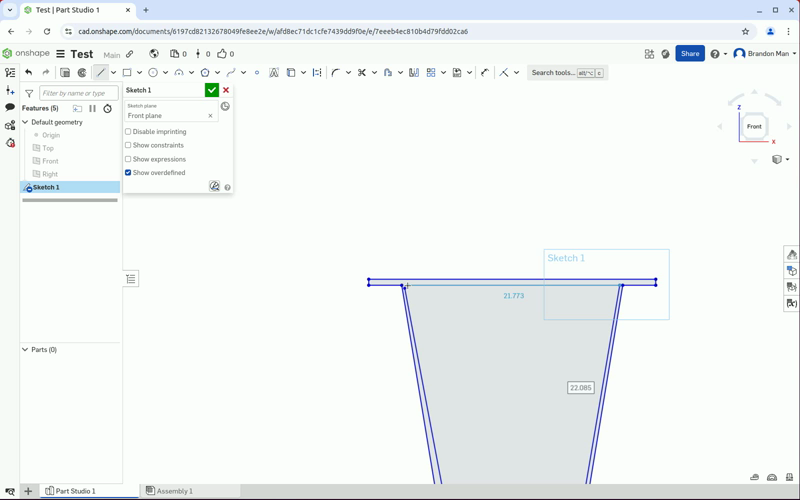
scroll(6)
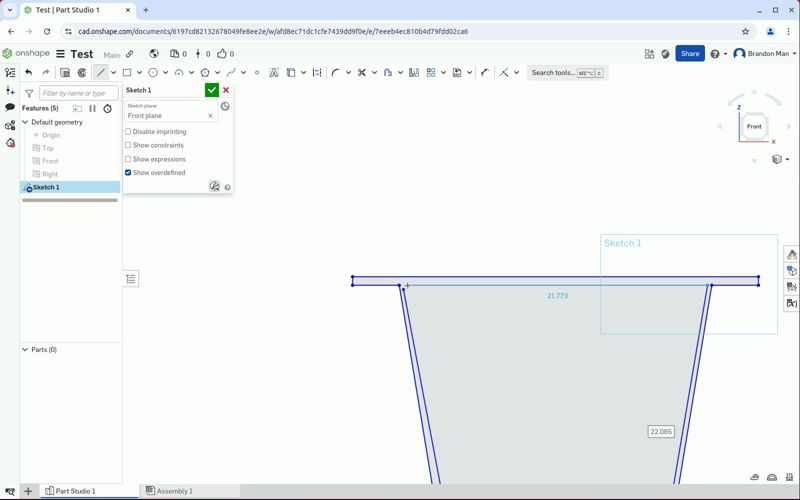
scroll(6)
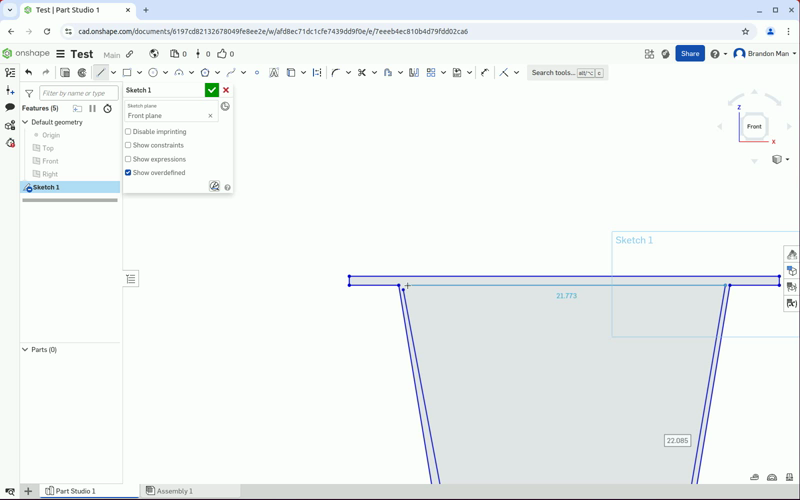
scroll(6)
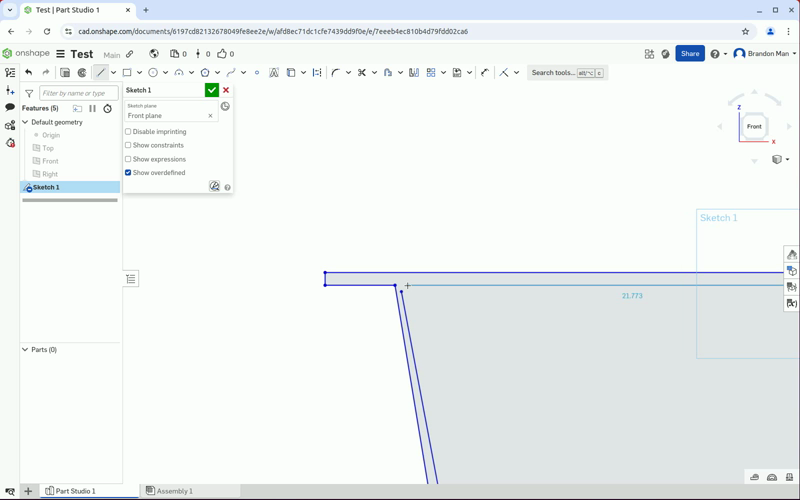
scroll(6)
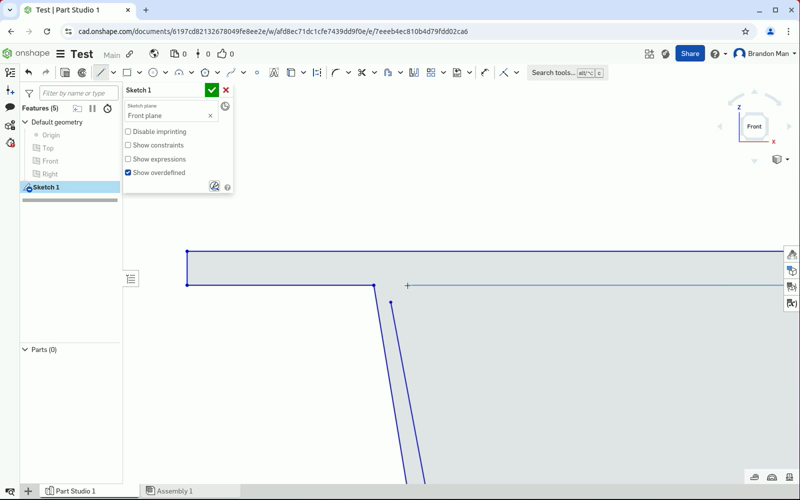
click(407, 285)
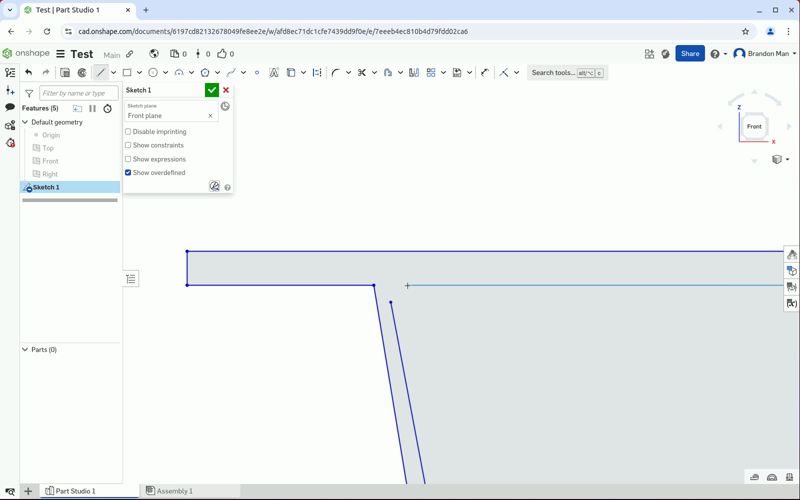
scroll(-6)
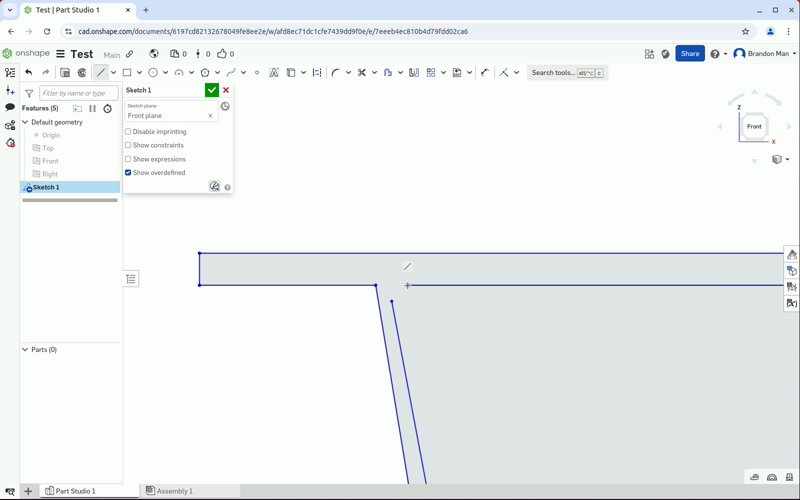
scroll(-6)
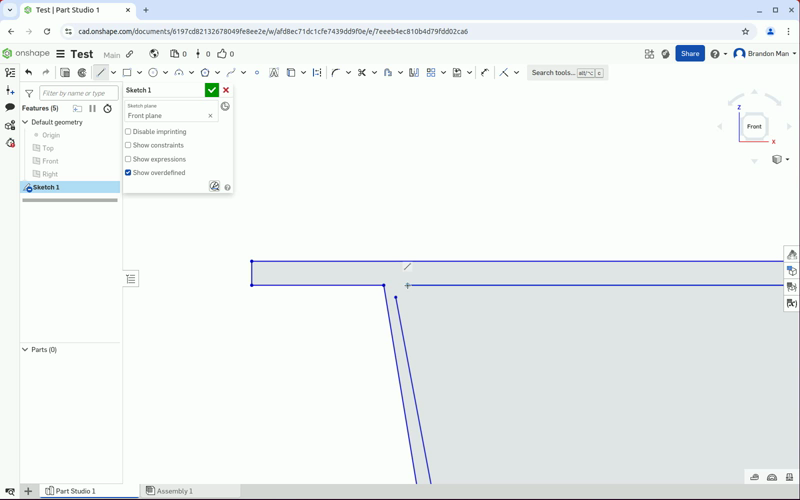
scroll(-6)
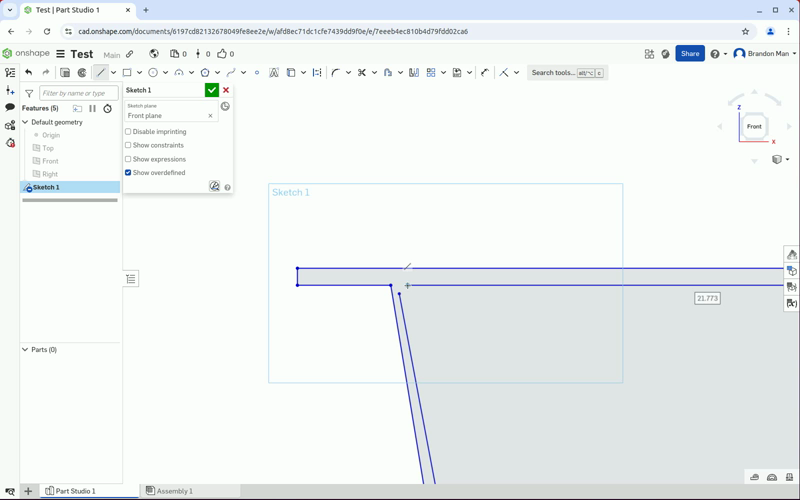
scroll(-6)
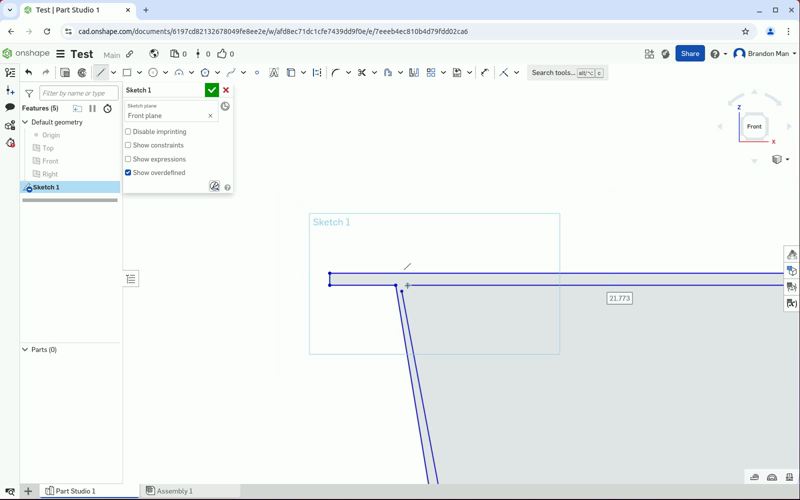
scroll(-6)
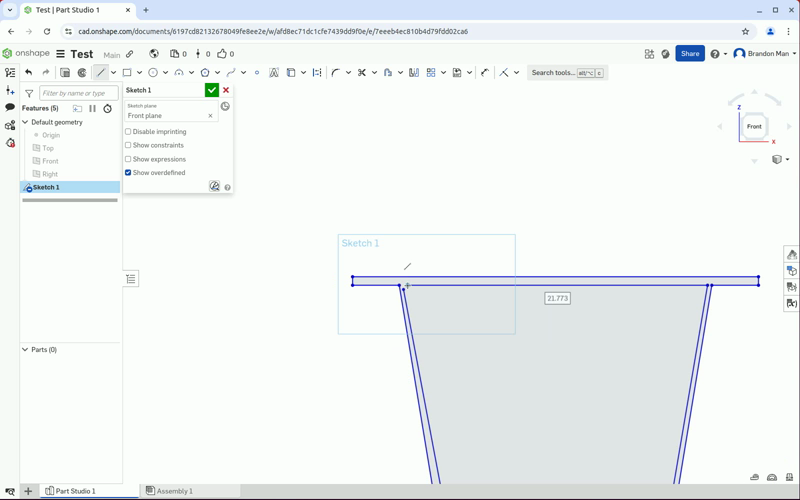
scroll(-6)
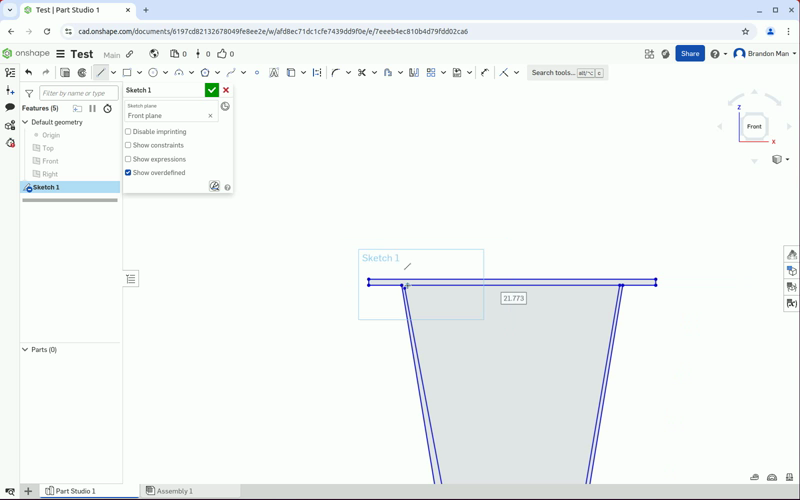
scroll(-6)
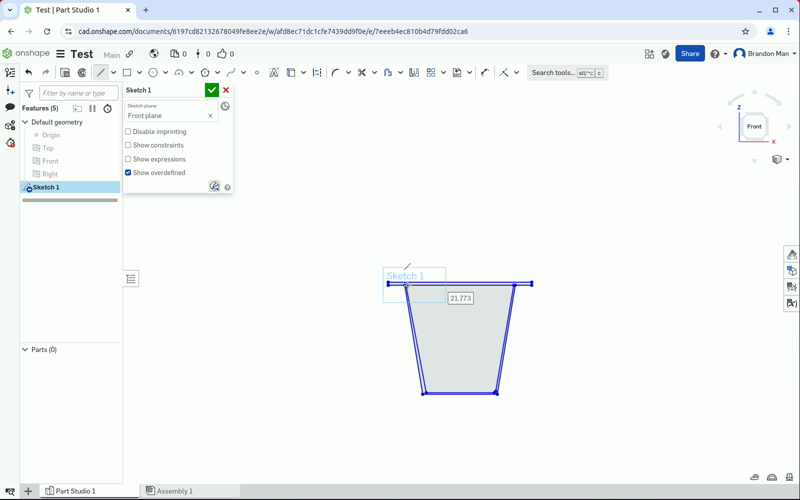
key_up(shift)
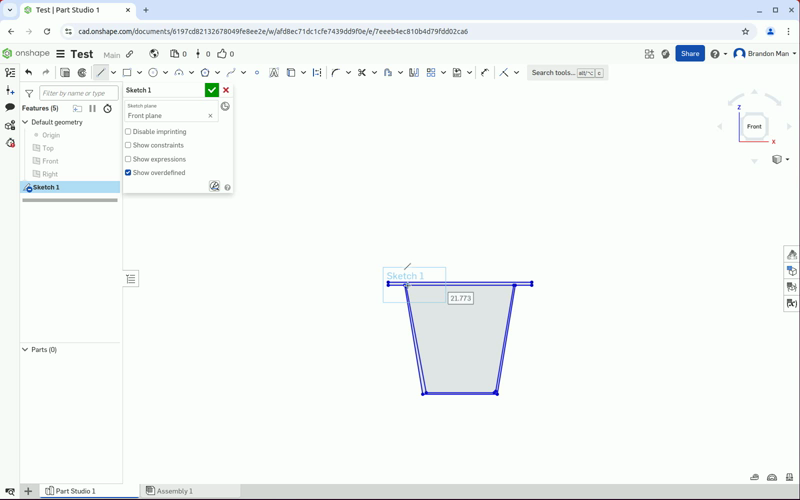
key_down(shift)
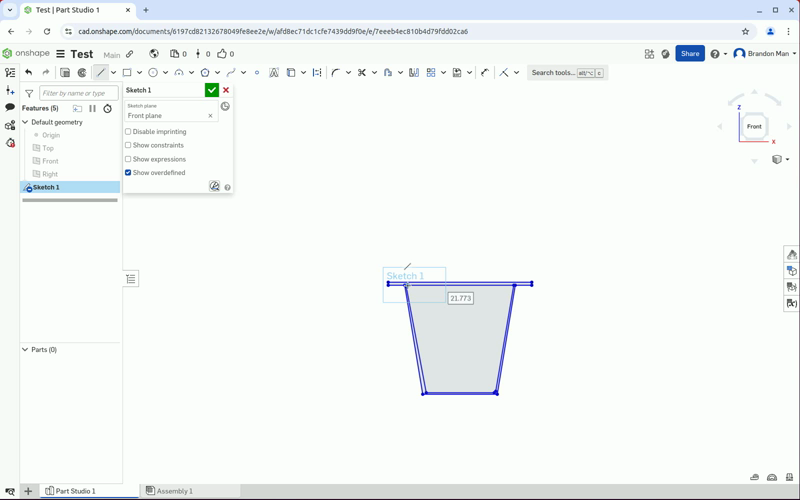
mouse_move(437, 285)
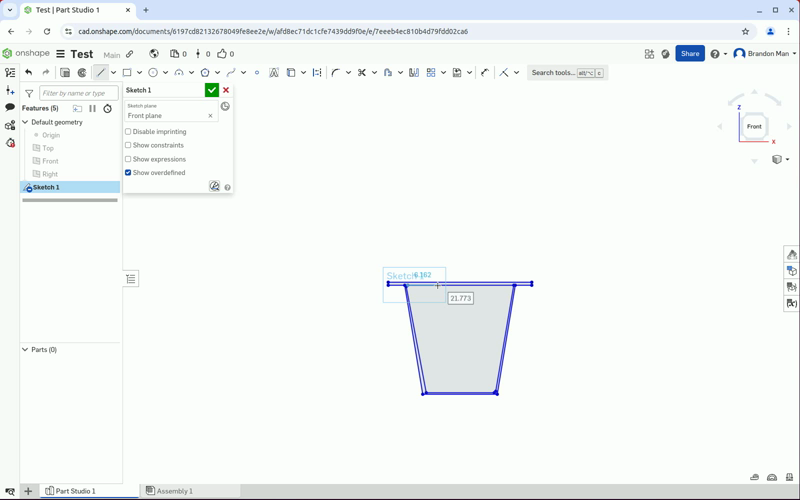
mouse_move(406, 285)
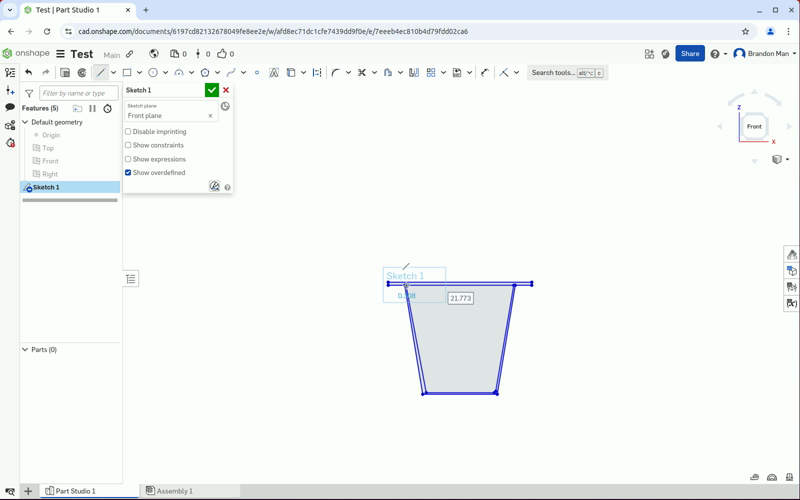
scroll(6)
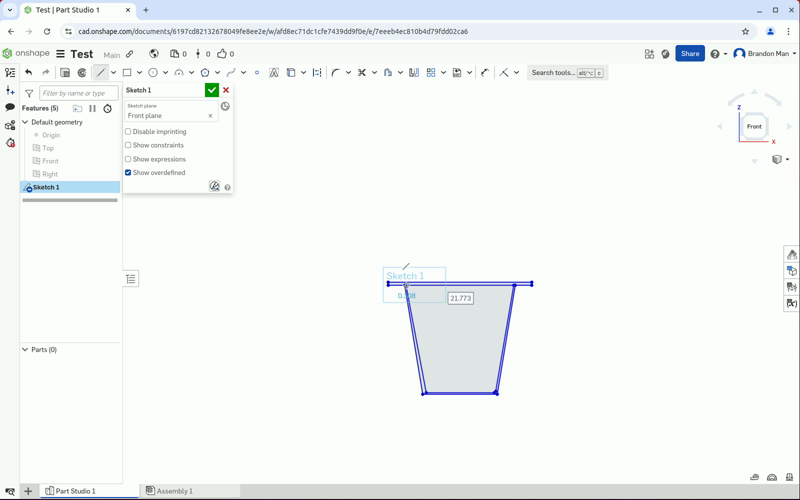
scroll(6)
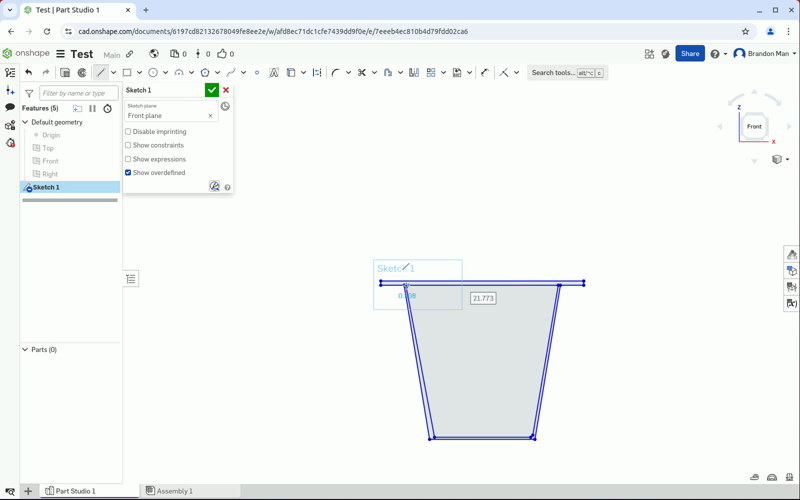
scroll(6)
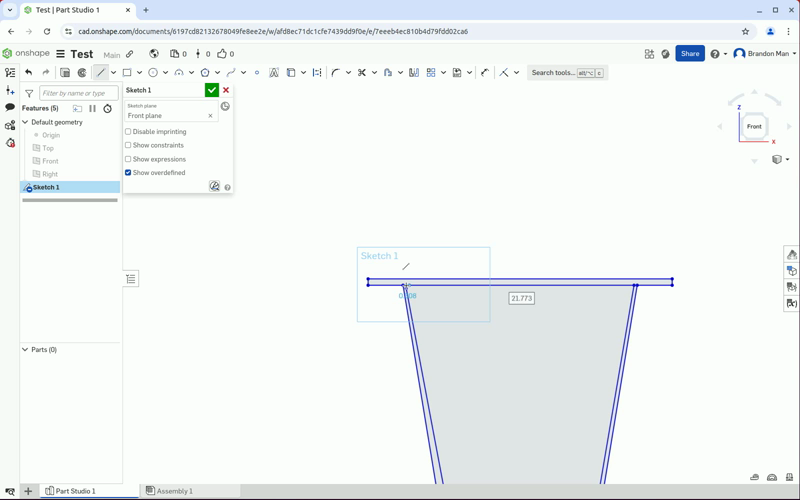
scroll(6)
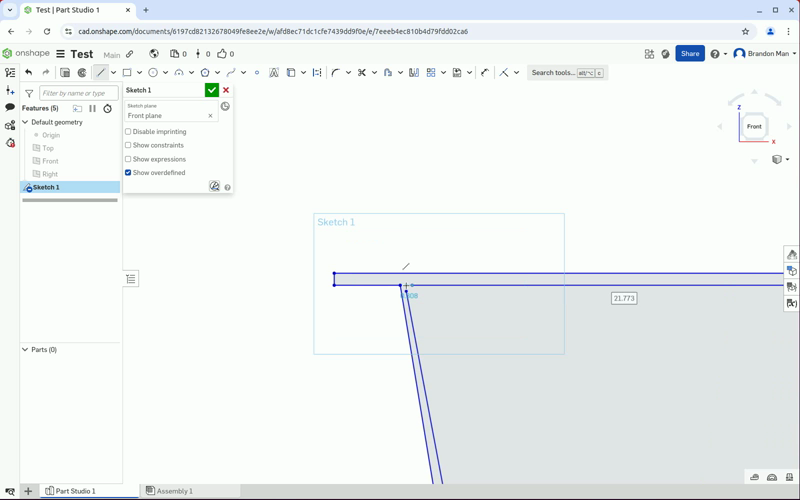
scroll(6)
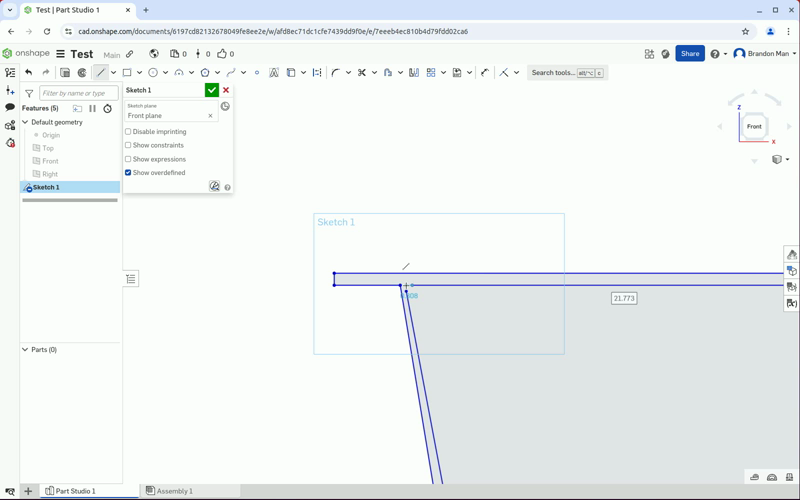
scroll(6)
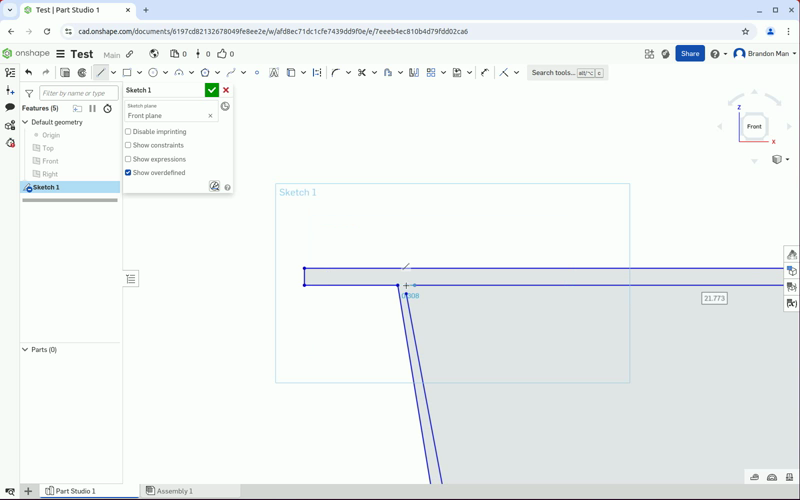
scroll(6)
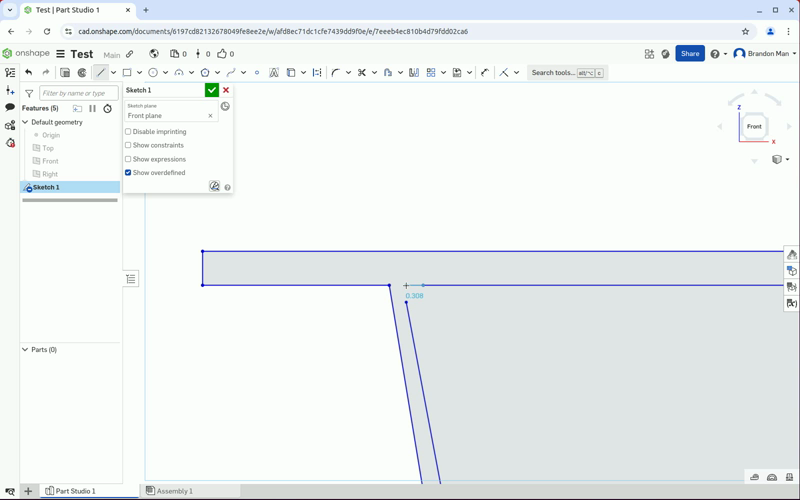
click(406, 285)
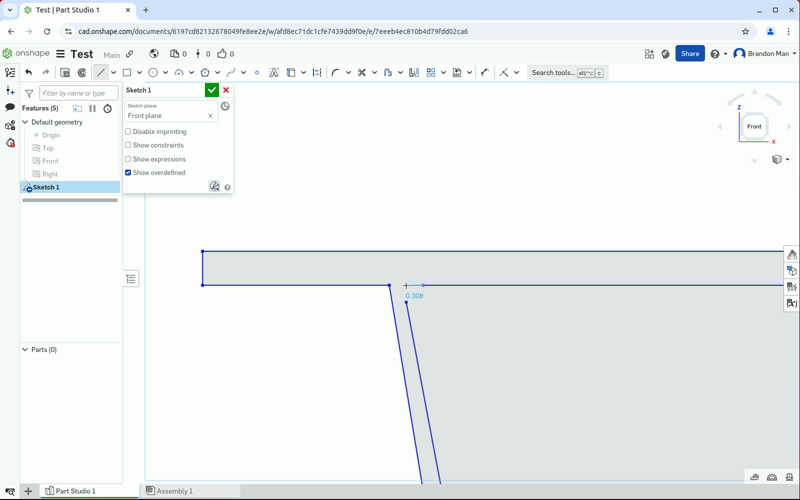
scroll(-6)
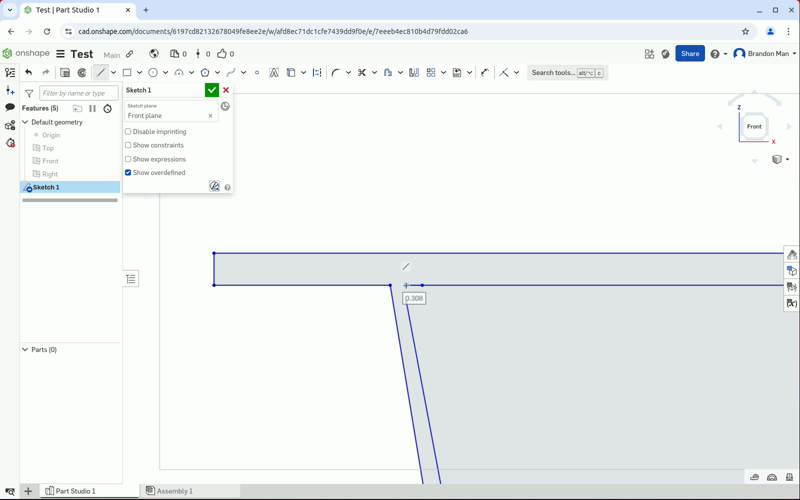
scroll(-6)
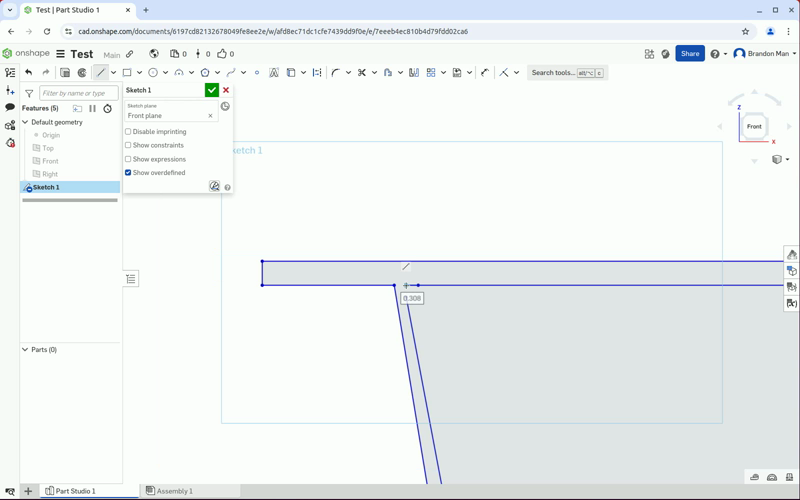
scroll(-6)
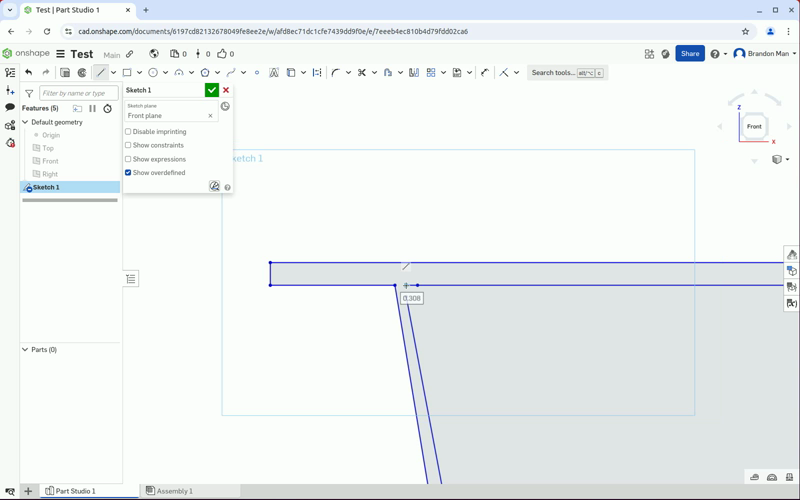
scroll(-6)
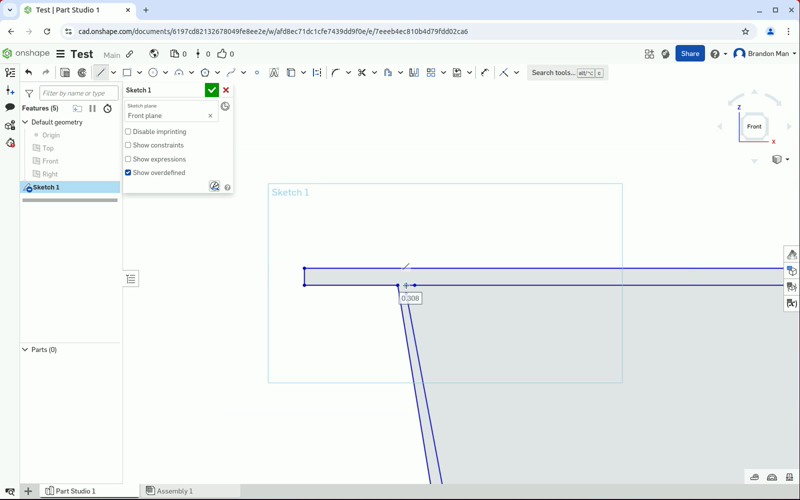
scroll(-6)
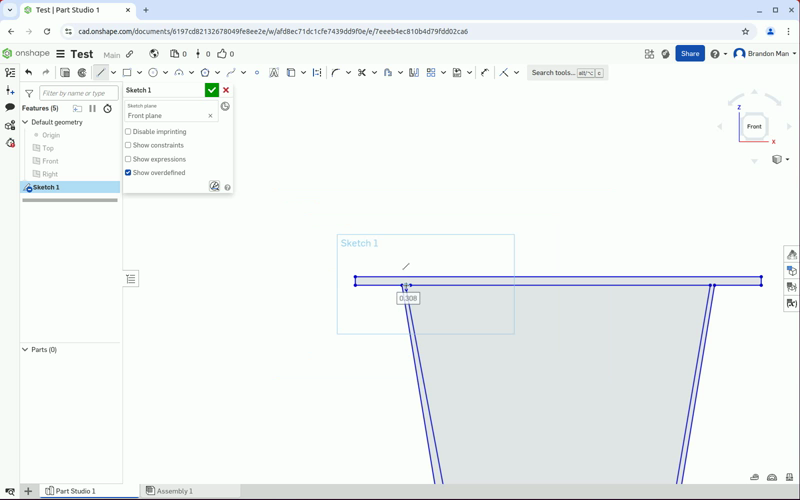
scroll(-6)
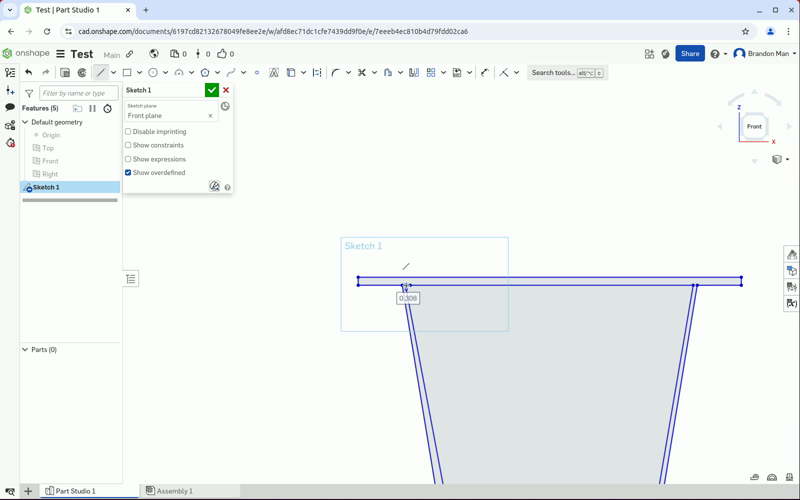
scroll(-6)
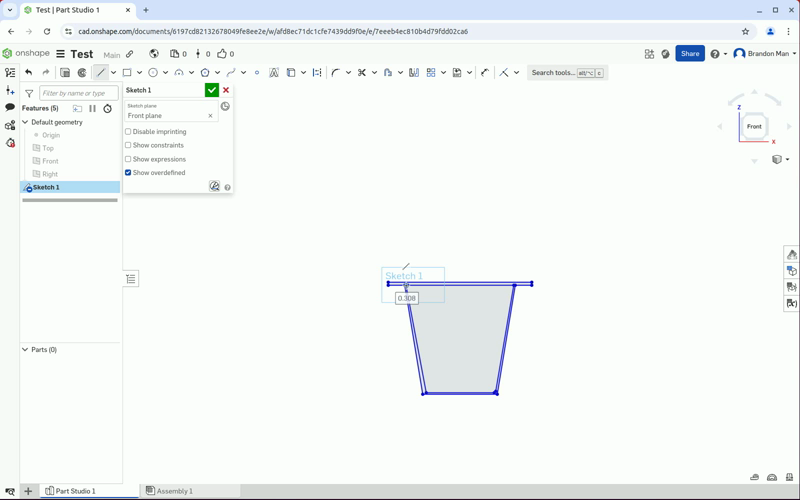
key_up(shift)
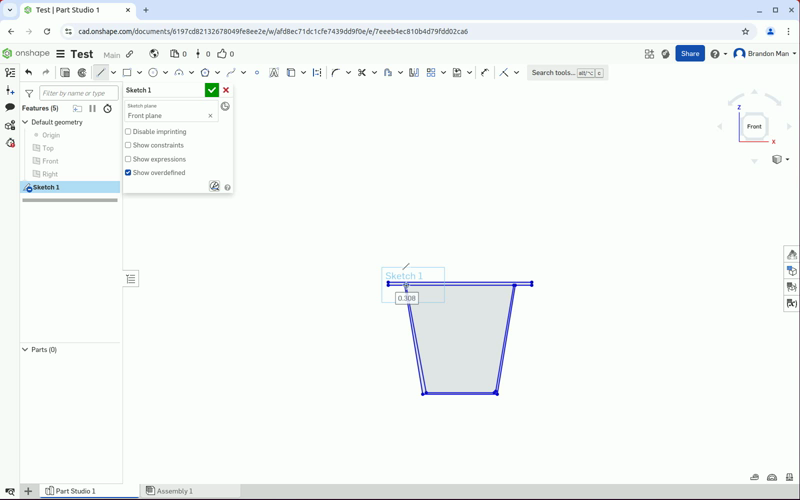
mouse_move(436, 285)
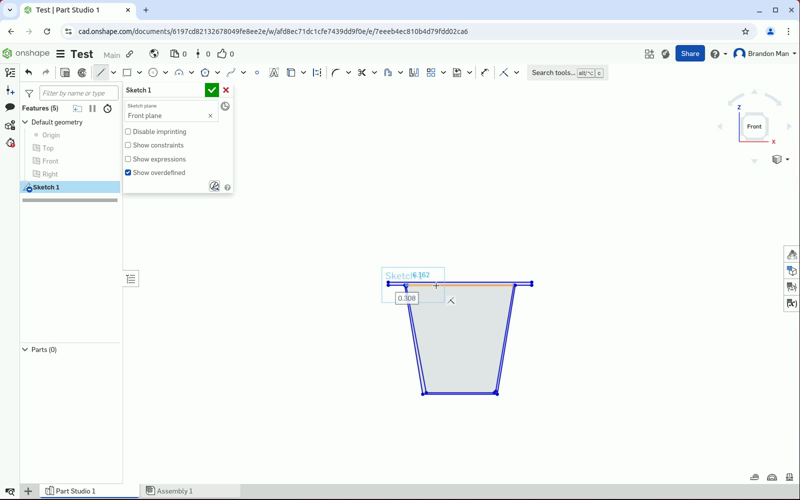
key_down(shift)
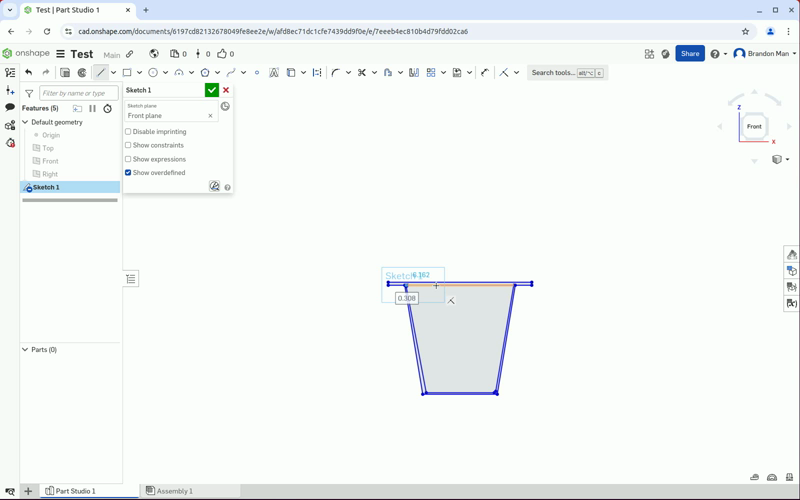
mouse_move(406, 286)
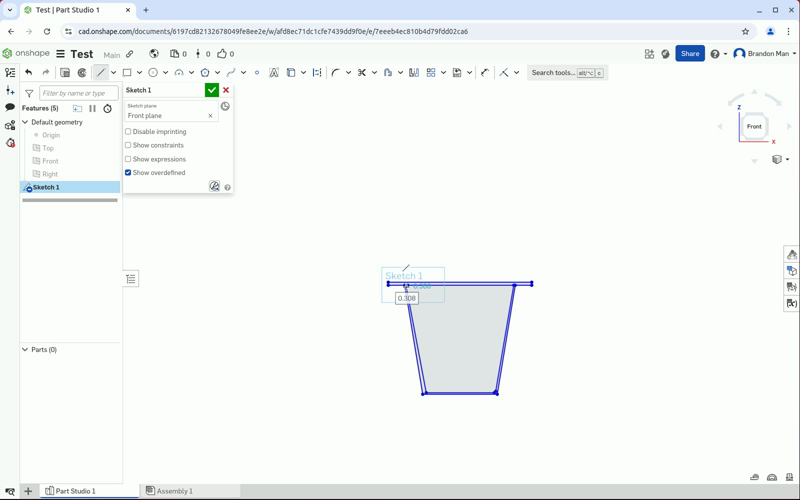
scroll(6)
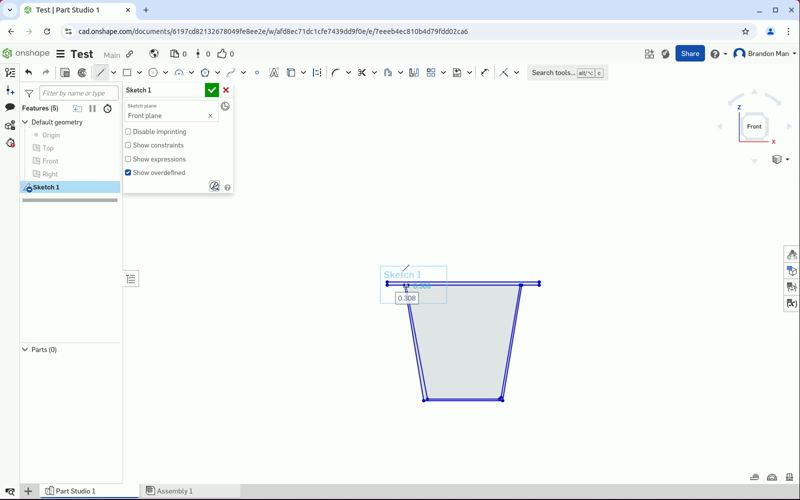
scroll(6)
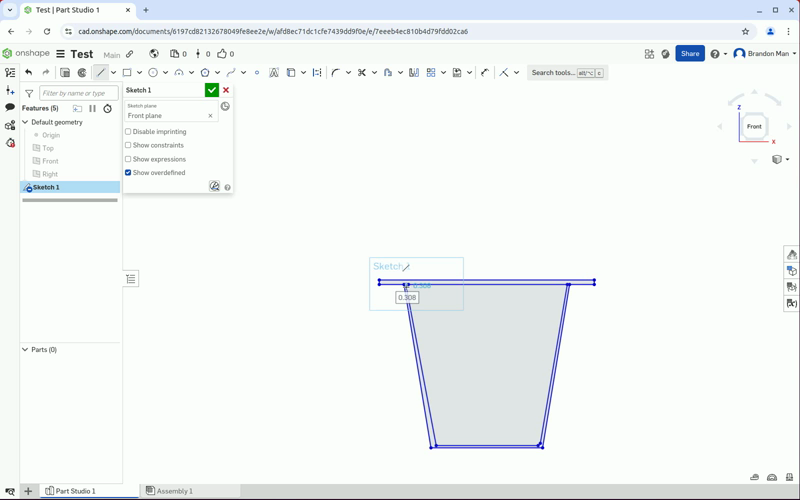
scroll(6)
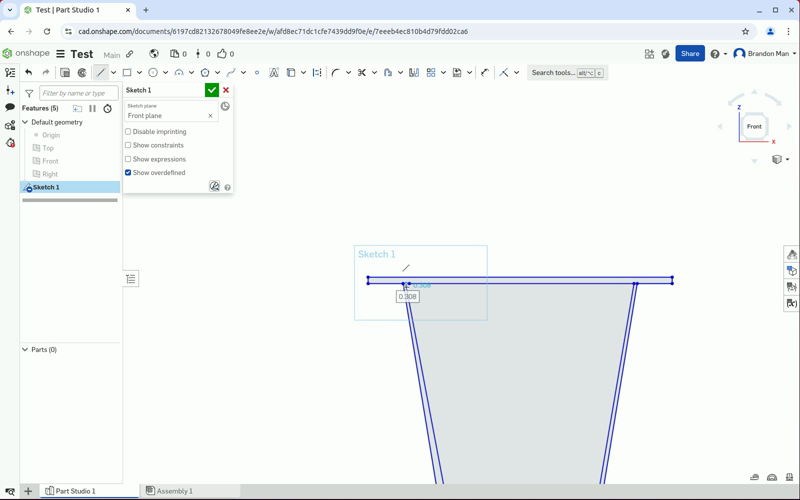
scroll(6)
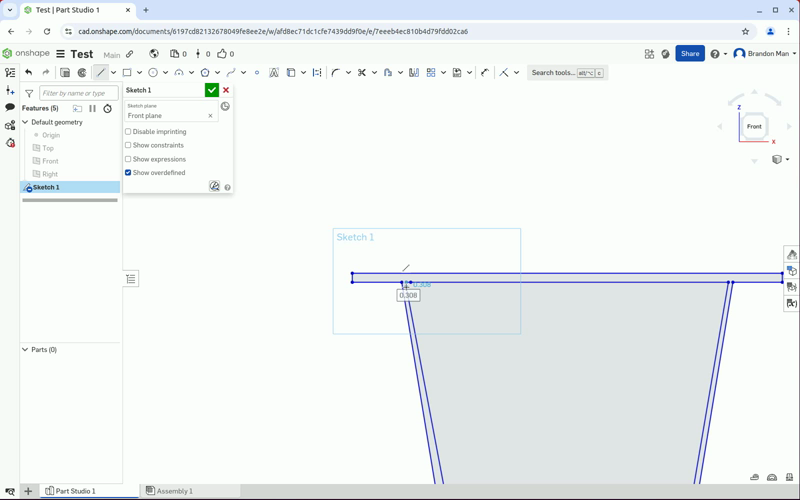
scroll(6)
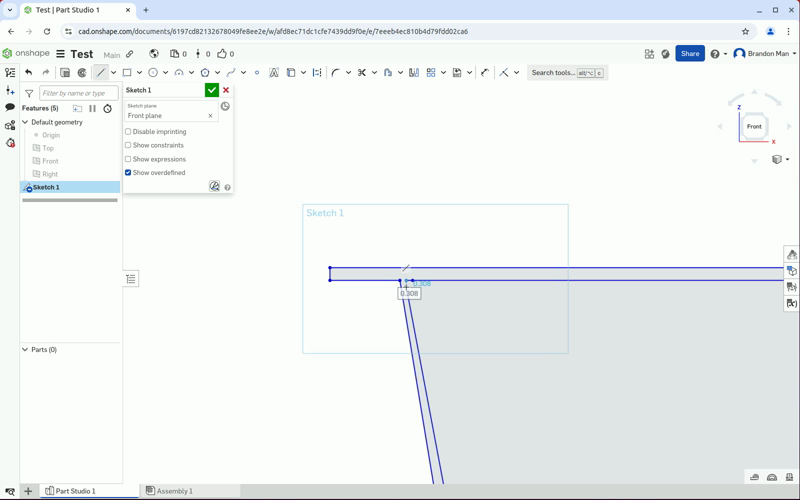
scroll(6)
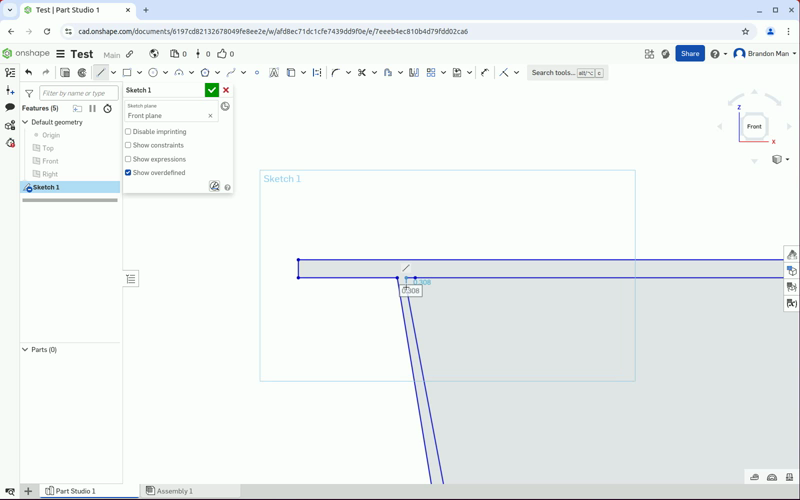
scroll(6)
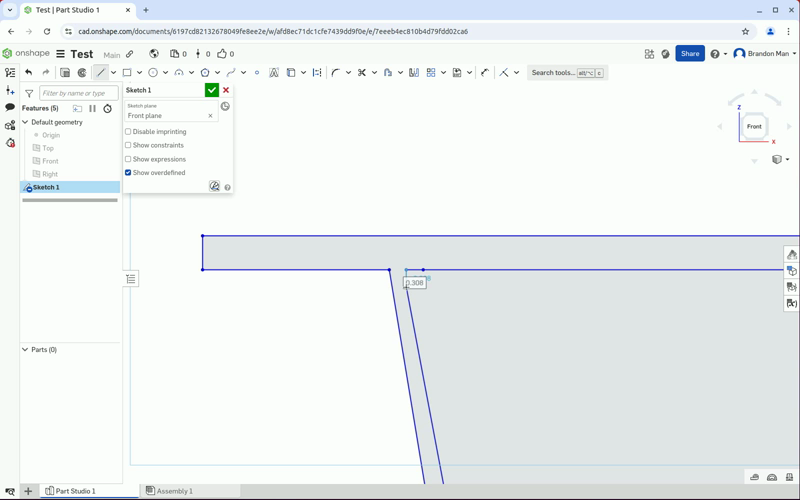
key_up(shift)
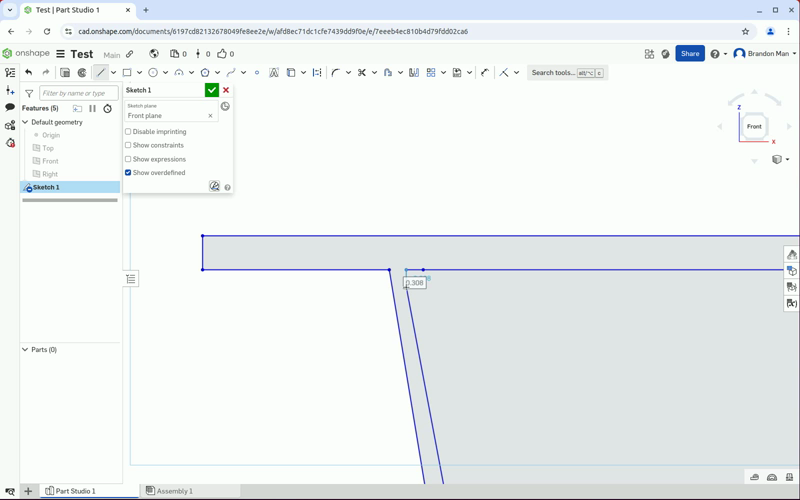
click(406, 286)
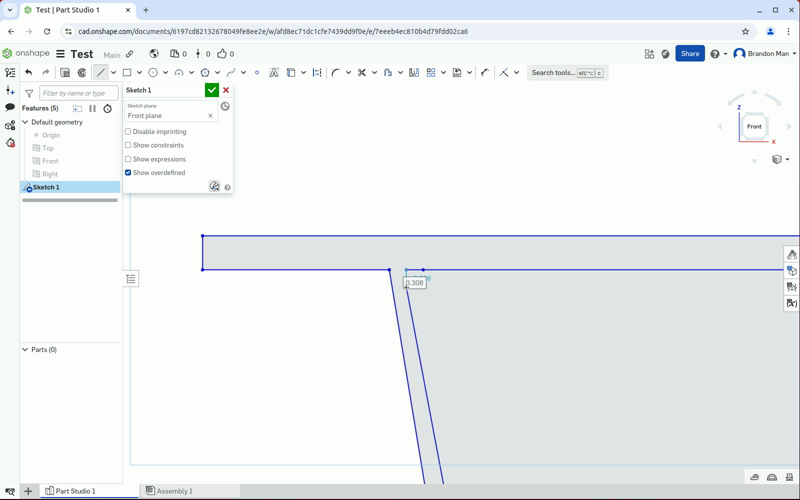
scroll(-6)
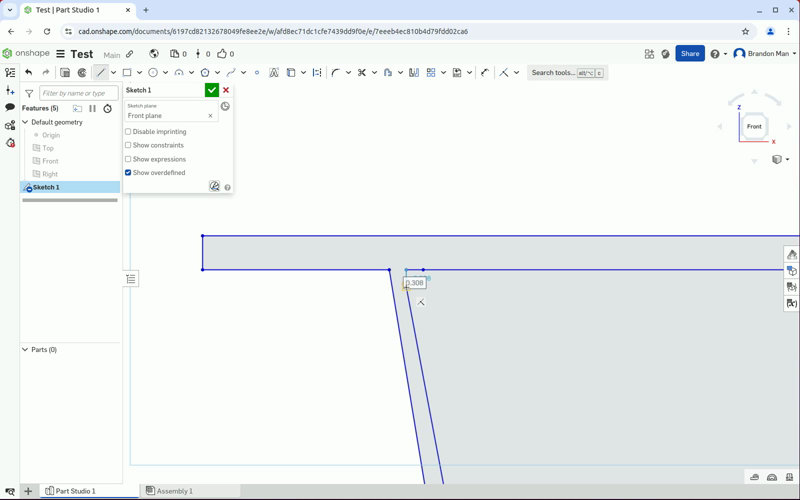
scroll(-6)
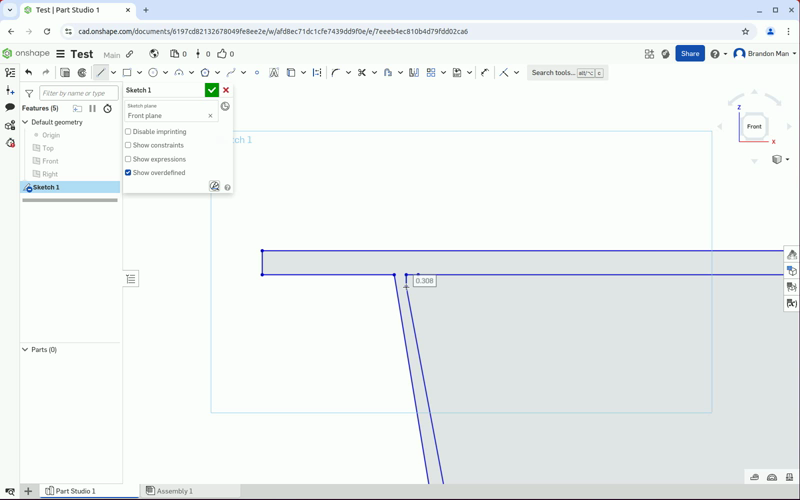
scroll(-6)
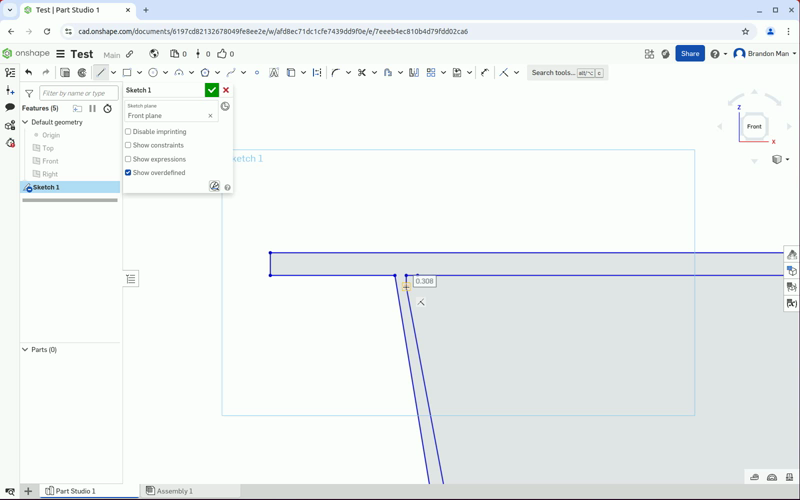
scroll(-6)
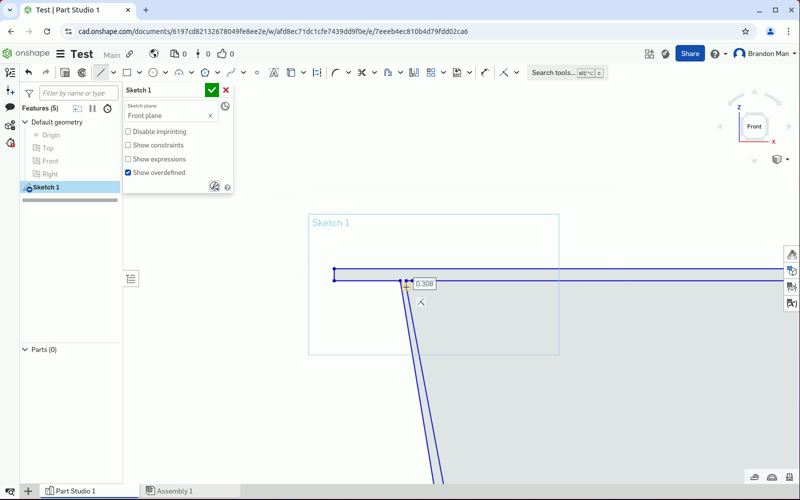
scroll(-6)
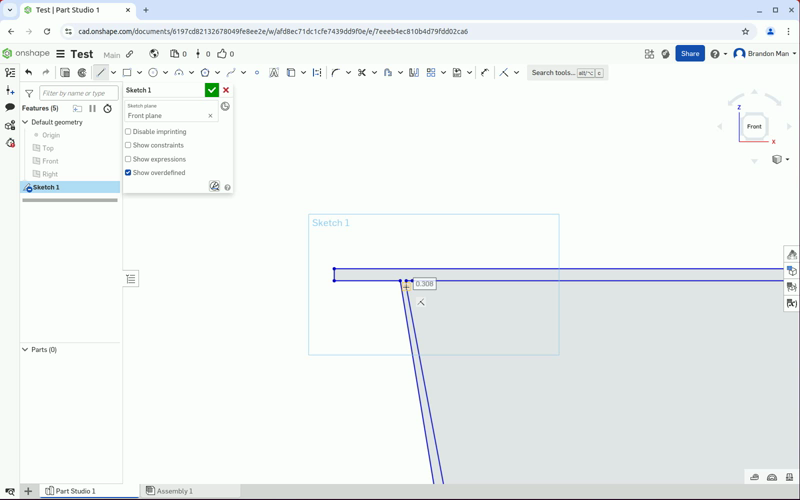
scroll(-6)
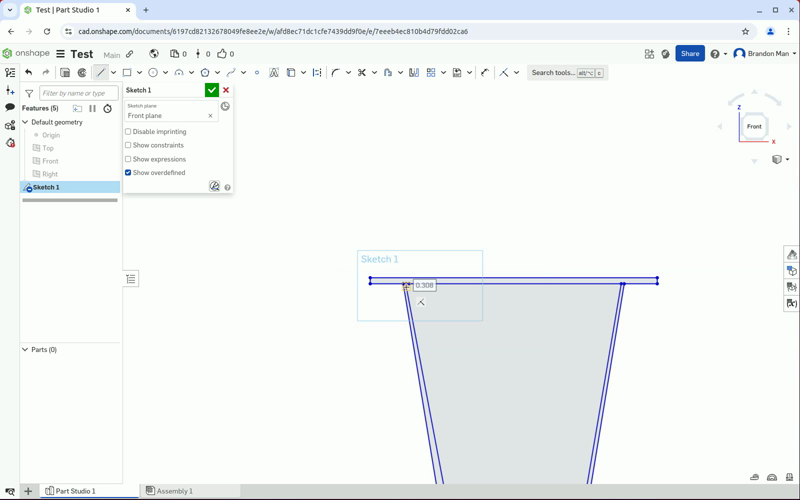
scroll(-6)
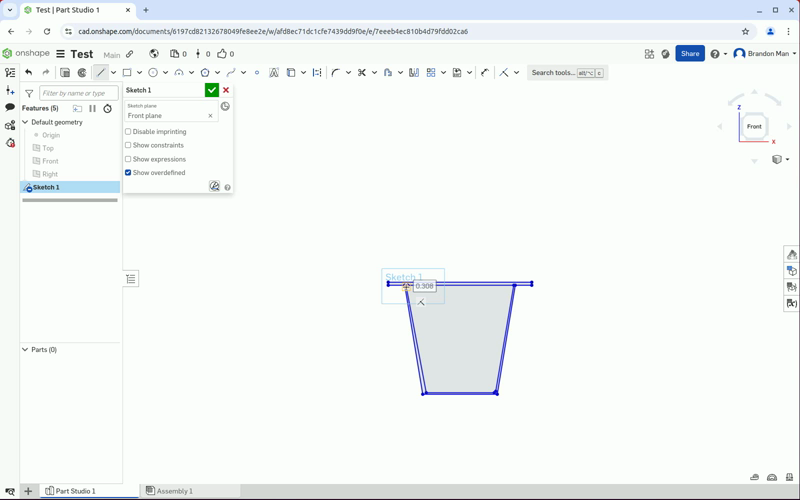
key(esc)
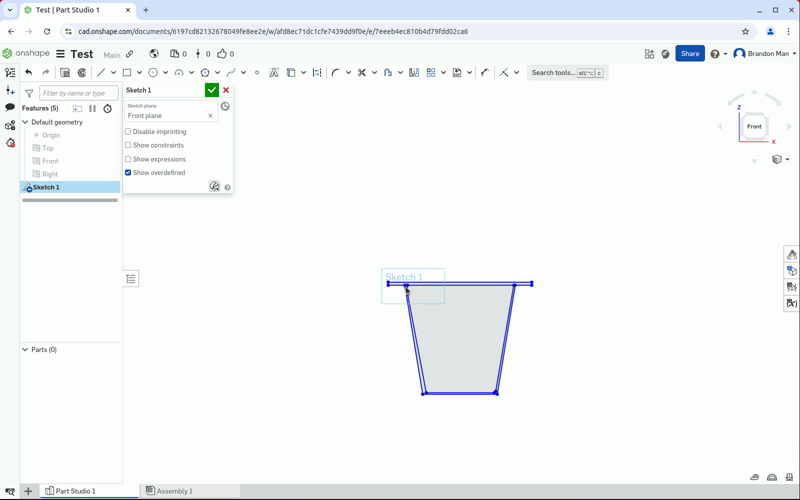
mouse_move(435, 284)
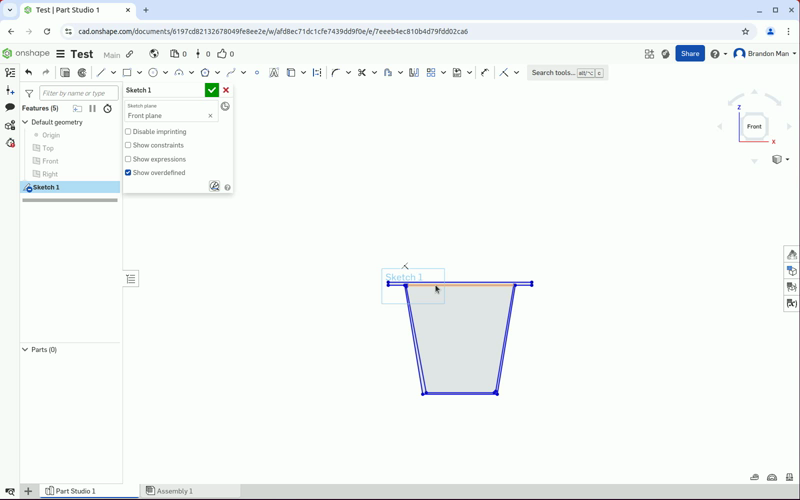
scroll(6)
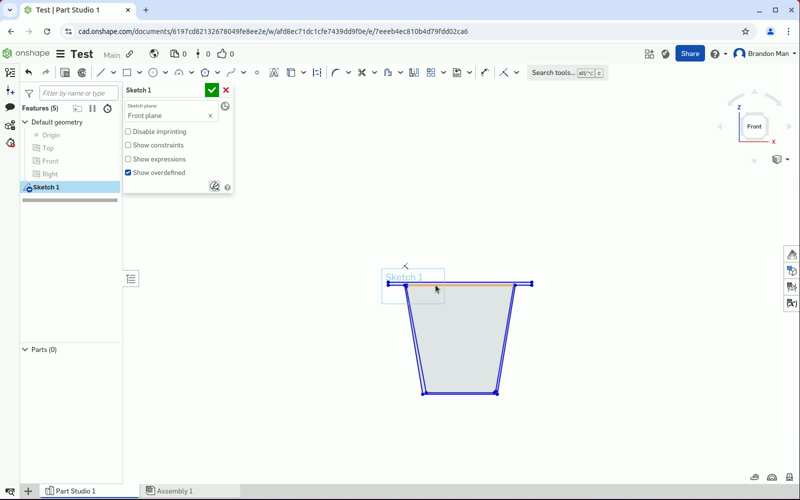
scroll(6)
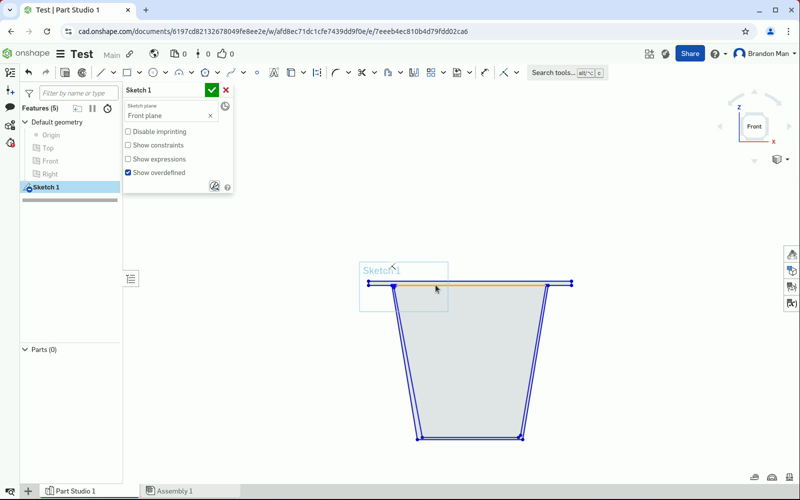
scroll(6)
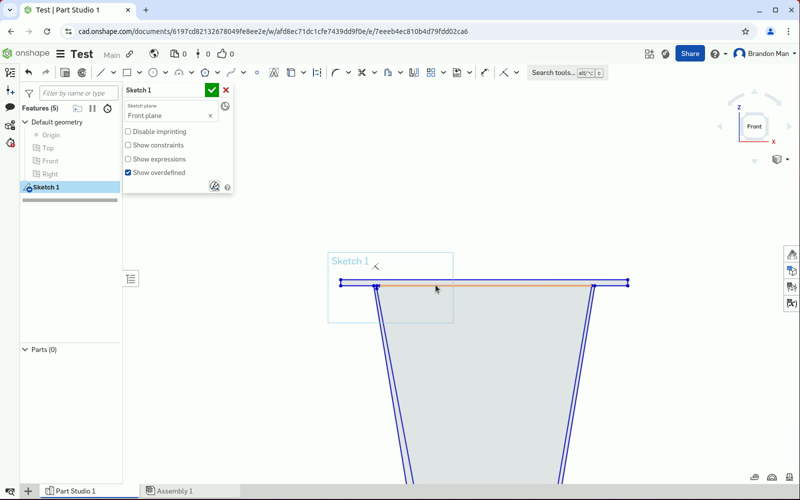
scroll(6)
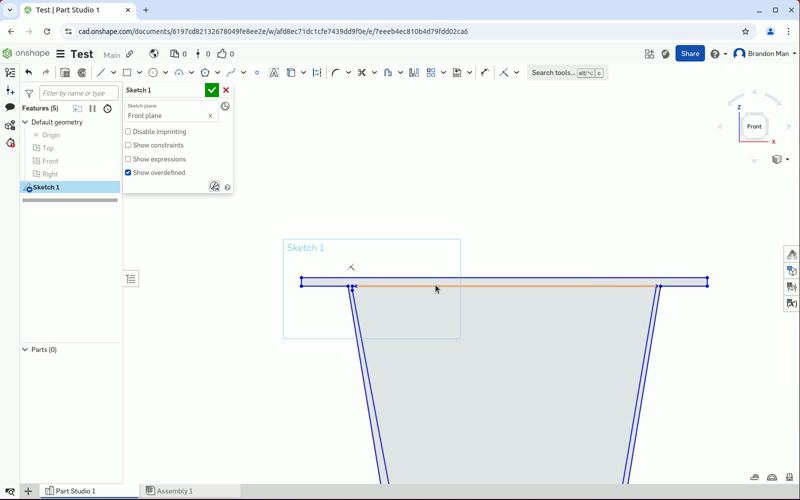
scroll(6)
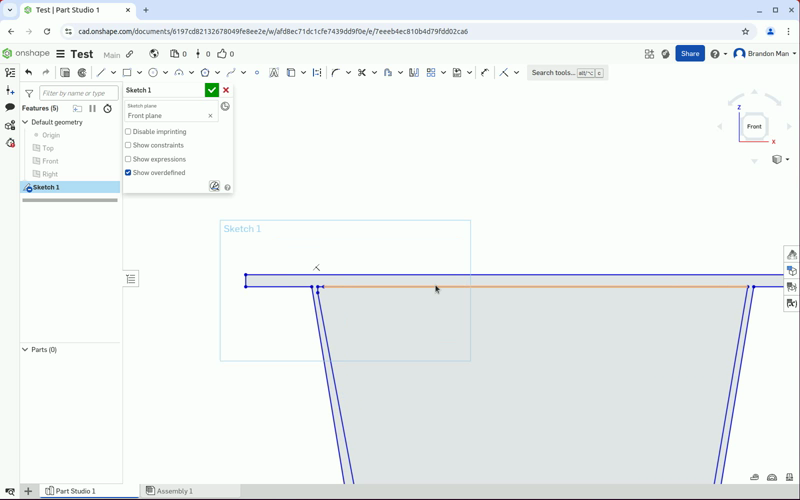
scroll(6)
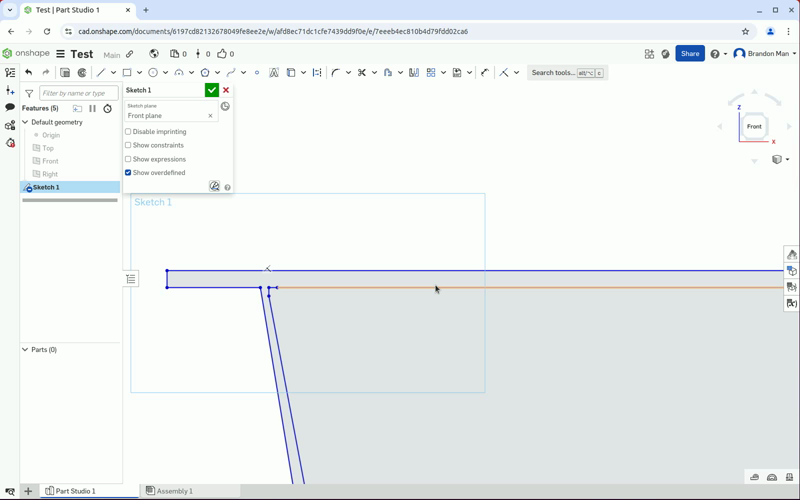
scroll(6)
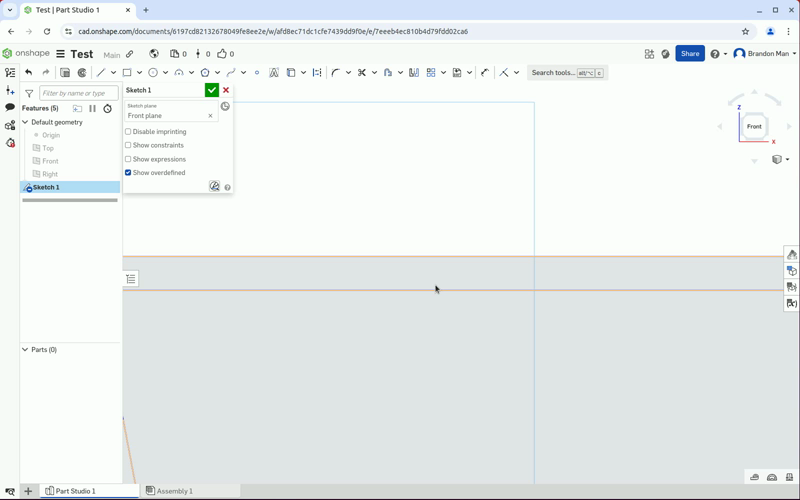
click(435, 284)
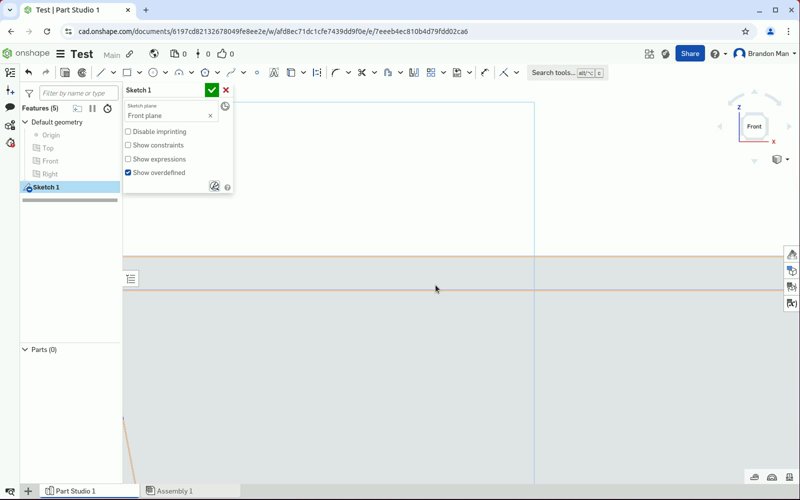
scroll(-6)
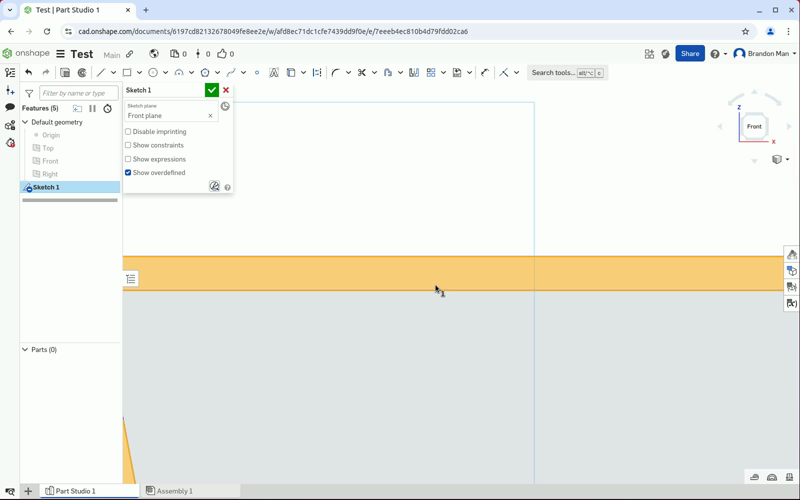
scroll(-6)
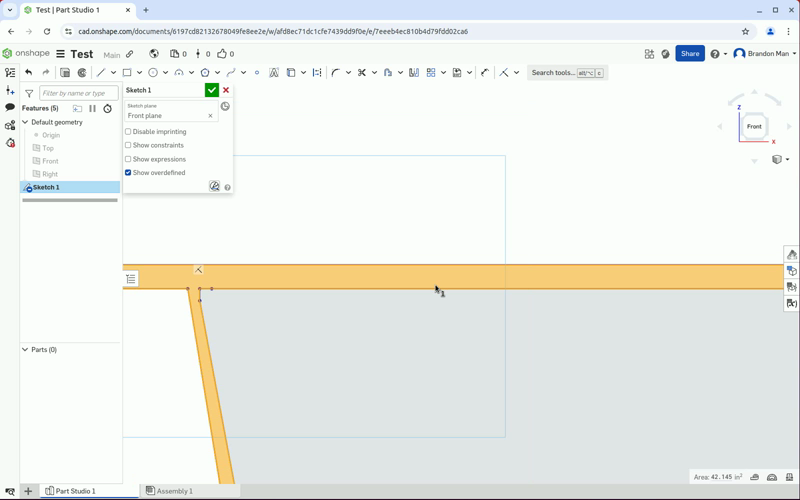
scroll(-6)
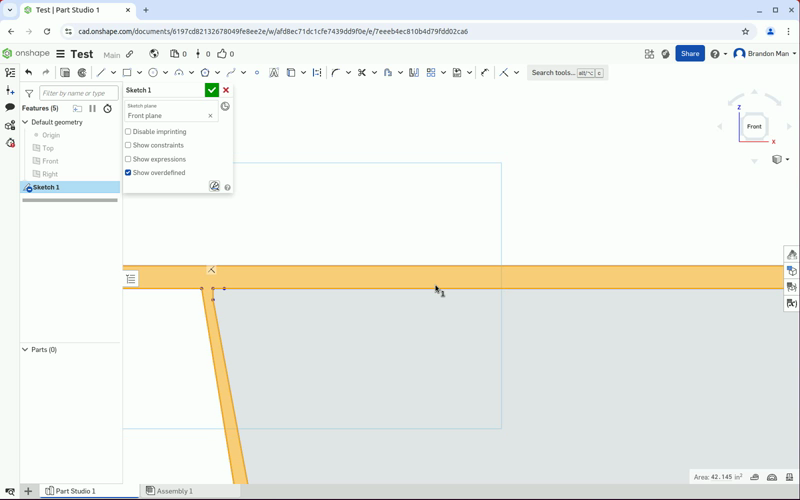
scroll(-6)
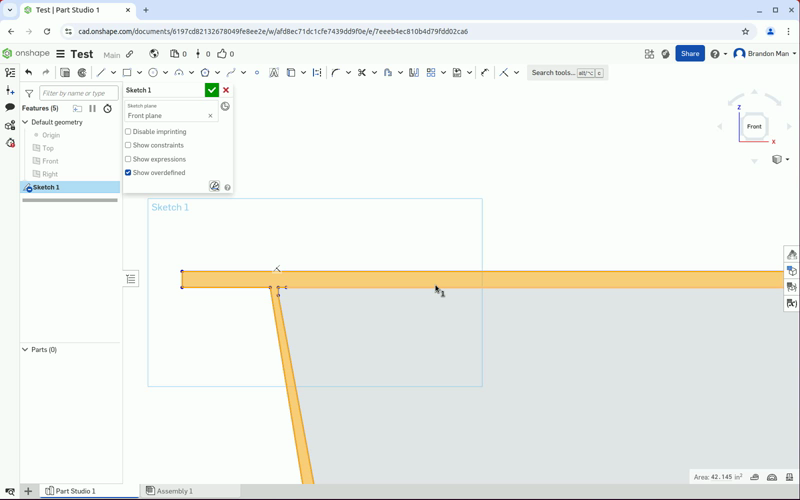
scroll(-6)
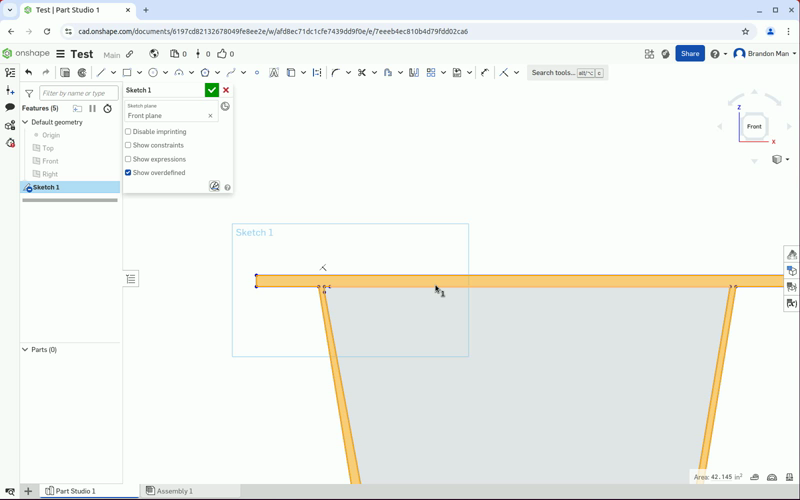
scroll(-6)
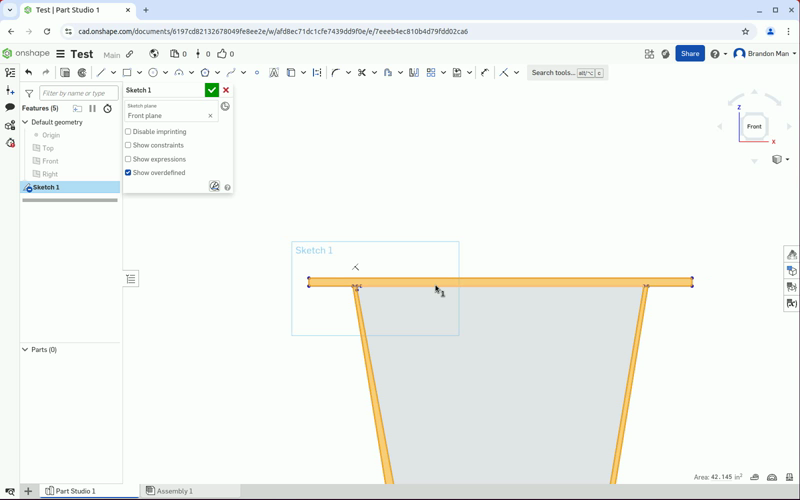
scroll(-6)
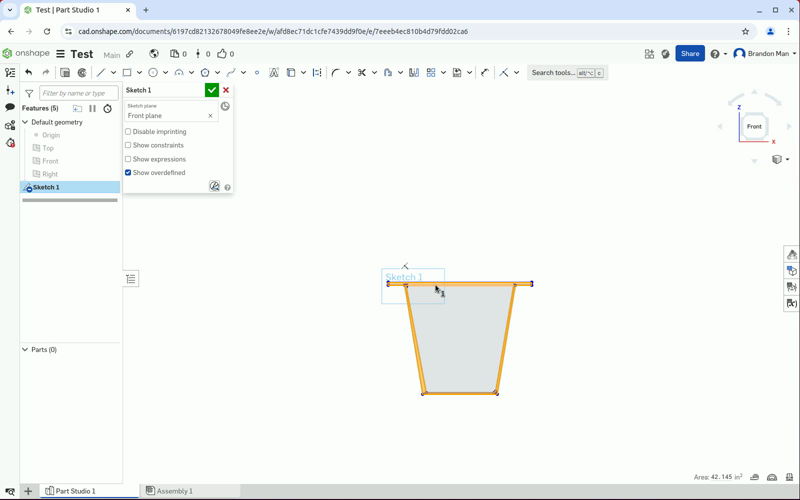
mouse_move(73, 352)
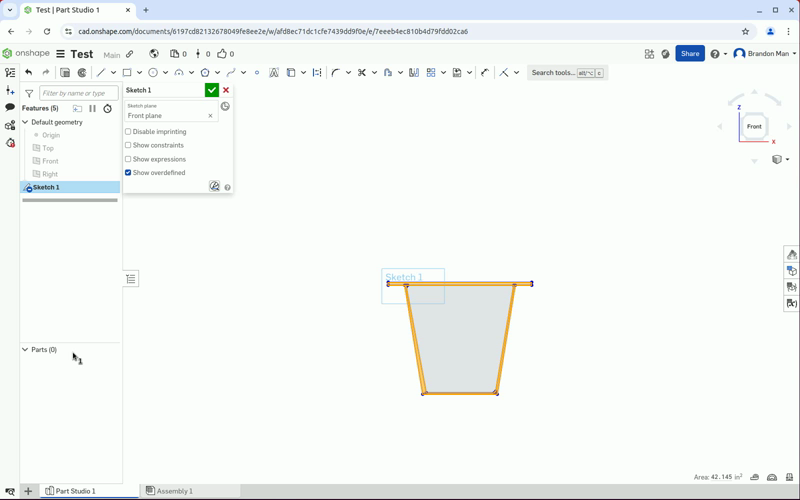
key(shift+y)
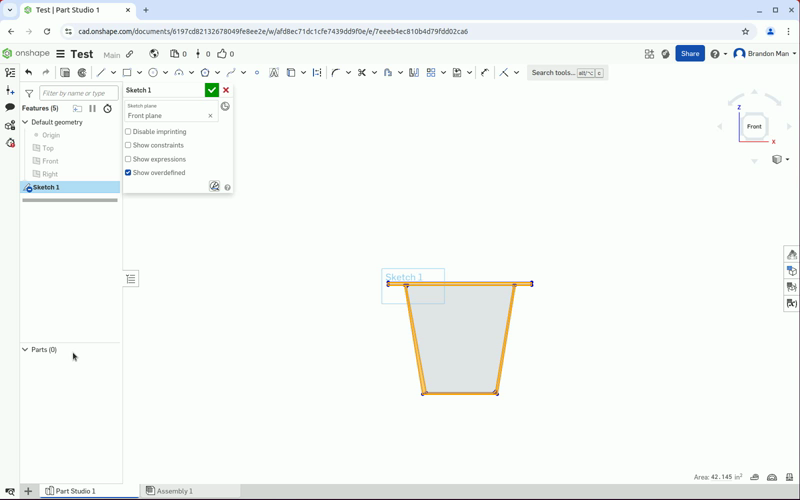
key(shift+e)
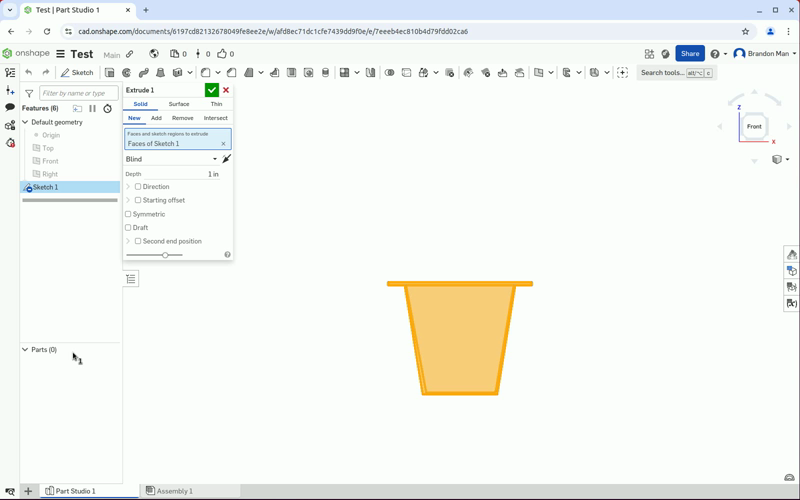
mouse_move(143, 106)
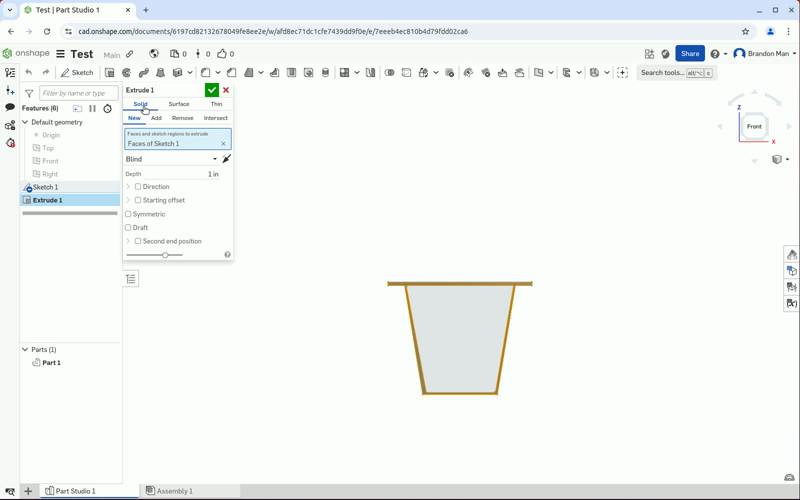
click(143, 106)
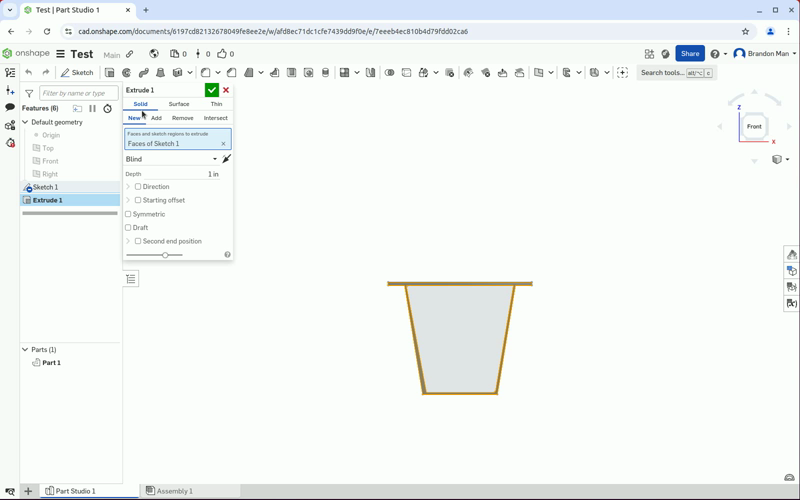
mouse_move(137, 120)
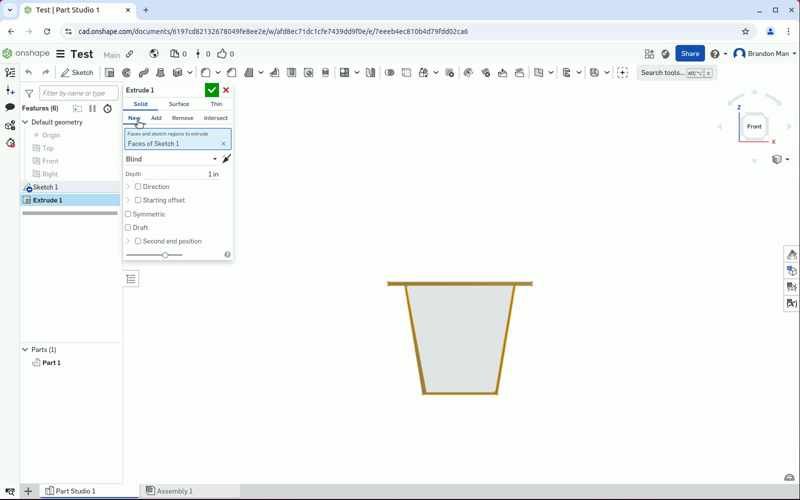
click(137, 120)
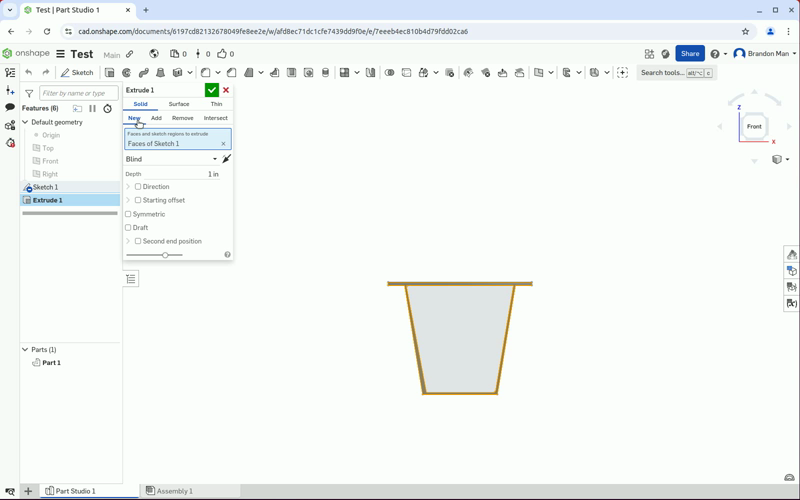
key(tab, 4)
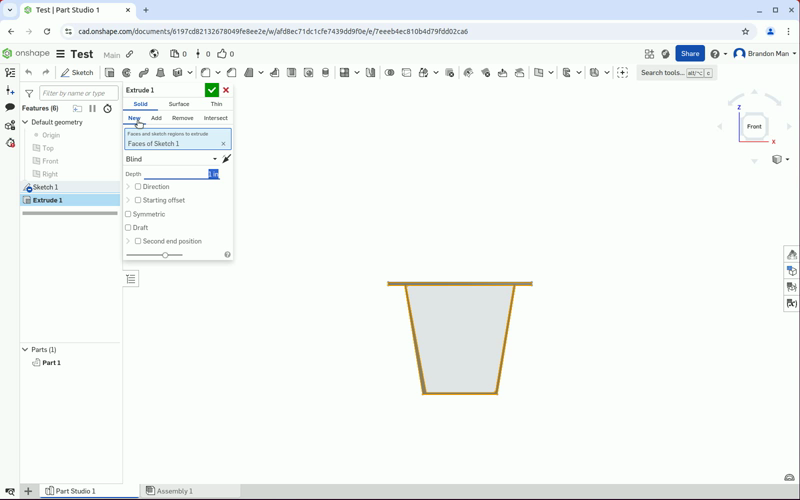
text(3.37)
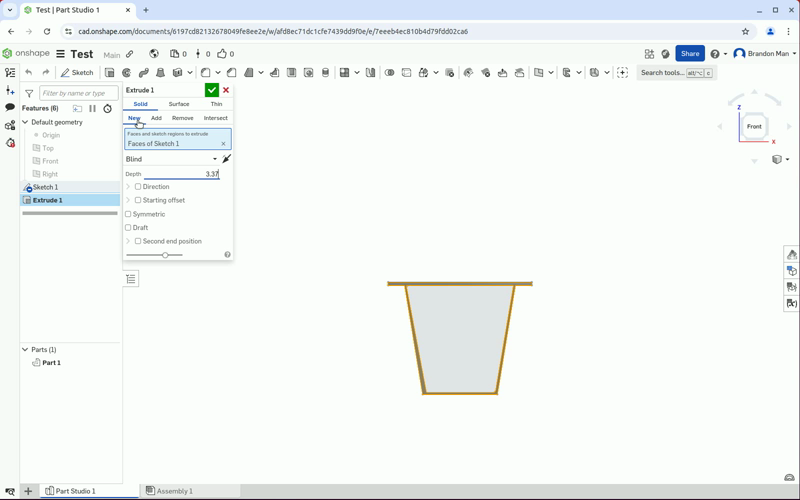
key(tab, 3)
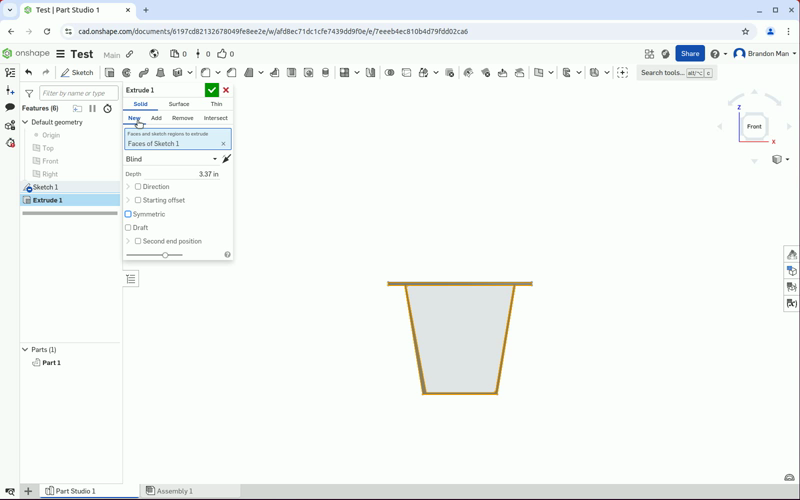
key(space)
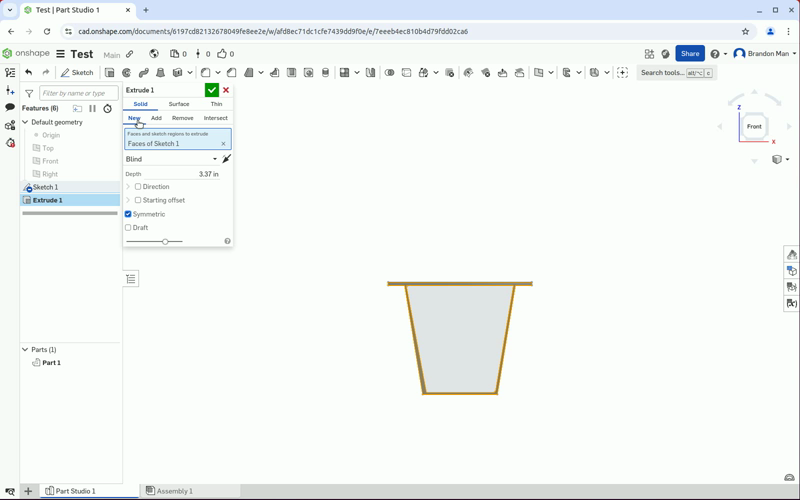
key(enter)
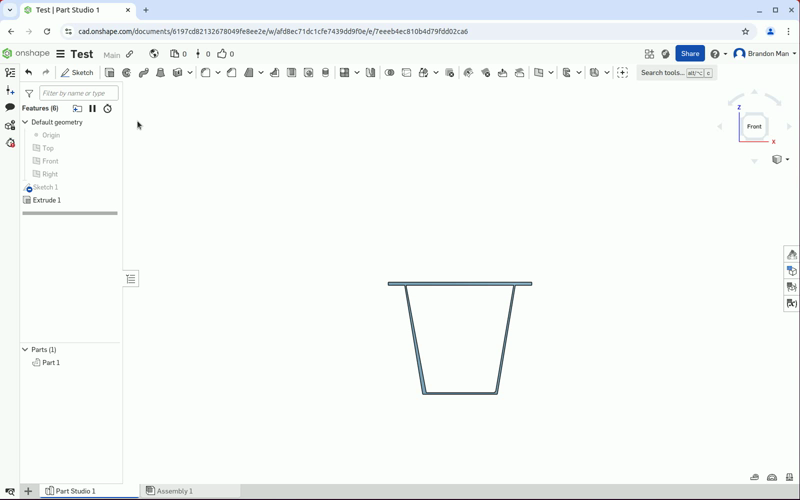
key(shift+h)
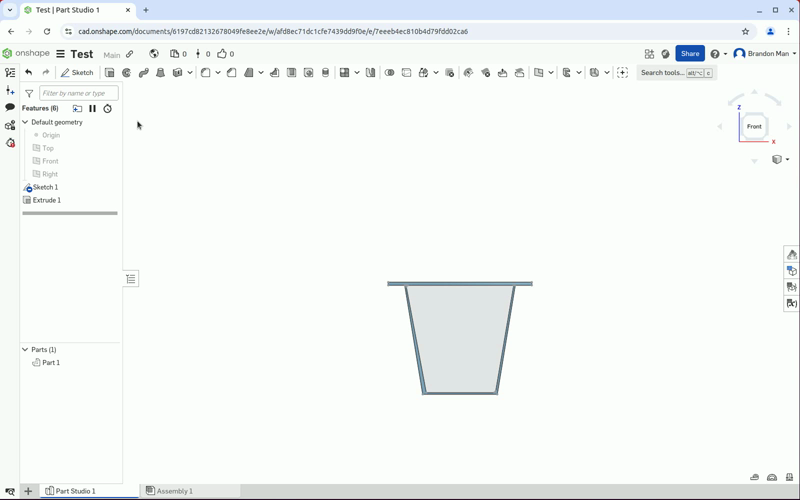
key(shift+h)
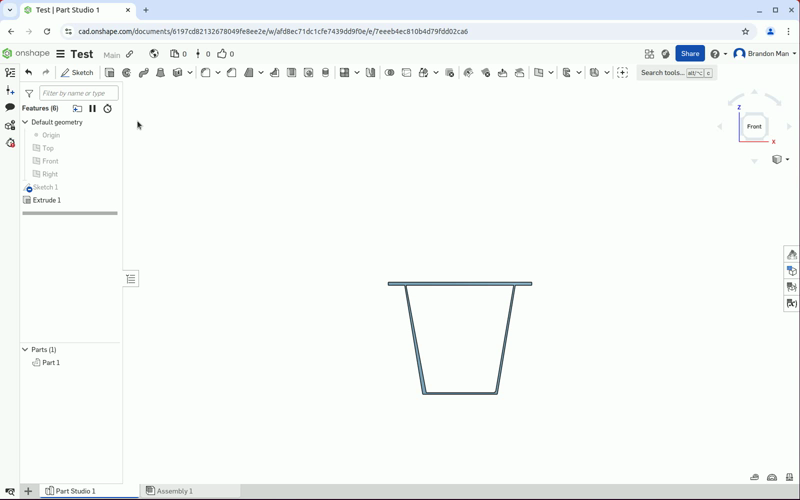
mouse_move(73, 189)
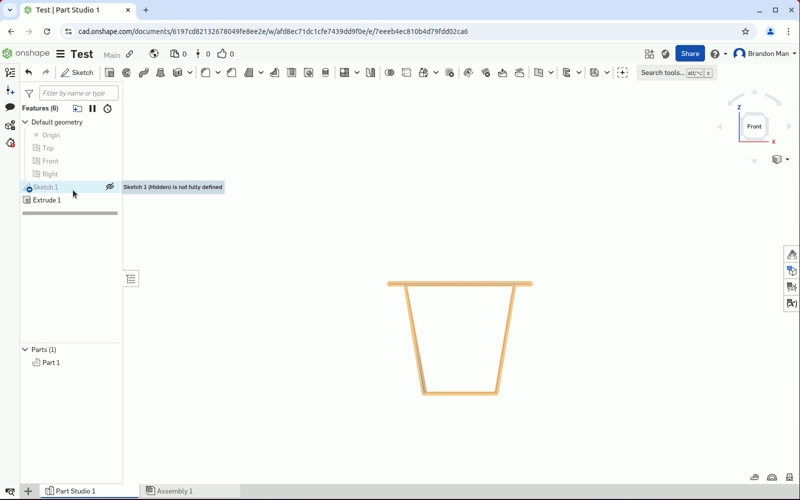
click(73, 189)
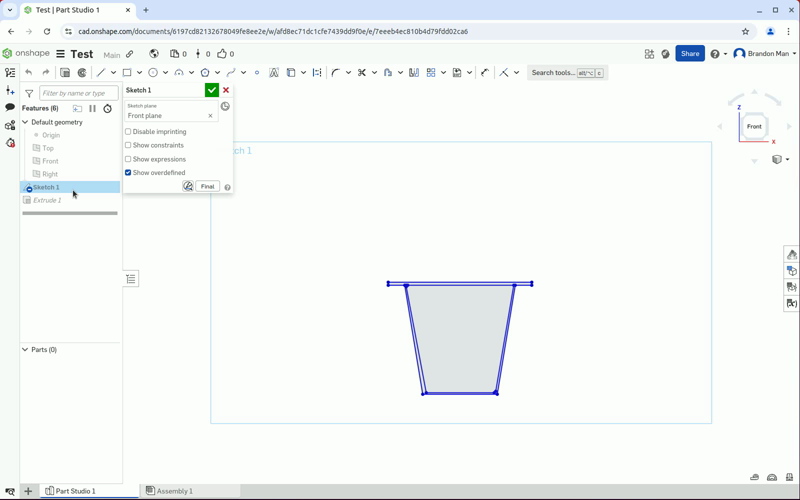
mouse_move(229, 92)
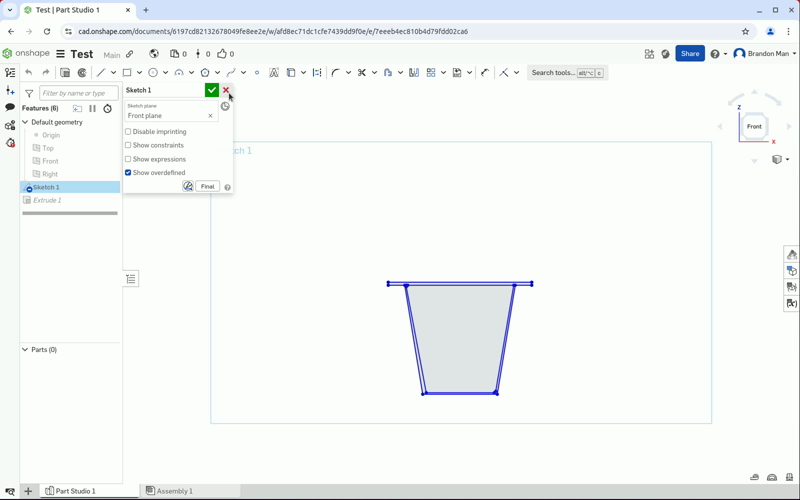
click(229, 92)
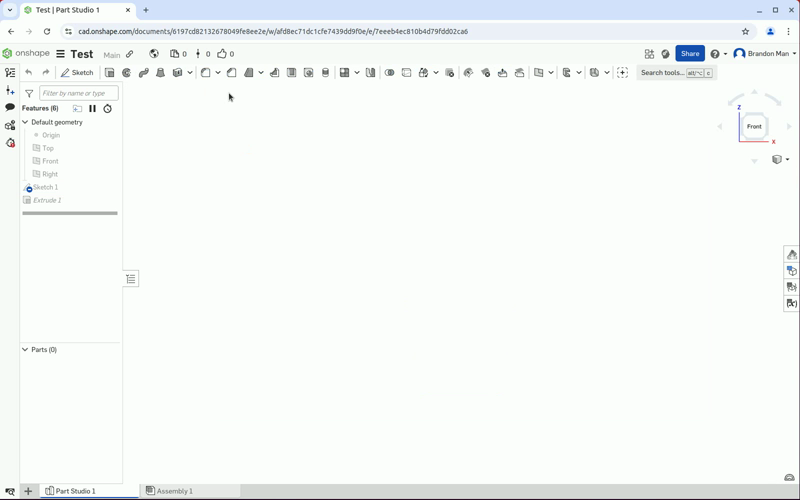
mouse_move(73, 352)
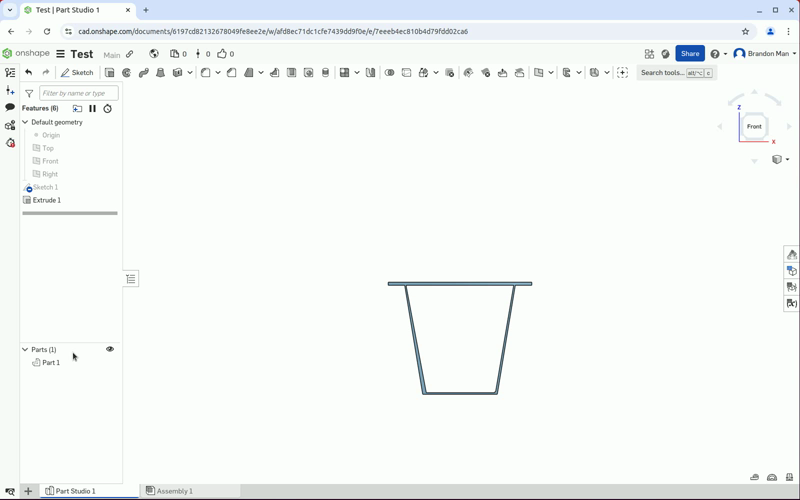
key(y)
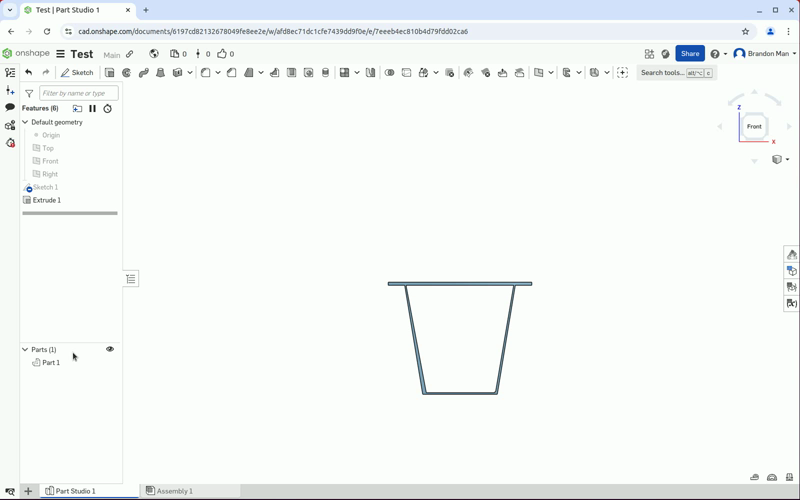
key(shift+p)
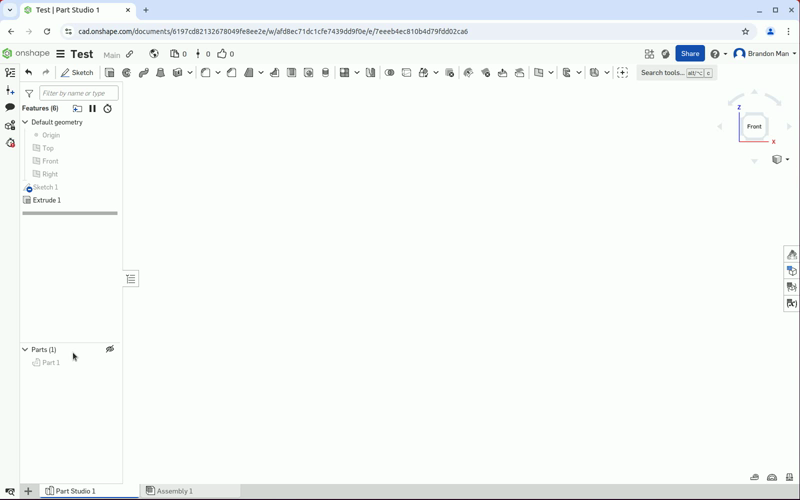
key(space)
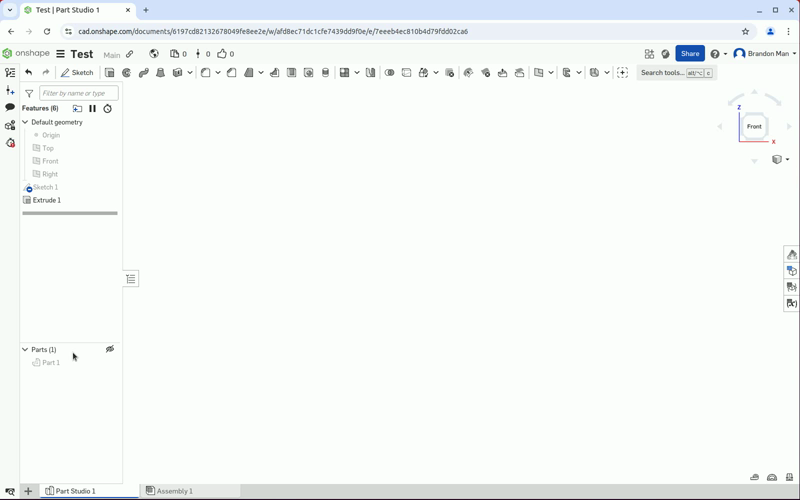
key_down(shift)
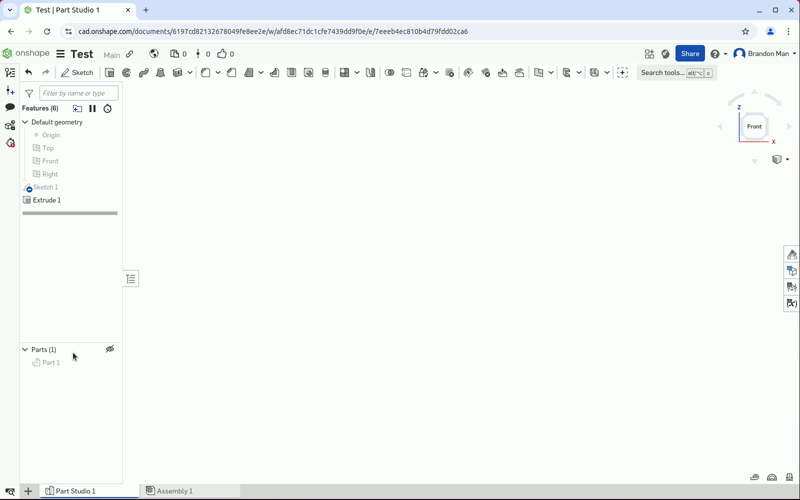
key(down)
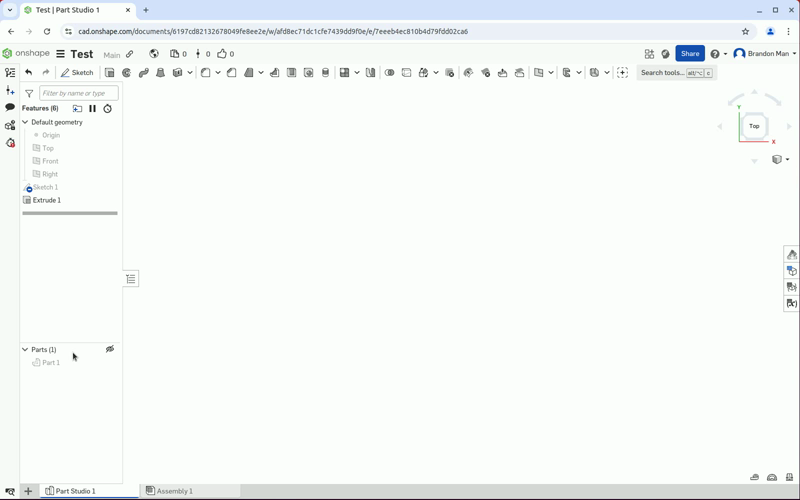
key_up(shift)
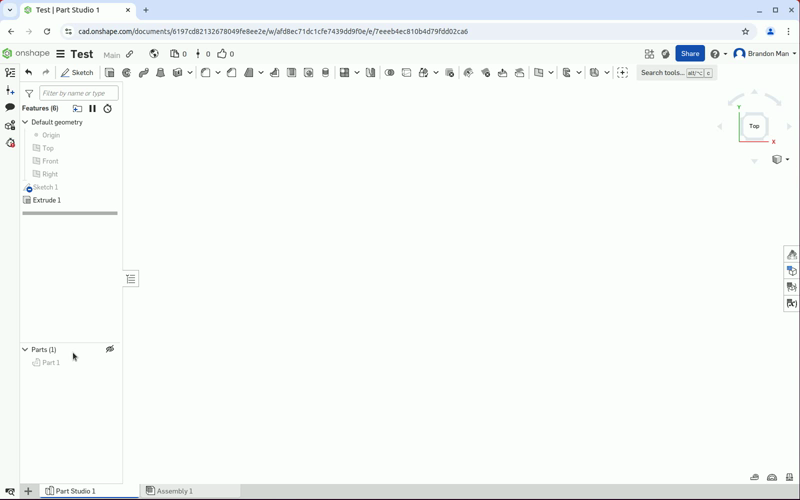
mouse_move(73, 352)
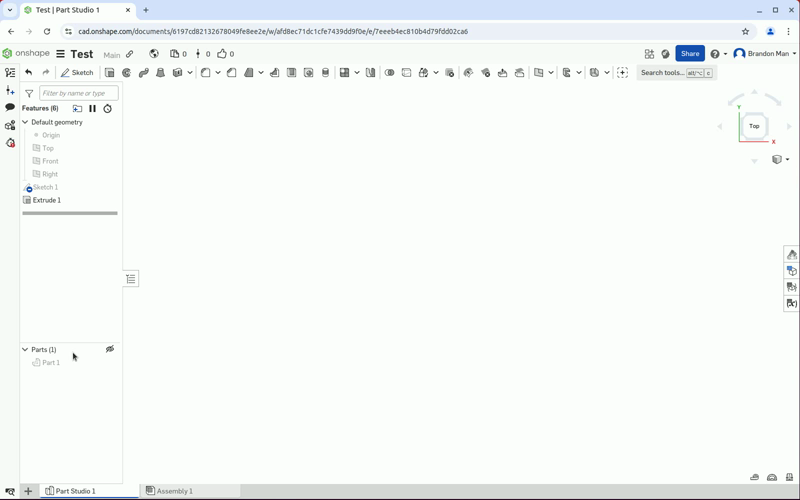
key(shift+y)
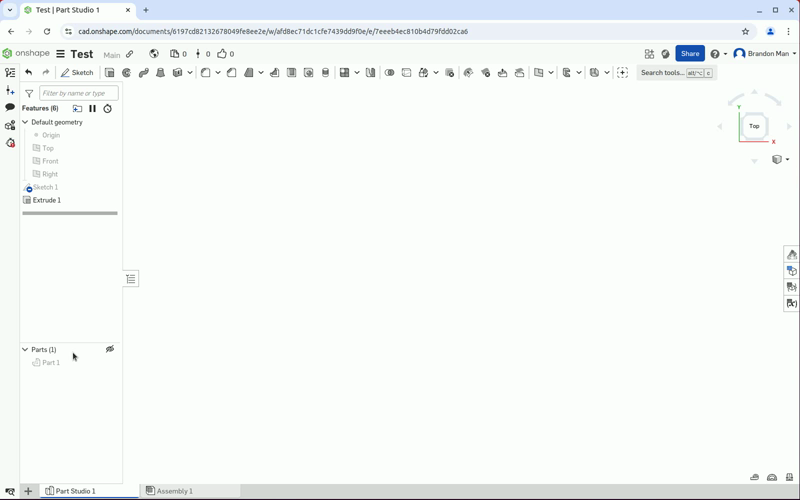
key(shift+s)
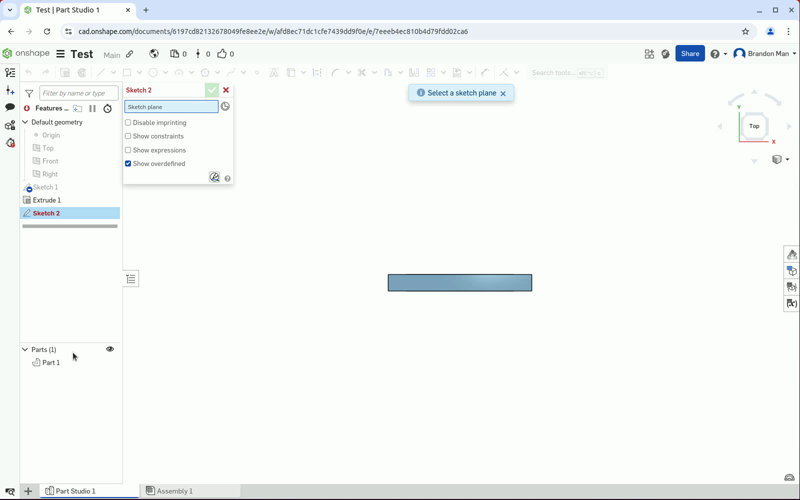
mouse_move(73, 150)
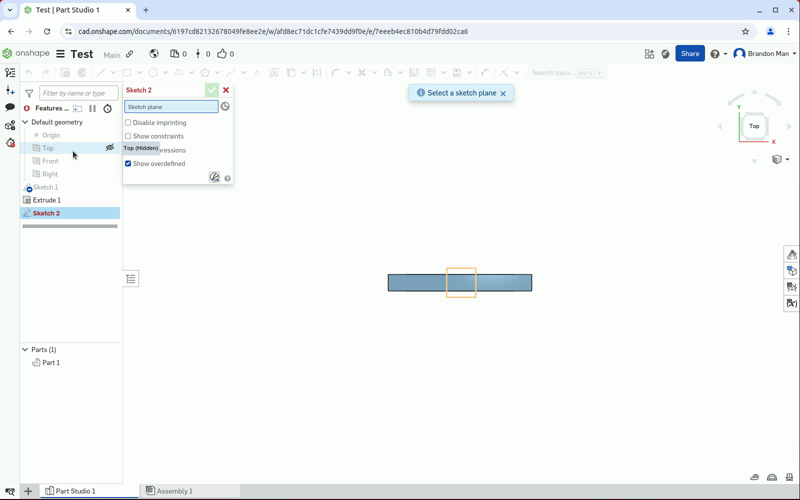
click(73, 150)
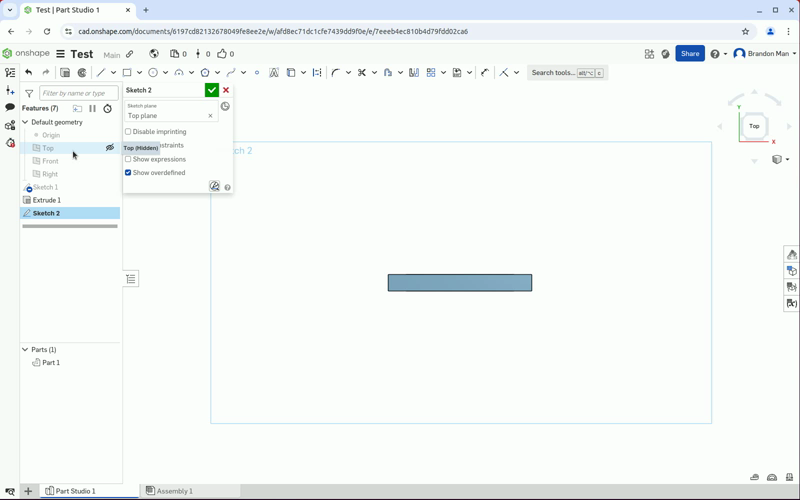
mouse_move(73, 352)
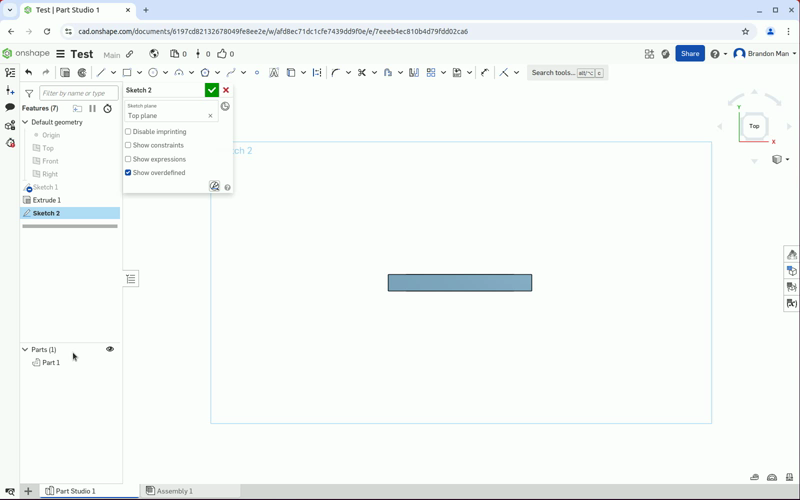
key(y)
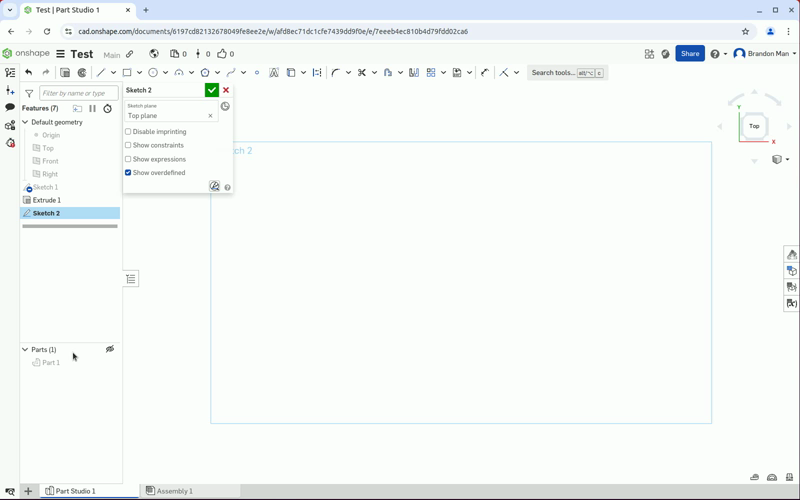
key(l)
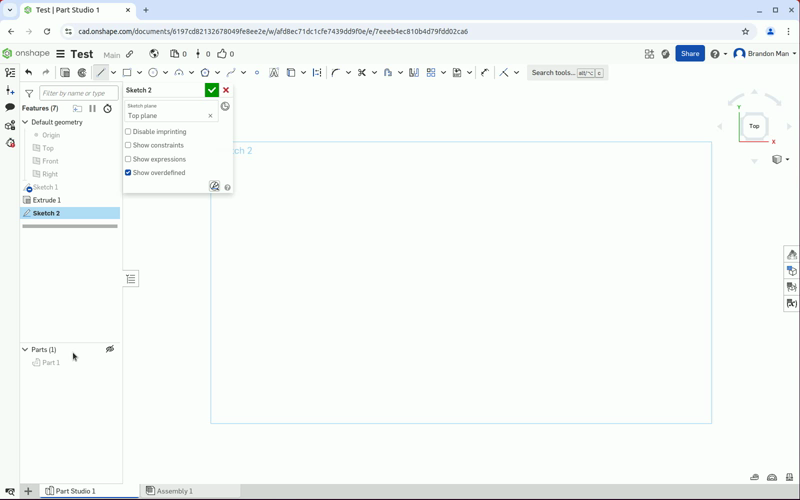
key_down(shift)
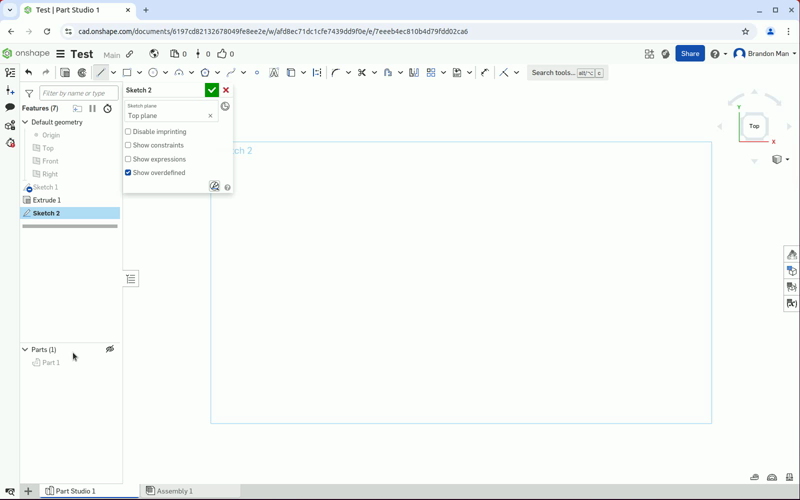
mouse_move(407, 285)
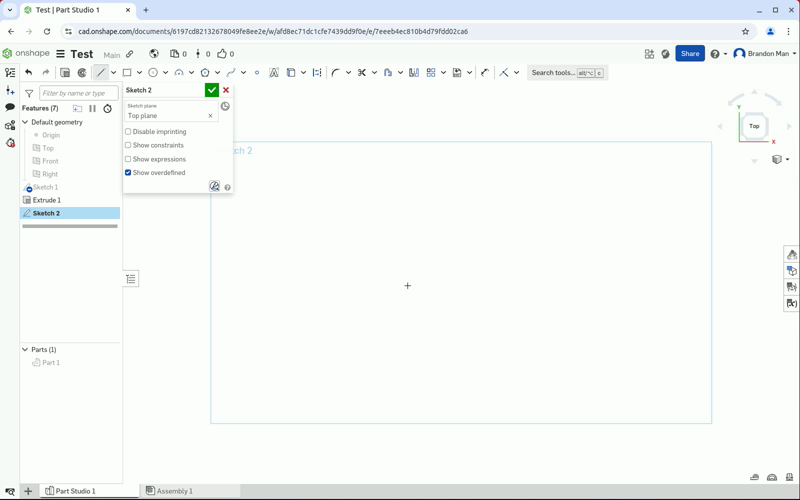
click(407, 285)
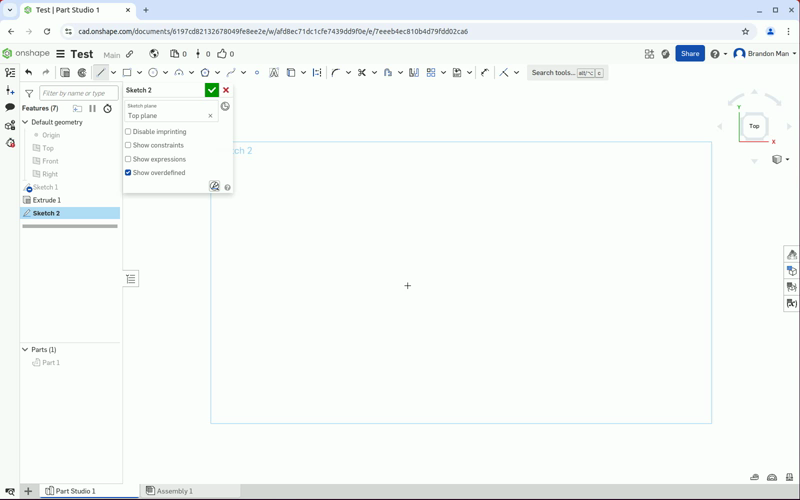
key_up(shift)
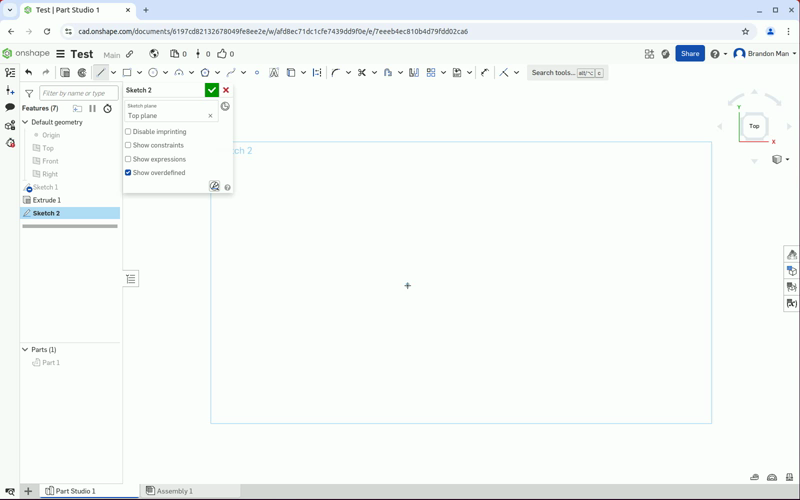
key_down(shift)
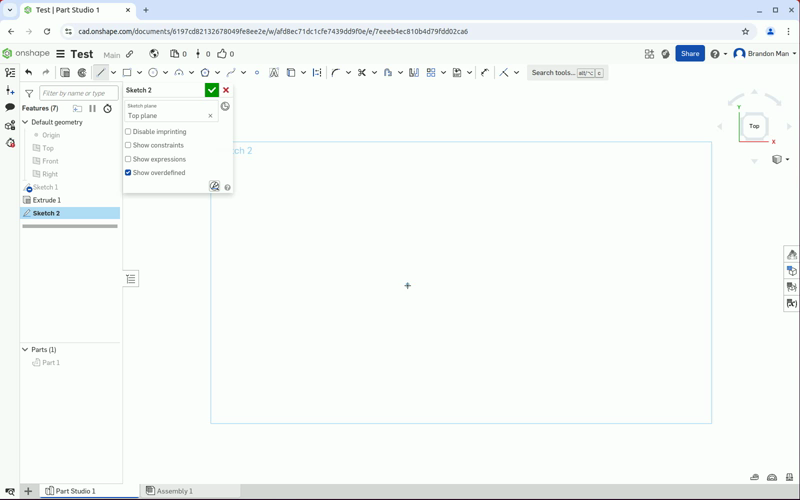
mouse_move(437, 285)
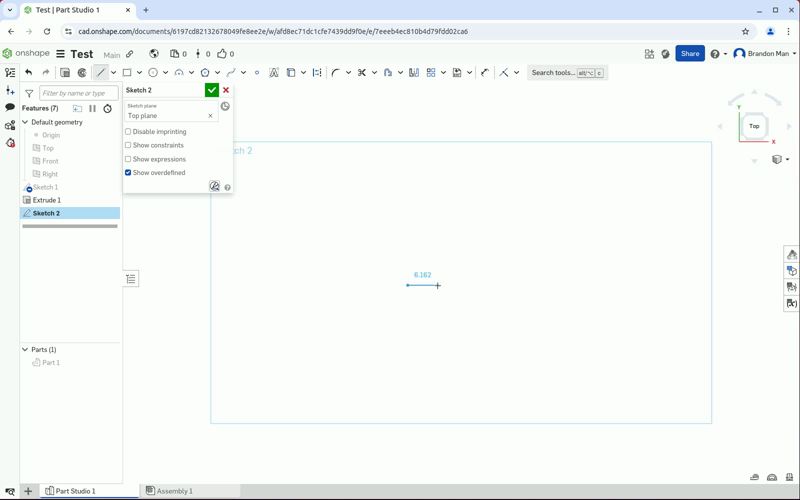
mouse_move(417, 285)
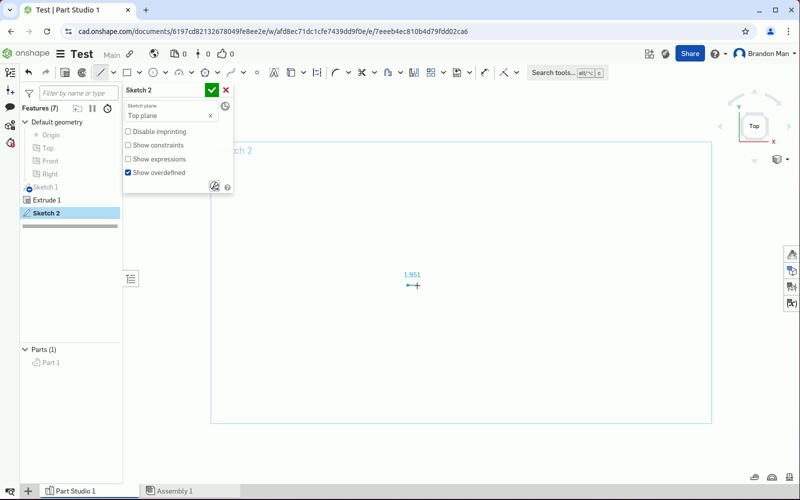
click(417, 285)
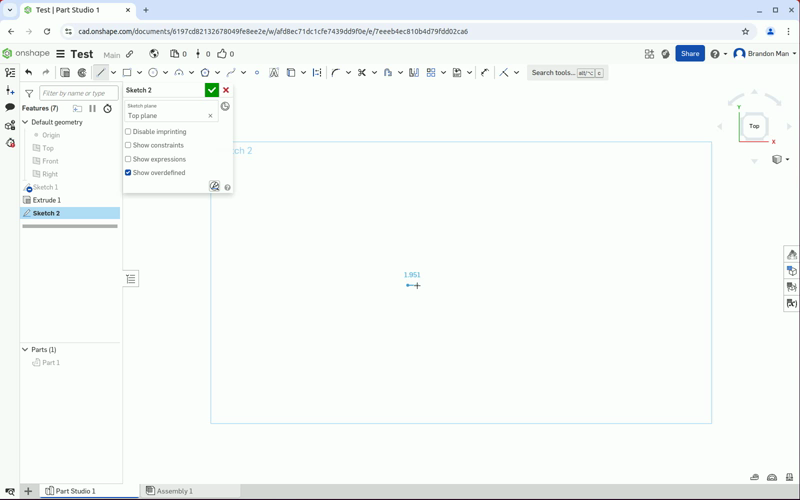
key_up(shift)
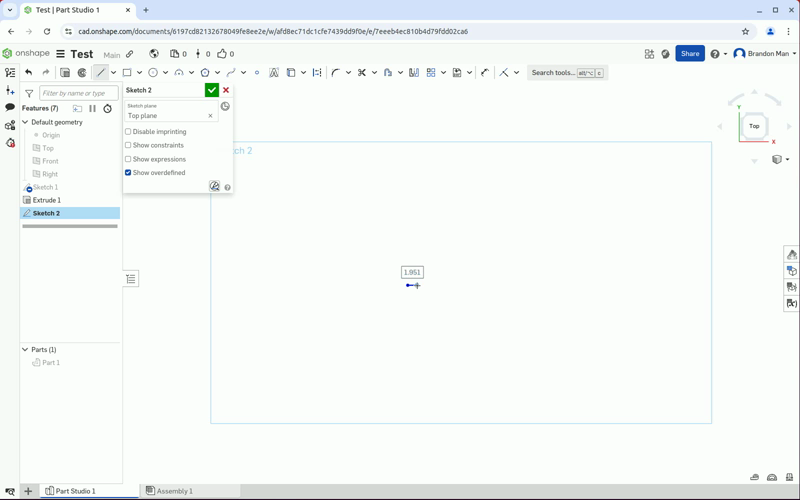
key_down(shift)
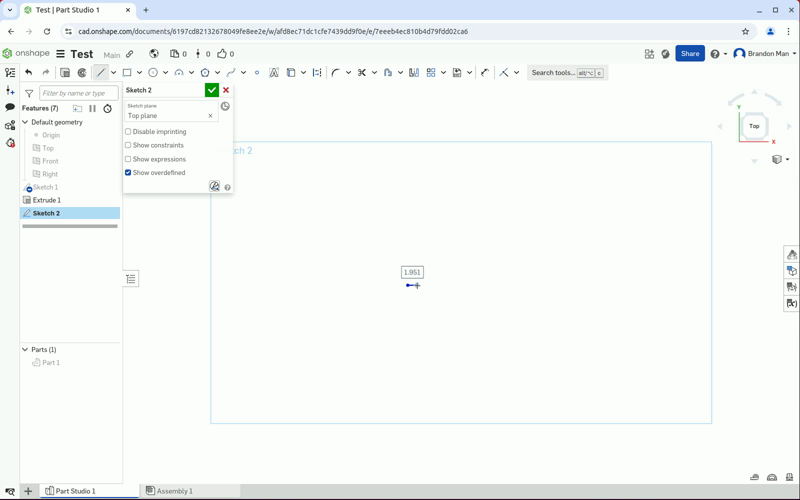
mouse_move(447, 285)
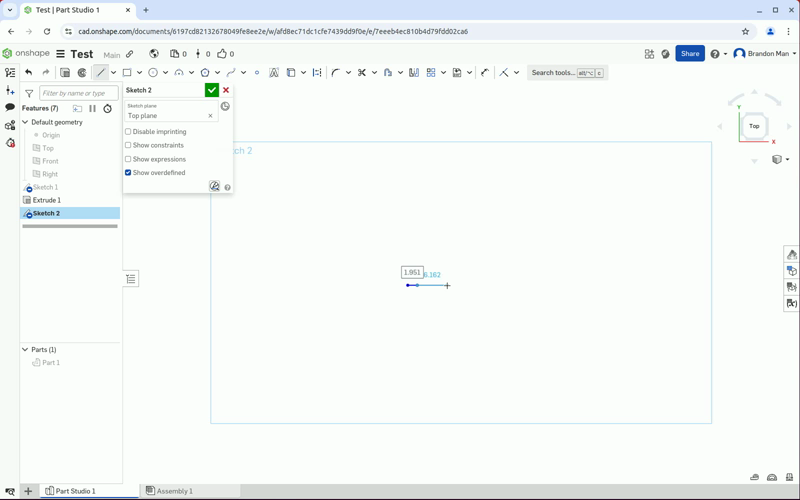
mouse_move(417, 279)
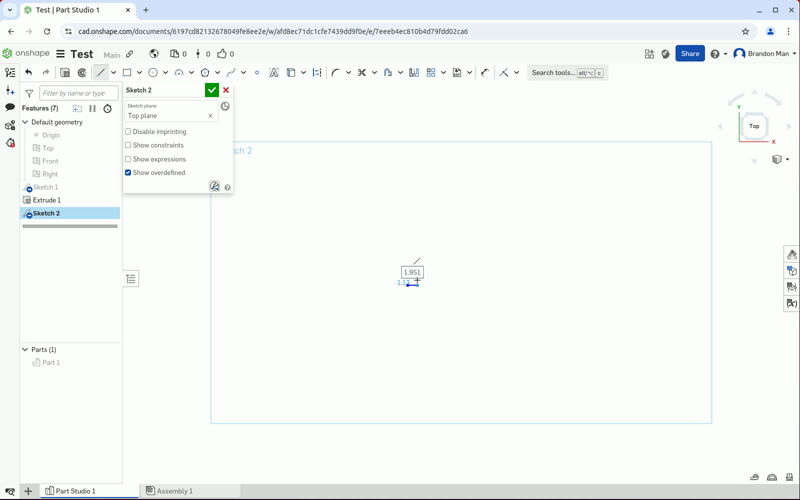
scroll(6)
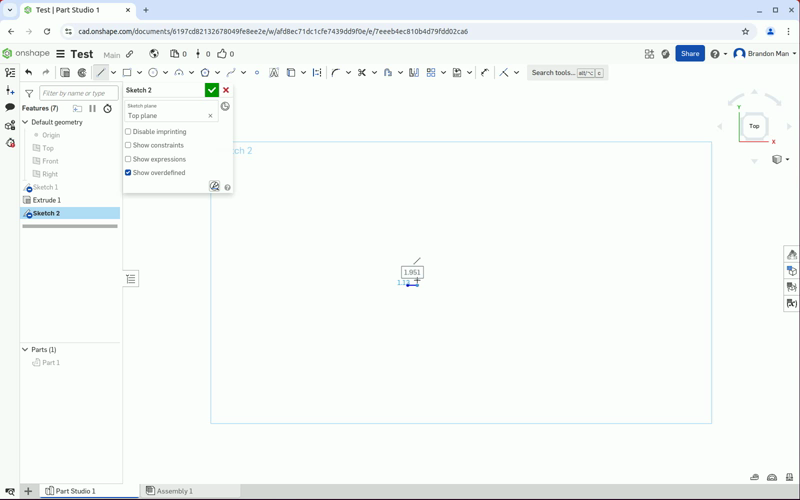
scroll(6)
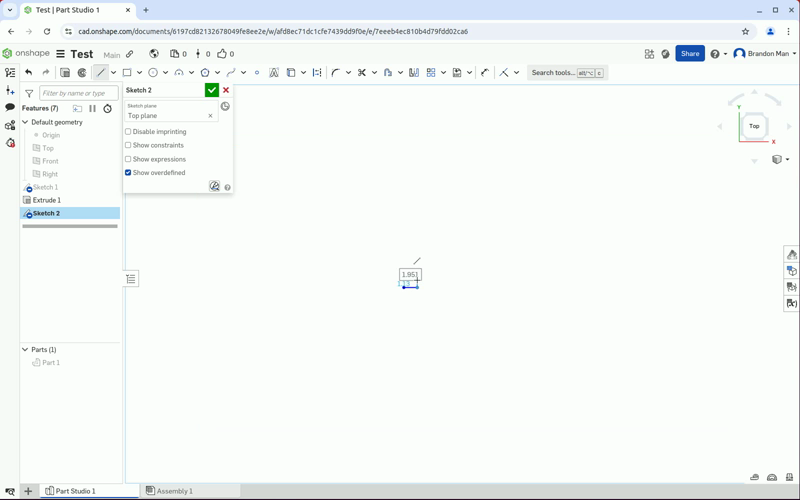
scroll(6)
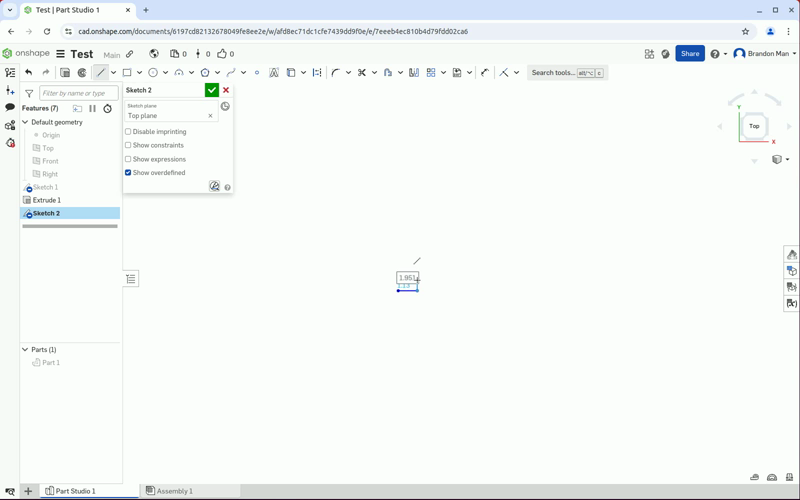
scroll(6)
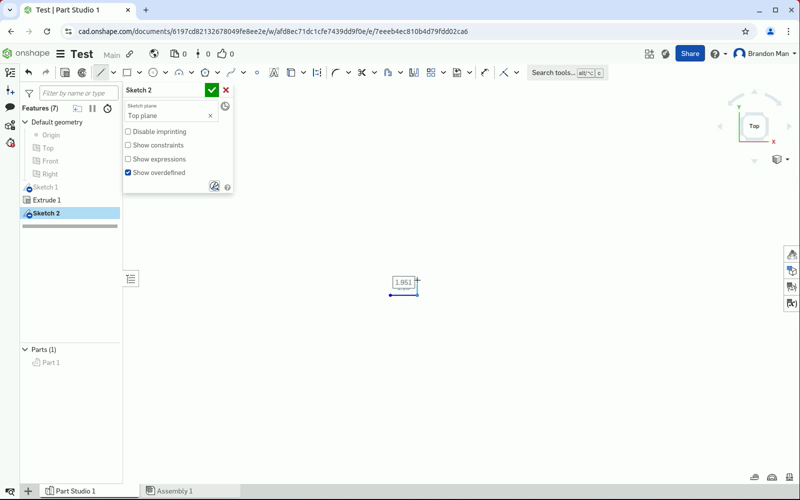
scroll(6)
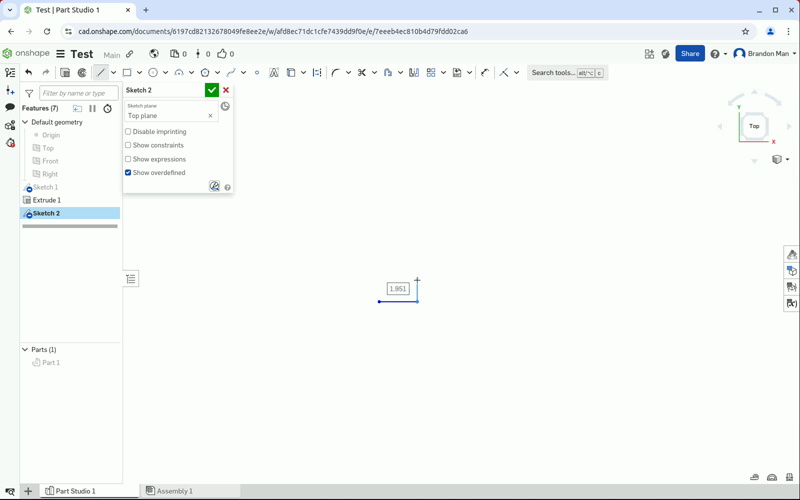
scroll(6)
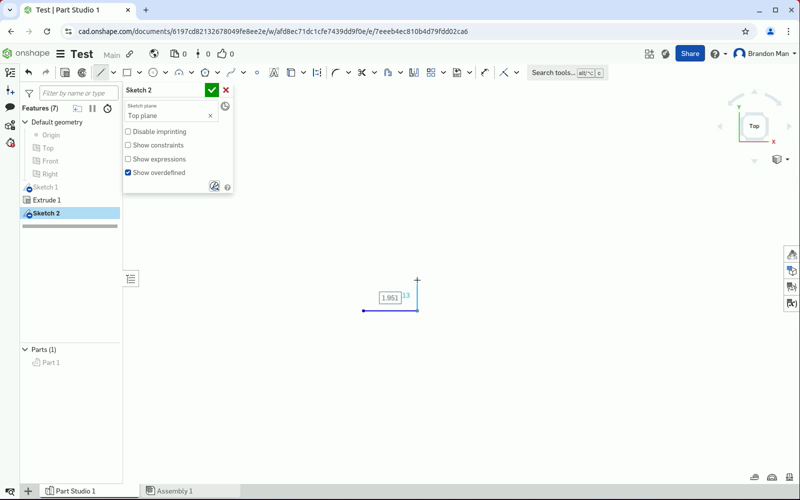
scroll(6)
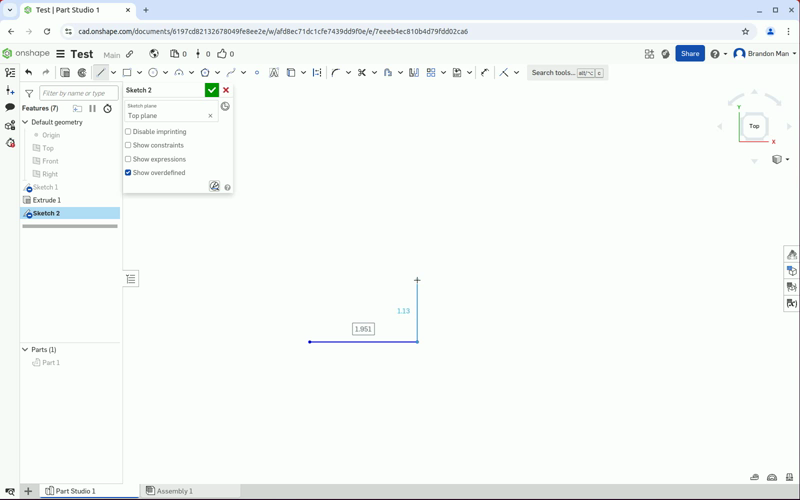
click(417, 279)
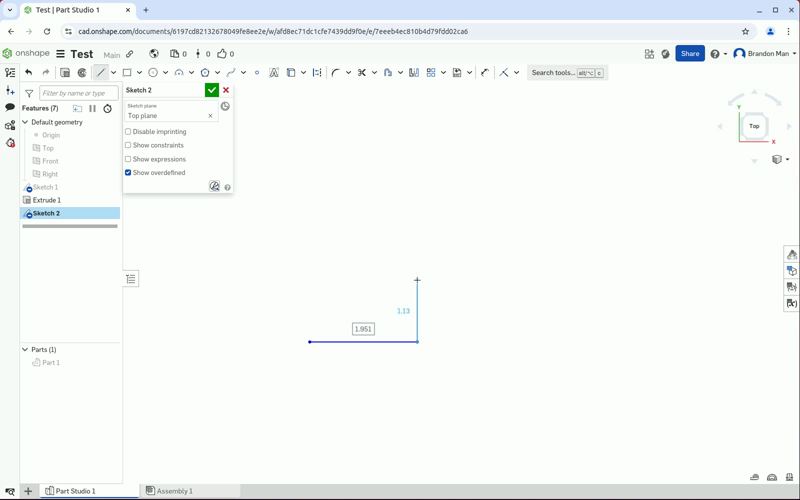
scroll(-6)
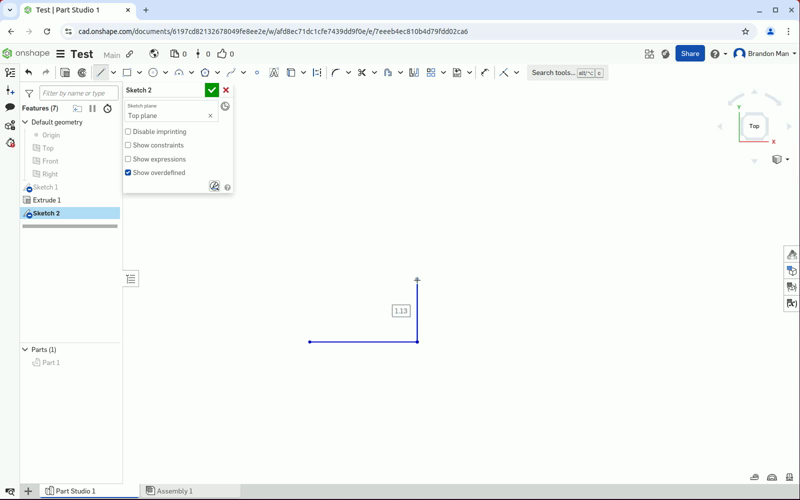
scroll(-6)
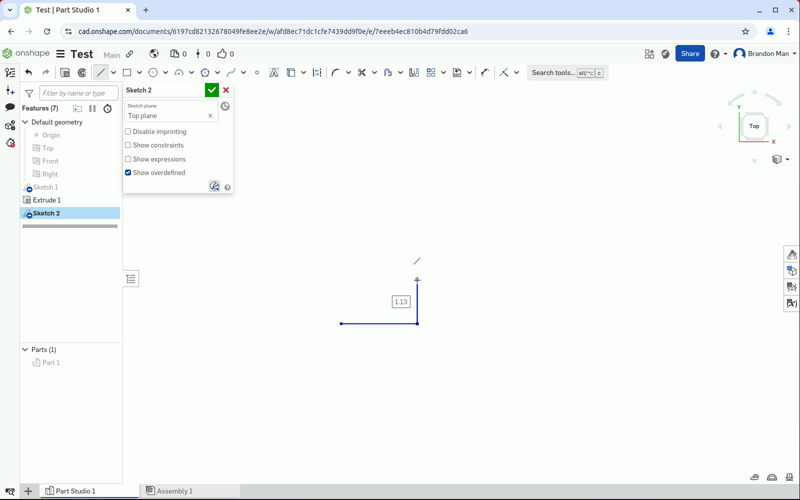
scroll(-6)
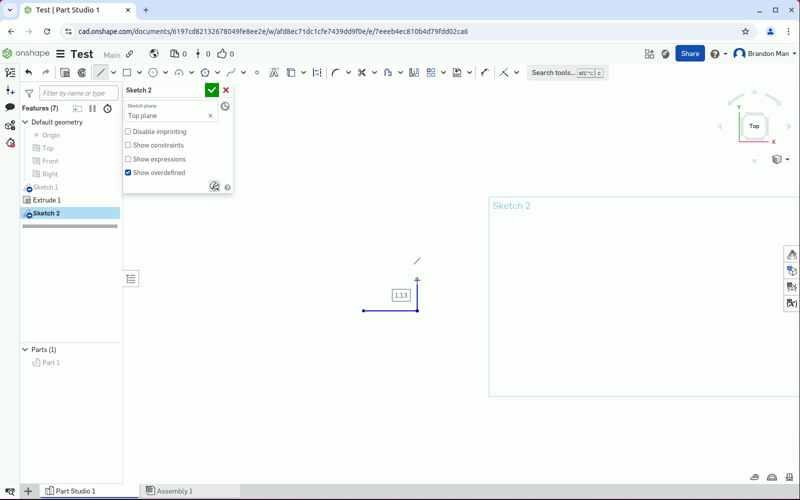
scroll(-6)
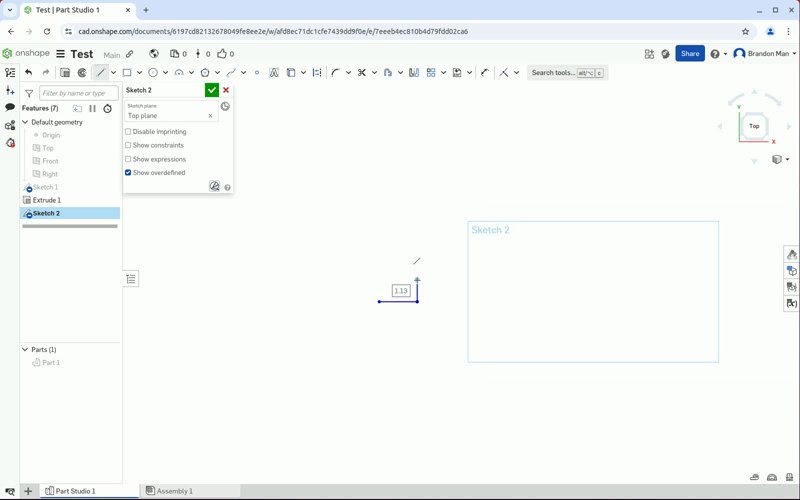
scroll(-6)
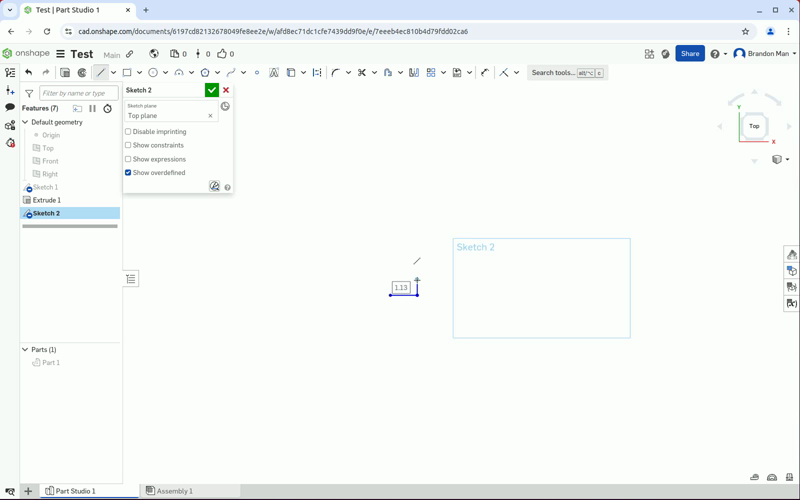
scroll(-6)
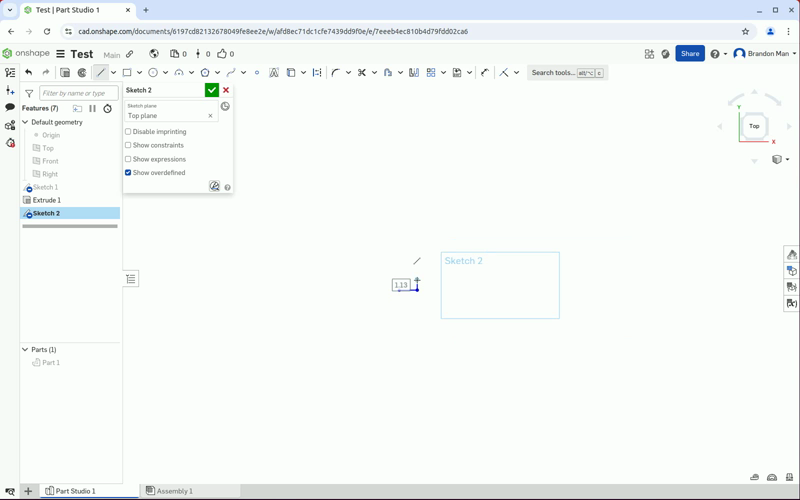
scroll(-6)
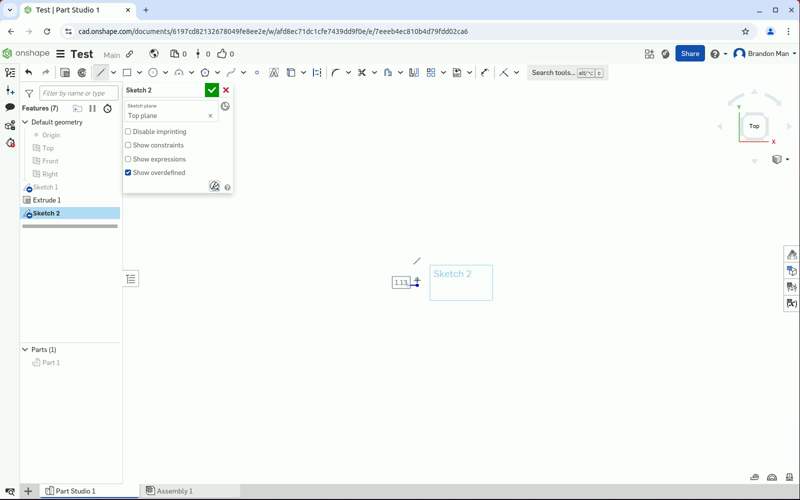
key_up(shift)
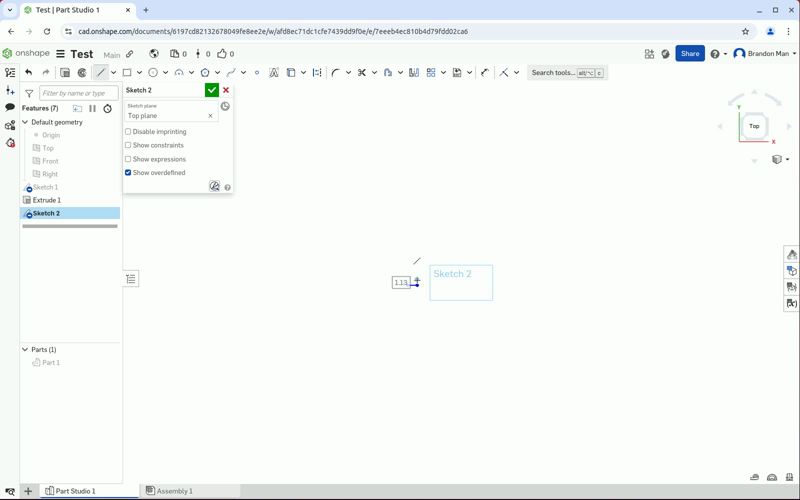
key_down(shift)
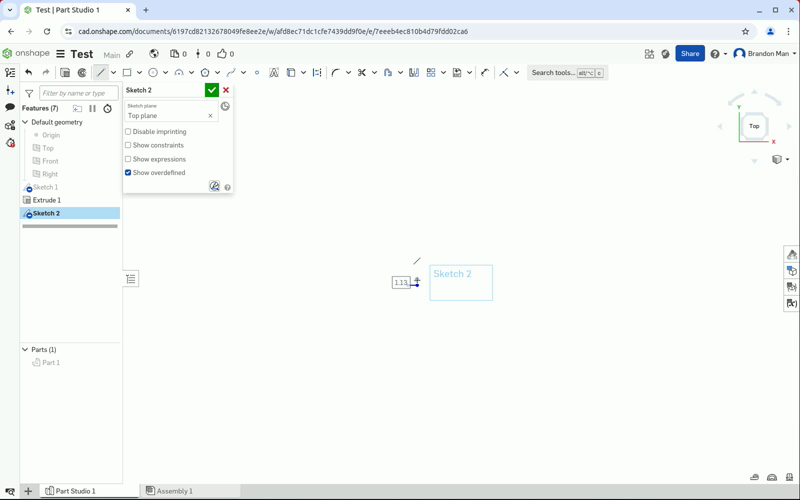
mouse_move(447, 279)
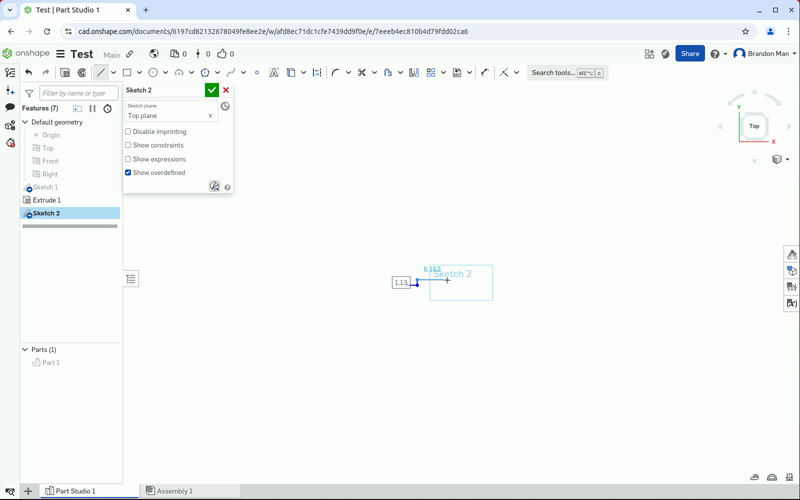
mouse_move(407, 279)
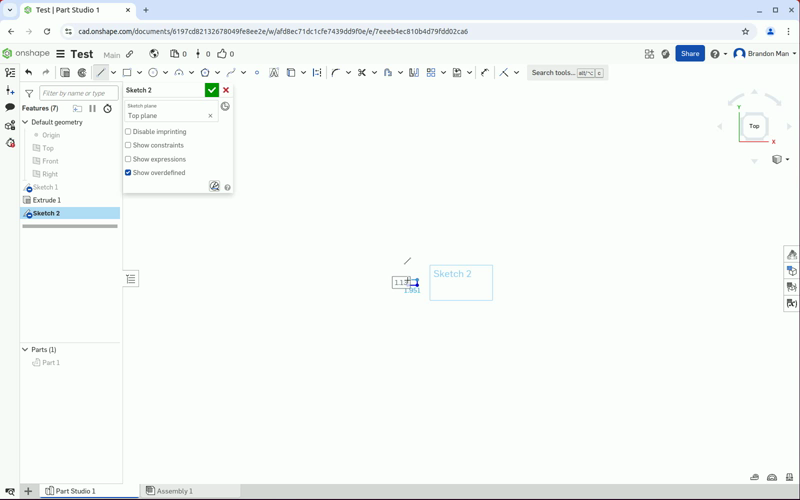
click(407, 279)
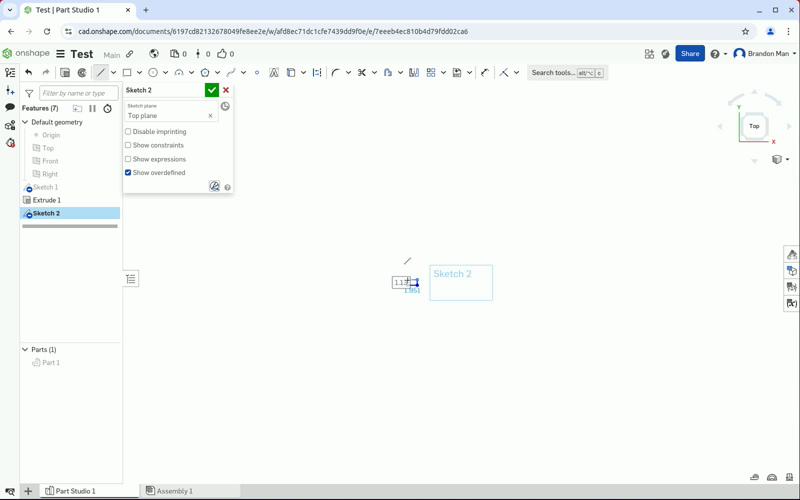
key_up(shift)
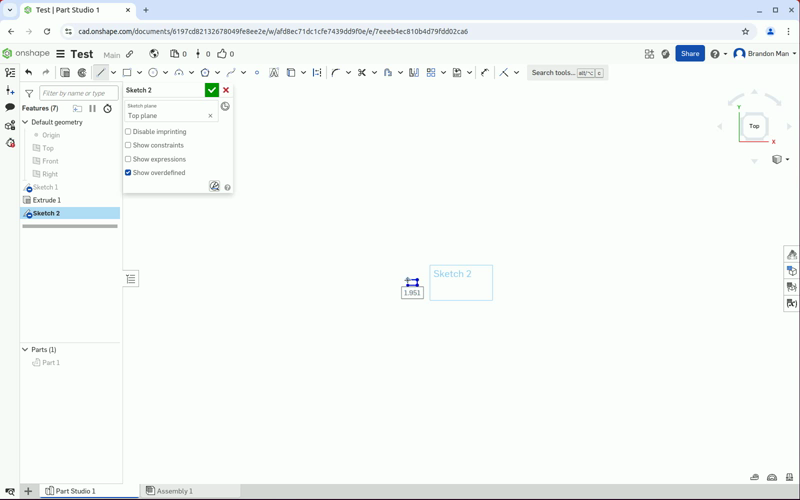
mouse_move(437, 279)
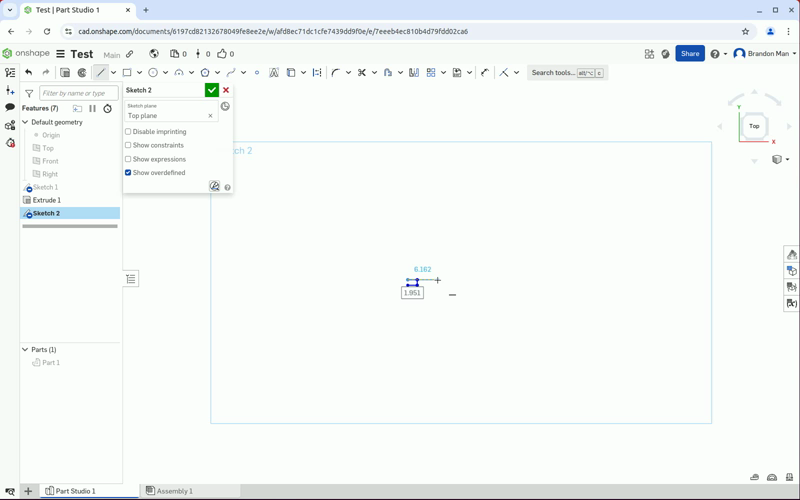
key_down(shift)
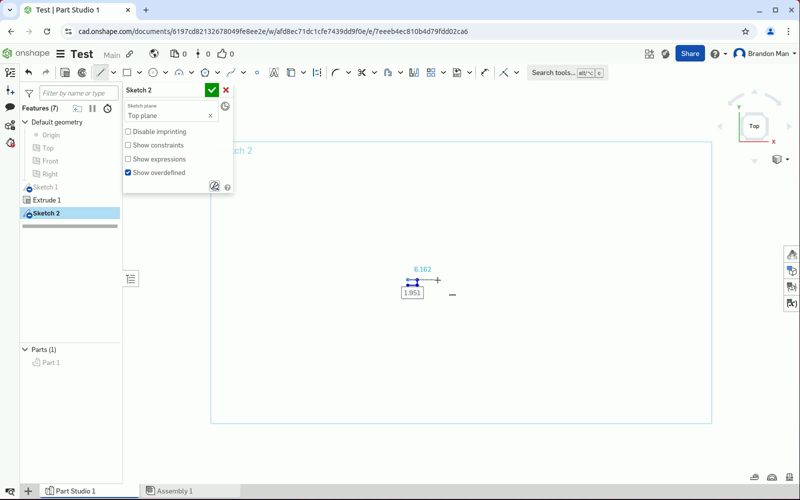
mouse_move(407, 285)
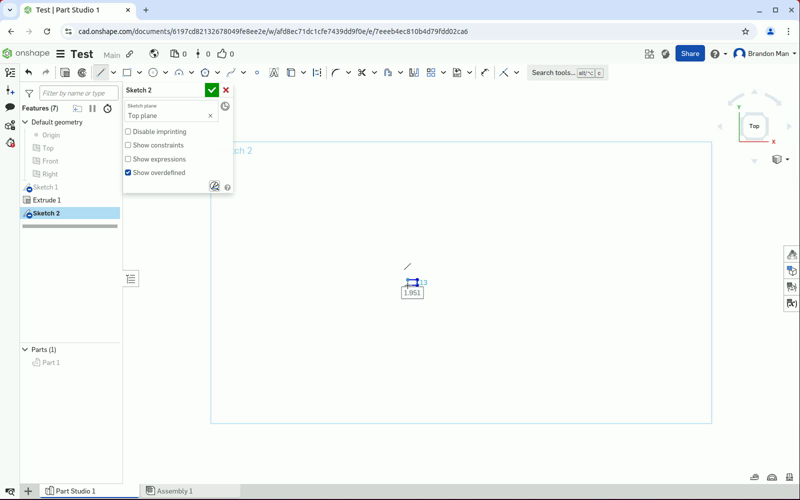
scroll(6)
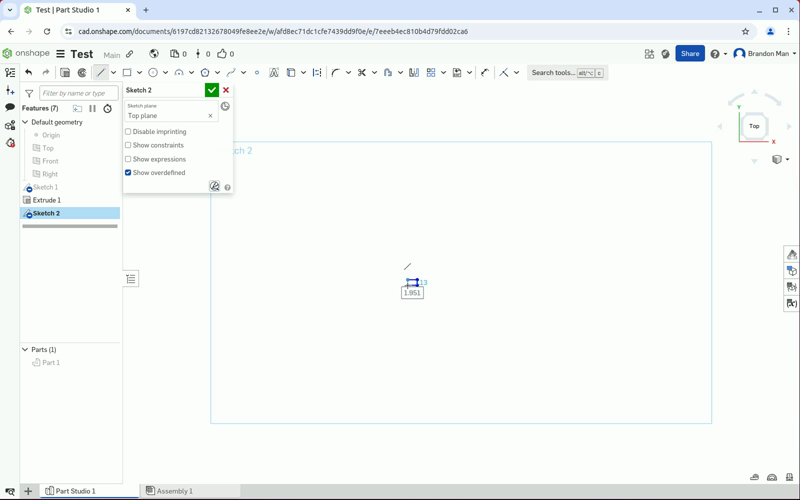
scroll(6)
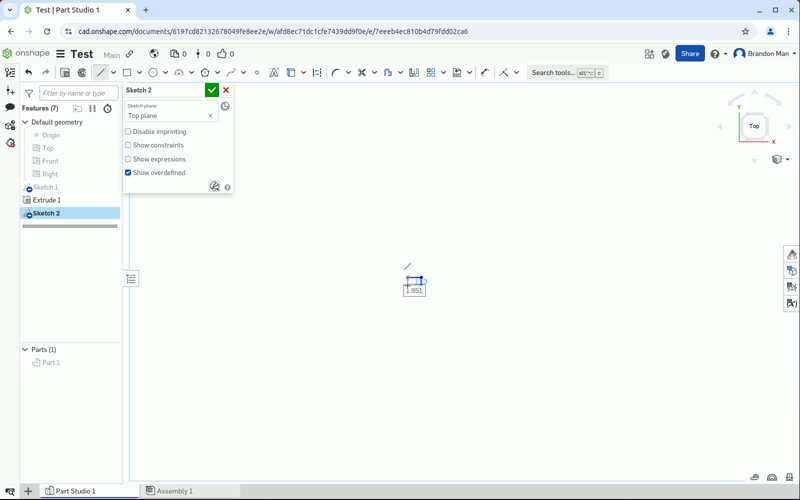
scroll(6)
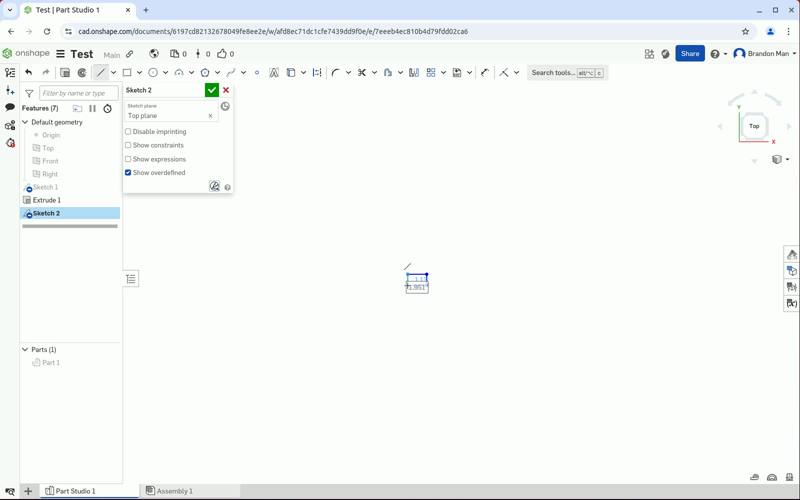
scroll(6)
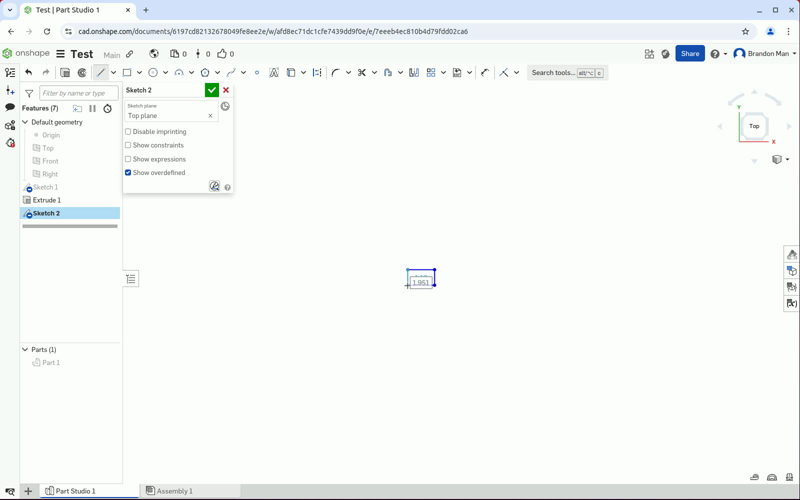
scroll(6)
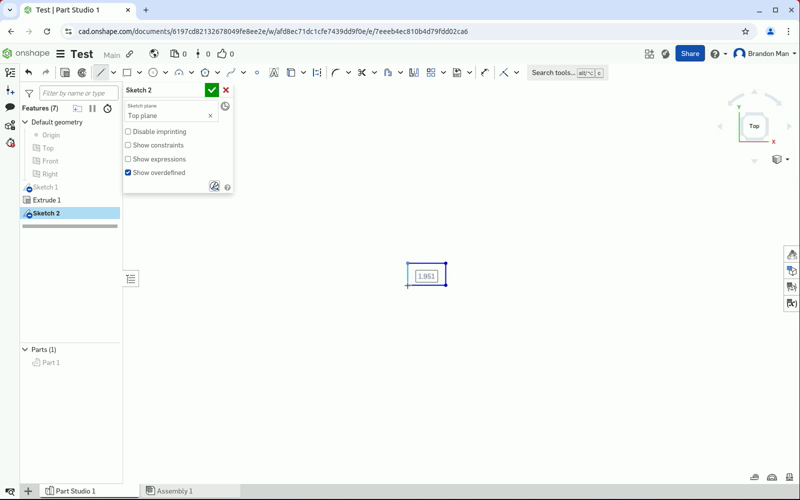
scroll(6)
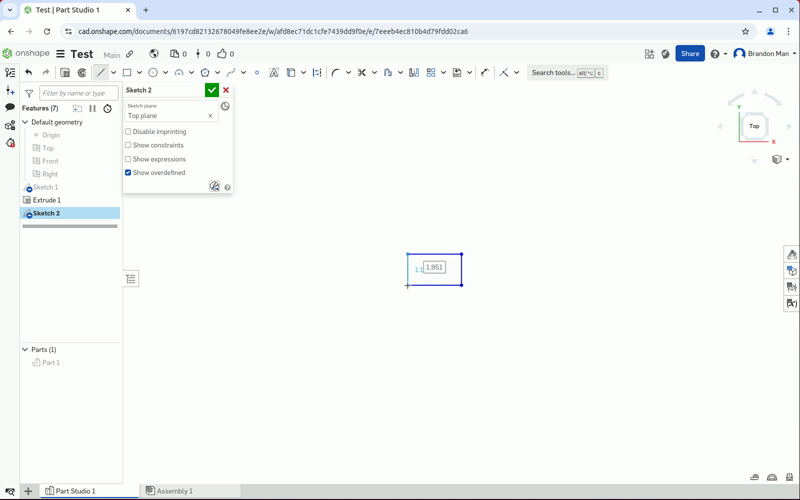
scroll(6)
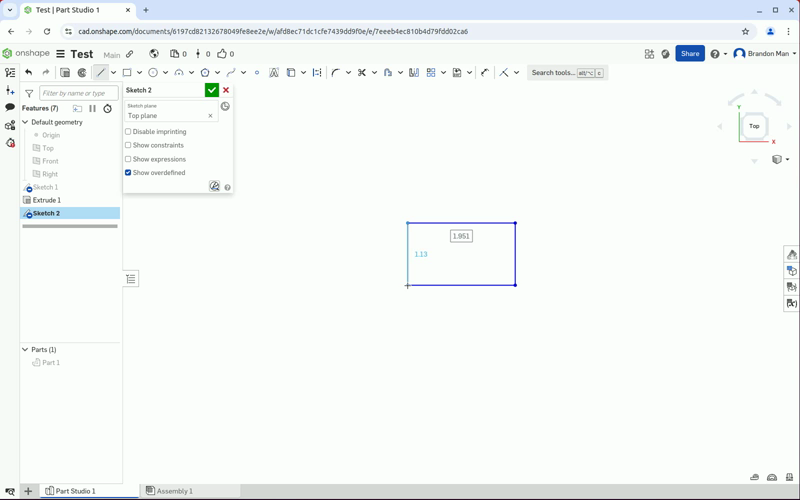
key_up(shift)
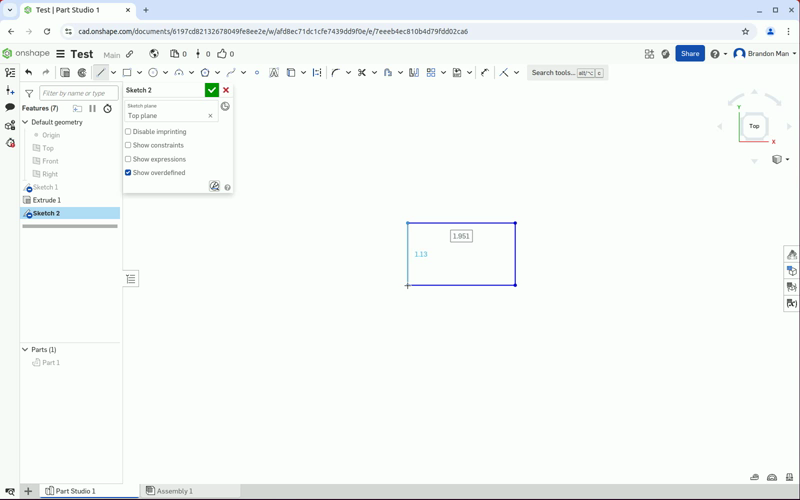
click(407, 285)
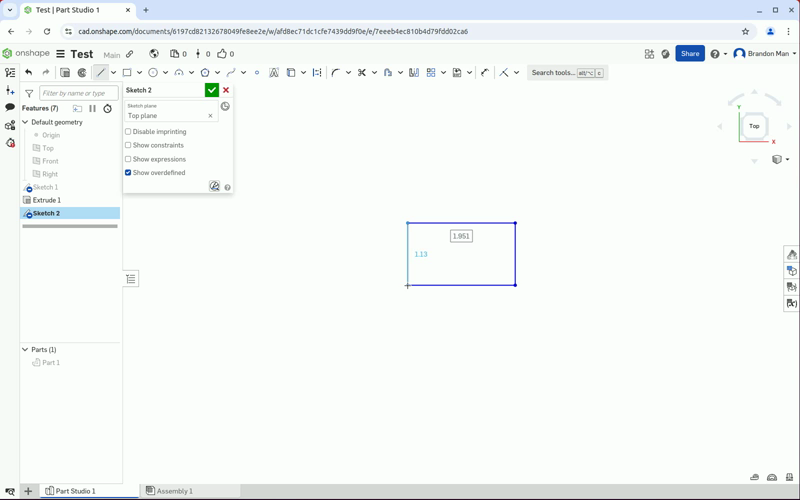
scroll(-6)
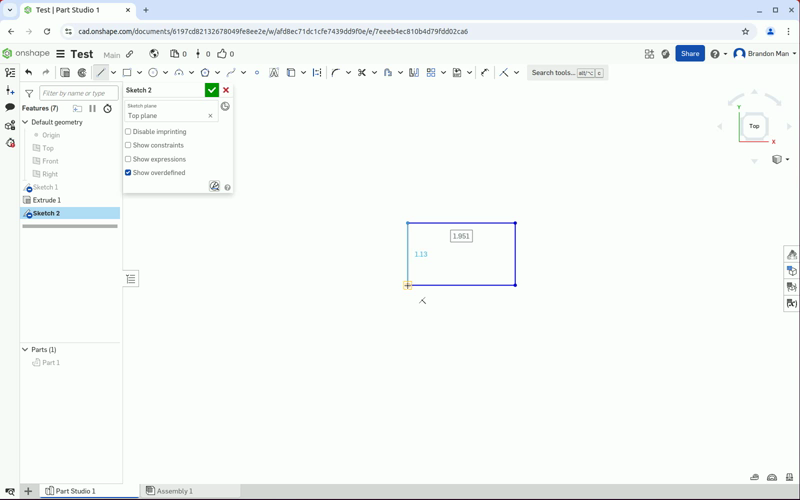
scroll(-6)
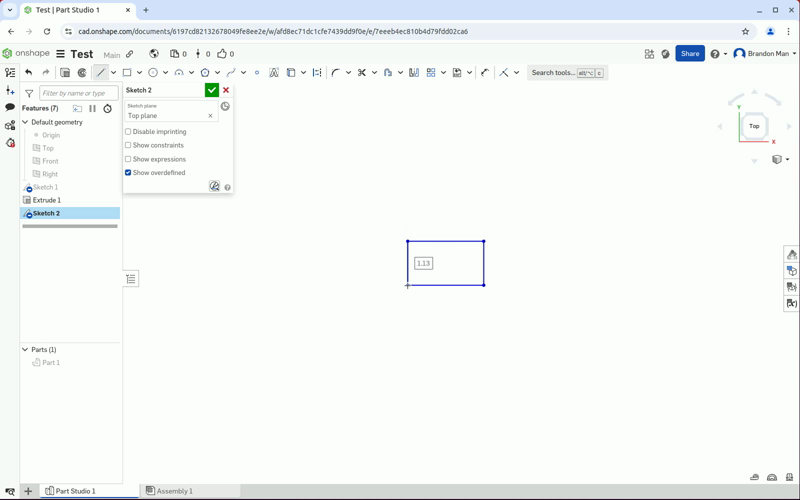
scroll(-6)
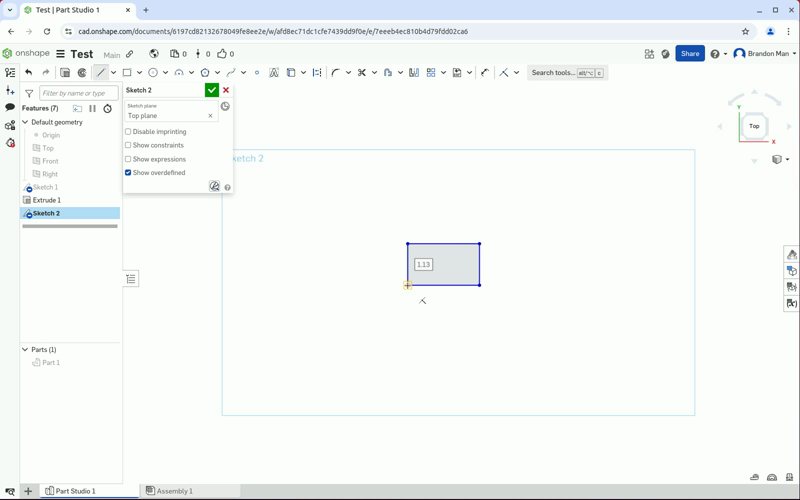
scroll(-6)
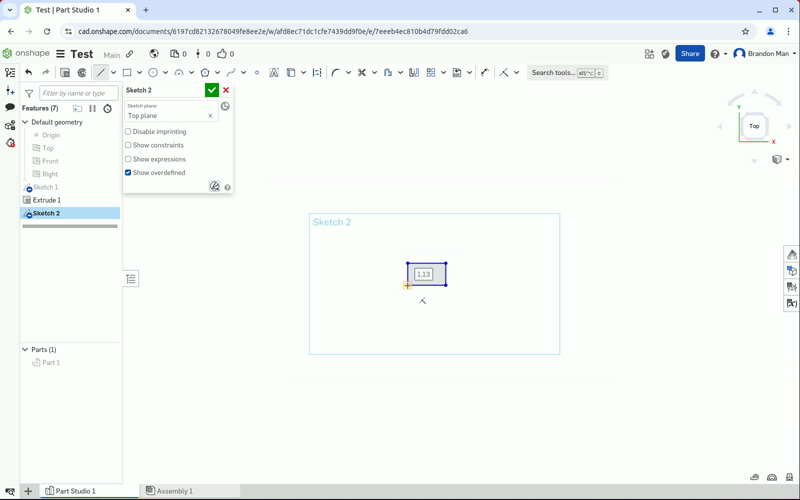
scroll(-6)
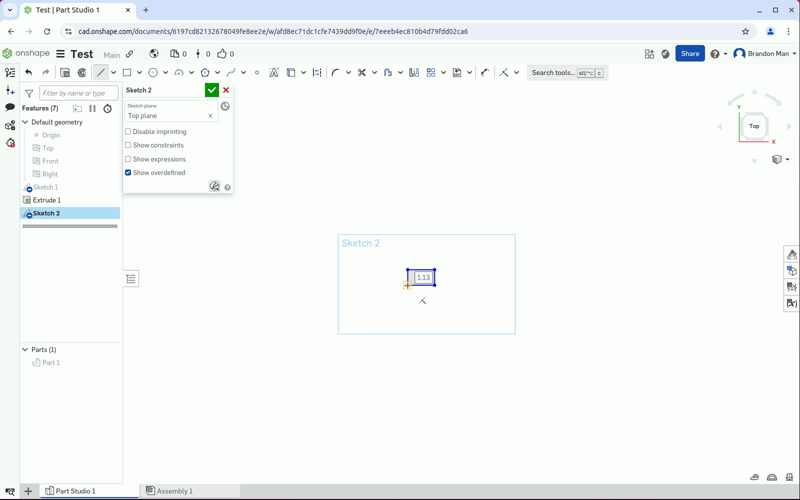
scroll(-6)
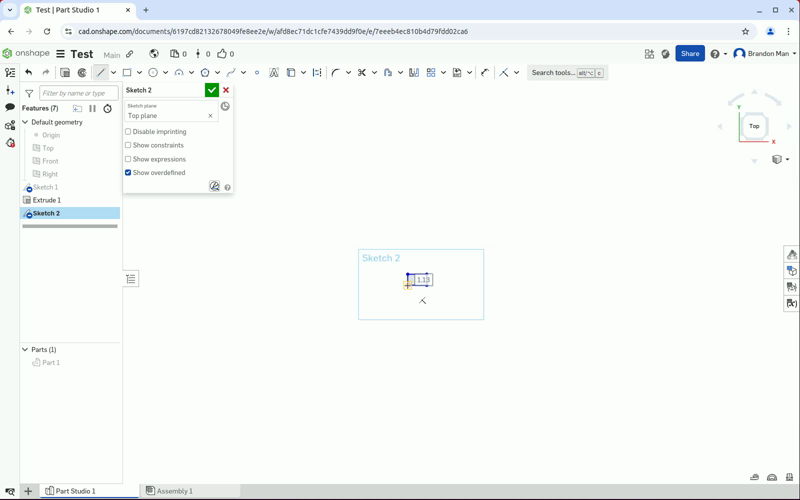
scroll(-6)
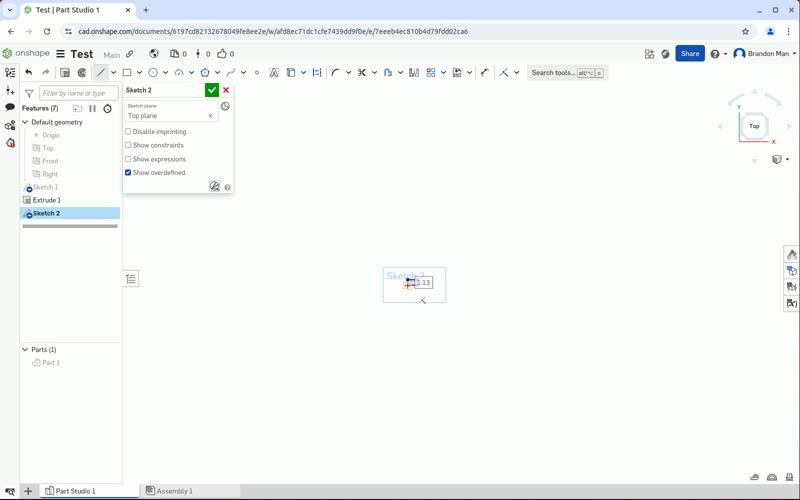
key(esc)
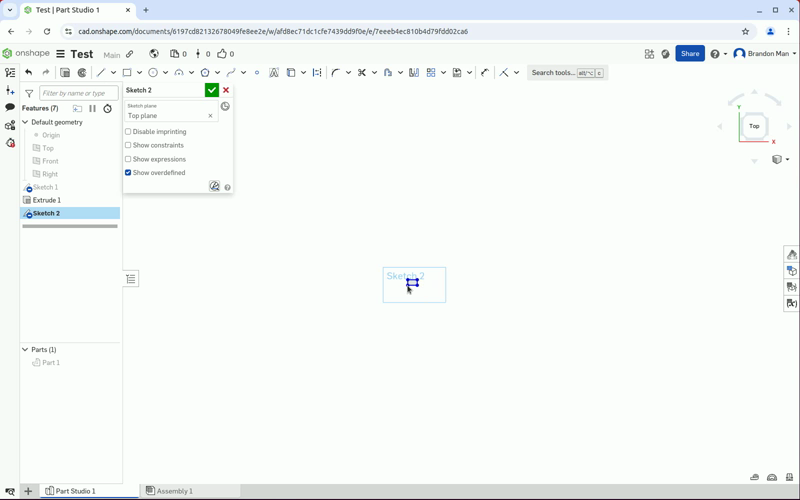
mouse_move(415, 281)
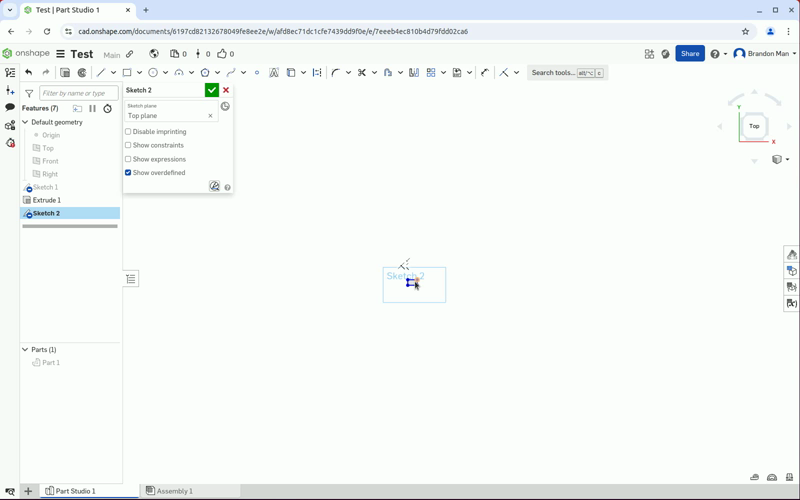
scroll(6)
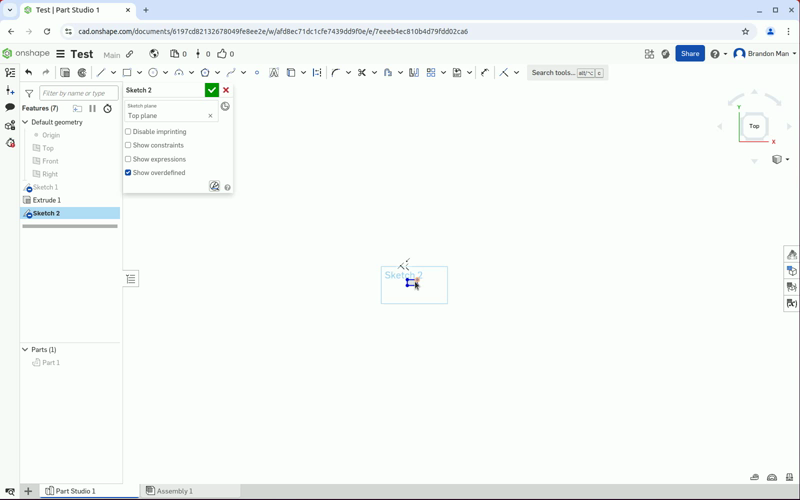
scroll(6)
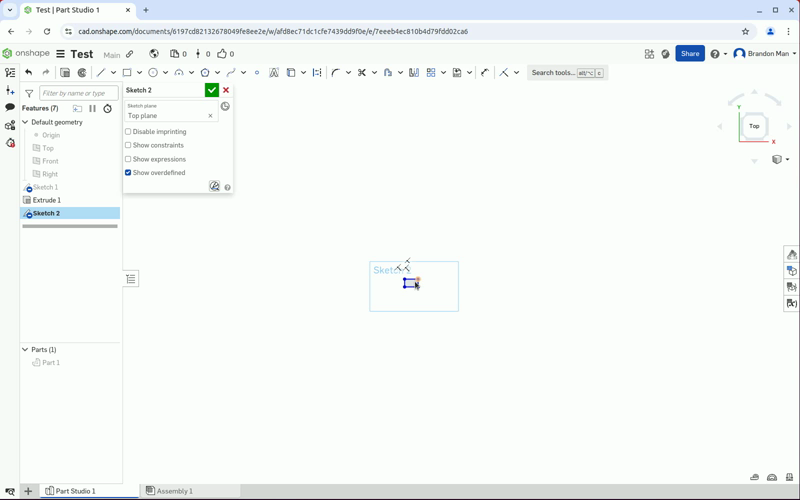
scroll(6)
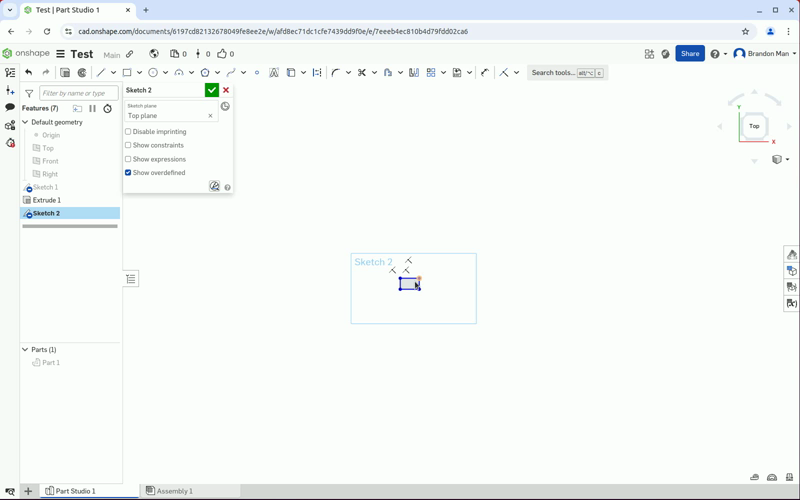
scroll(6)
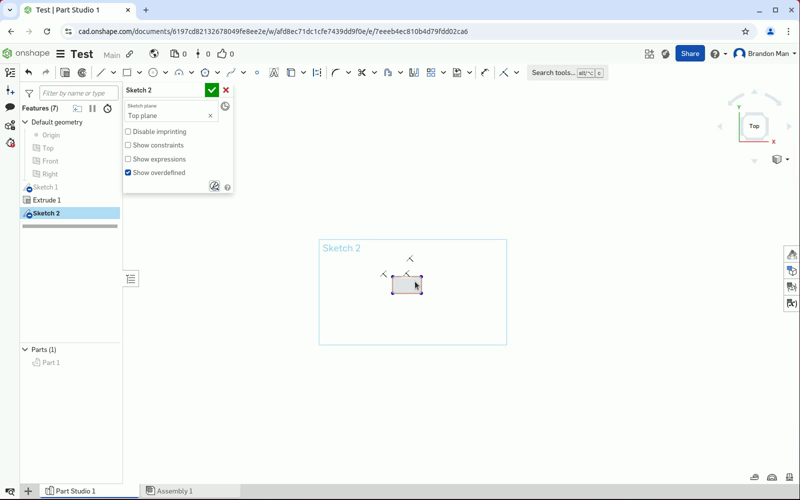
scroll(6)
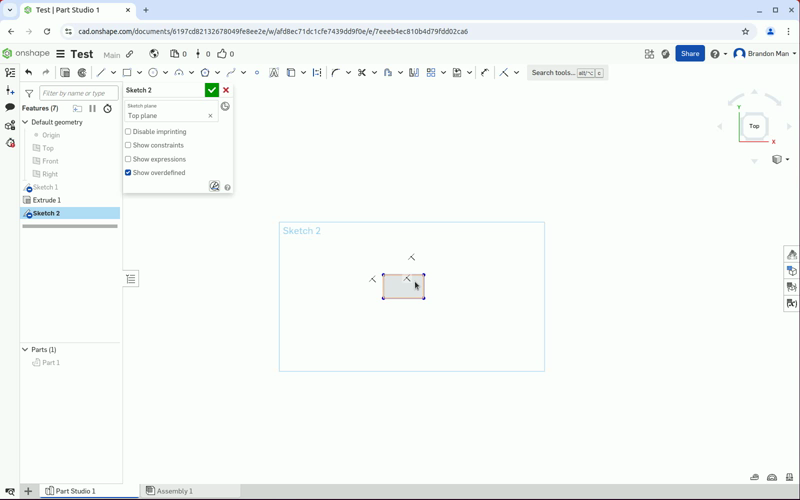
scroll(6)
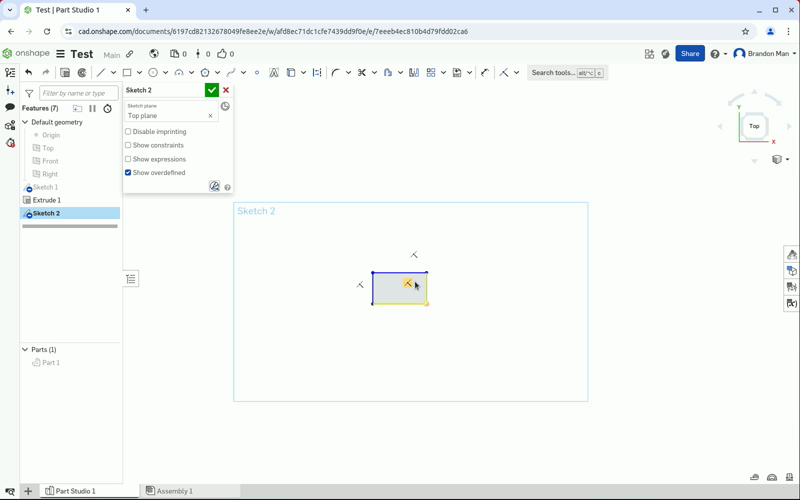
scroll(6)
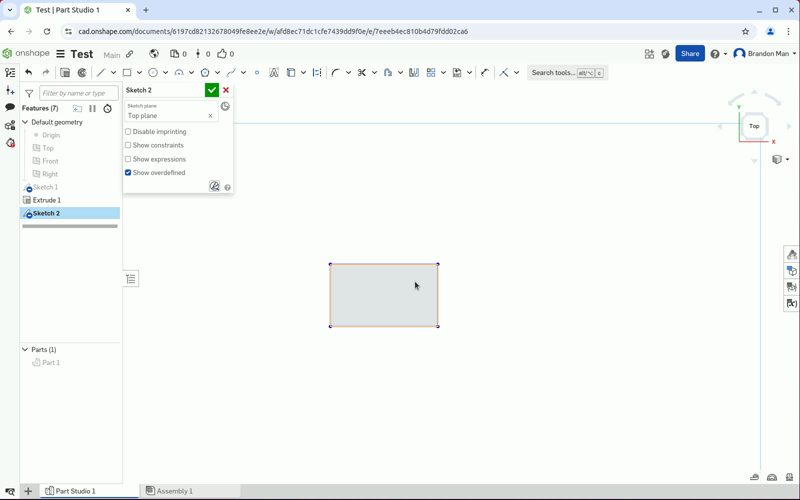
click(415, 281)
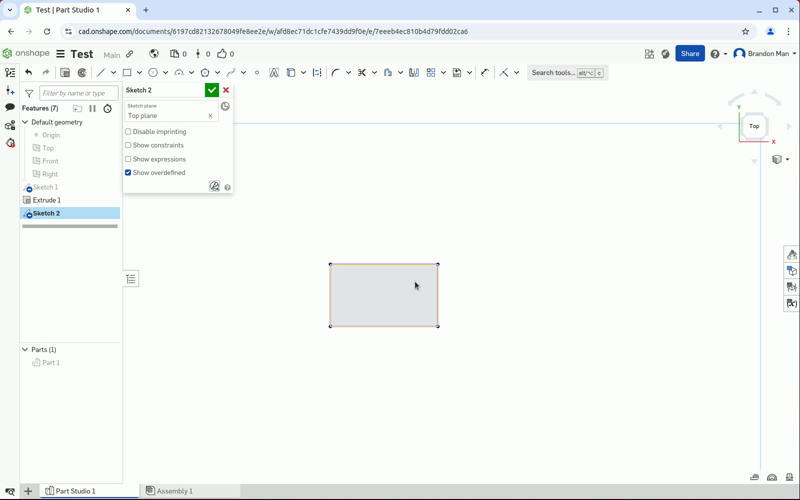
scroll(-6)
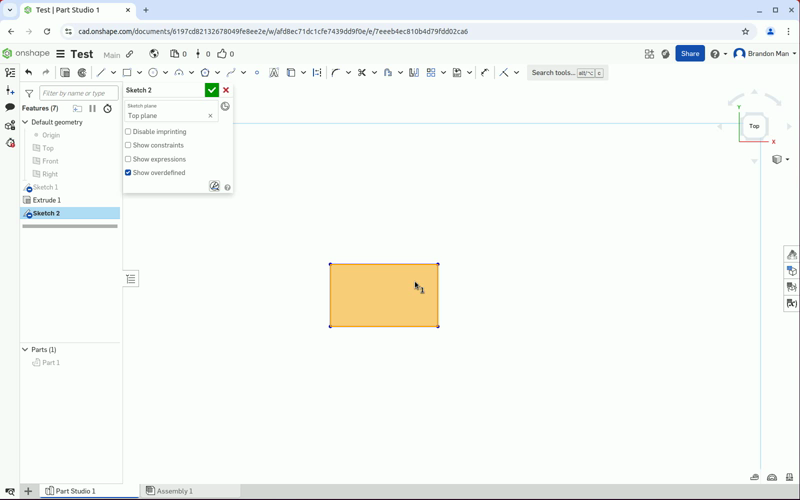
scroll(-6)
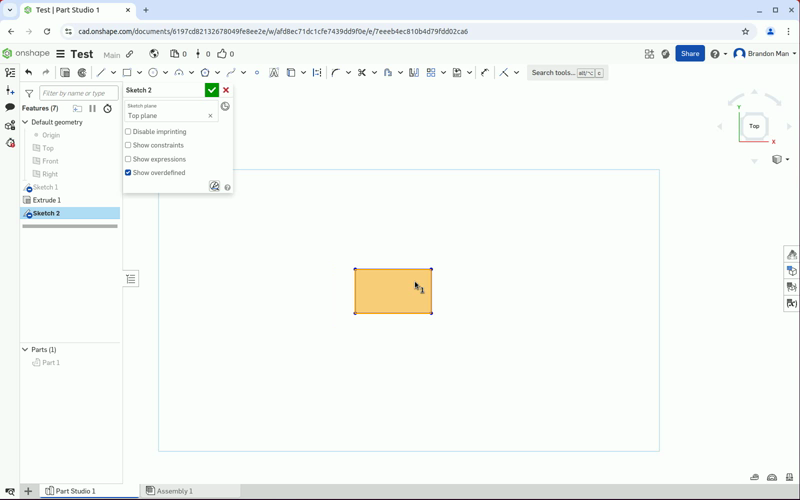
scroll(-6)
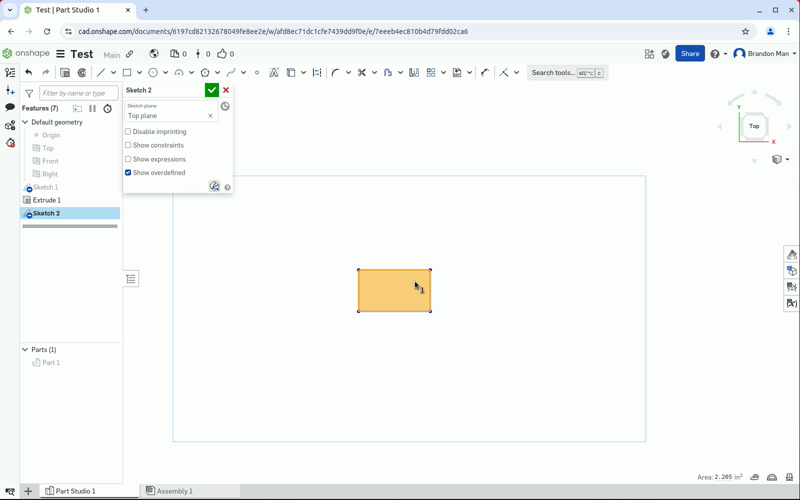
scroll(-6)
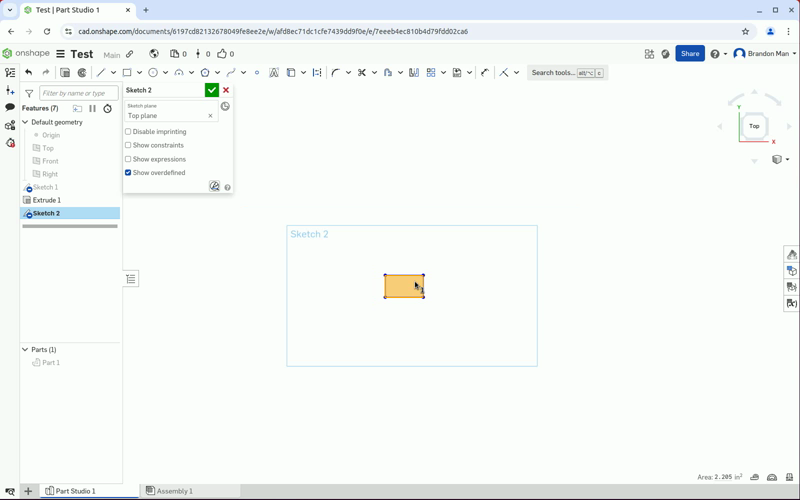
scroll(-6)
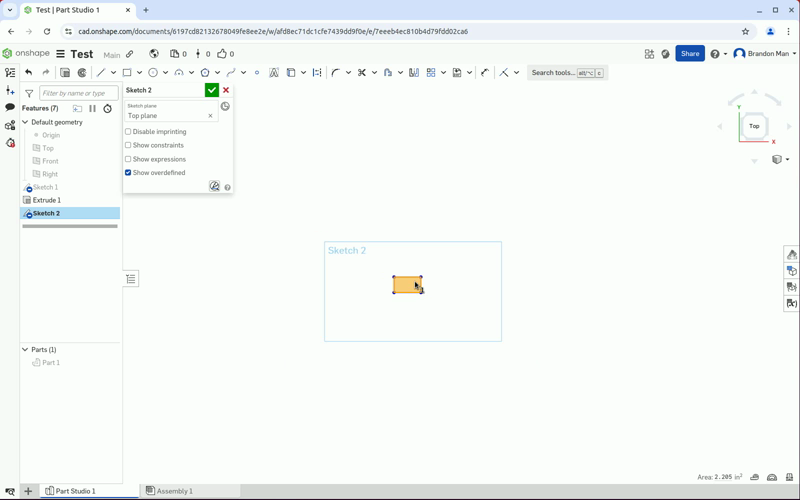
scroll(-6)
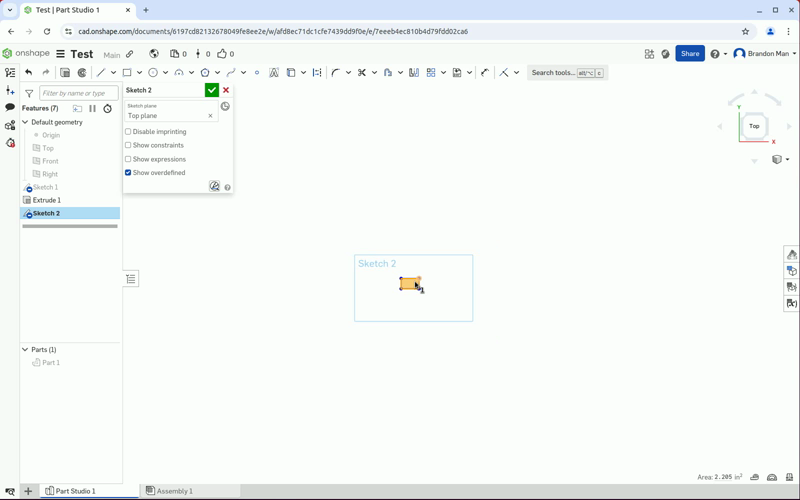
scroll(-6)
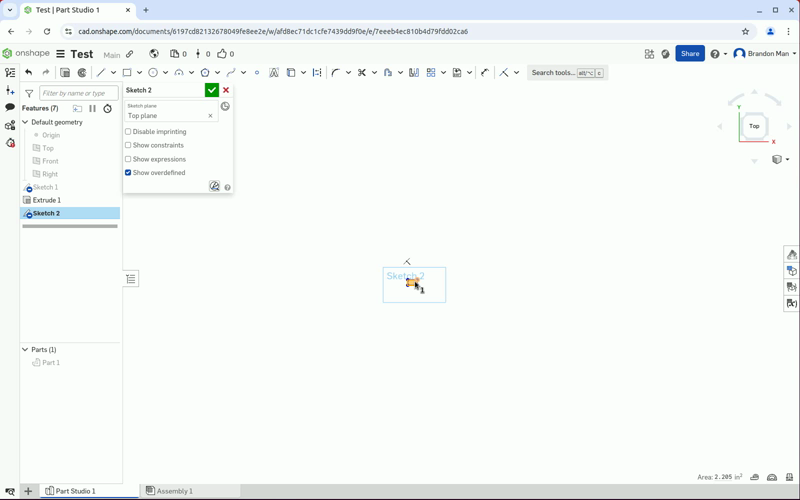
mouse_move(73, 352)
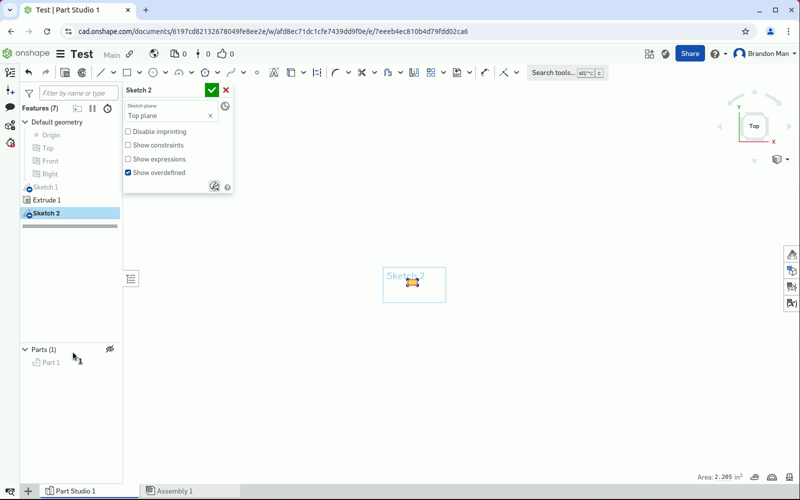
key(shift+y)
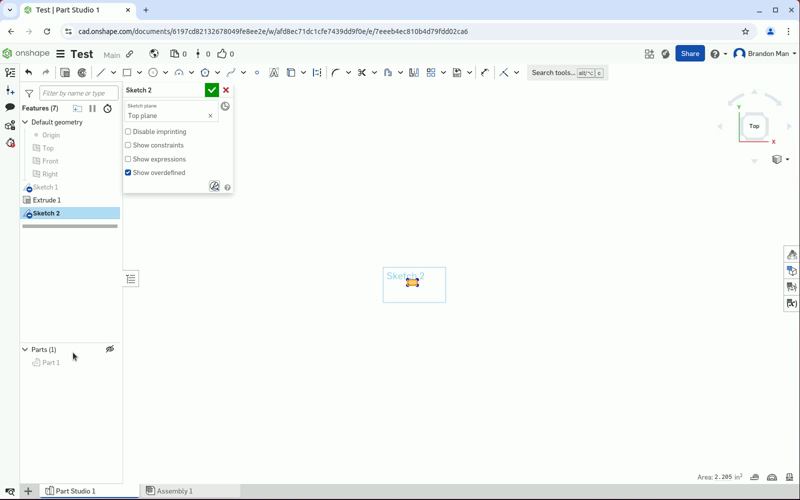
key(shift+e)
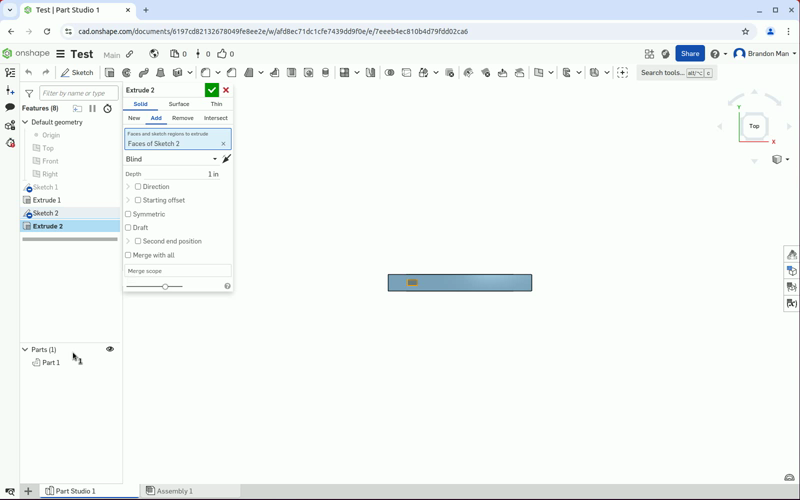
mouse_move(143, 106)
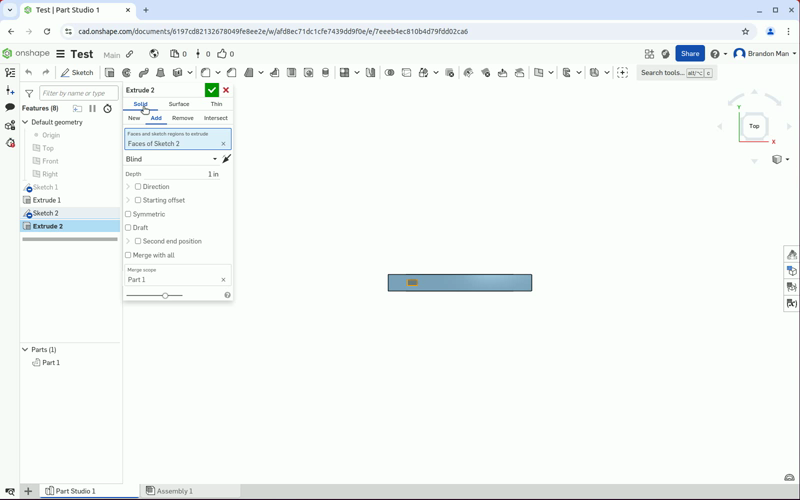
click(143, 106)
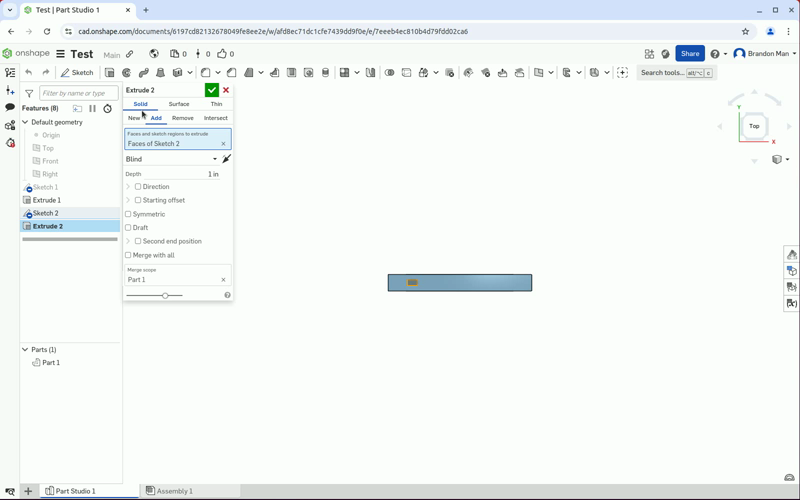
mouse_move(137, 120)
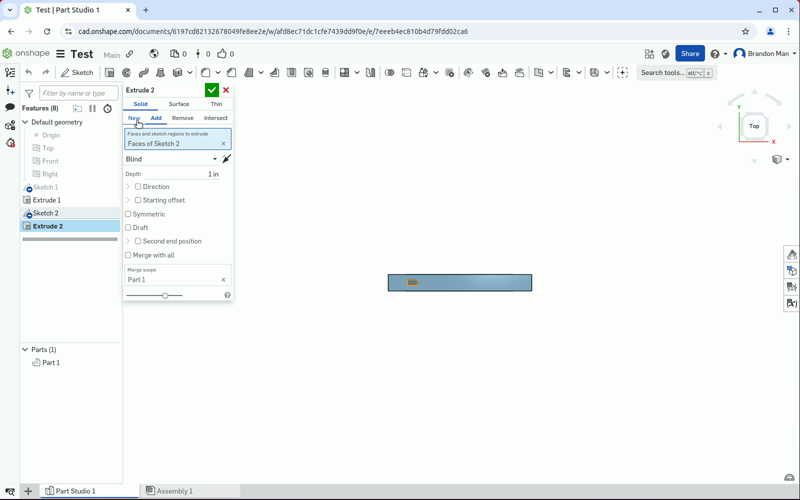
click(137, 120)
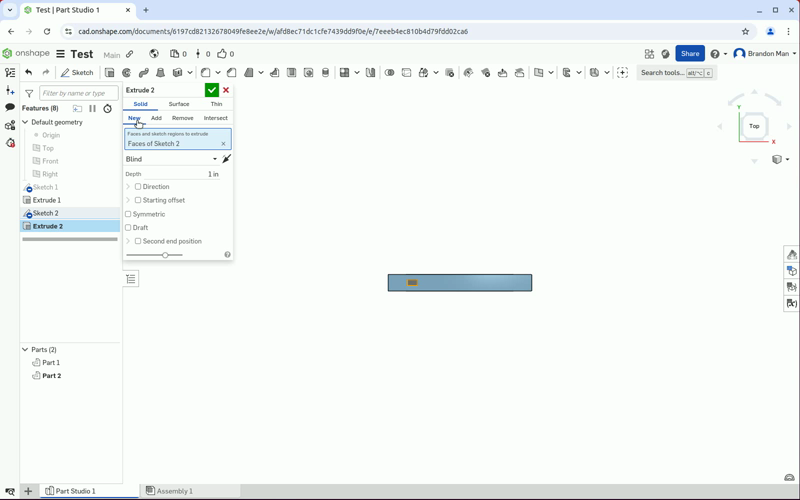
key(tab, 4)
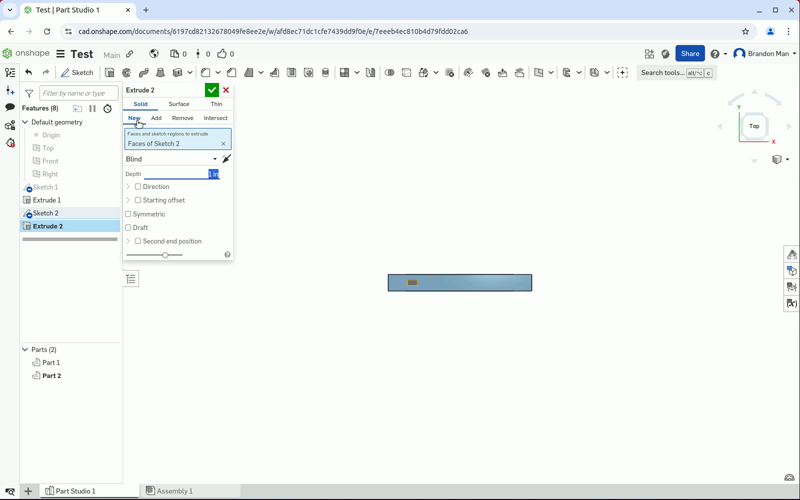
text(0.722)
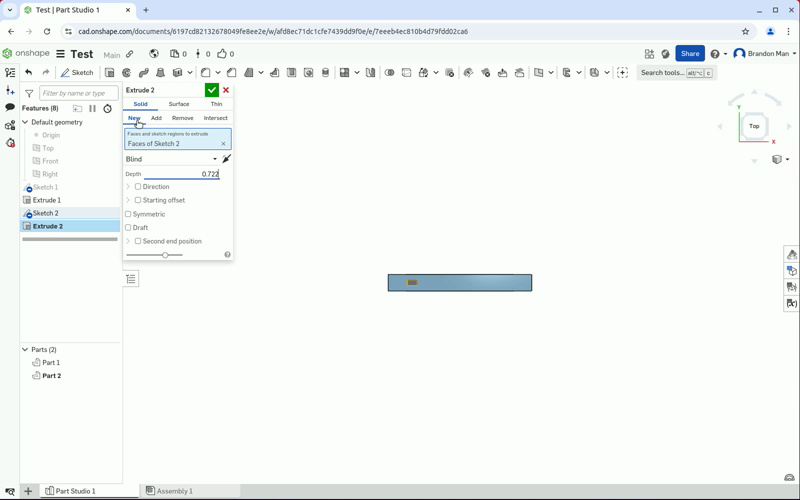
key(enter)
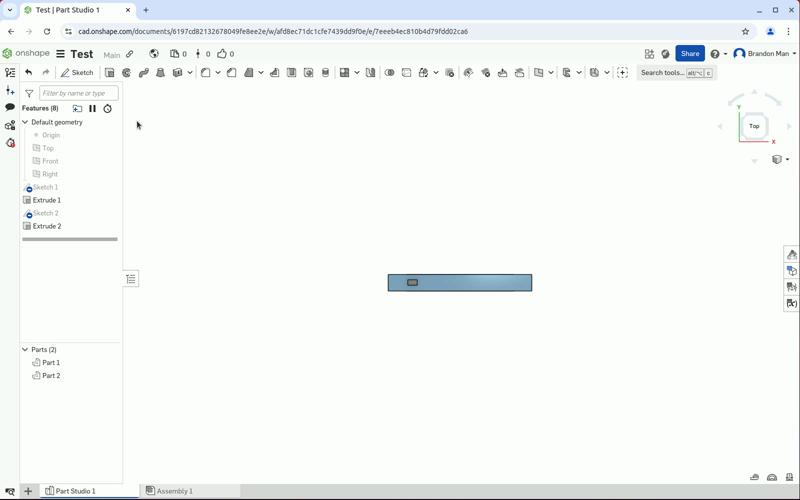
key(shift+h)
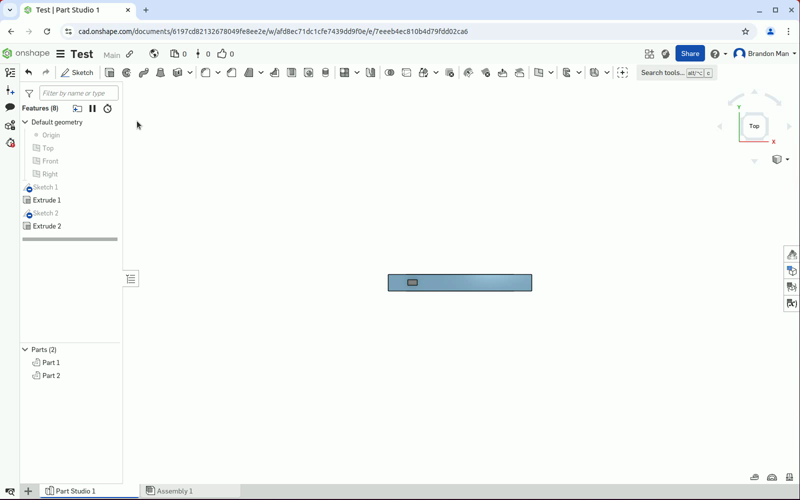
key(shift+h)
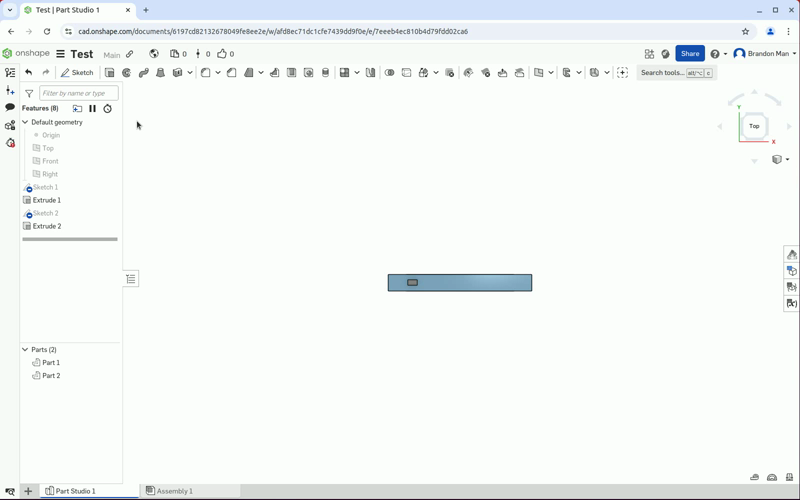
mouse_move(73, 189)
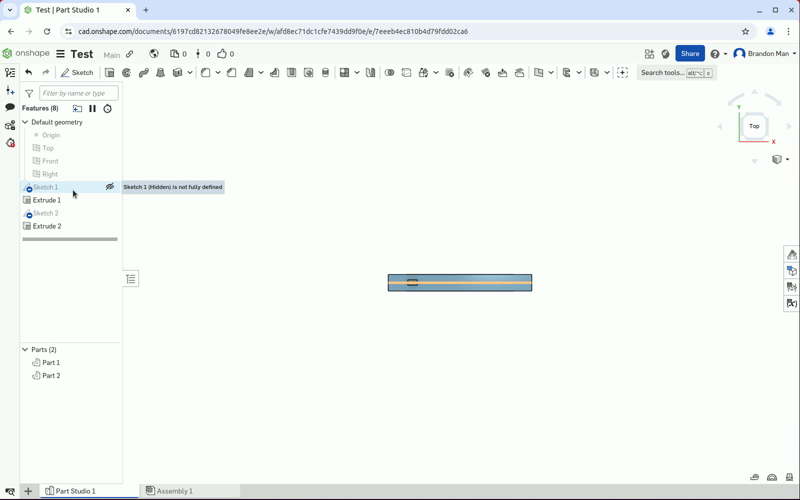
click(73, 189)
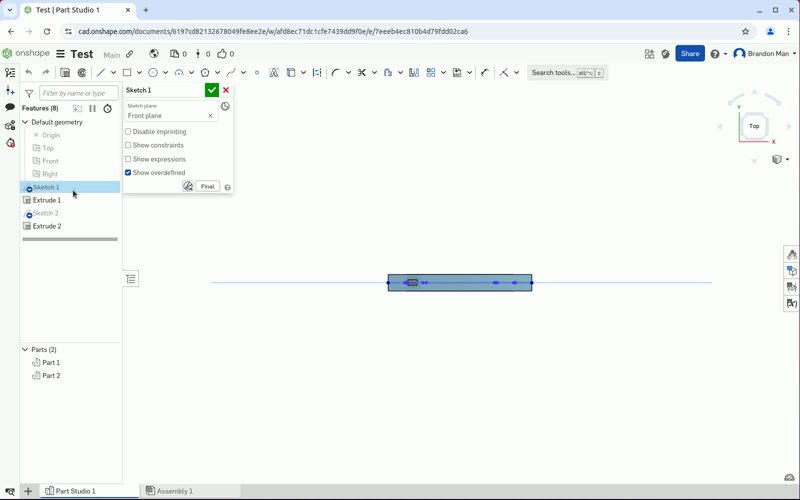
mouse_move(229, 92)
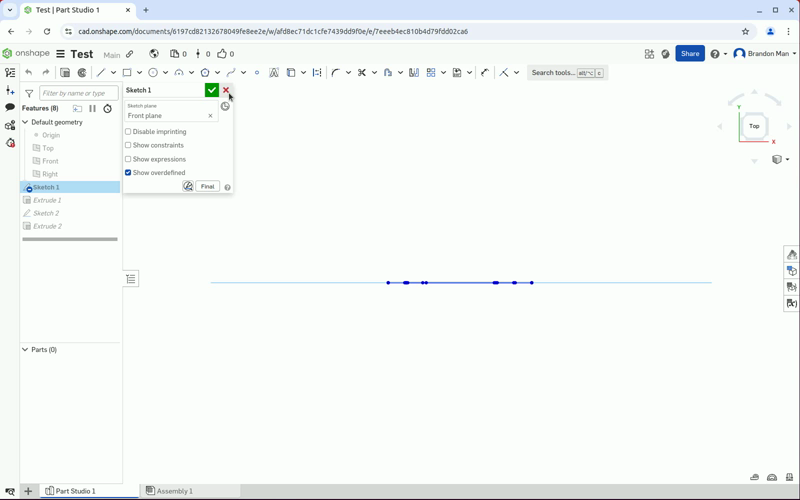
click(229, 92)
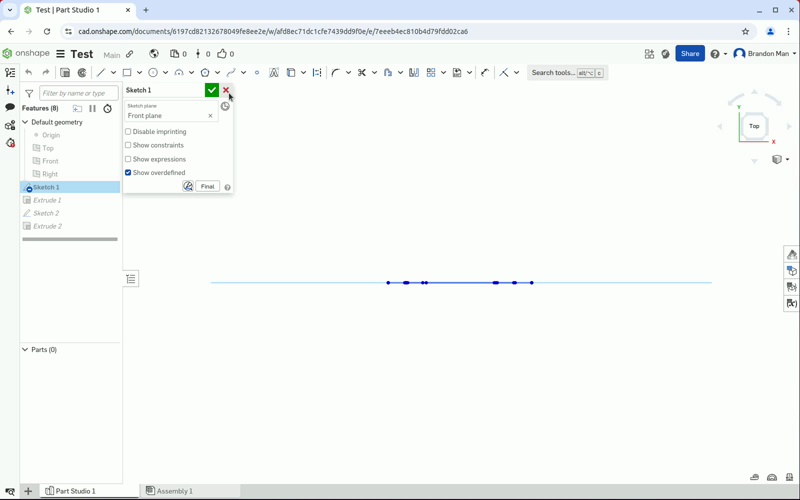
key(shift+s)
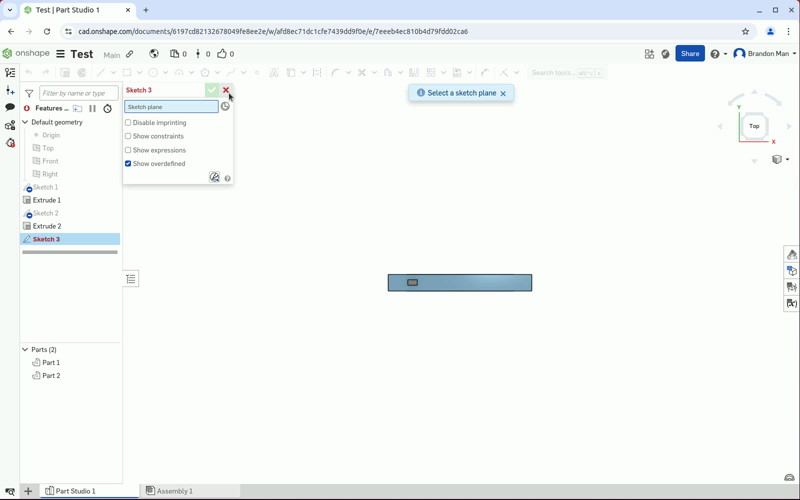
mouse_move(73, 150)
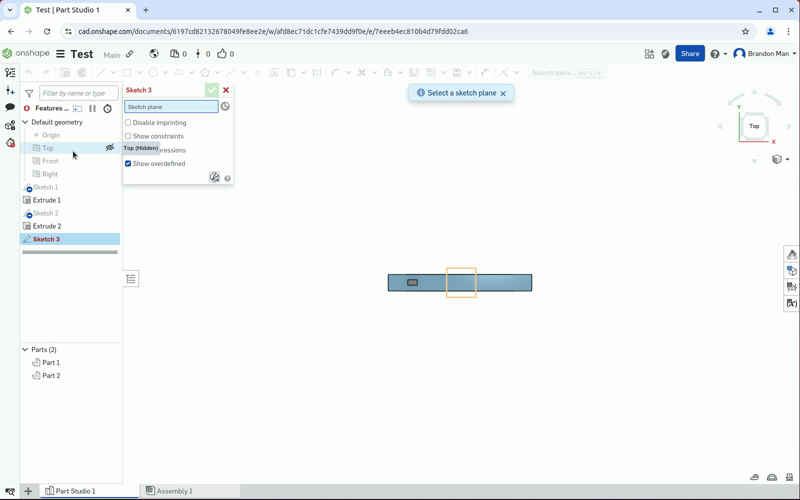
click(73, 150)
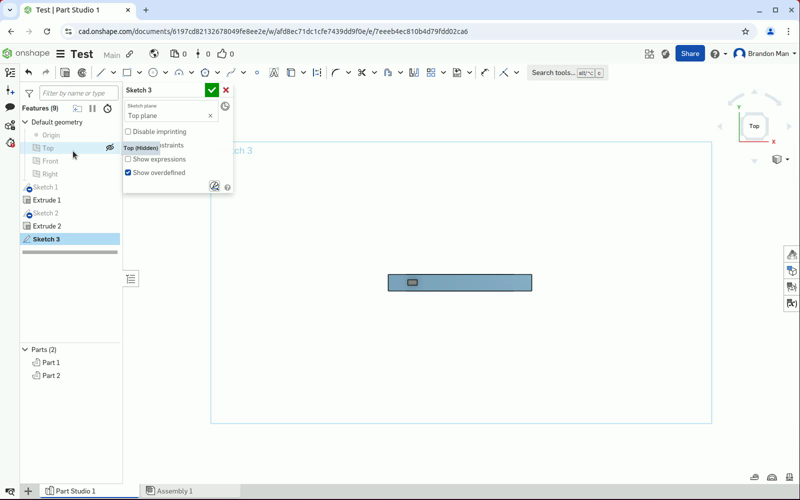
mouse_move(73, 352)
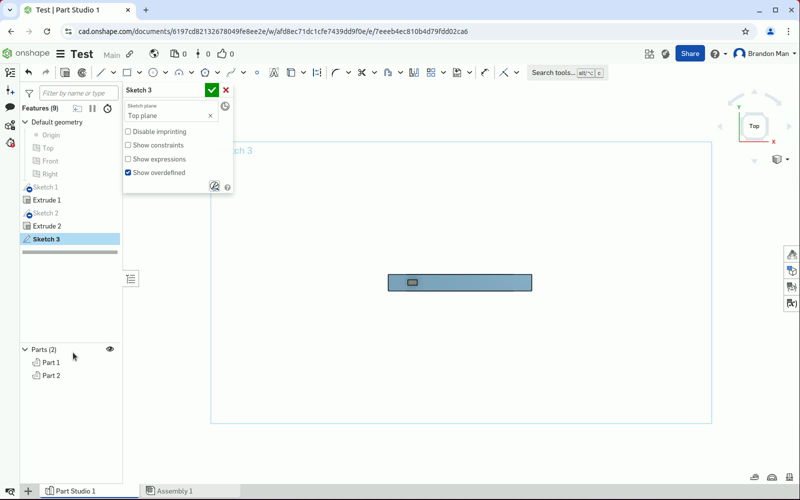
key(y)
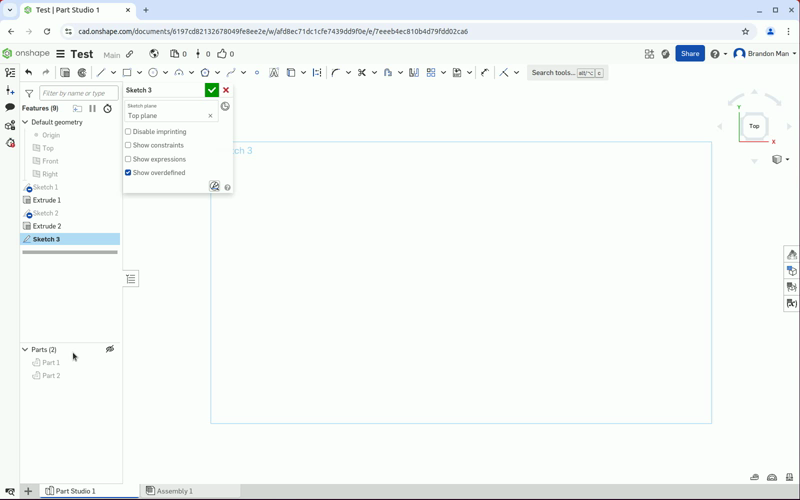
key(l)
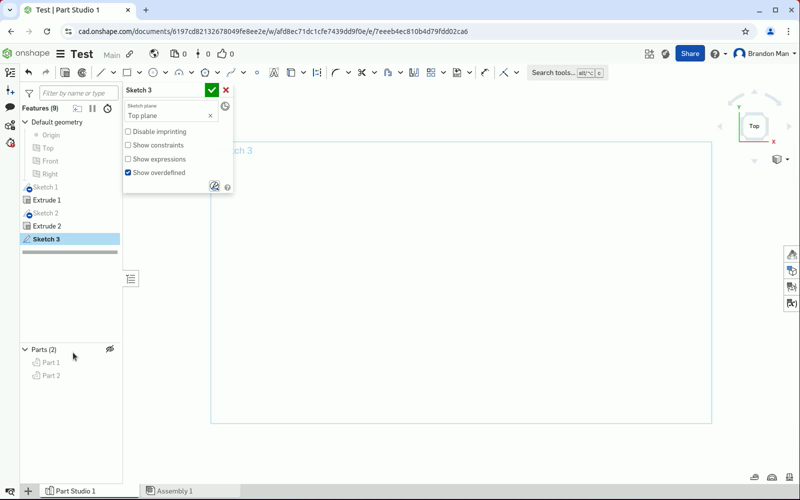
key_down(shift)
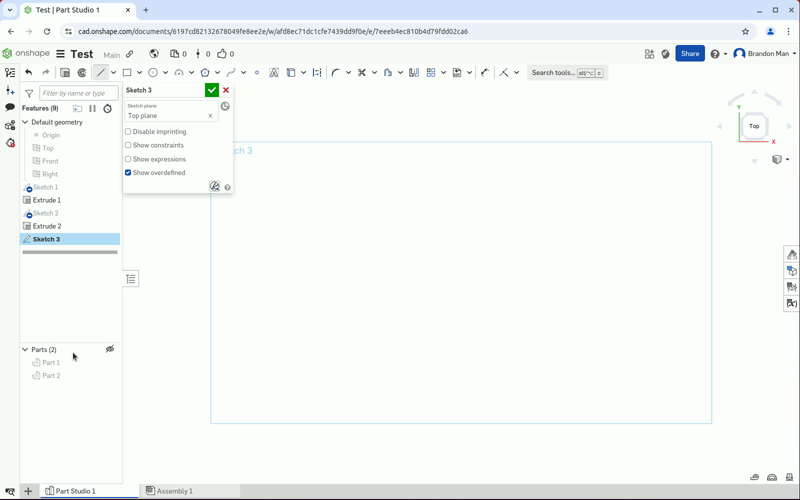
mouse_move(505, 285)
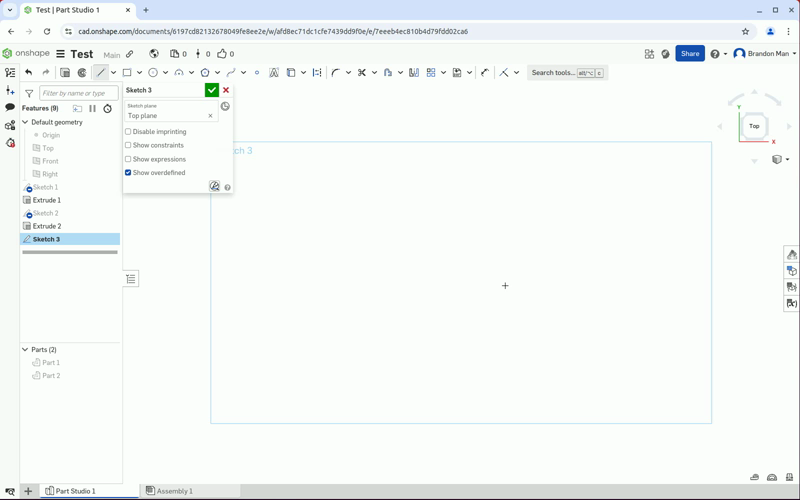
click(505, 285)
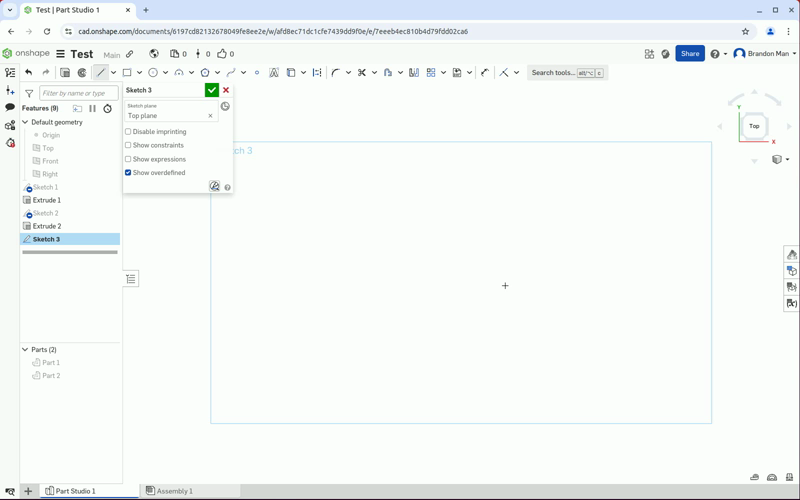
key_up(shift)
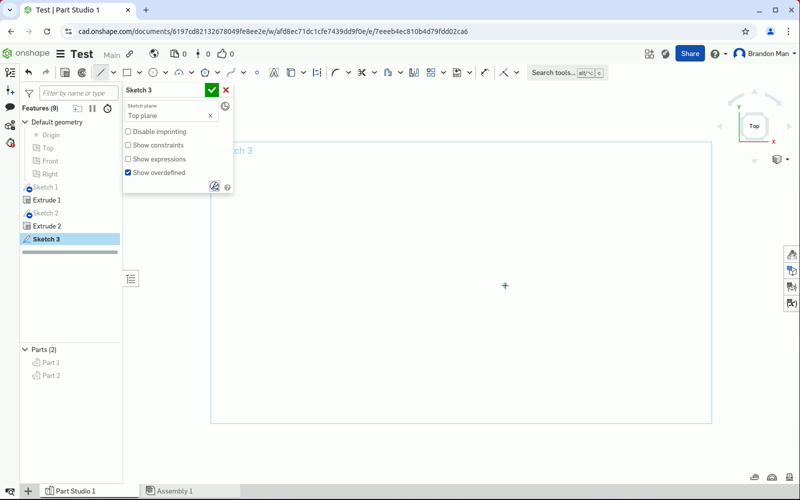
key_down(shift)
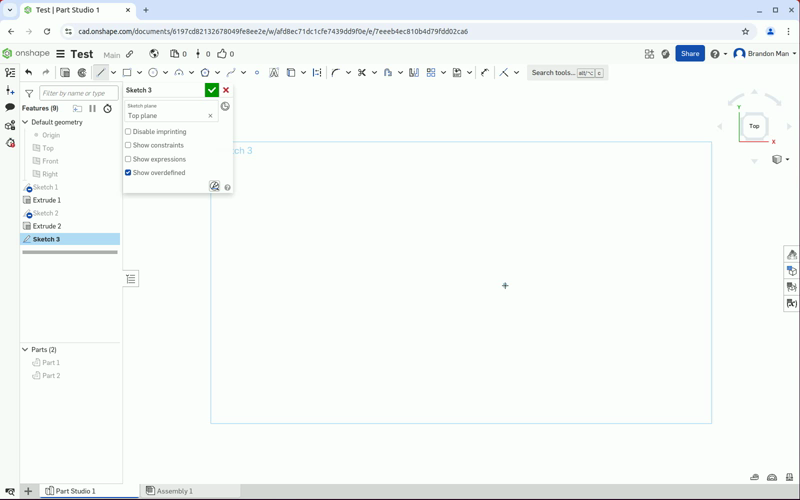
mouse_move(535, 285)
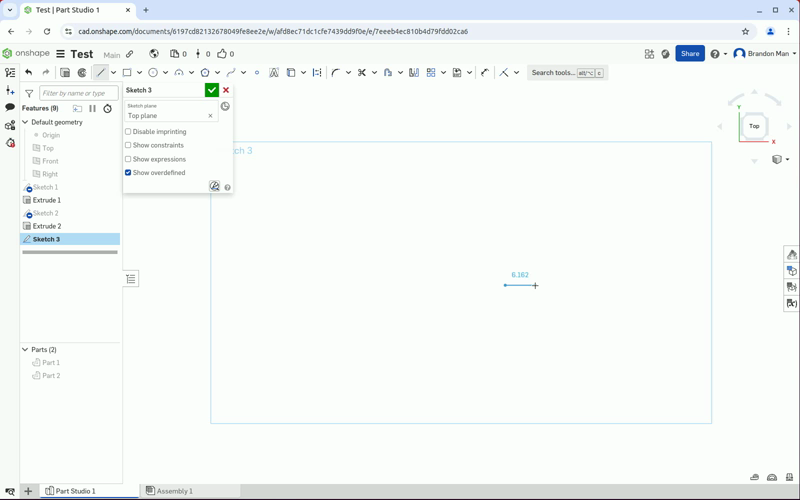
mouse_move(514, 285)
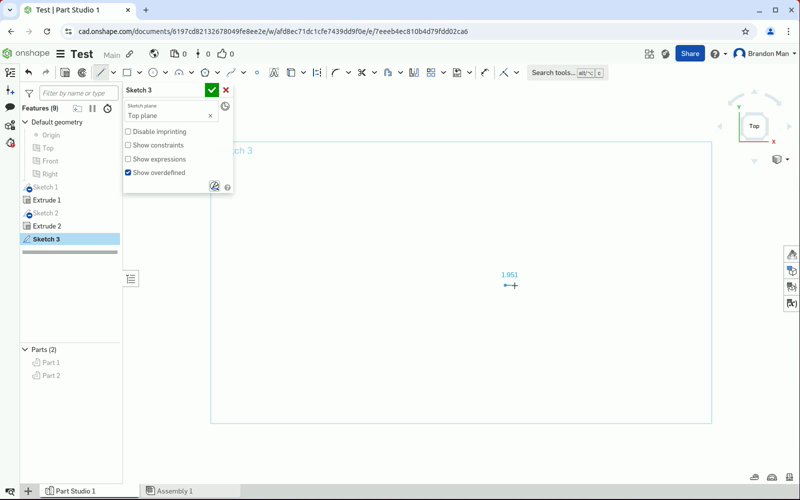
click(514, 285)
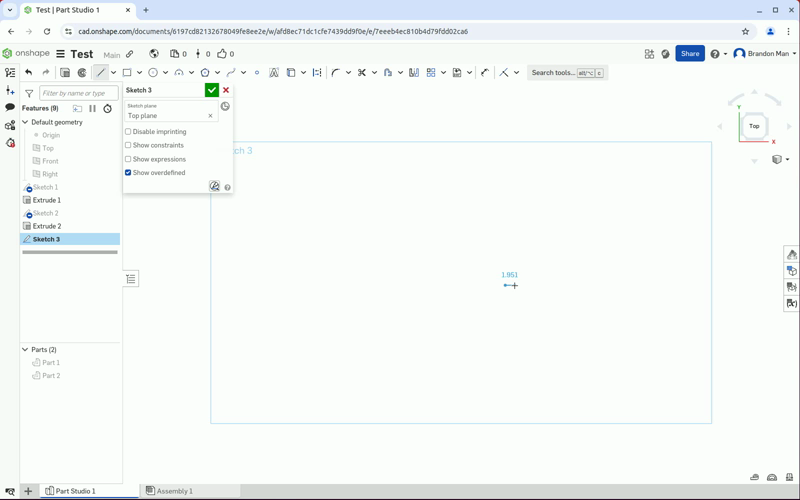
key_up(shift)
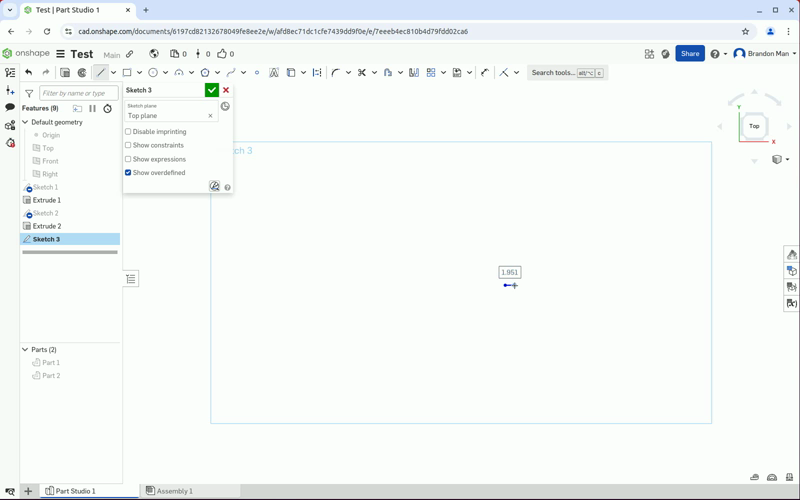
key_down(shift)
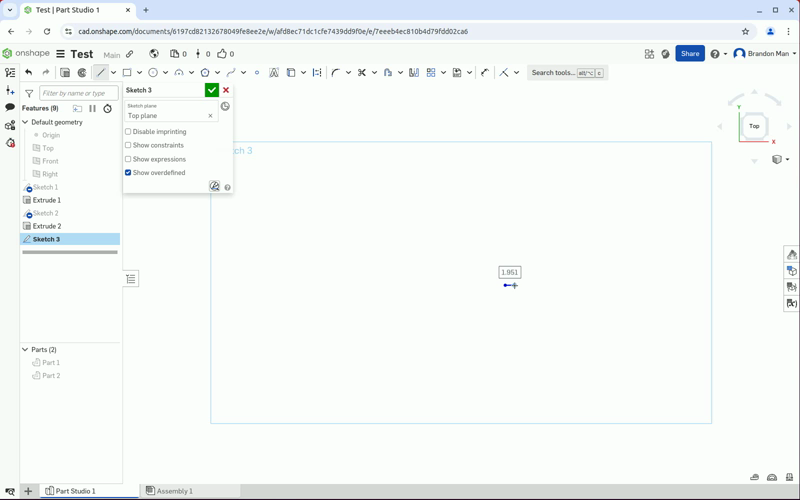
mouse_move(544, 285)
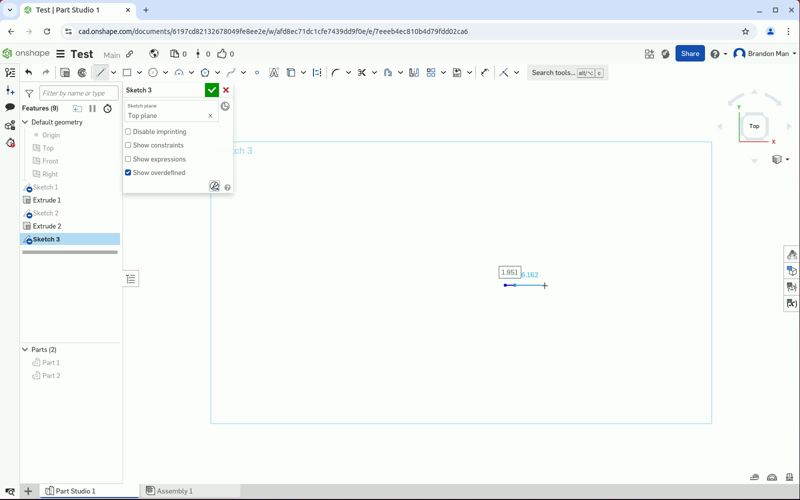
mouse_move(514, 279)
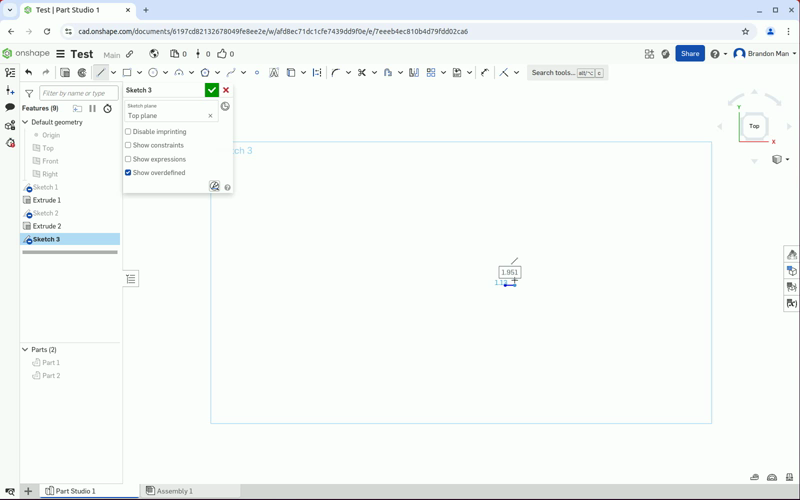
scroll(6)
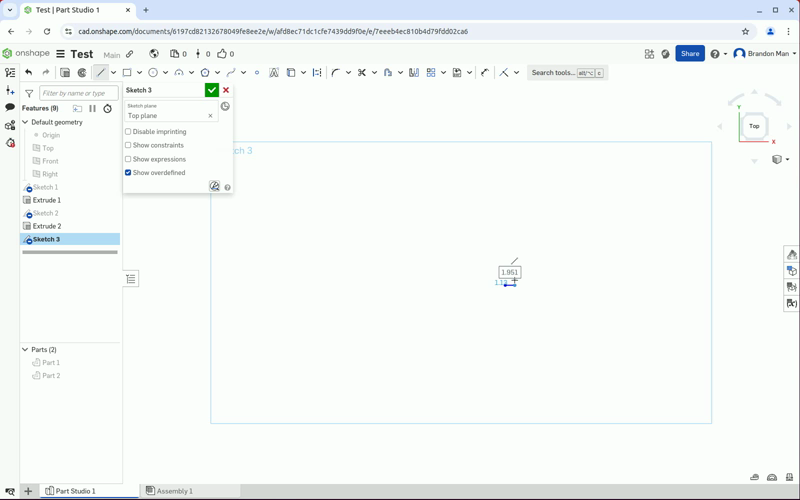
scroll(6)
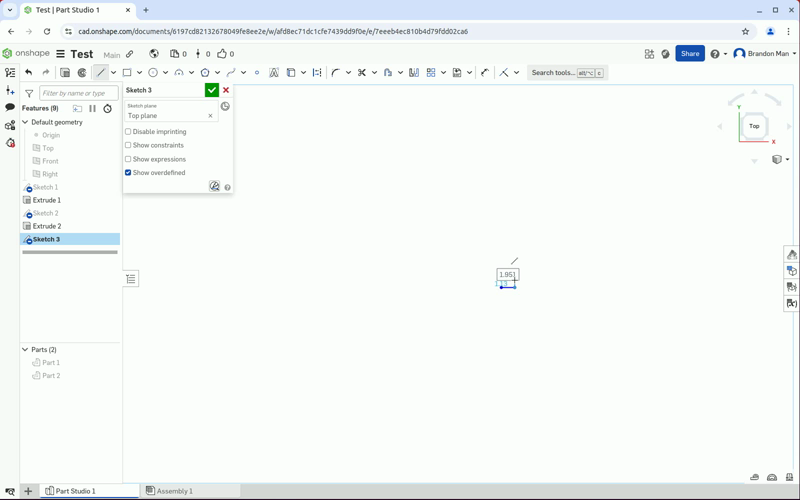
scroll(6)
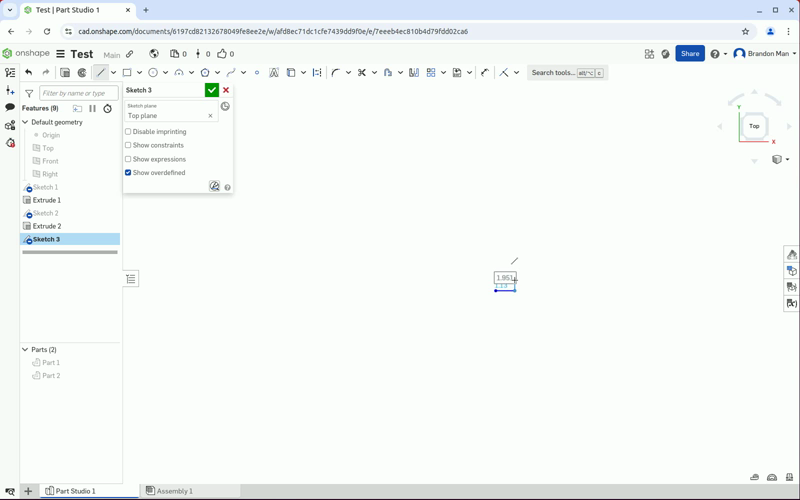
scroll(6)
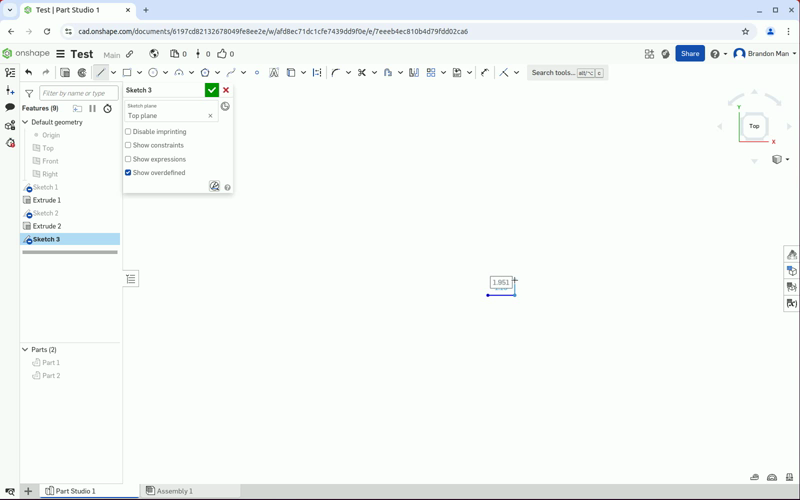
scroll(6)
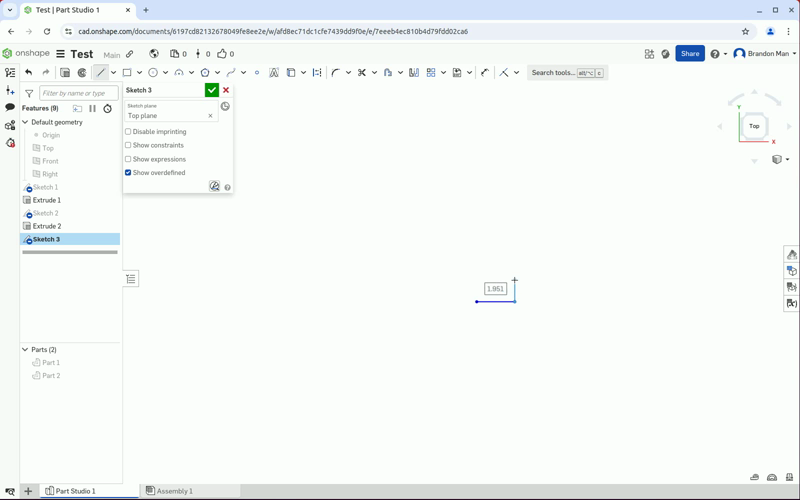
scroll(6)
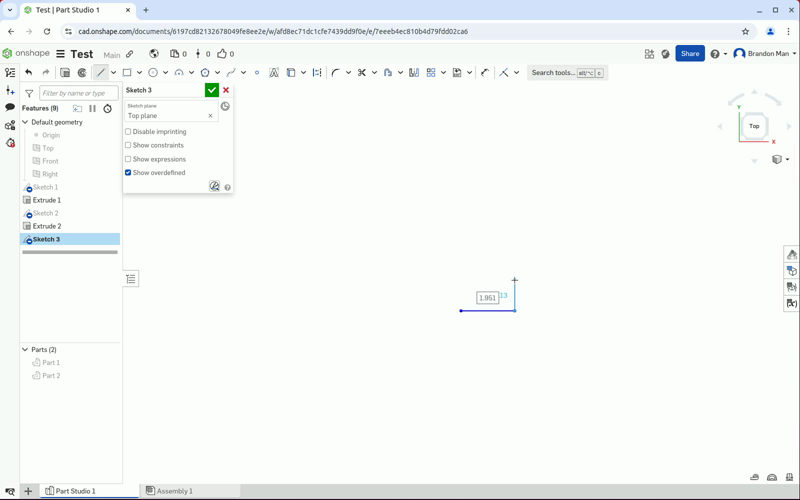
scroll(6)
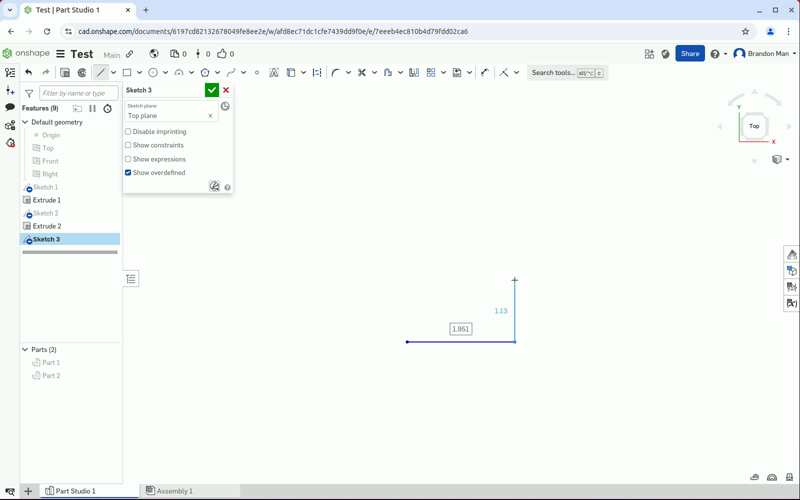
click(514, 279)
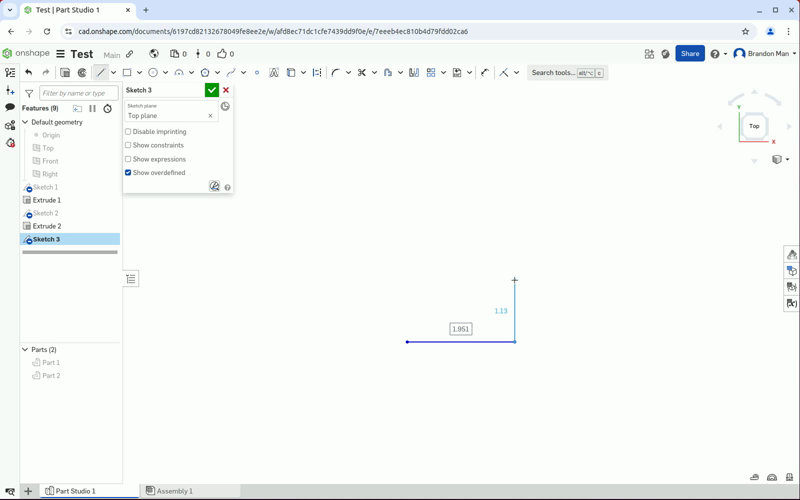
scroll(-6)
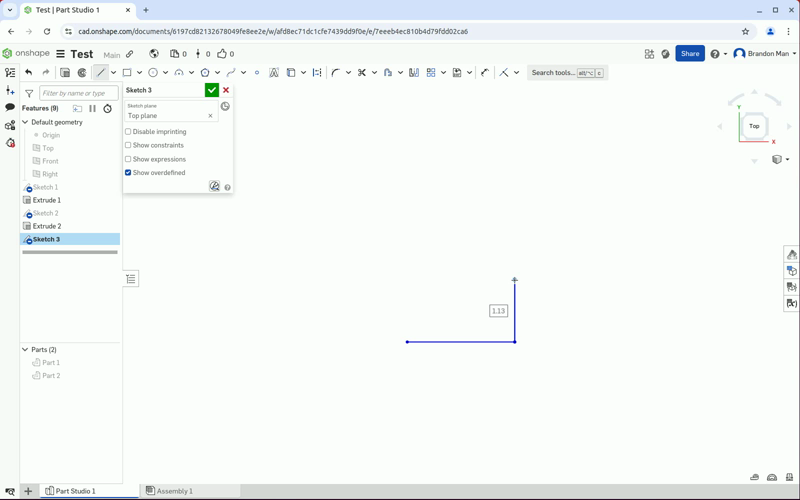
scroll(-6)
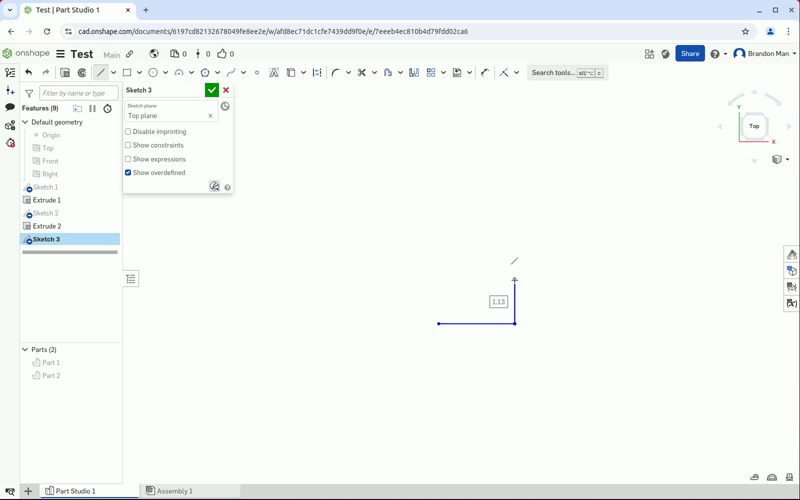
scroll(-6)
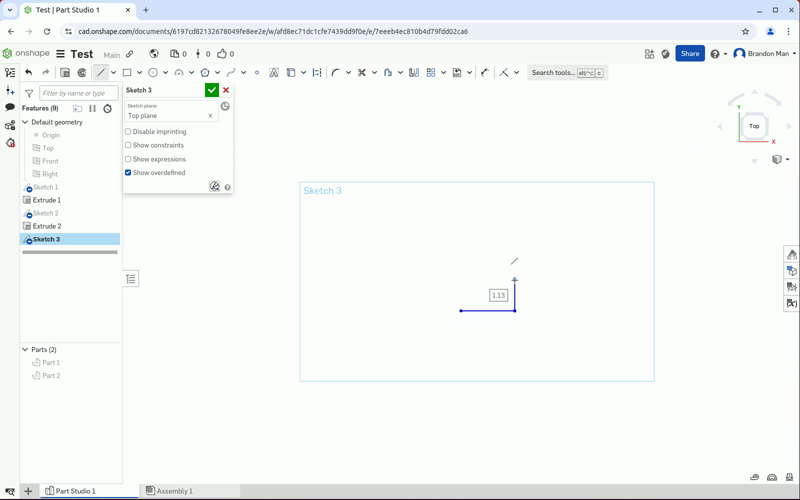
scroll(-6)
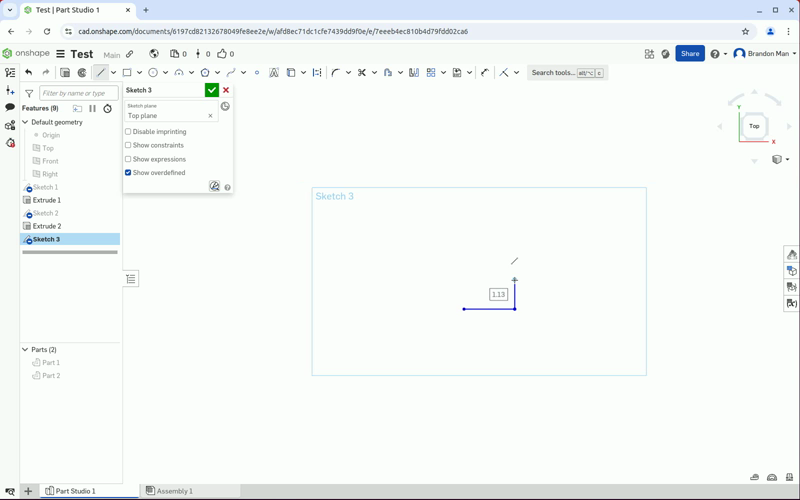
scroll(-6)
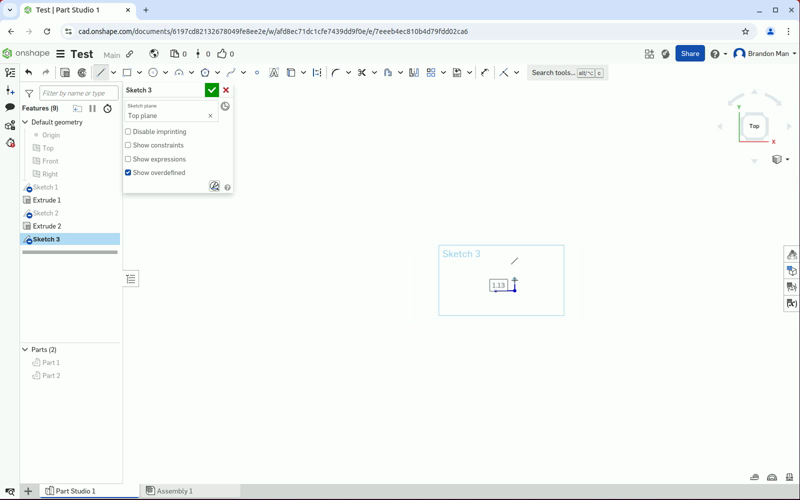
scroll(-6)
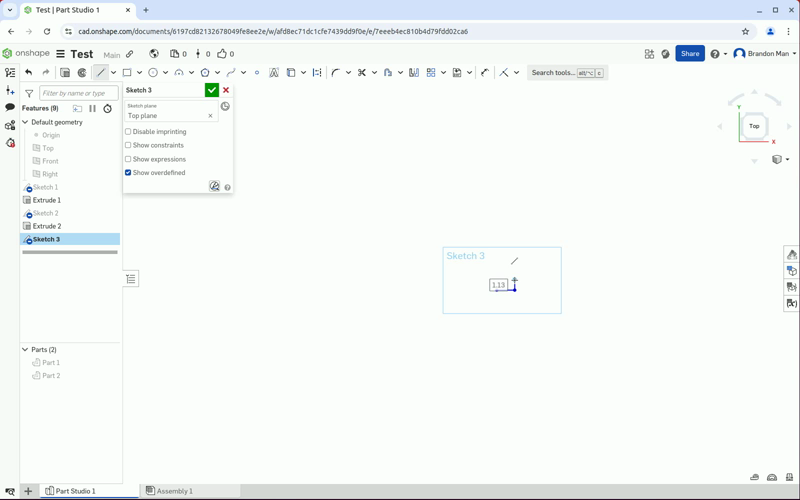
scroll(-6)
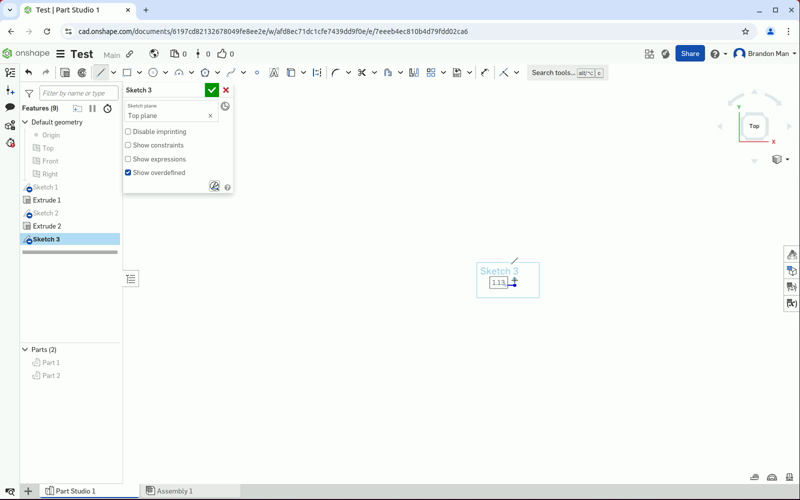
key_up(shift)
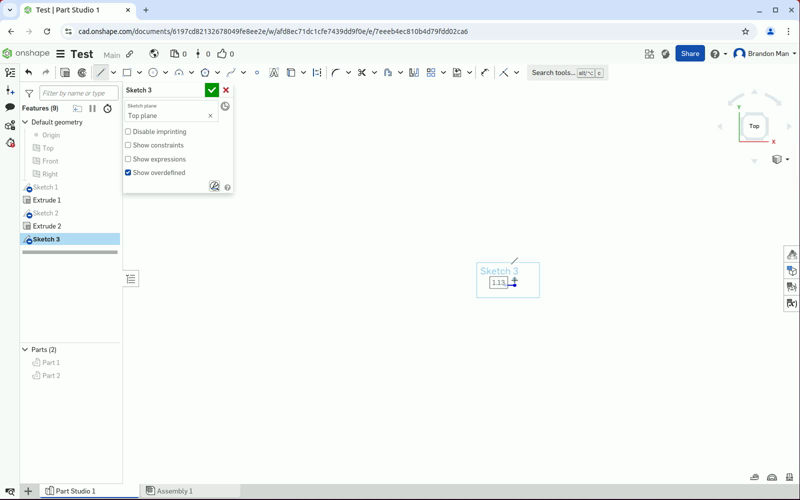
key_down(shift)
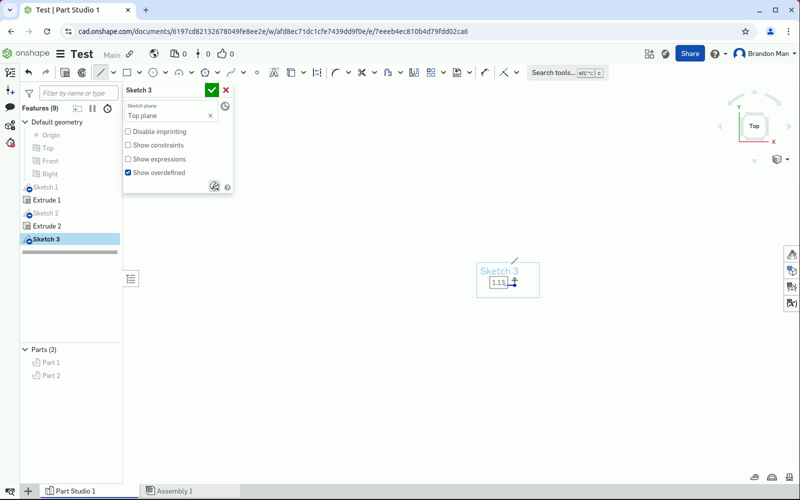
mouse_move(544, 279)
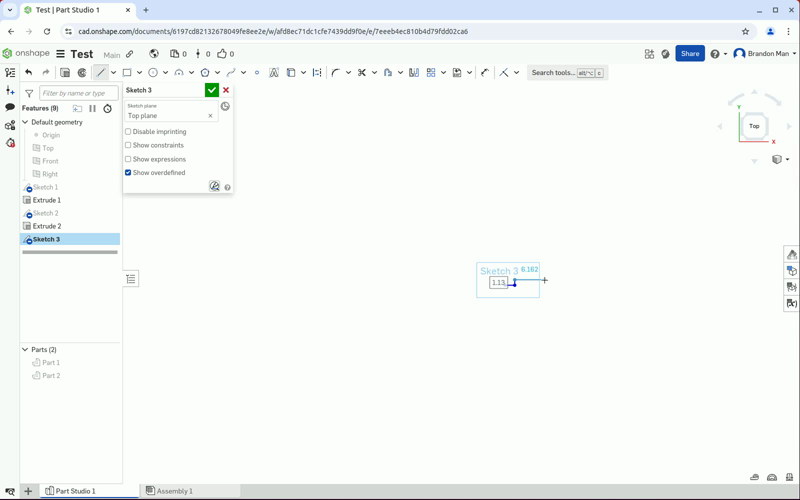
mouse_move(505, 279)
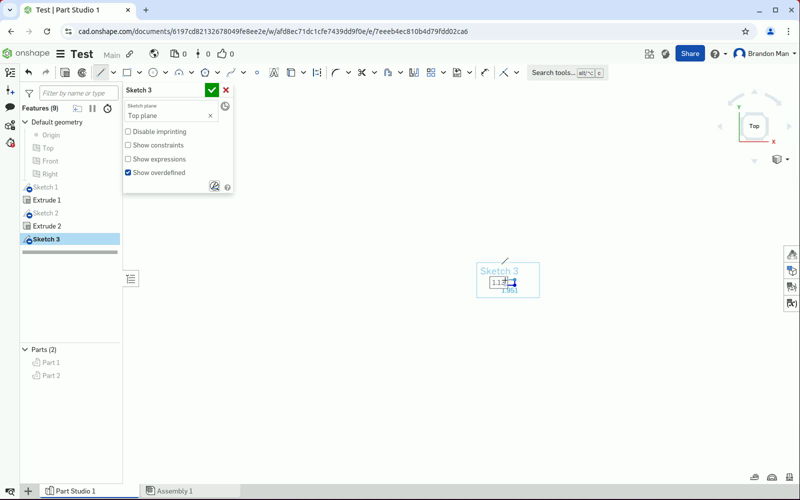
click(505, 279)
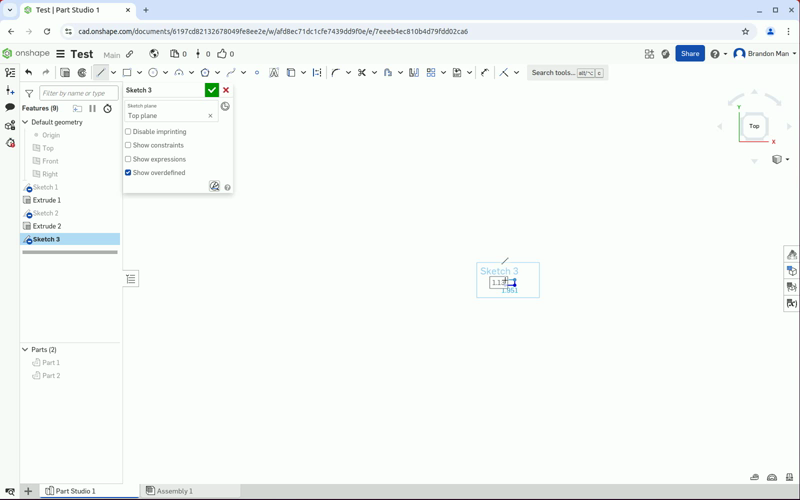
key_up(shift)
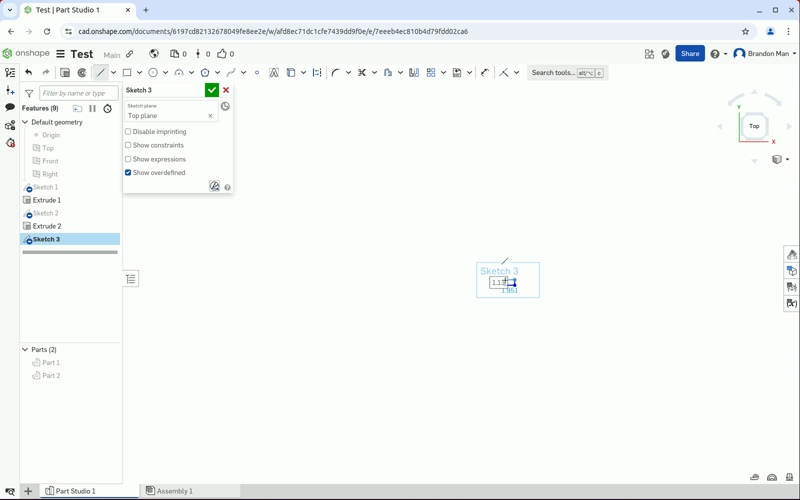
mouse_move(535, 279)
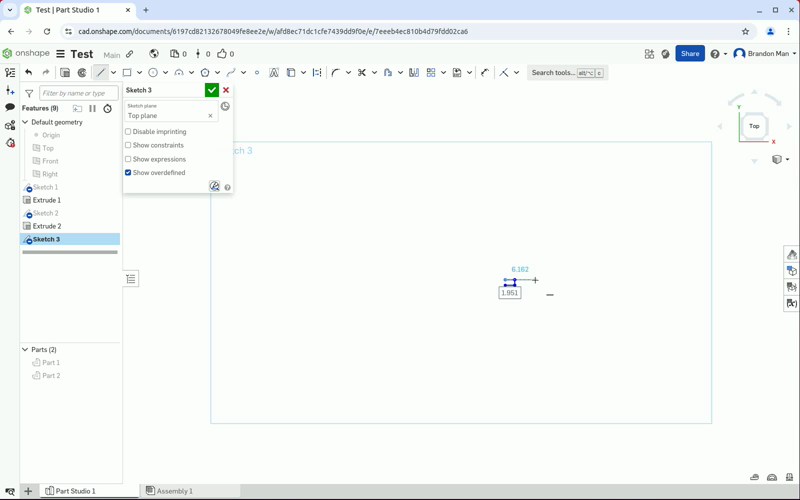
key_down(shift)
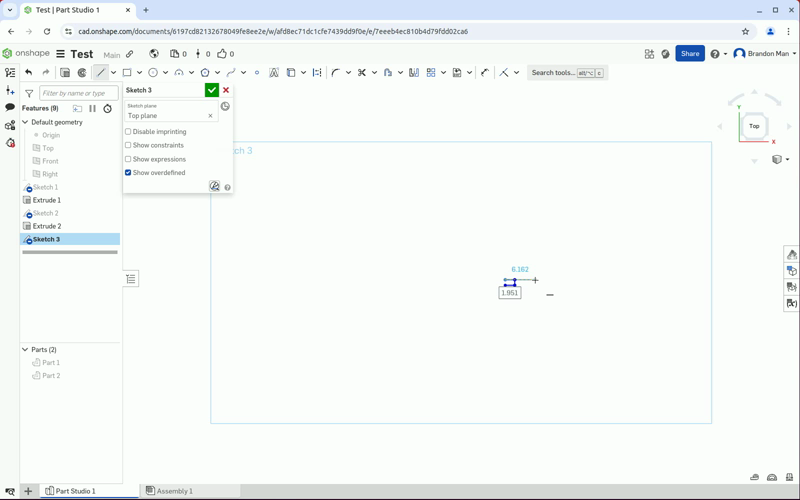
mouse_move(505, 285)
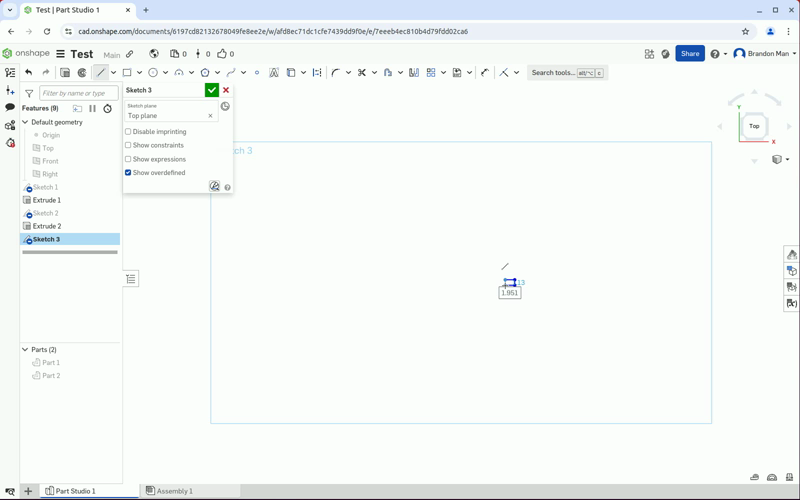
scroll(6)
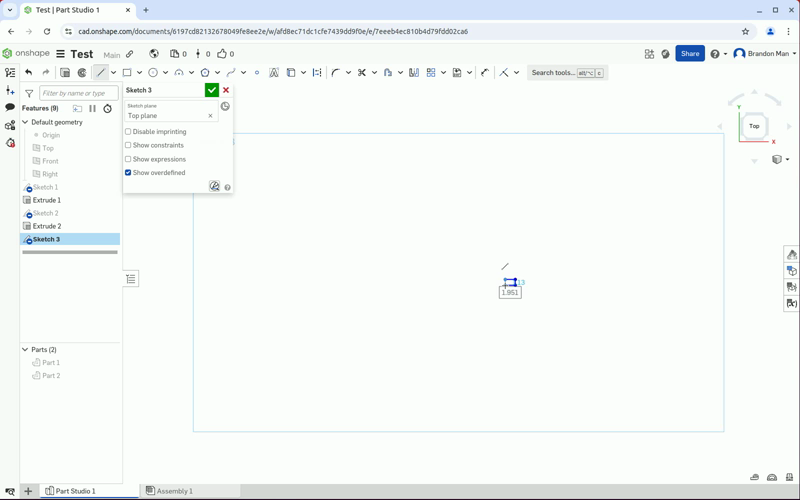
scroll(6)
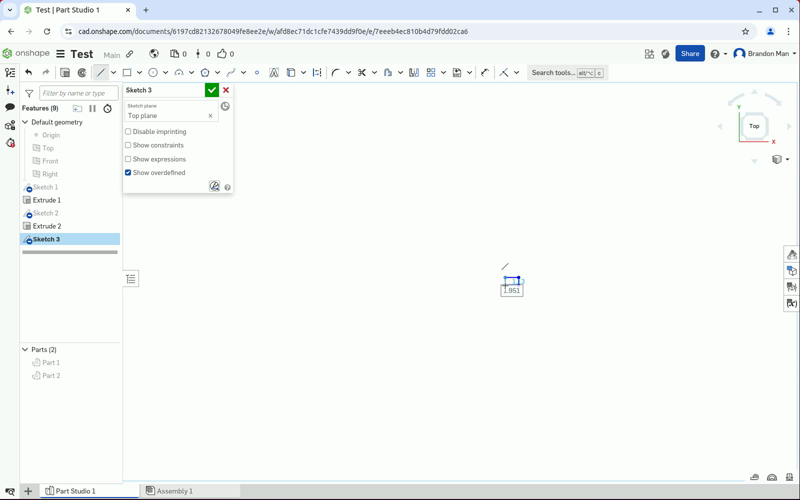
scroll(6)
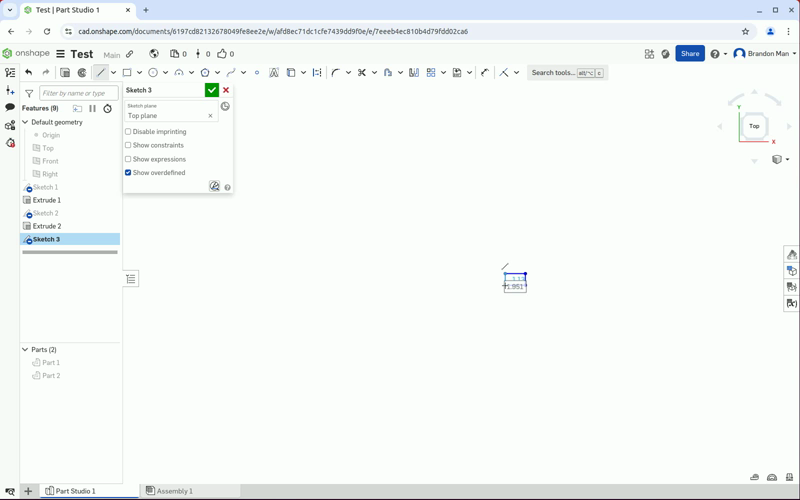
scroll(6)
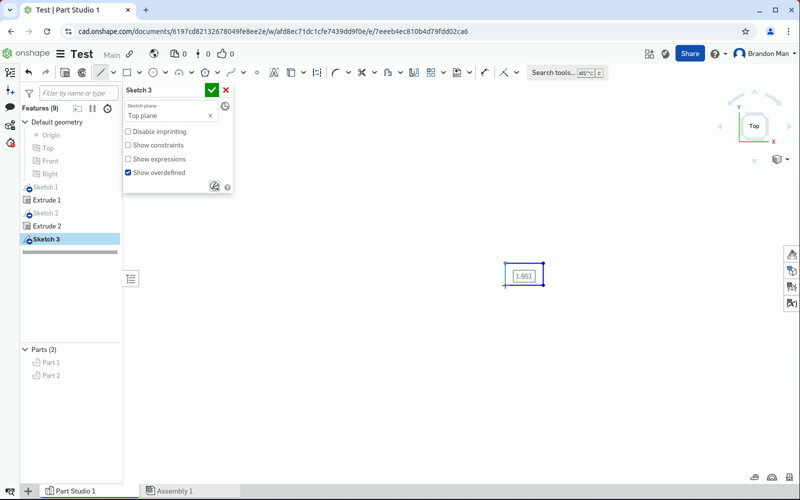
scroll(6)
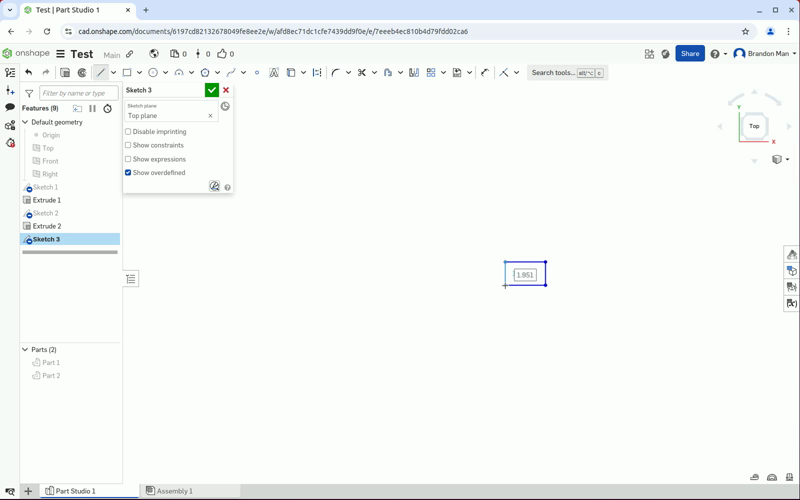
scroll(6)
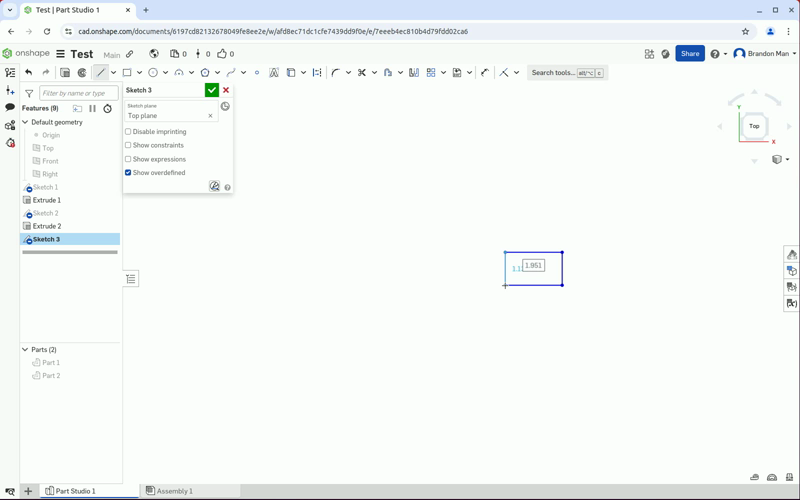
scroll(6)
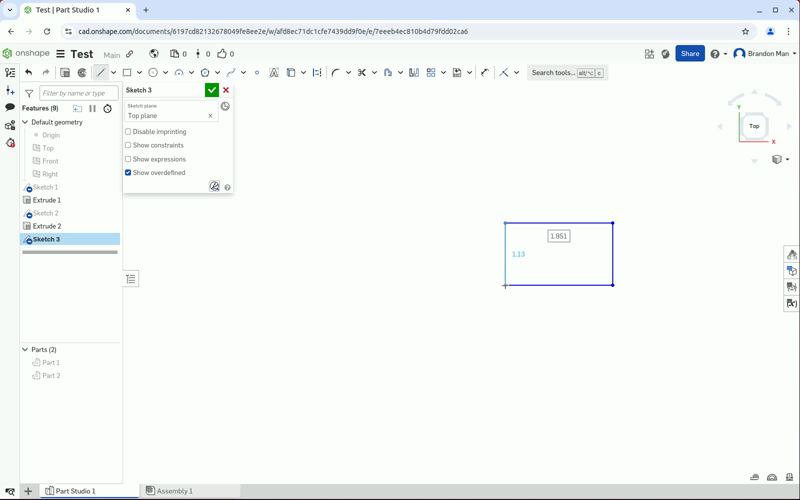
key_up(shift)
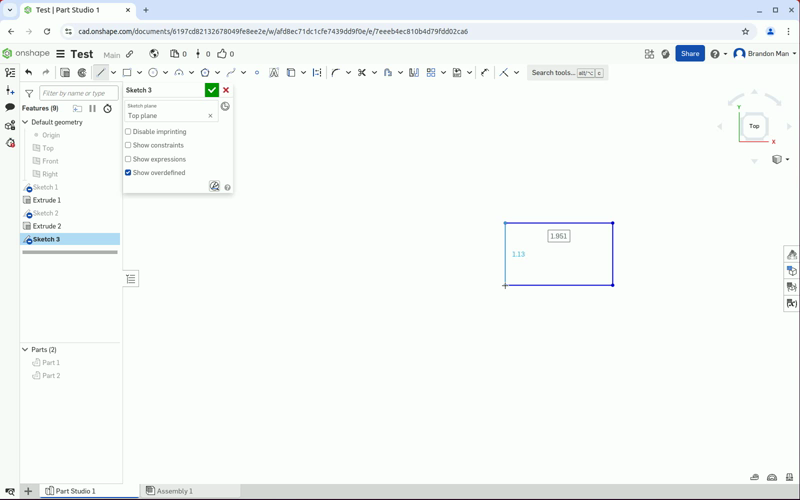
click(505, 285)
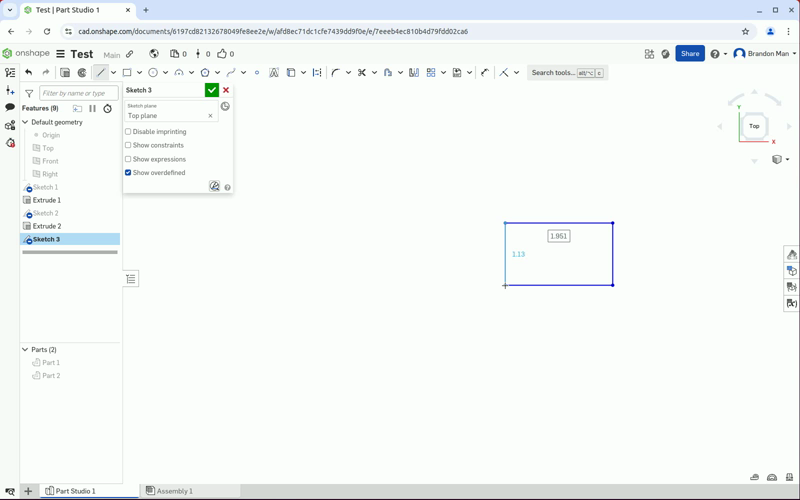
scroll(-6)
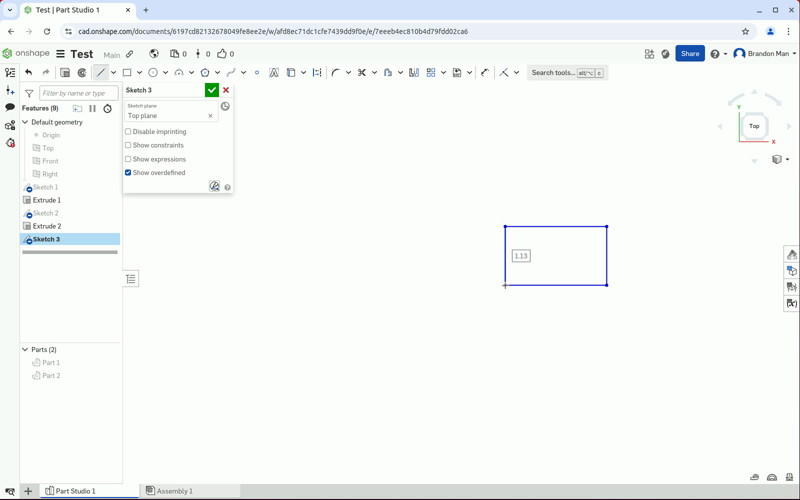
scroll(-6)
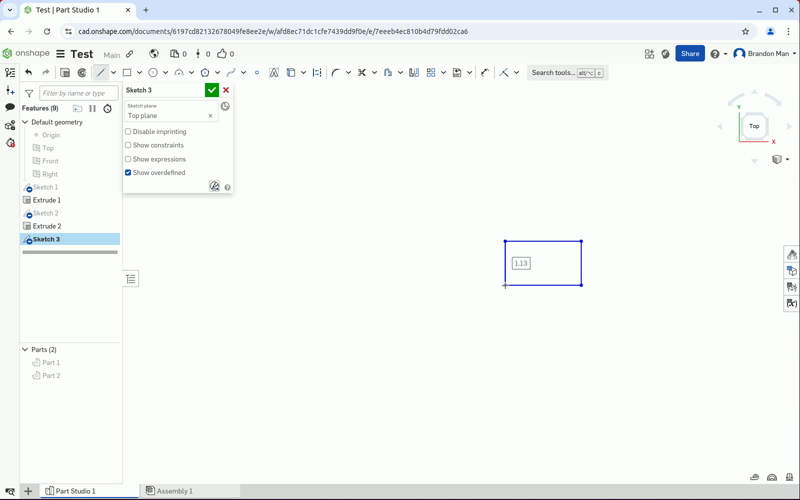
scroll(-6)
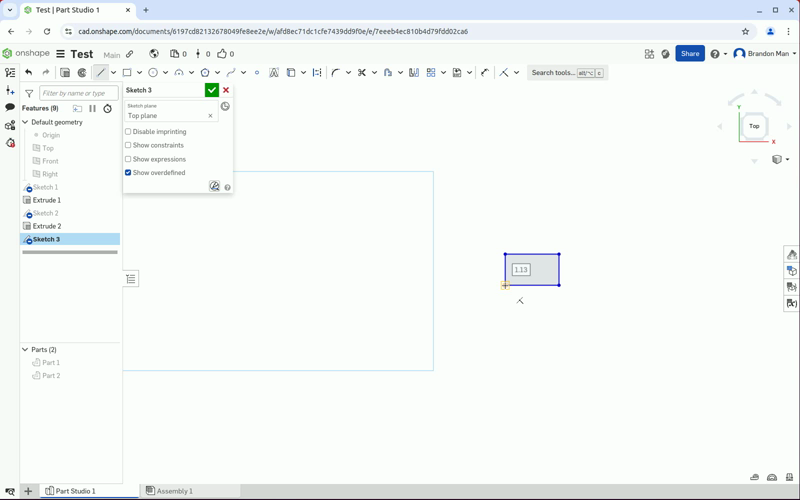
scroll(-6)
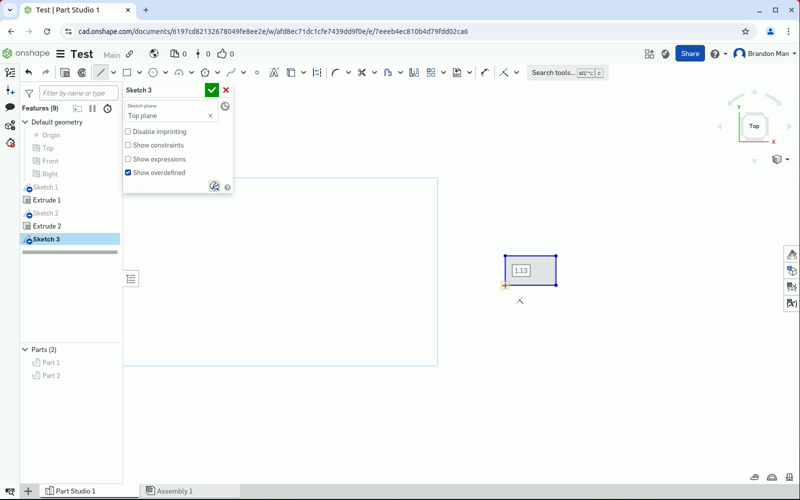
scroll(-6)
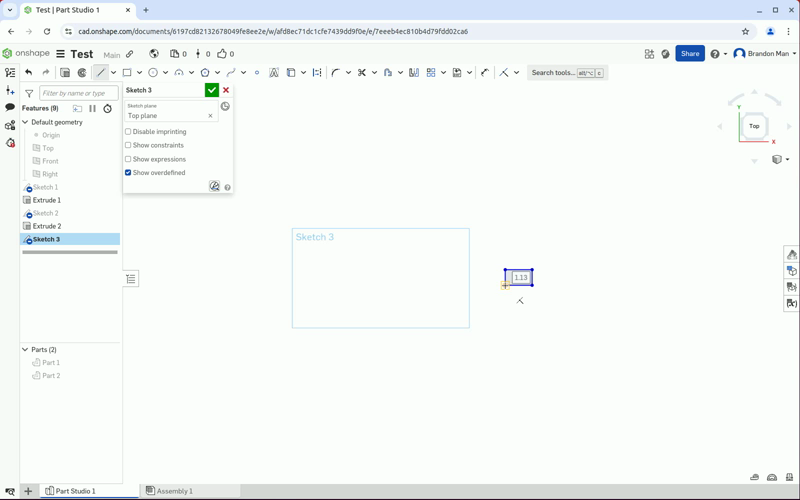
scroll(-6)
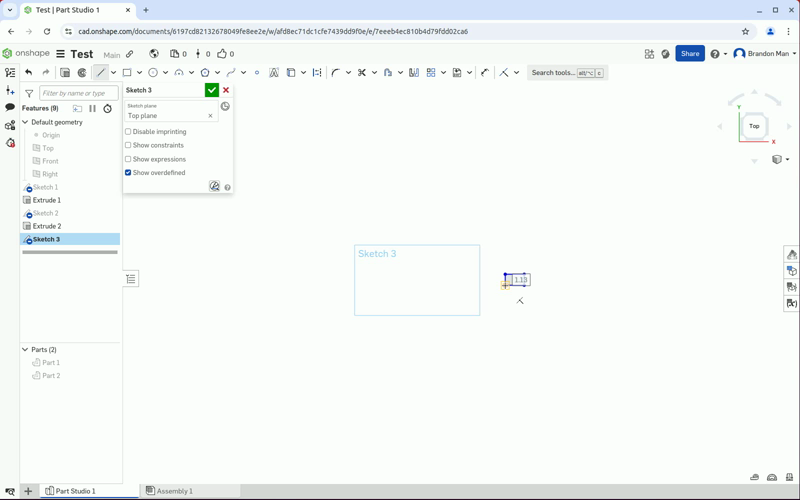
scroll(-6)
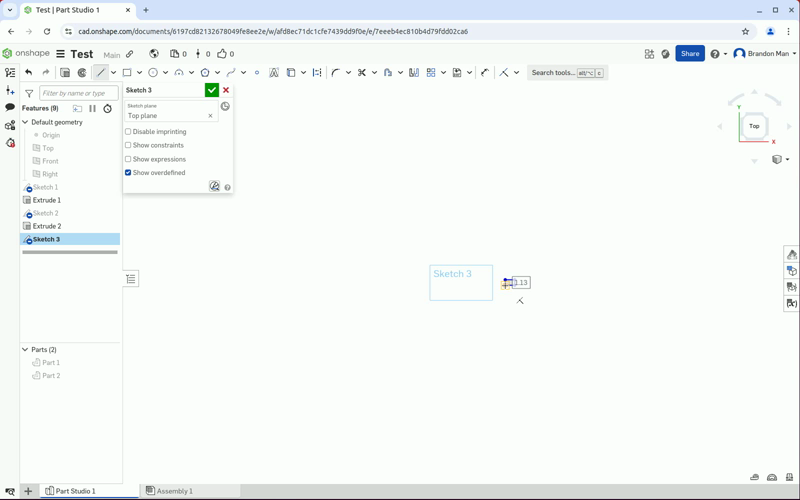
key(esc)
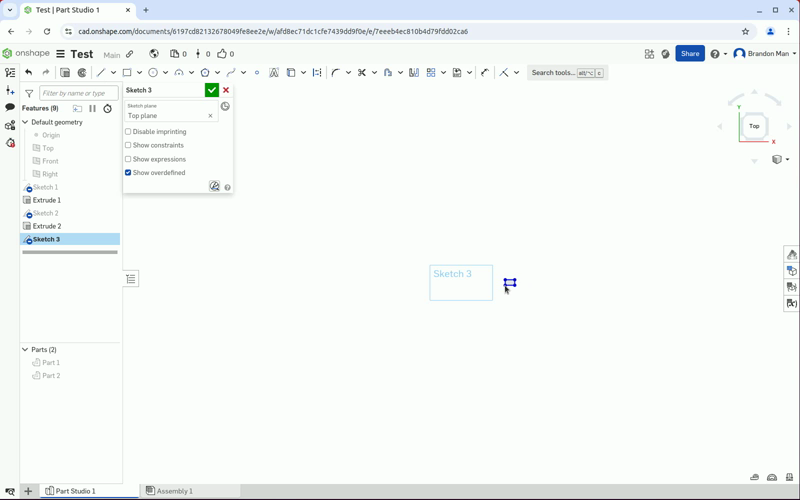
mouse_move(509, 282)
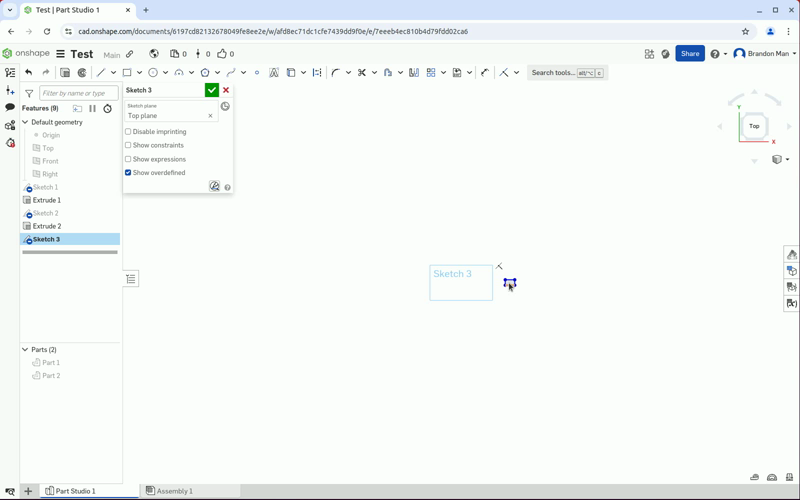
scroll(6)
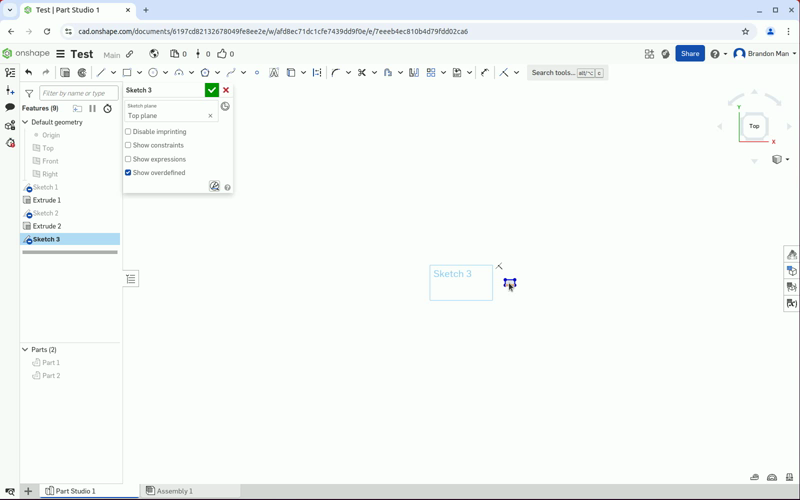
scroll(6)
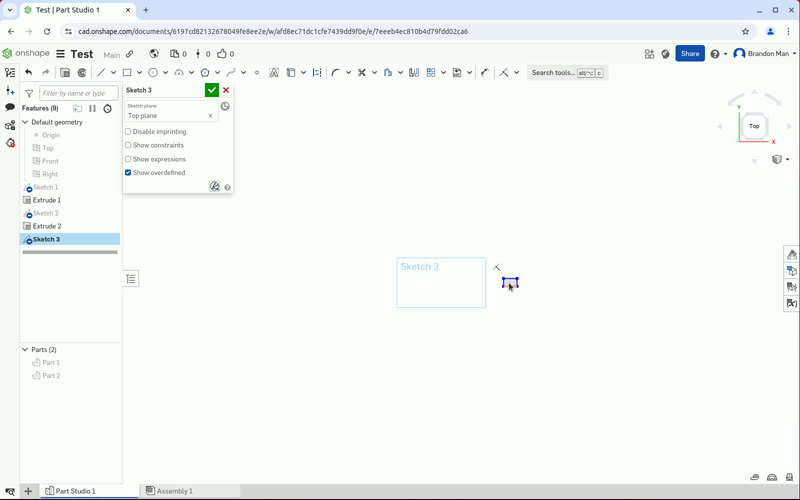
scroll(6)
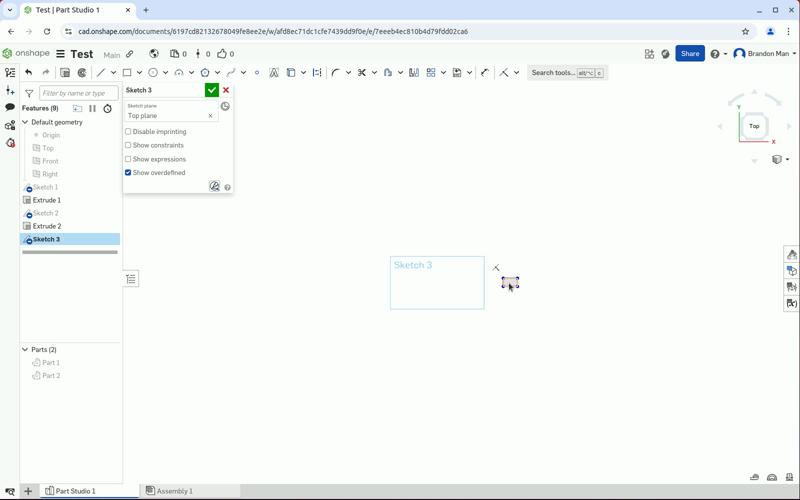
scroll(6)
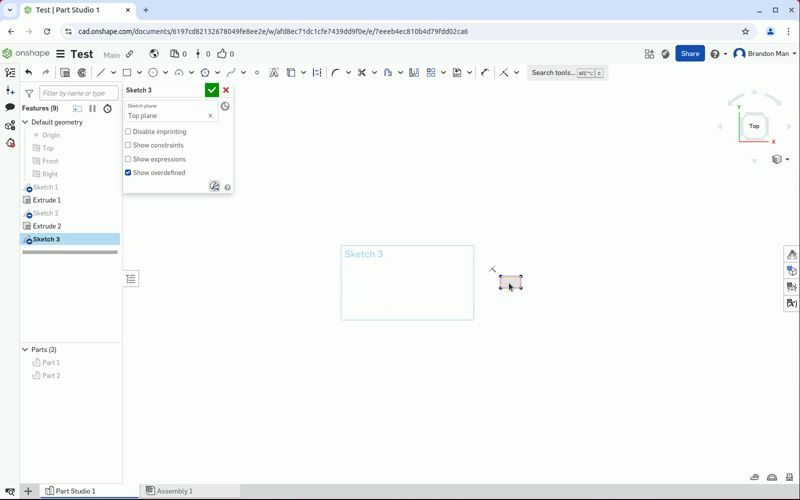
scroll(6)
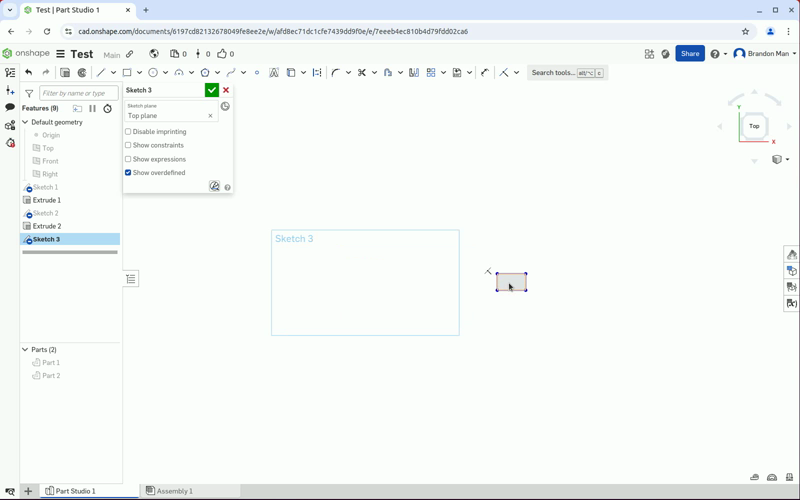
scroll(6)
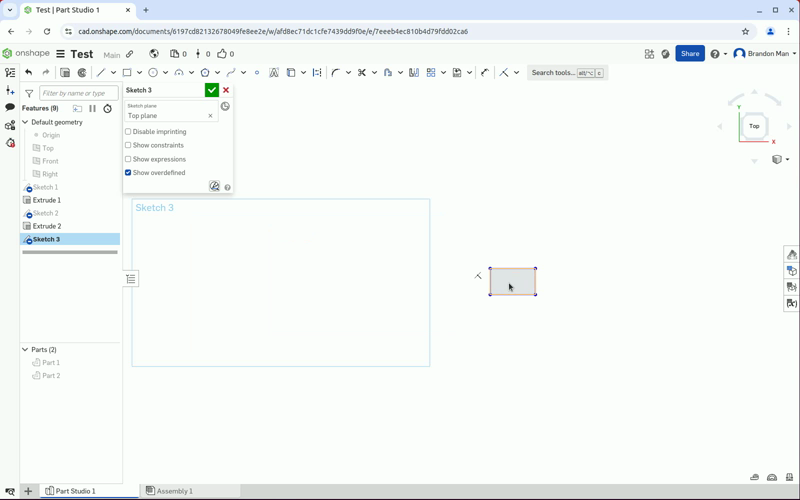
scroll(6)
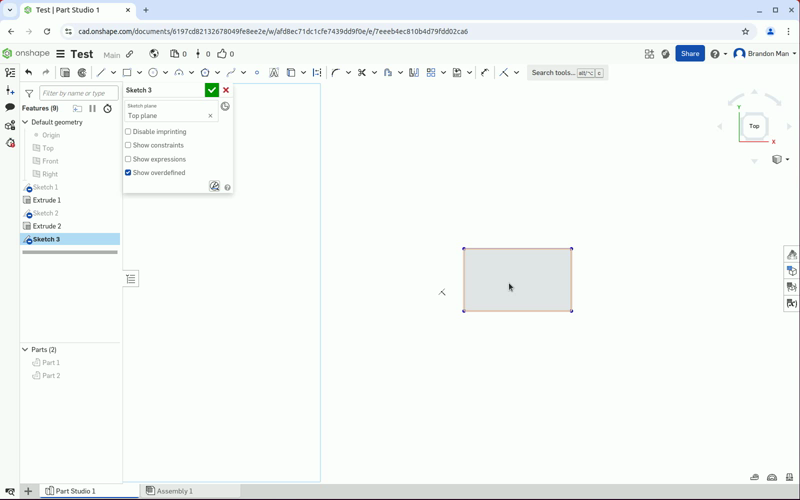
click(509, 282)
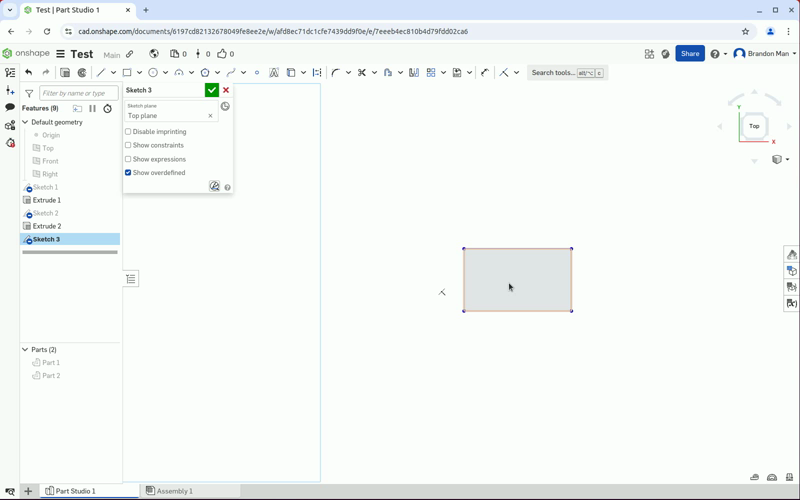
scroll(-6)
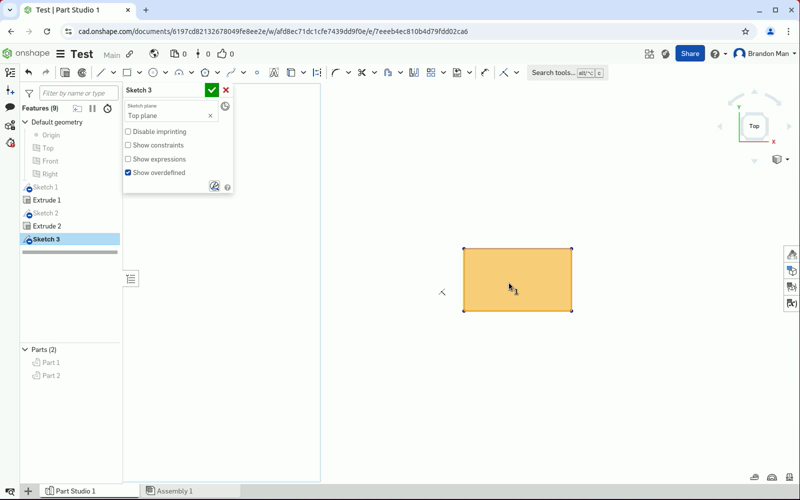
scroll(-6)
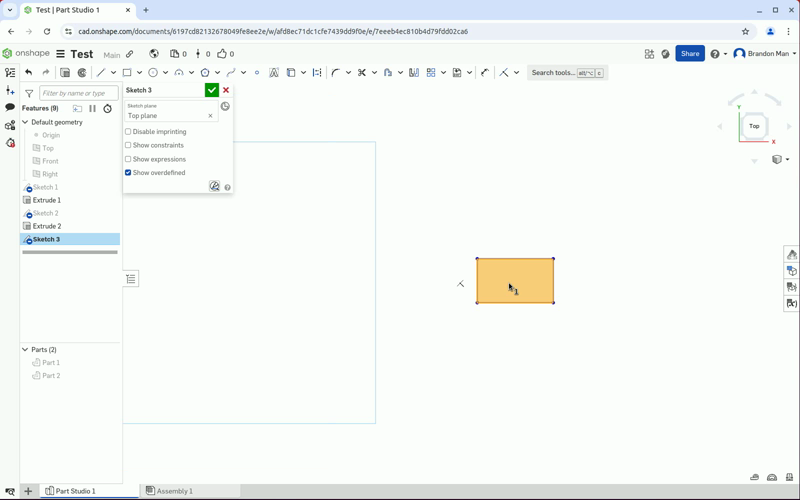
scroll(-6)
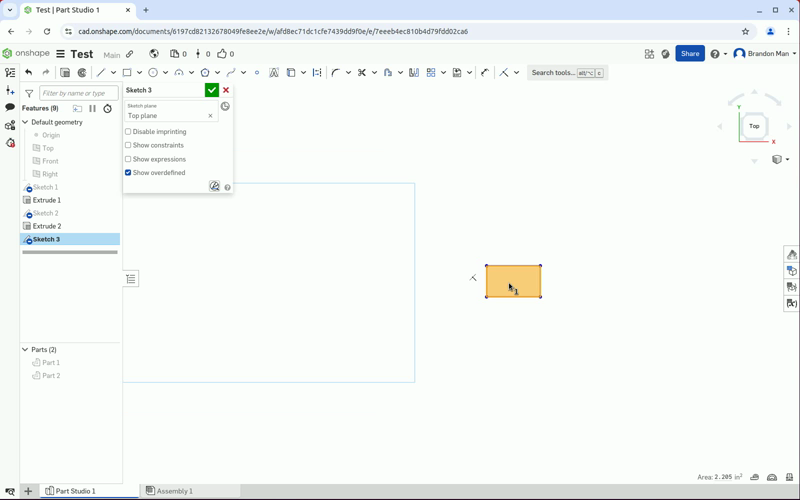
scroll(-6)
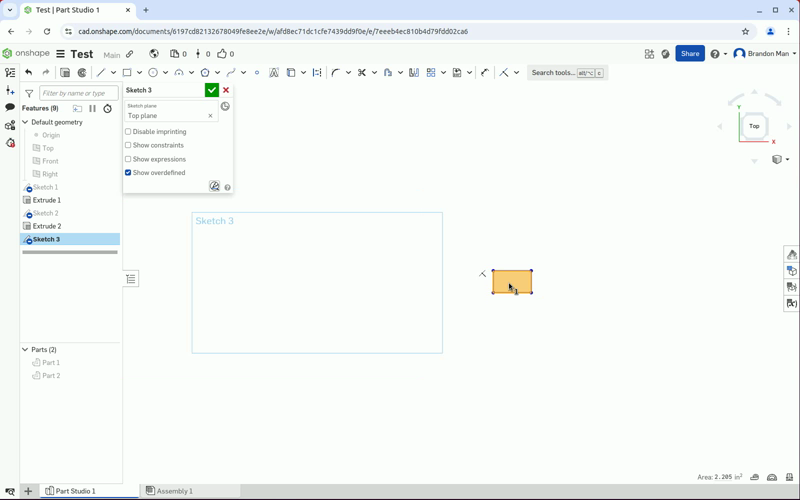
scroll(-6)
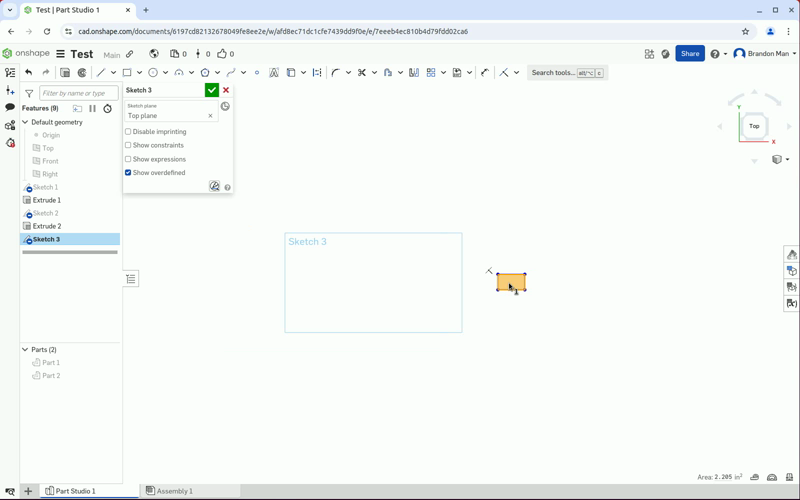
scroll(-6)
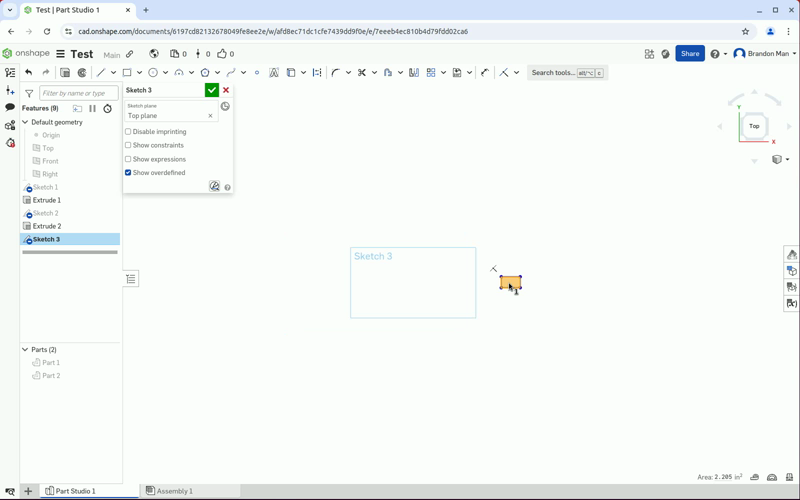
scroll(-6)
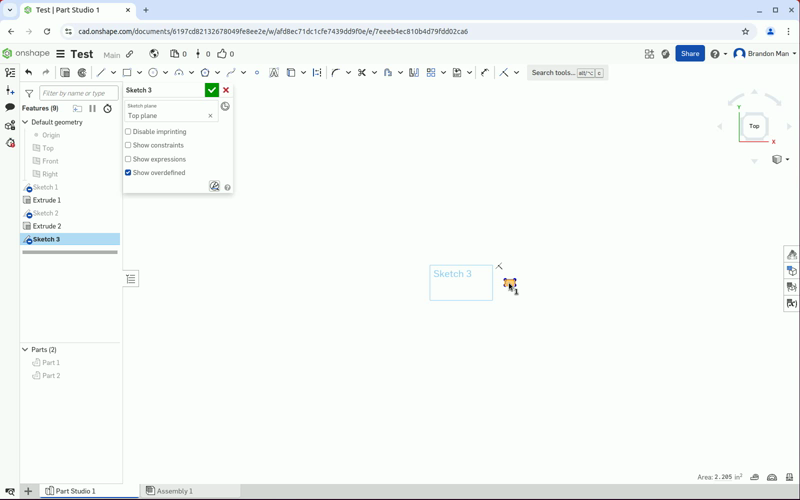
mouse_move(73, 352)
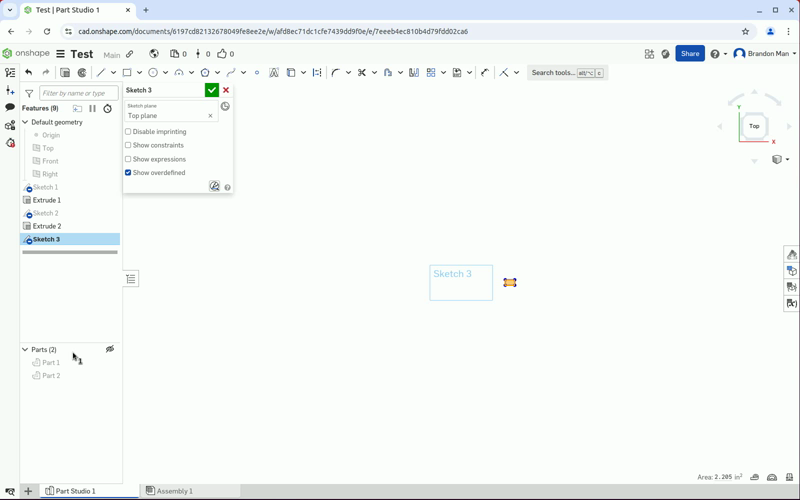
key(shift+y)
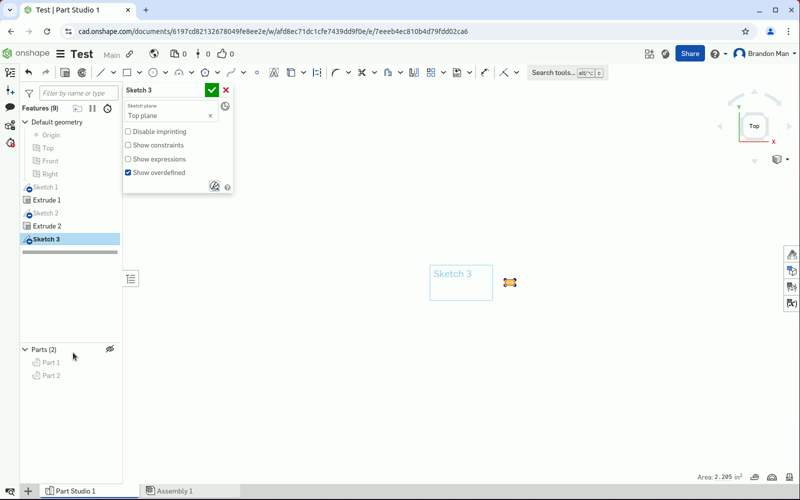
key(shift+e)
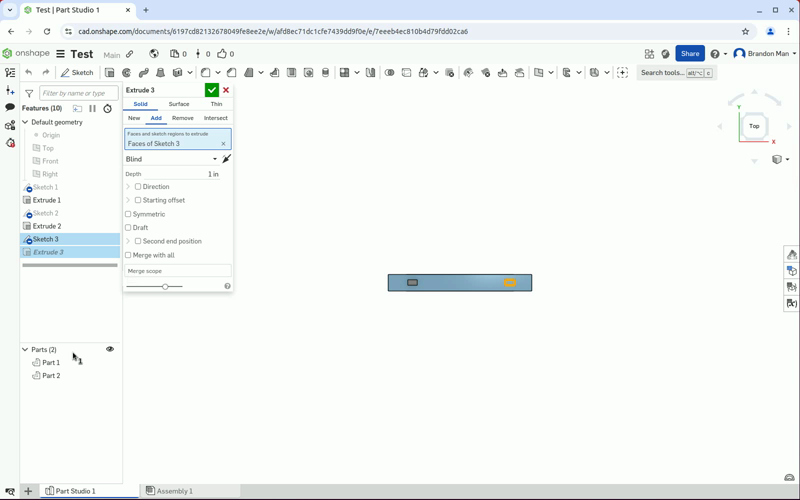
mouse_move(143, 106)
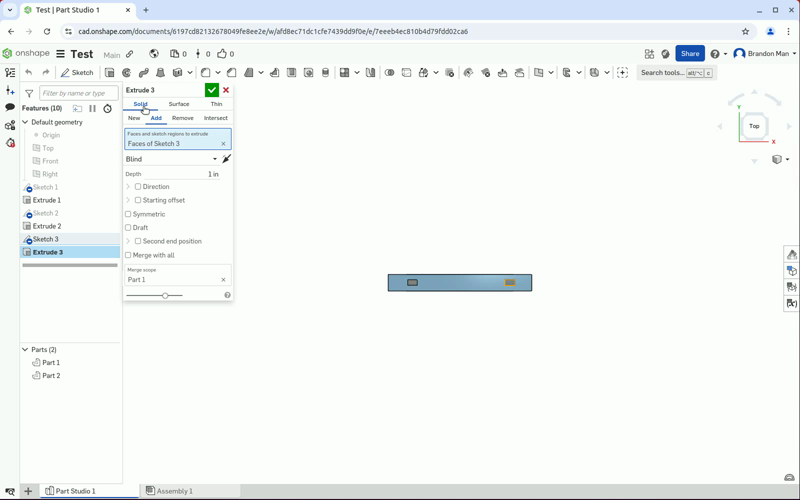
click(143, 106)
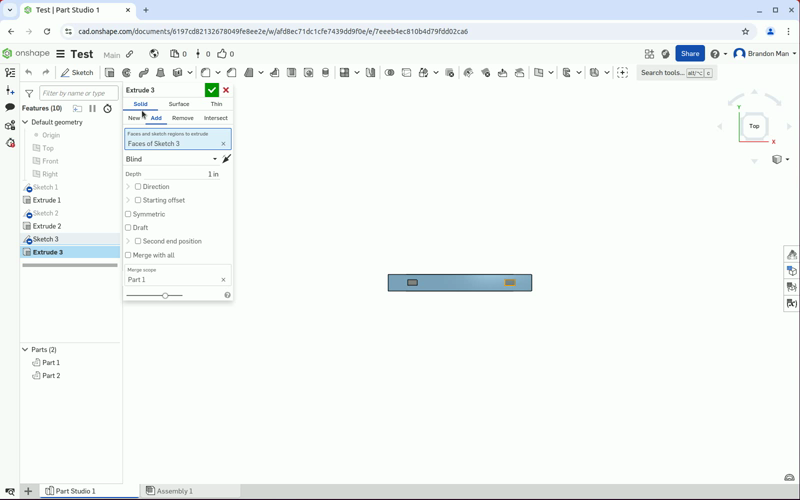
mouse_move(137, 120)
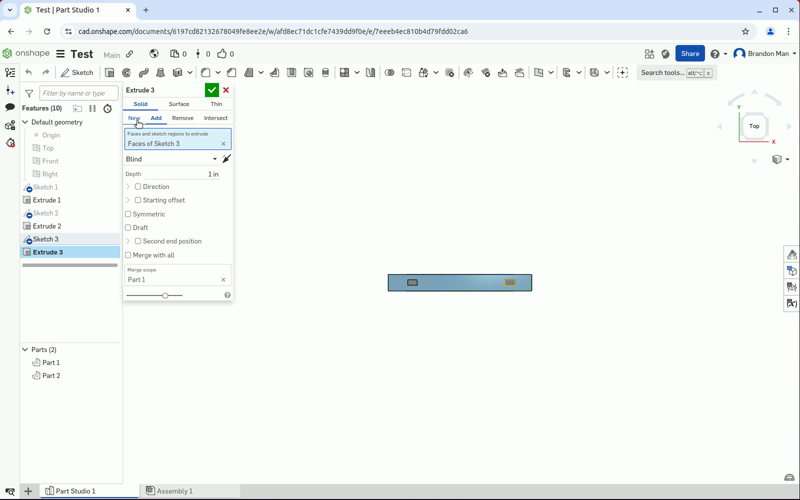
click(137, 120)
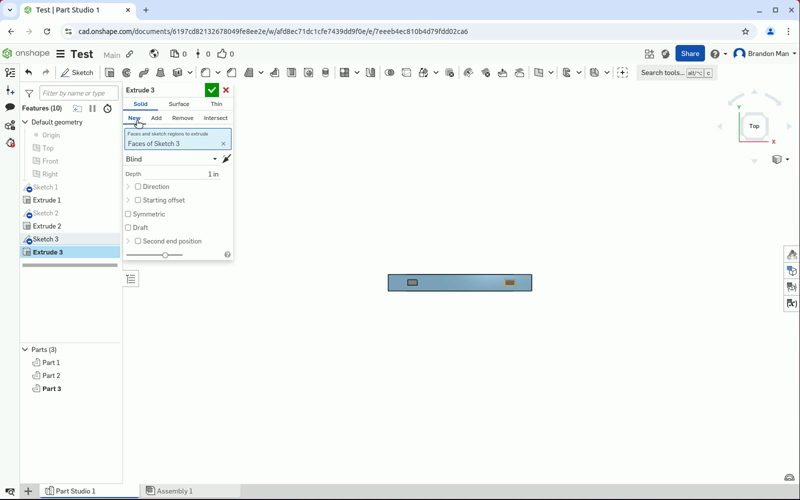
key(tab, 4)
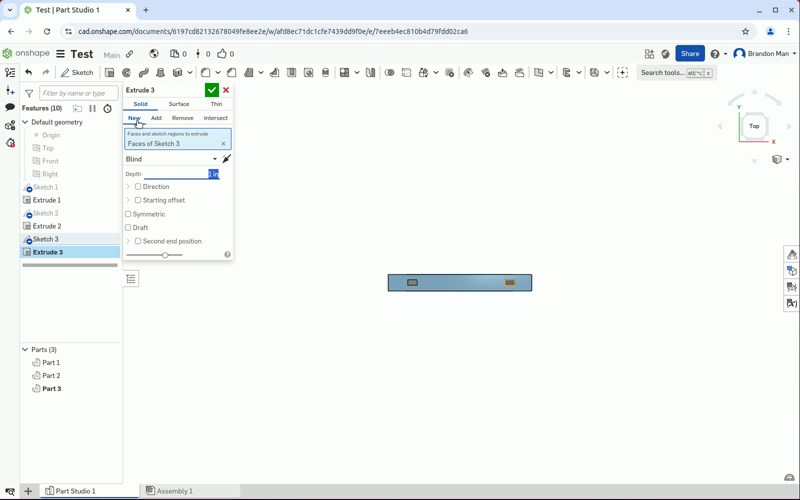
text(0.722)
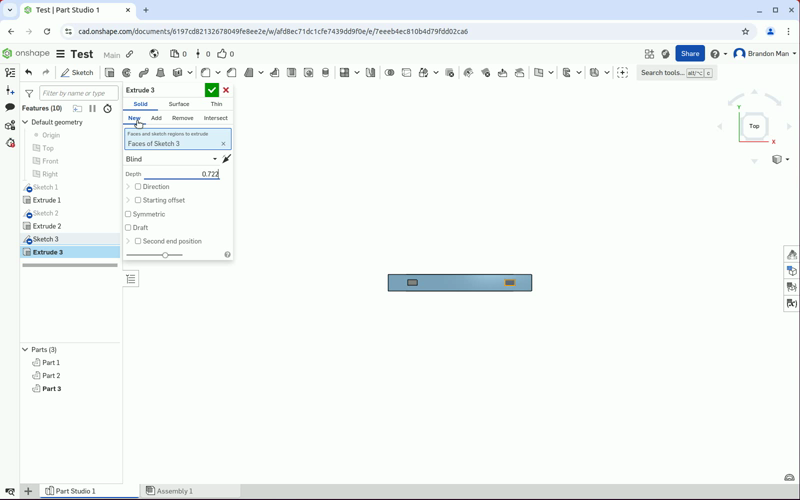
key(enter)
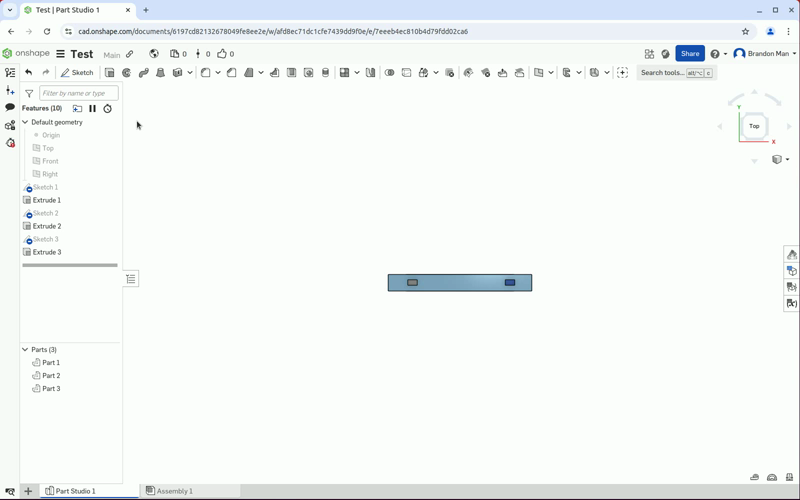
key(shift+h)
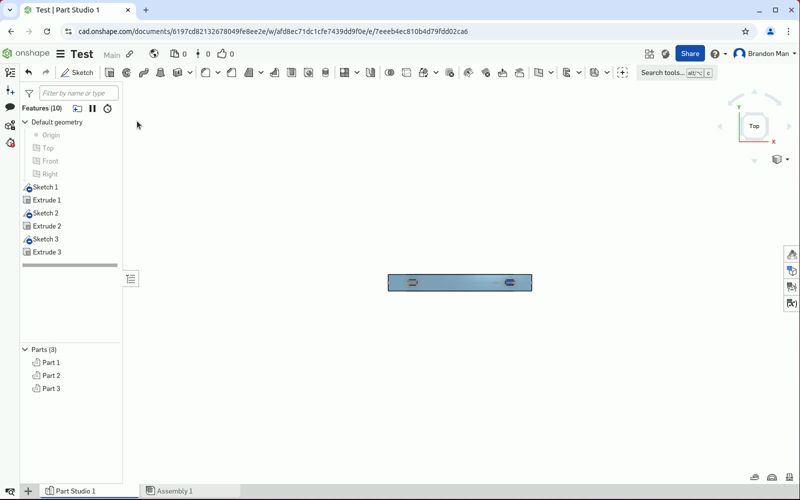
key(shift+h)
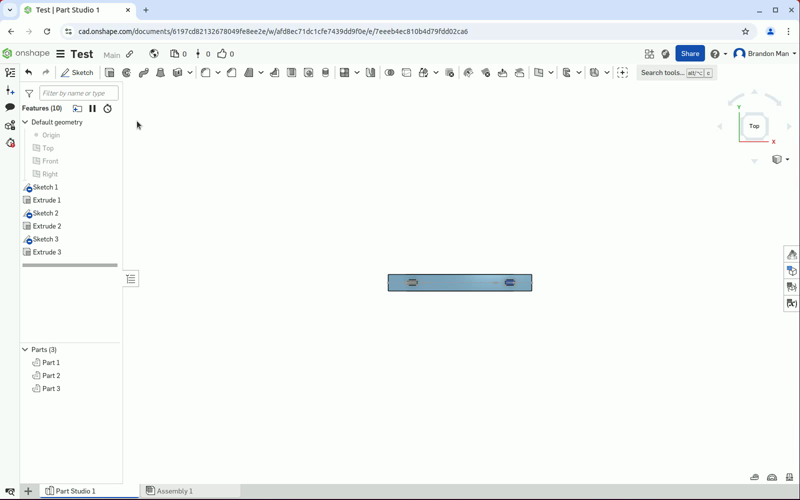
key(shift+7)
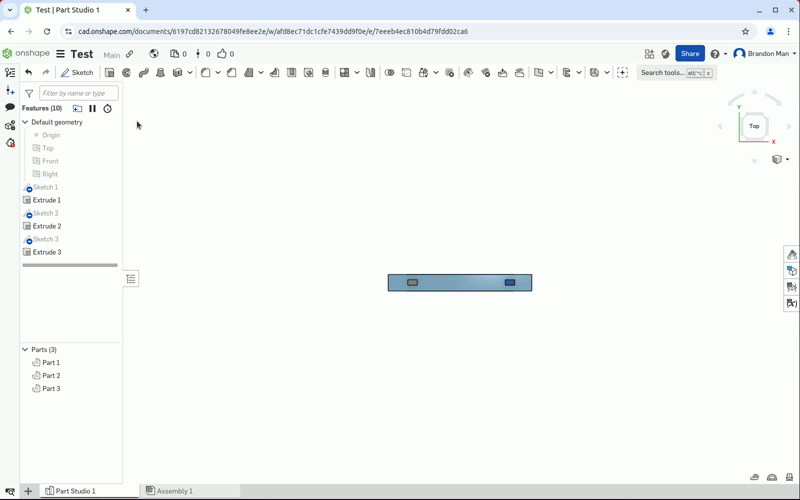
key(up, 3)
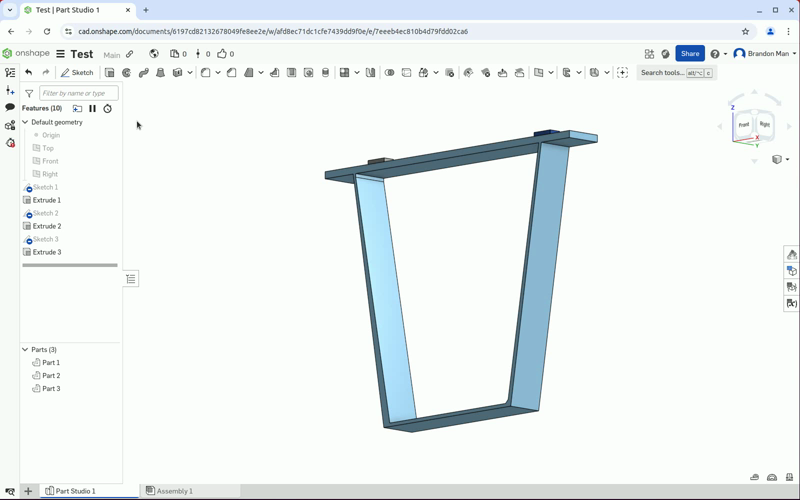
key(left, 3)
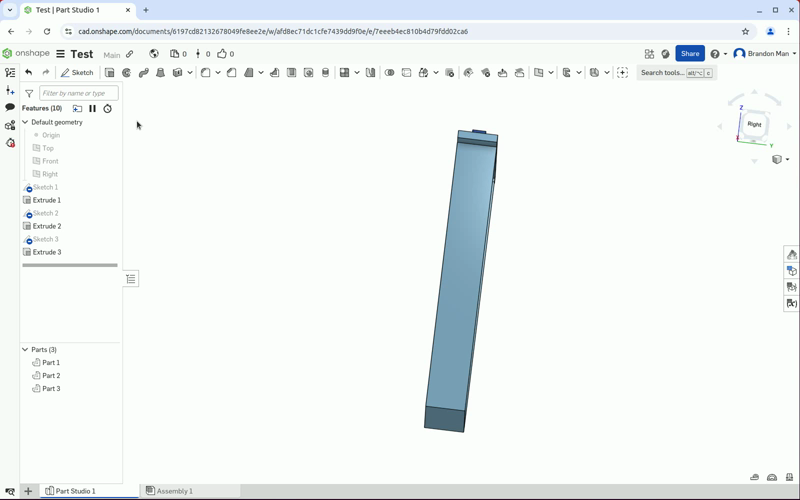
key(right, 3)
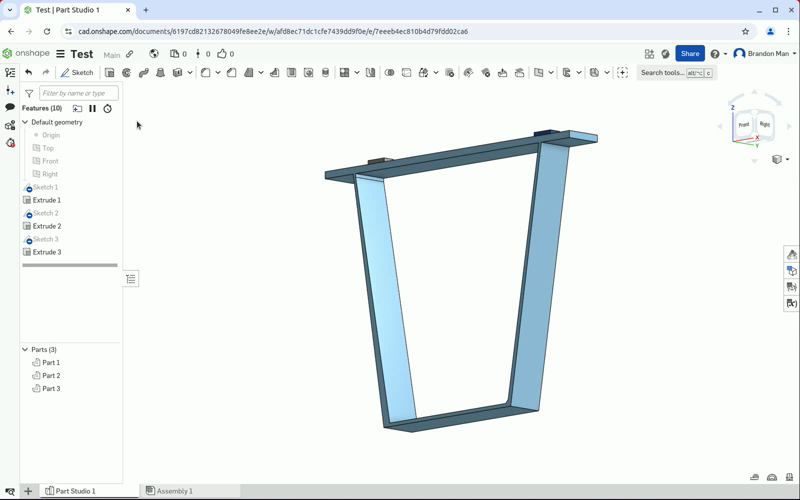
key(down, 3)
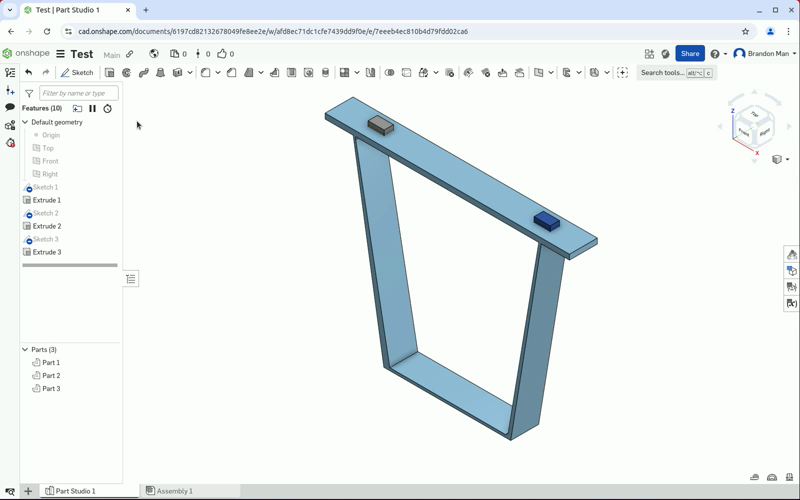
mouse_move(73, 189)
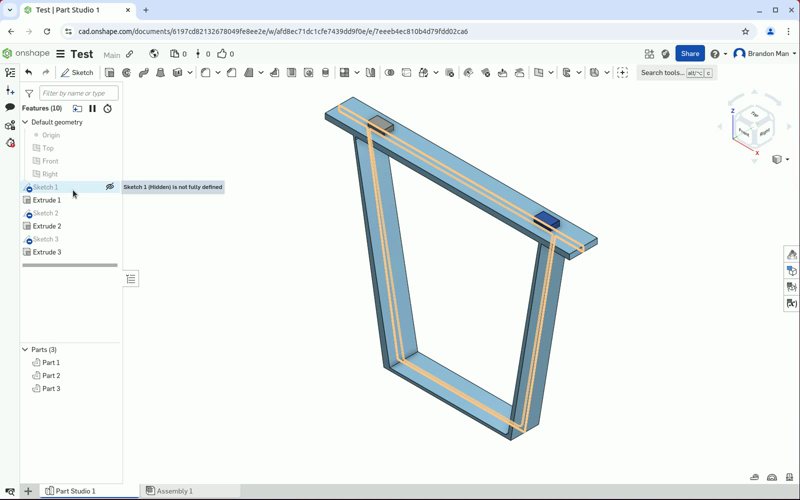
click(73, 189)